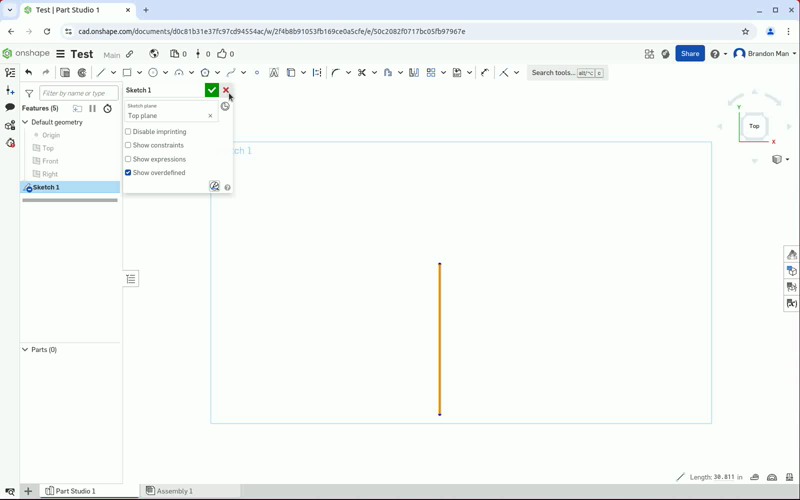
key(shift+h)
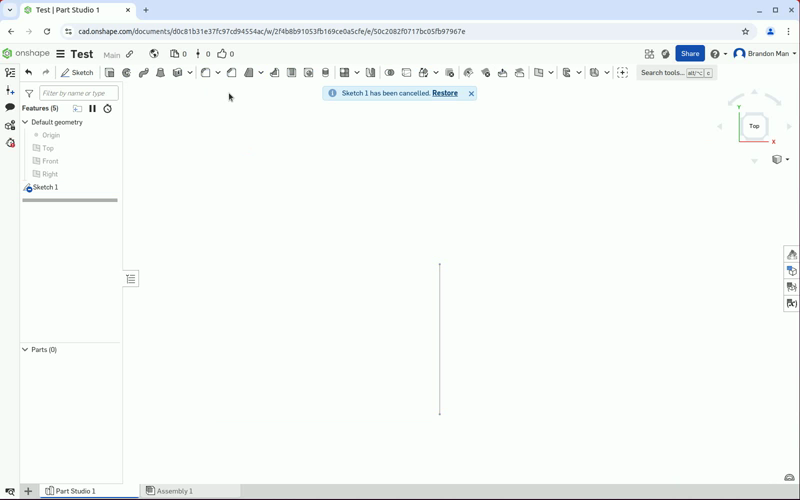
key(shift+s)
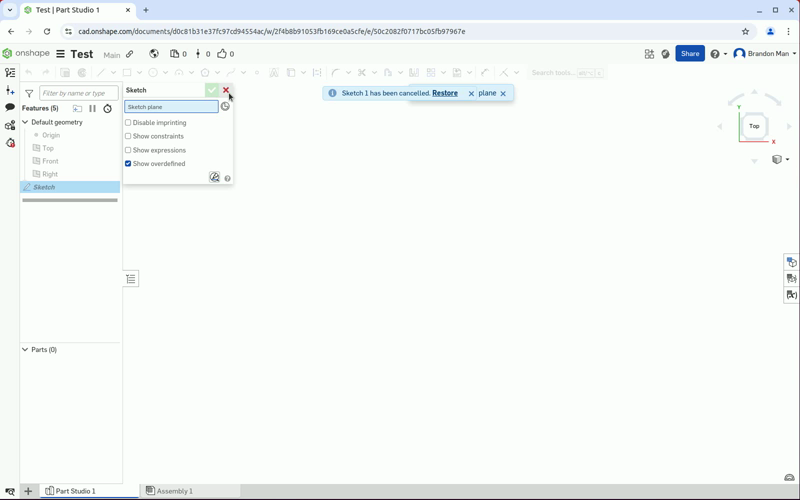
mouse_move(73, 150)
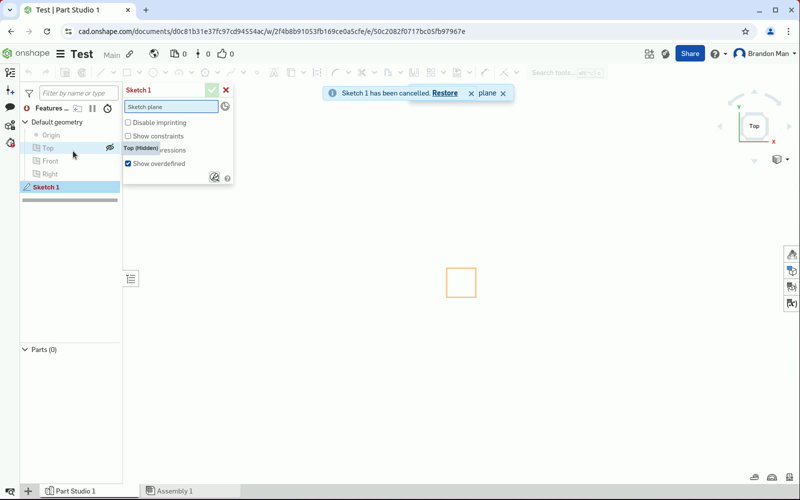
click(73, 150)
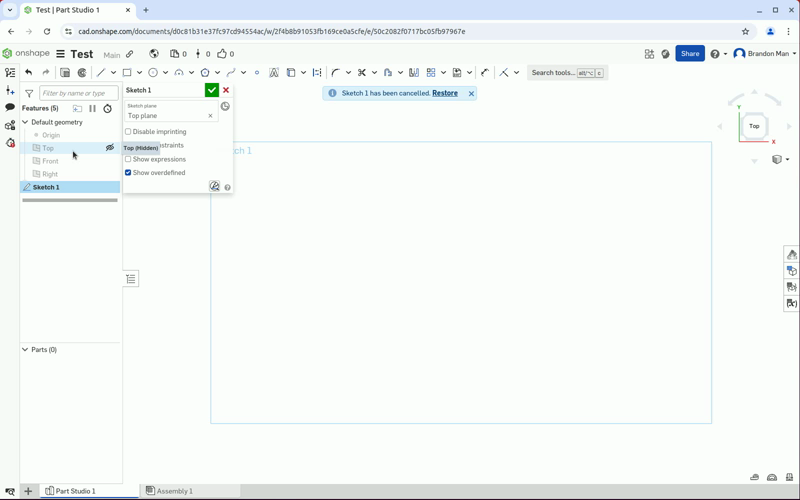
mouse_move(73, 352)
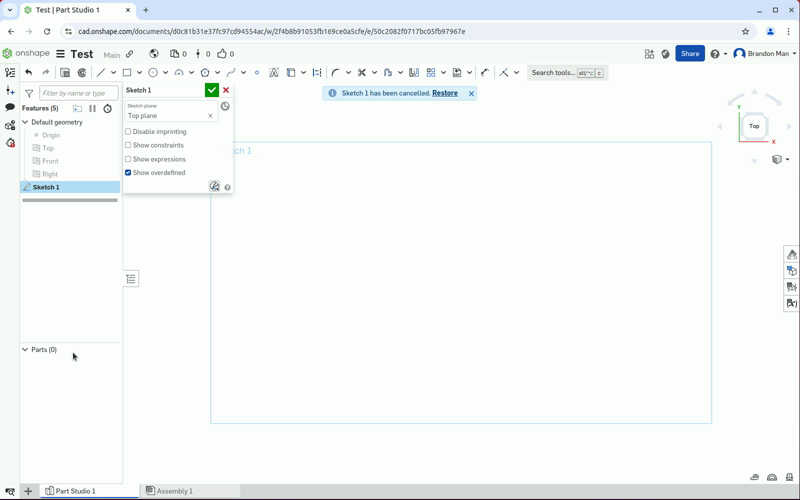
key(y)
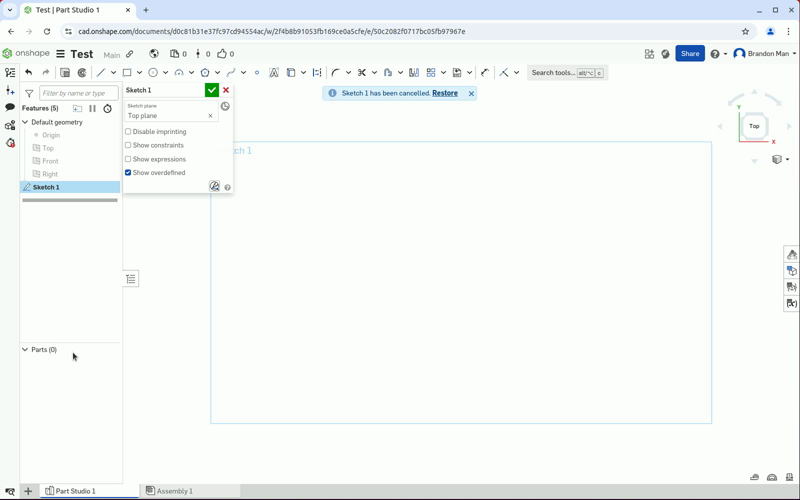
key(l)
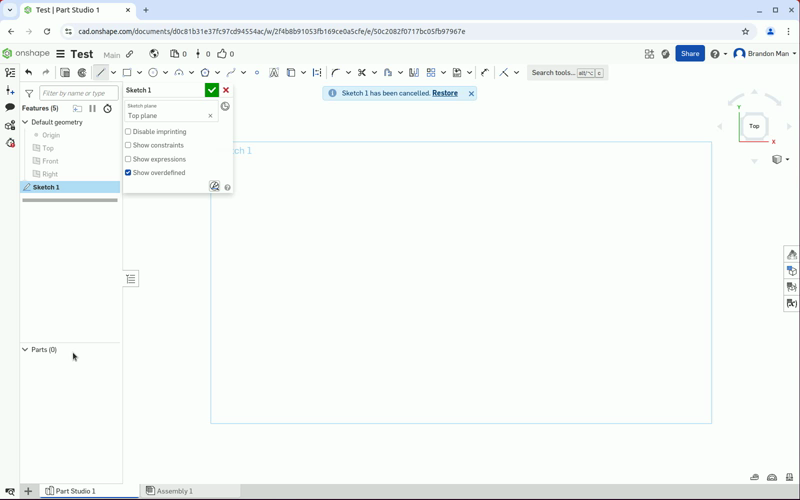
key_down(shift)
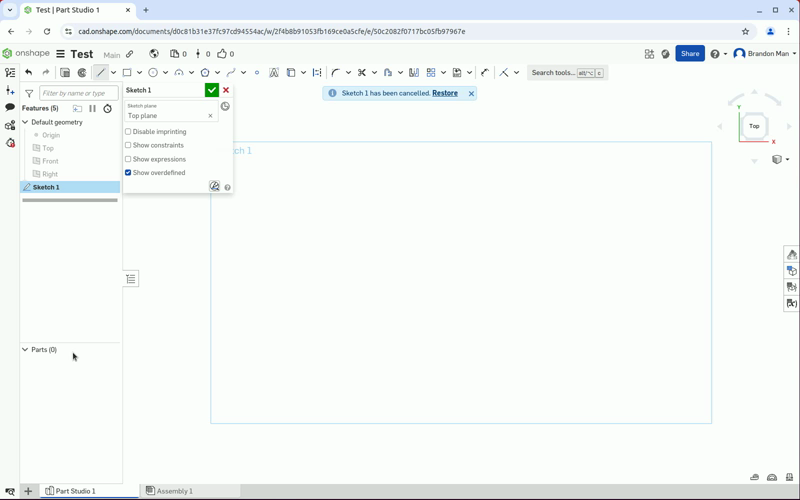
mouse_move(384, 285)
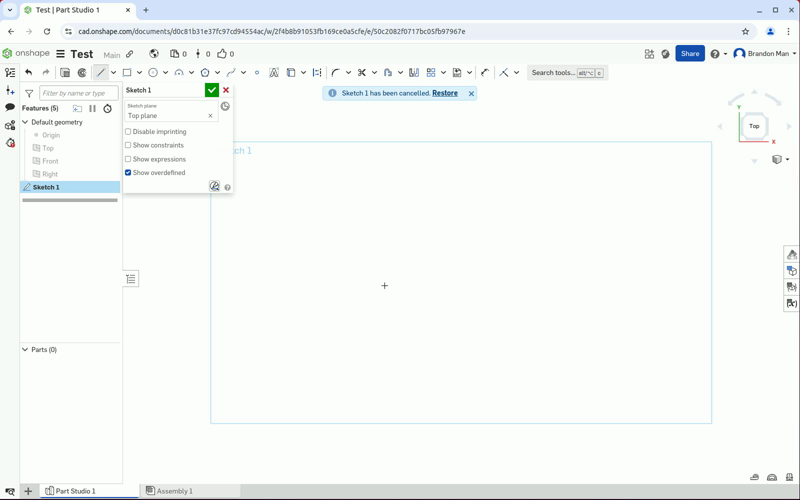
click(384, 285)
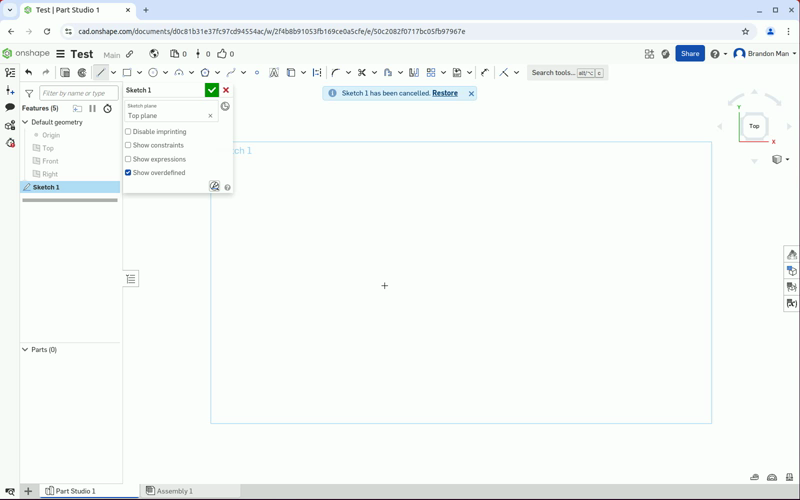
key_up(shift)
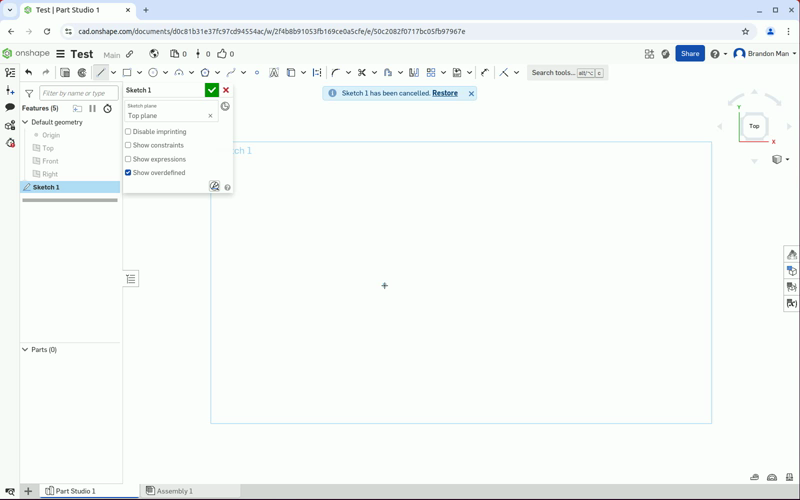
key_down(shift)
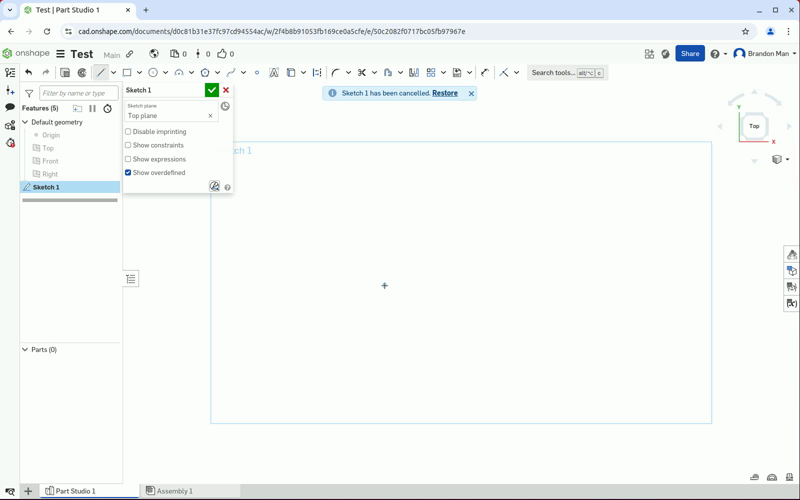
mouse_move(535, 285)
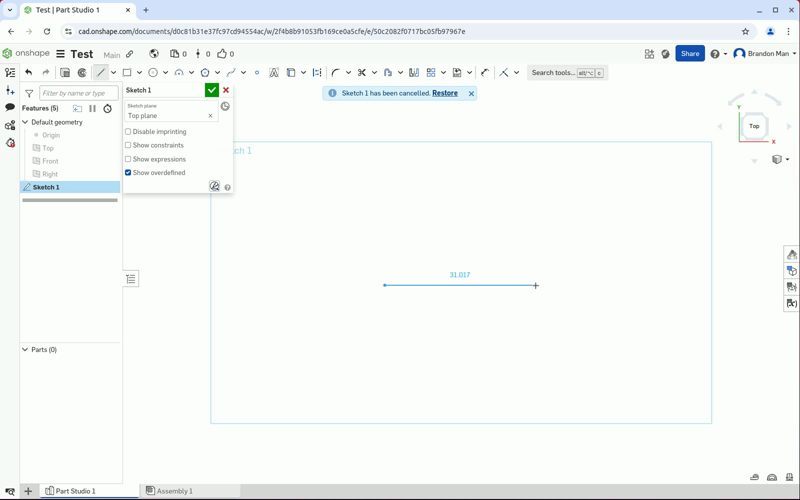
click(535, 285)
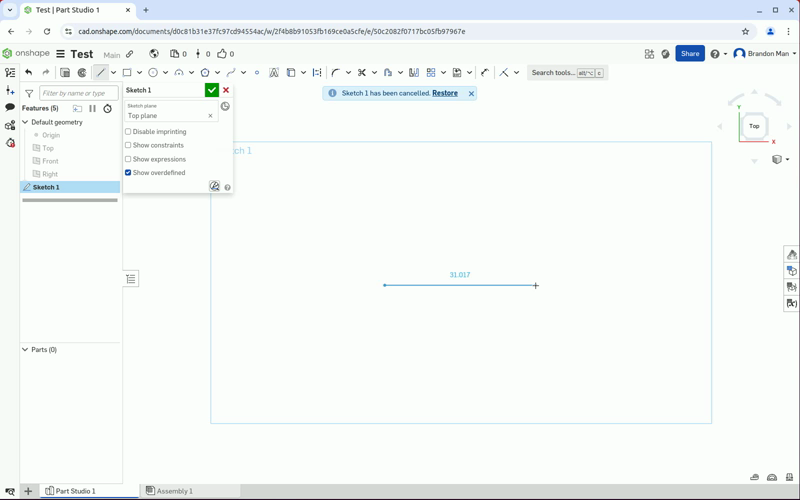
key_up(shift)
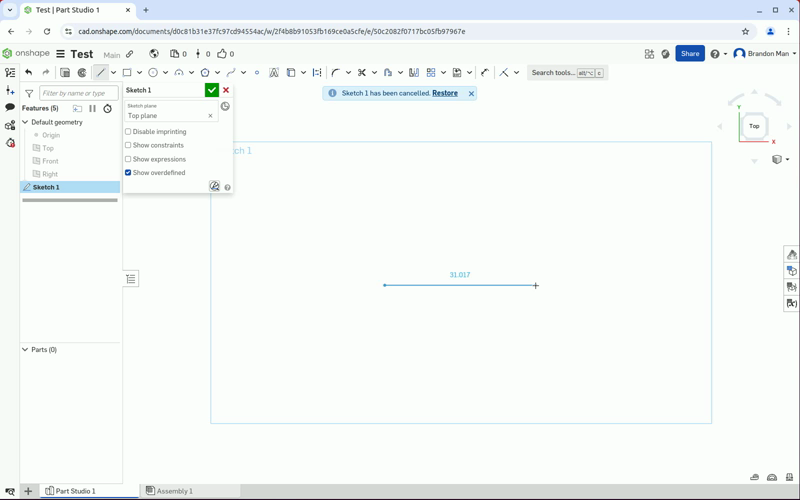
key_down(shift)
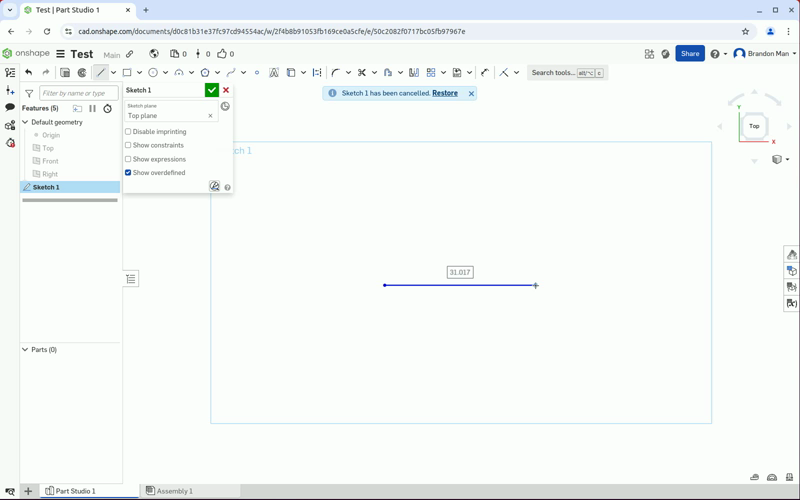
mouse_move(565, 285)
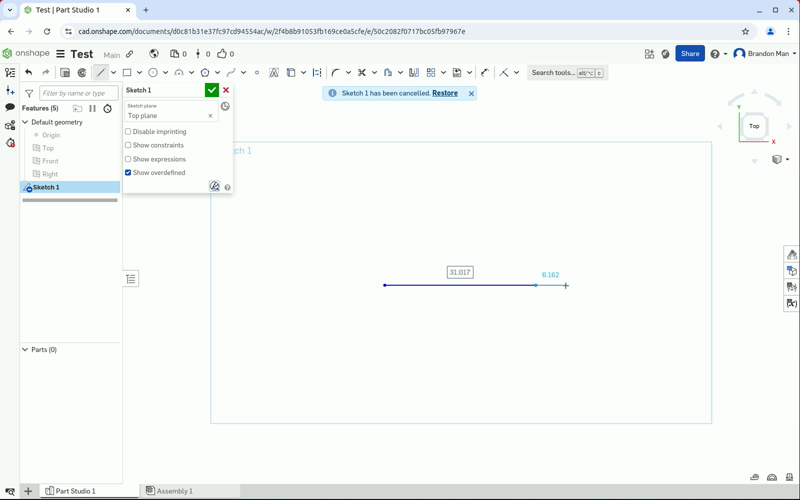
mouse_move(528, 279)
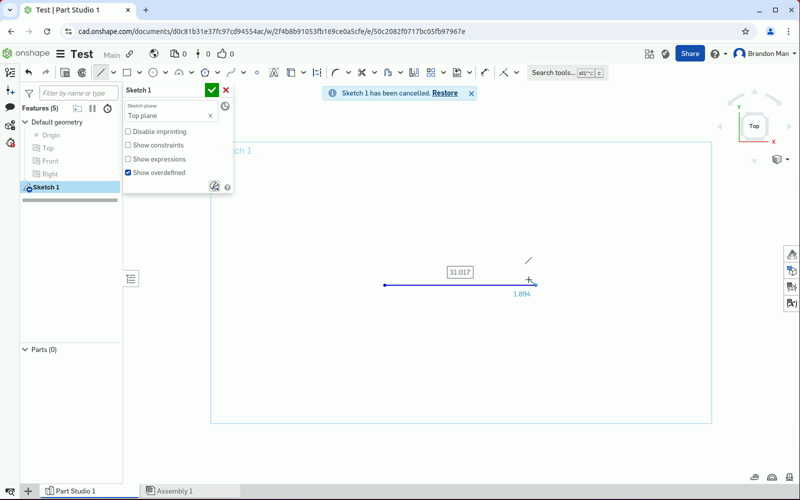
click(528, 279)
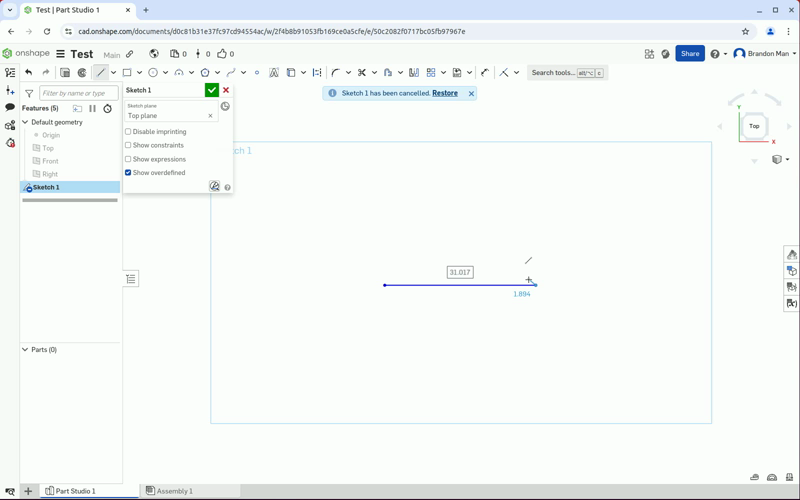
key_up(shift)
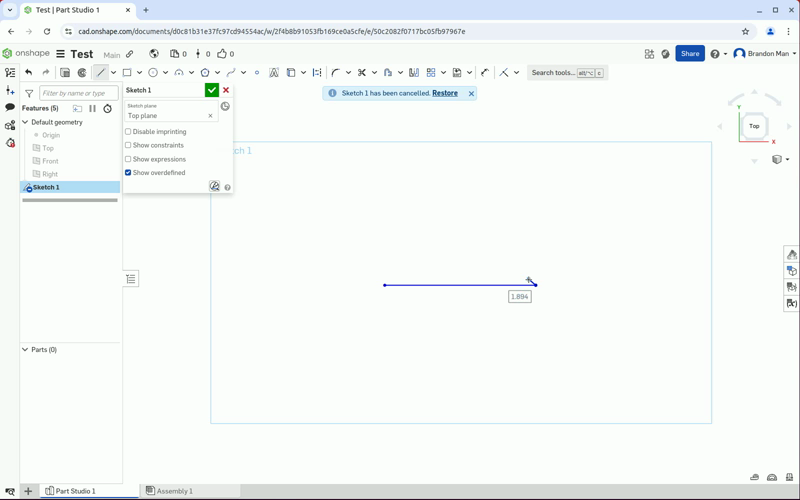
key_down(shift)
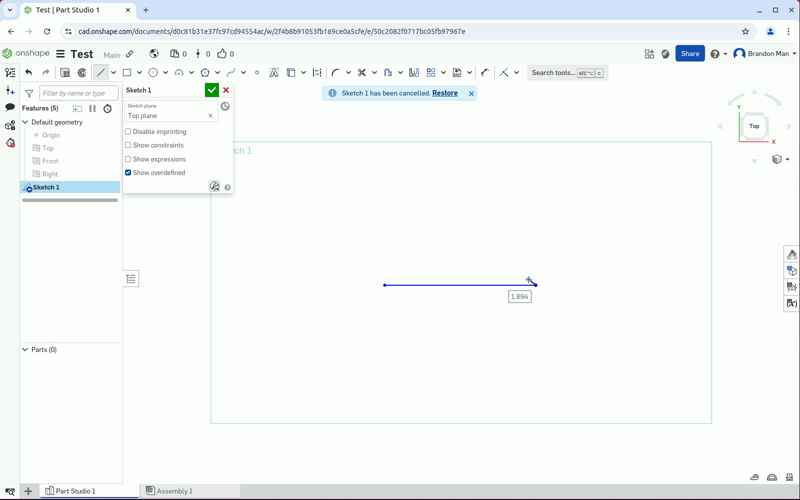
mouse_move(384, 279)
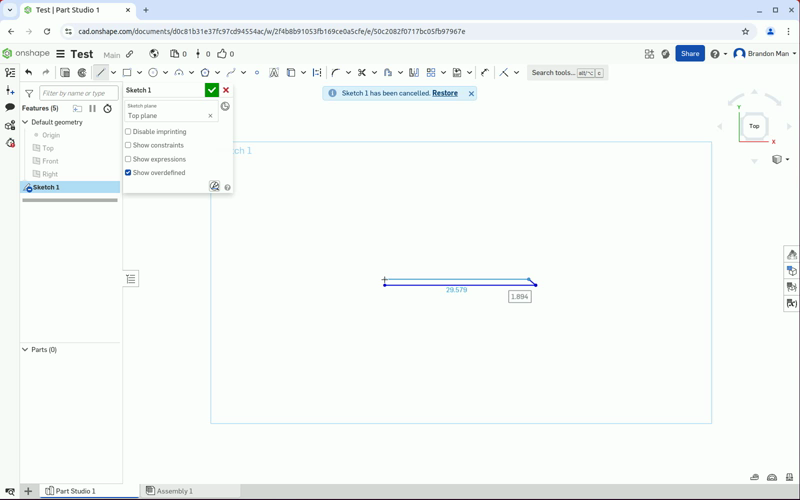
click(384, 279)
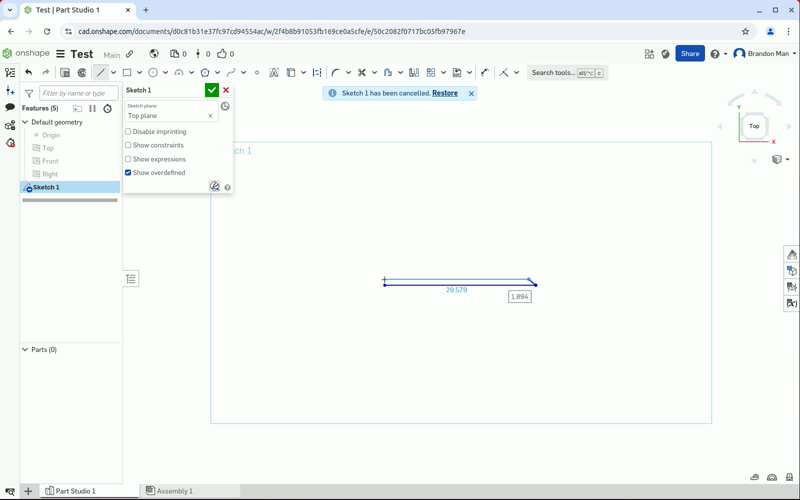
key_up(shift)
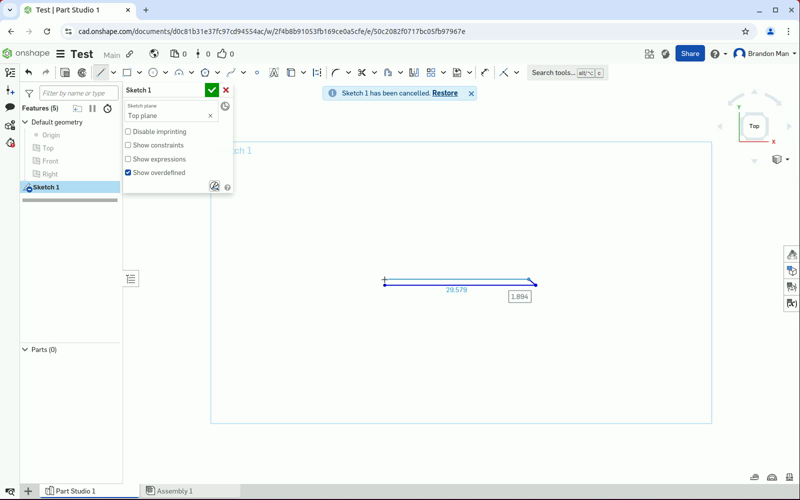
key(esc)
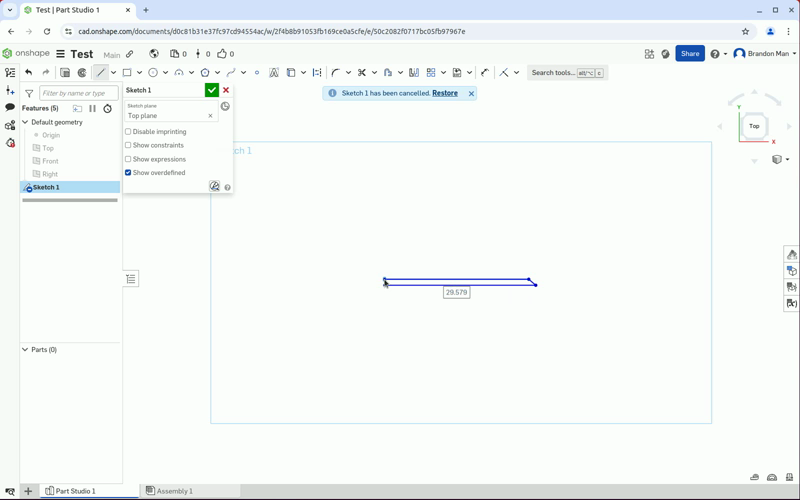
key(a)
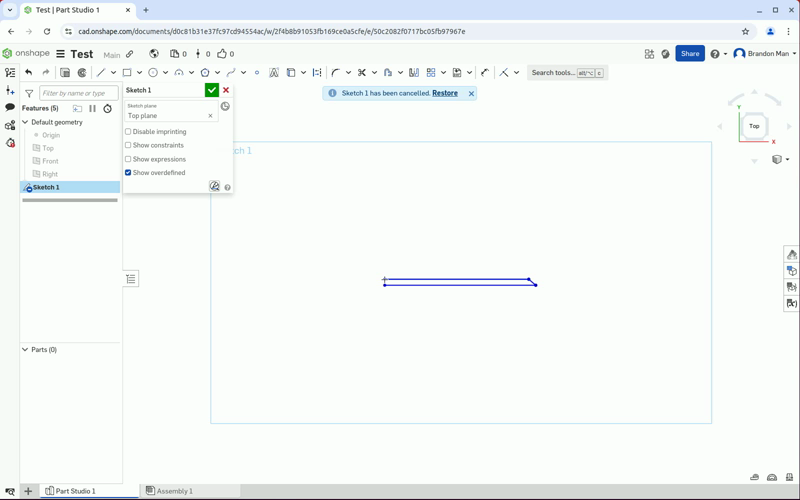
mouse_move(384, 279)
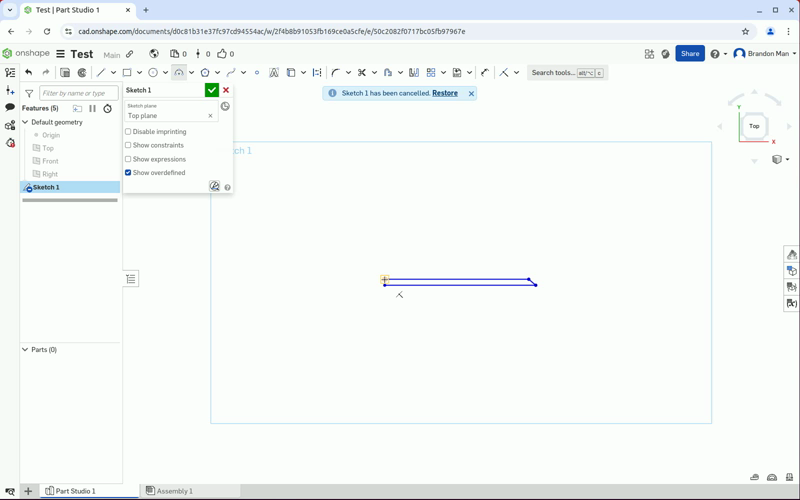
click(384, 279)
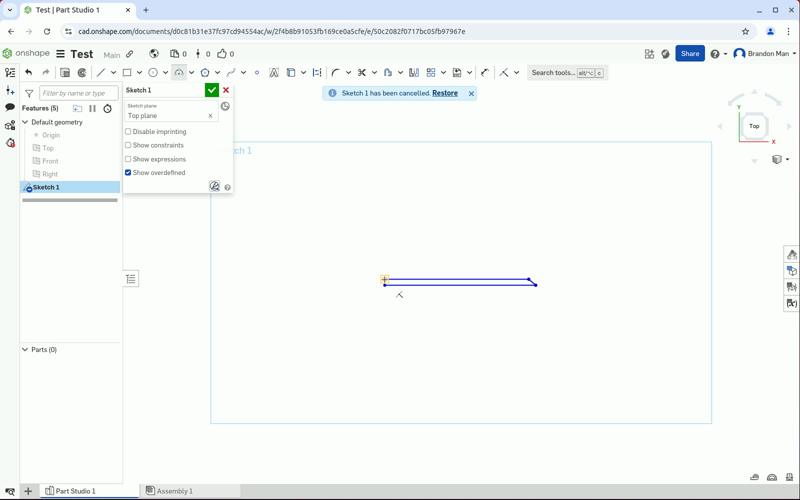
mouse_move(384, 285)
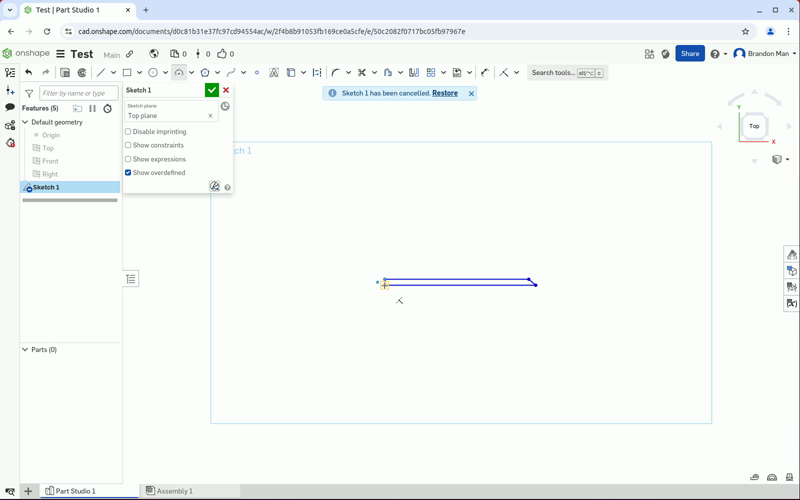
scroll(6)
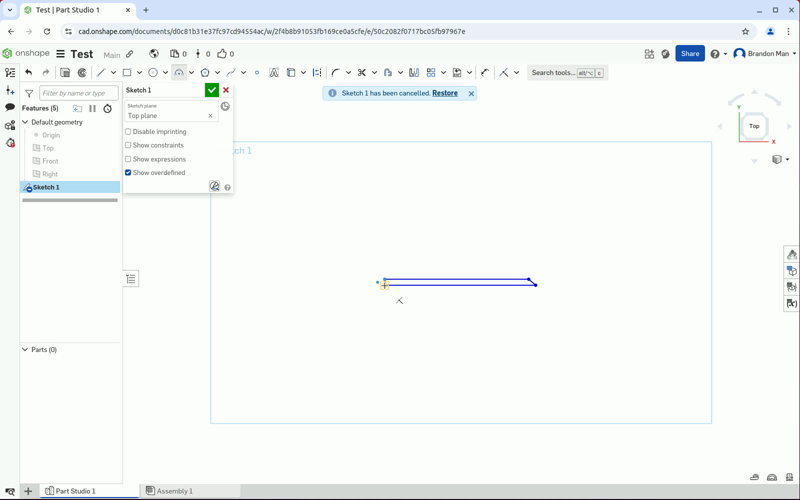
scroll(6)
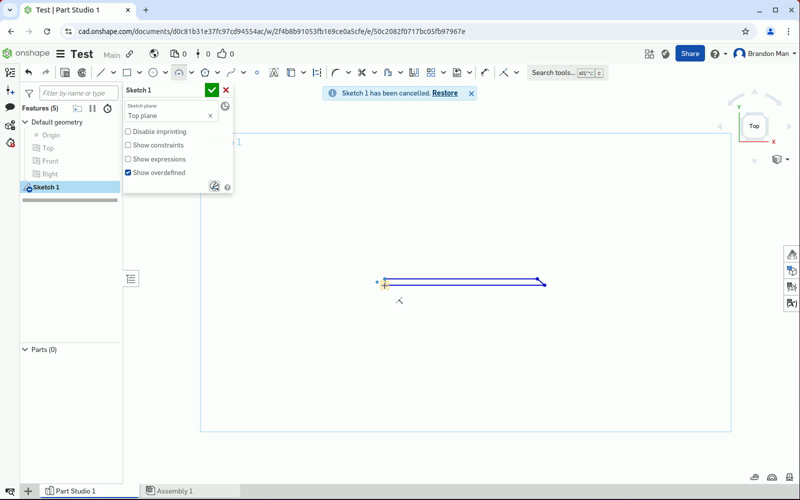
scroll(6)
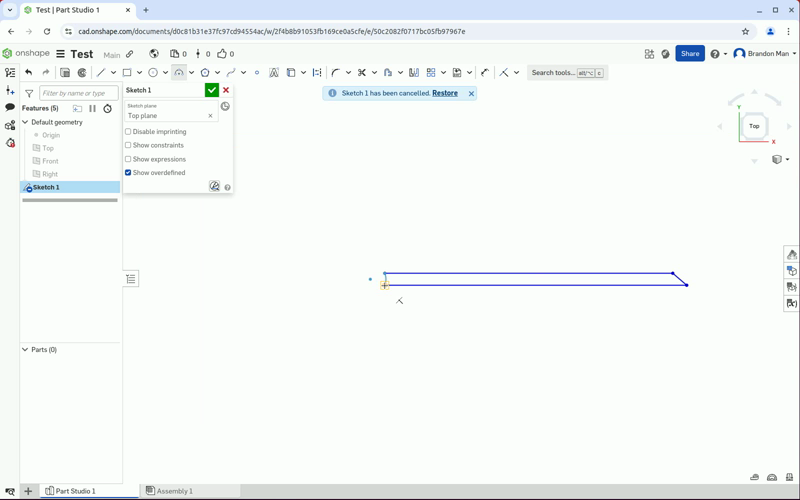
scroll(6)
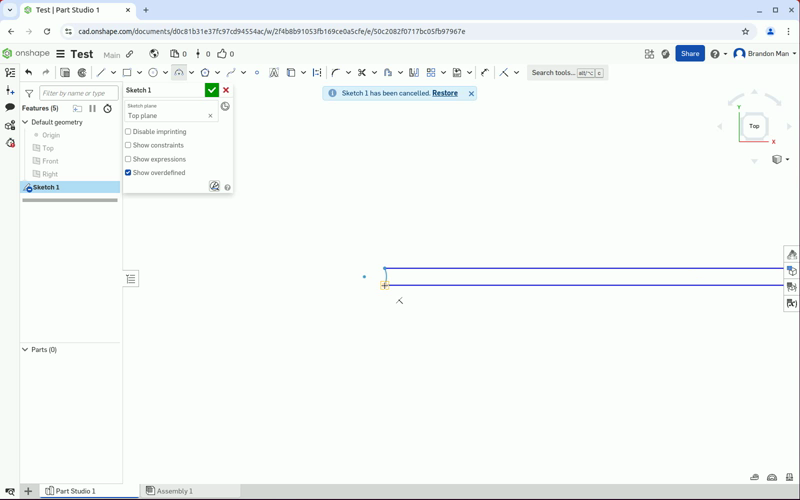
scroll(6)
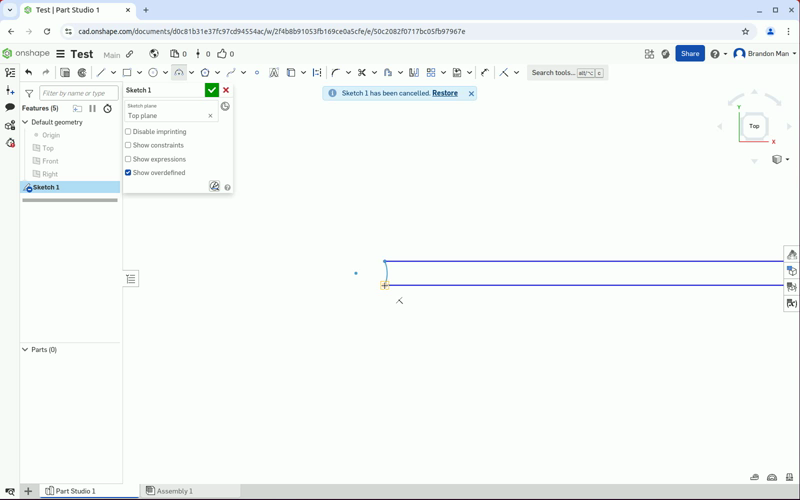
scroll(6)
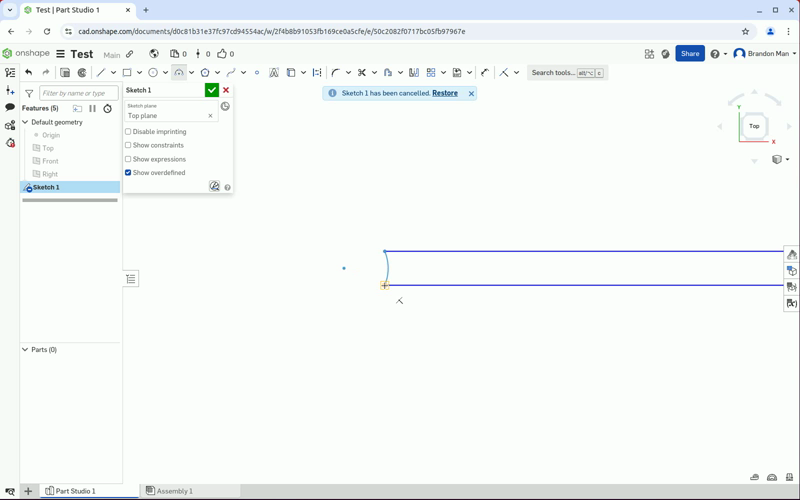
scroll(6)
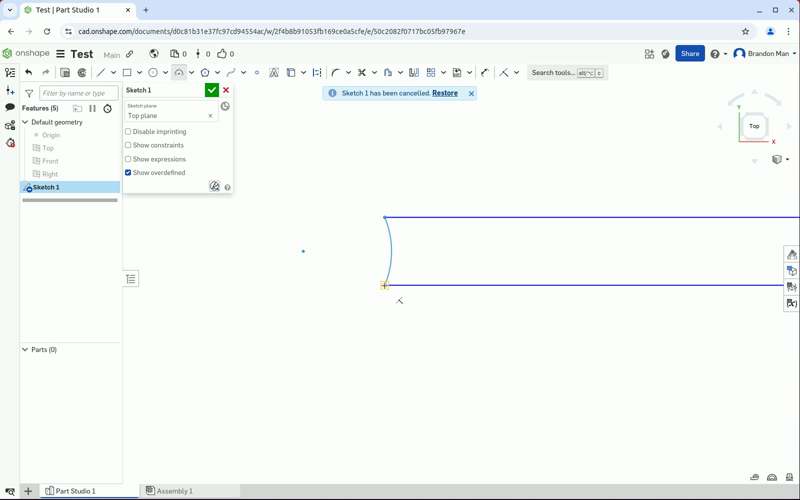
click(384, 285)
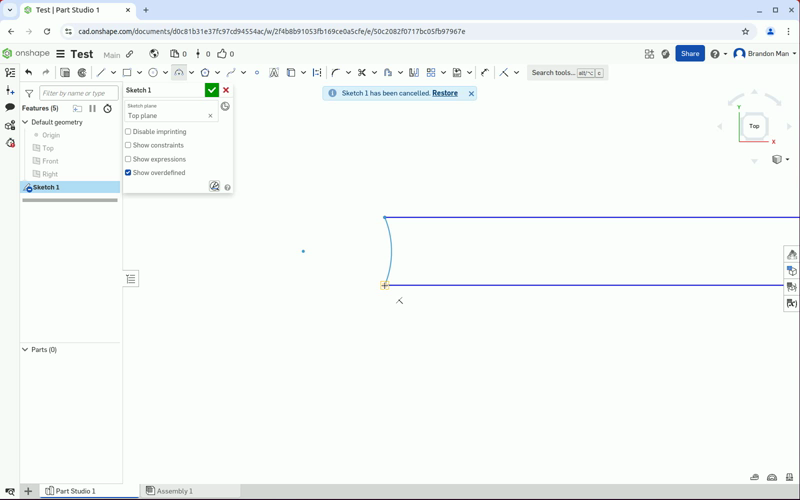
scroll(-6)
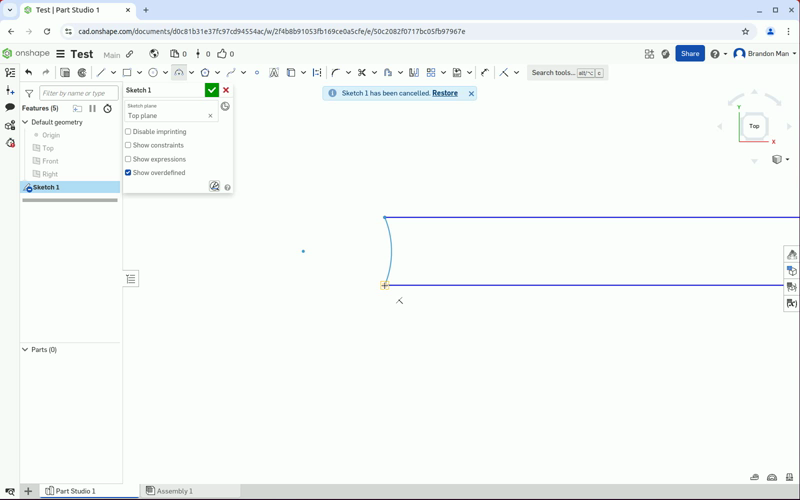
scroll(-6)
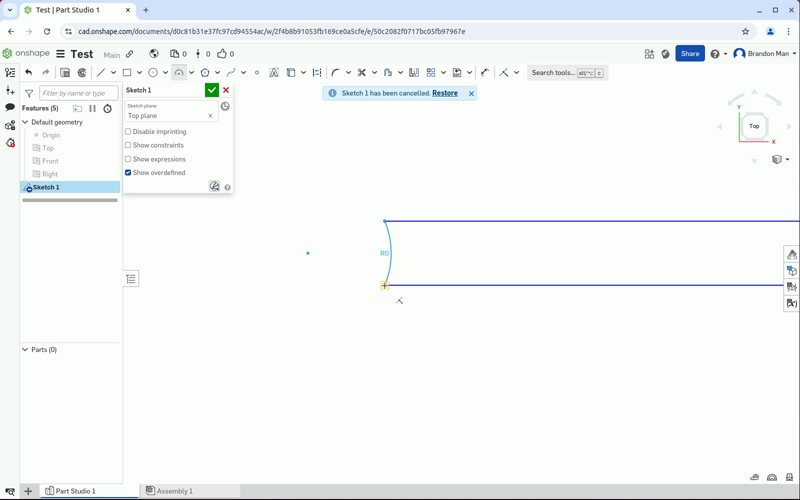
scroll(-6)
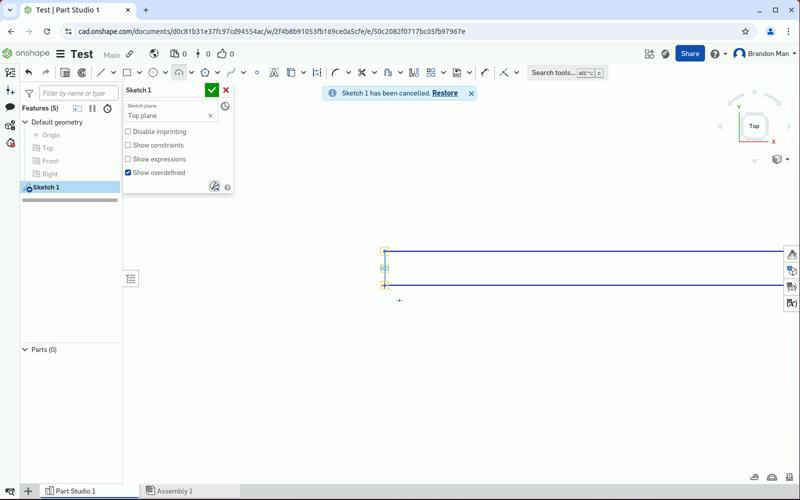
scroll(-6)
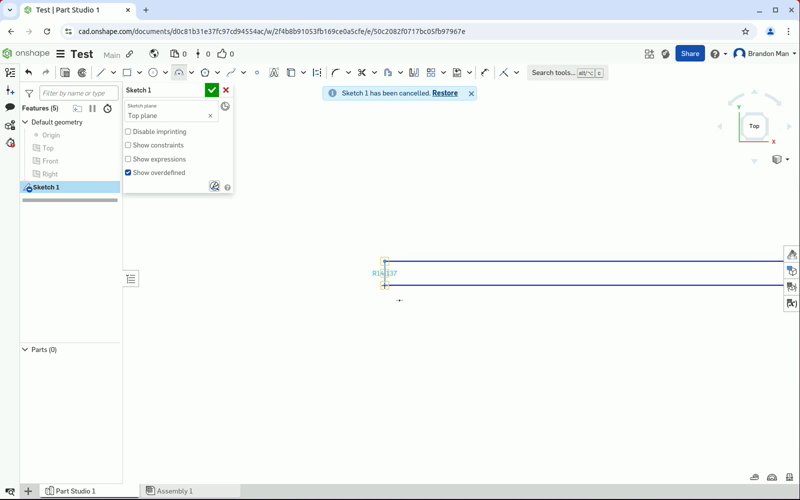
scroll(-6)
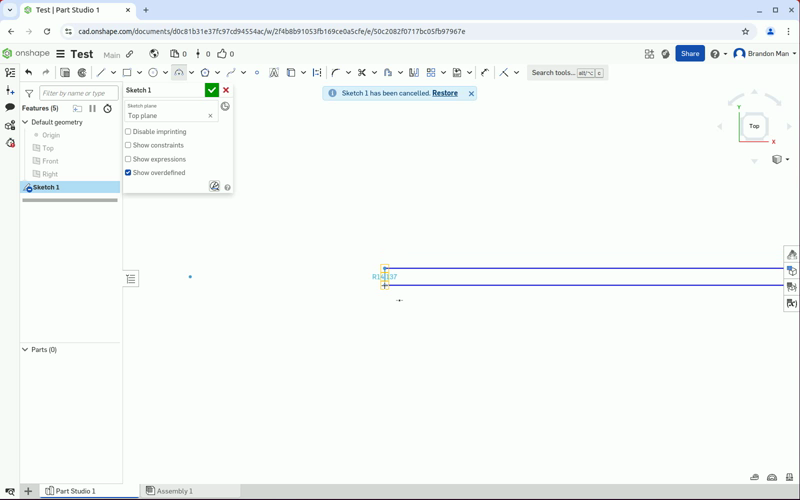
scroll(-6)
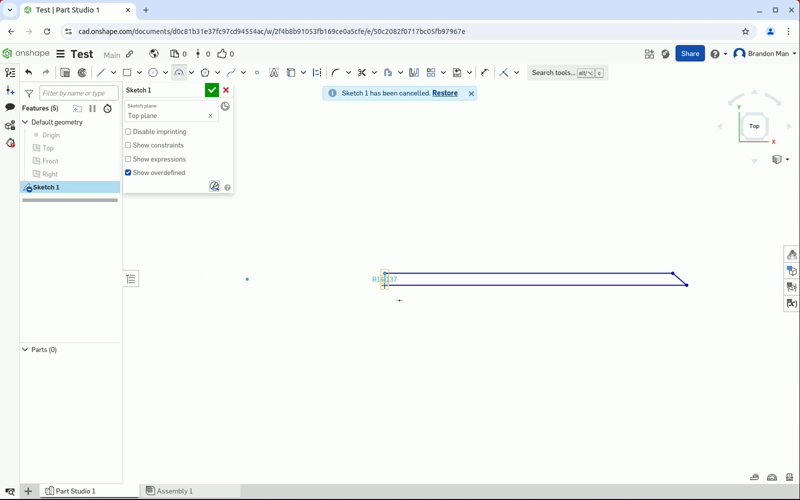
scroll(-6)
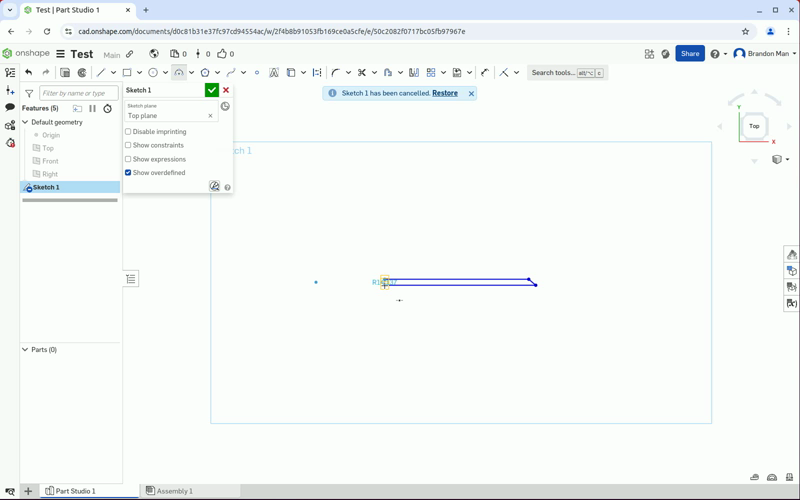
key_down(shift)
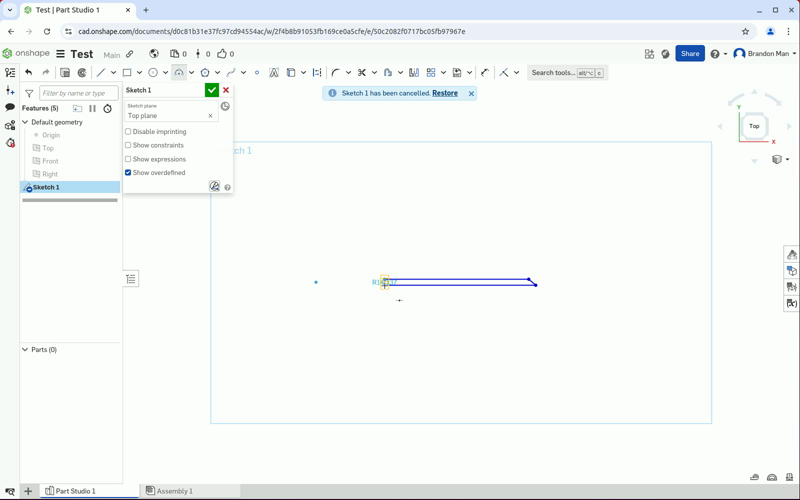
mouse_move(383, 282)
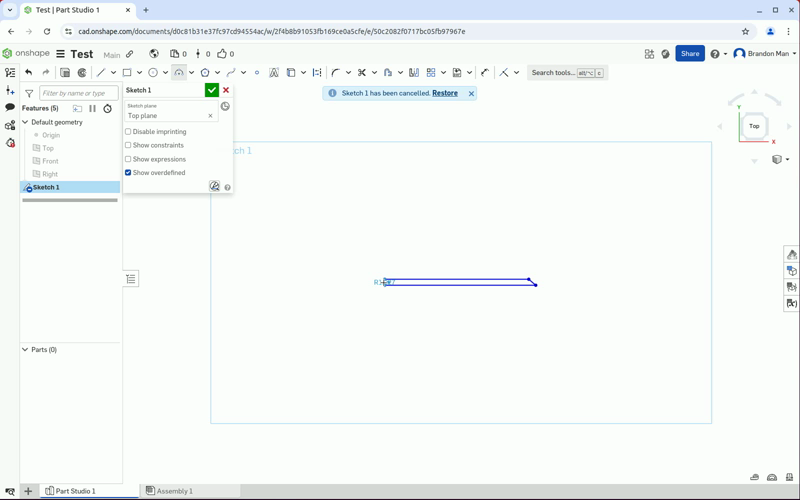
scroll(6)
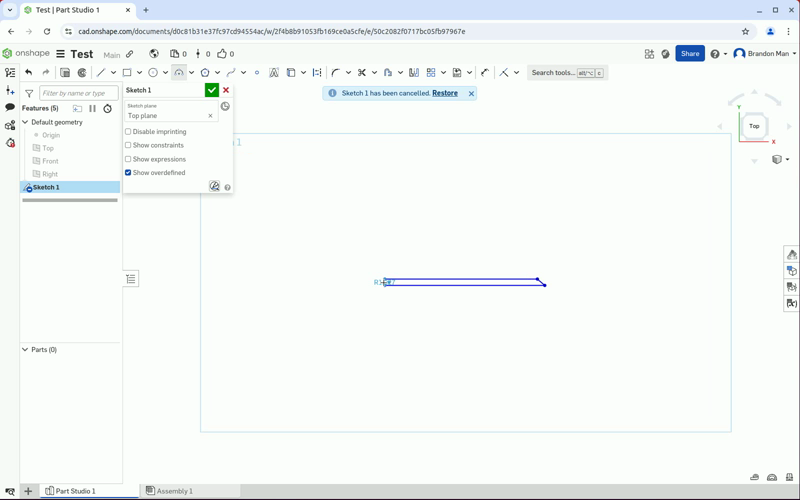
scroll(6)
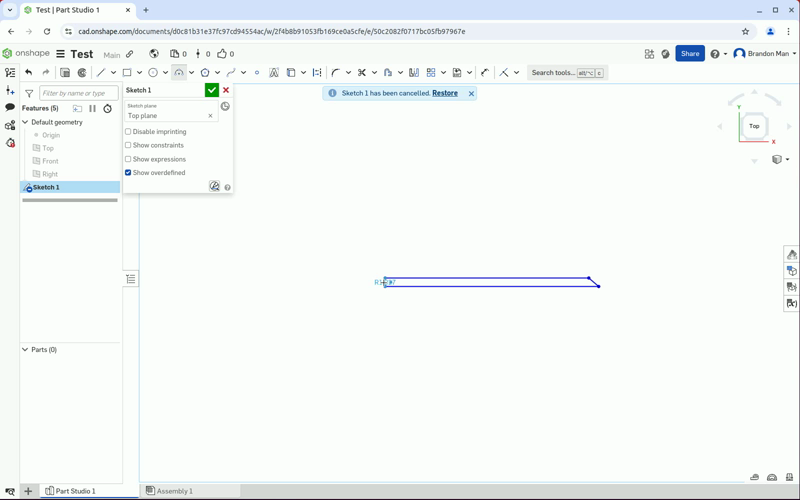
scroll(6)
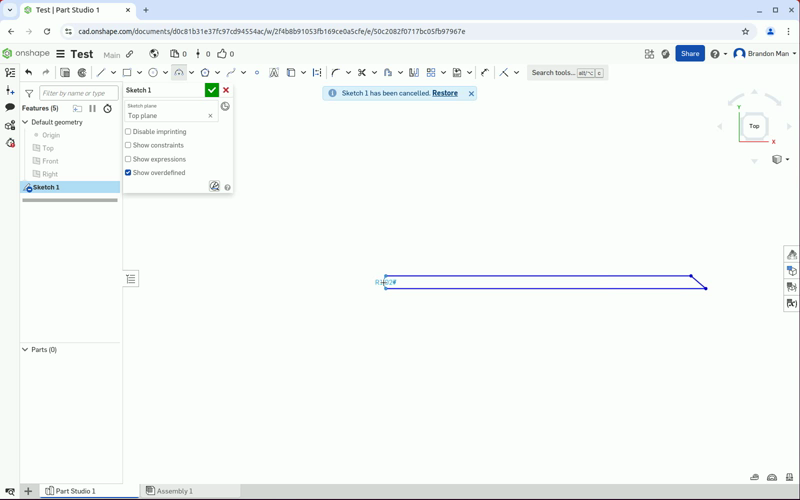
scroll(6)
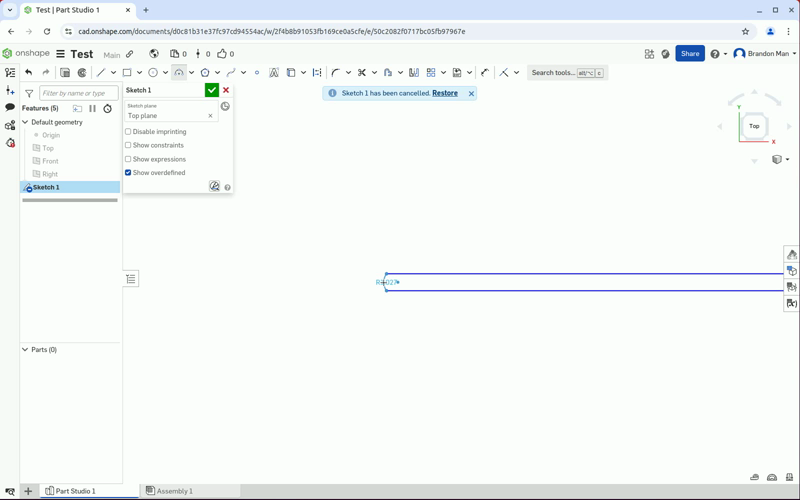
scroll(6)
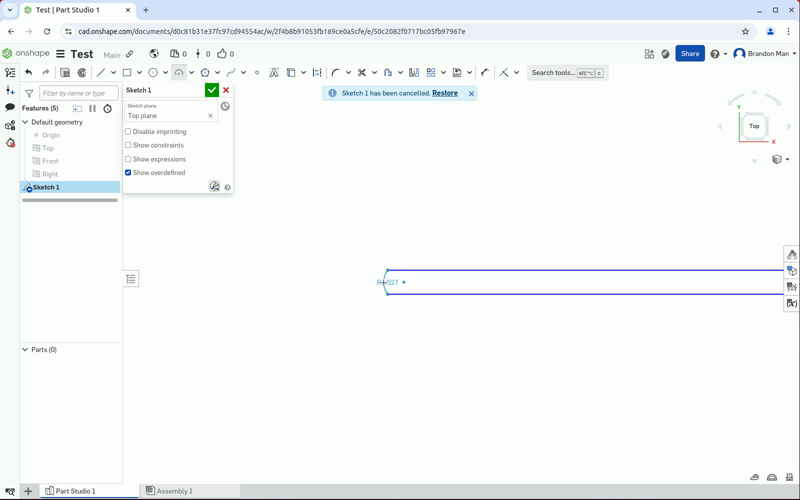
scroll(6)
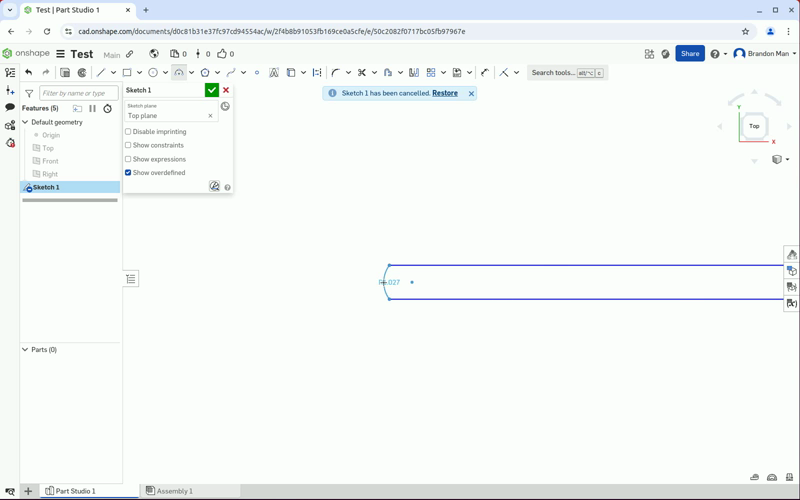
scroll(6)
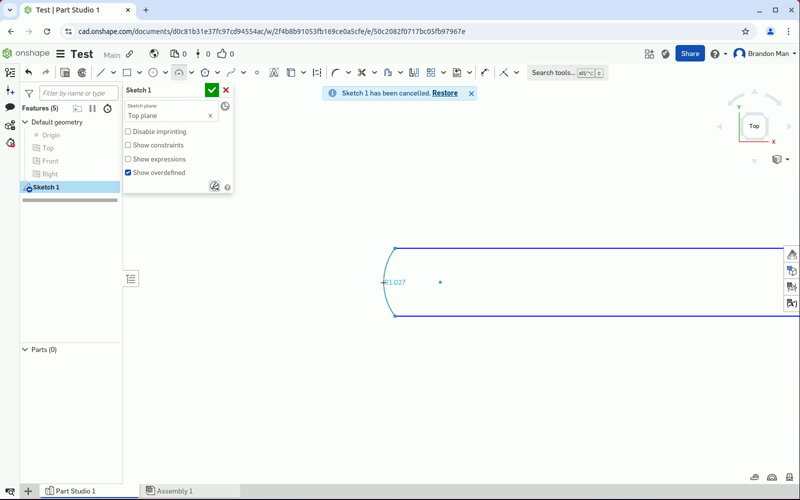
click(383, 282)
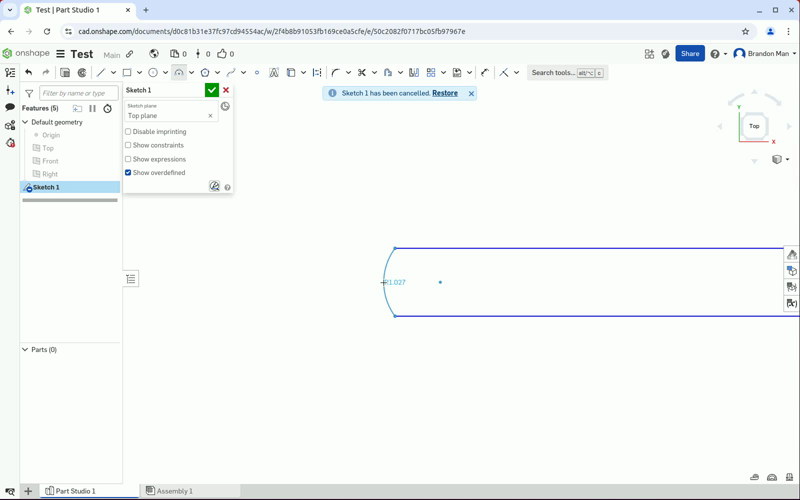
scroll(-6)
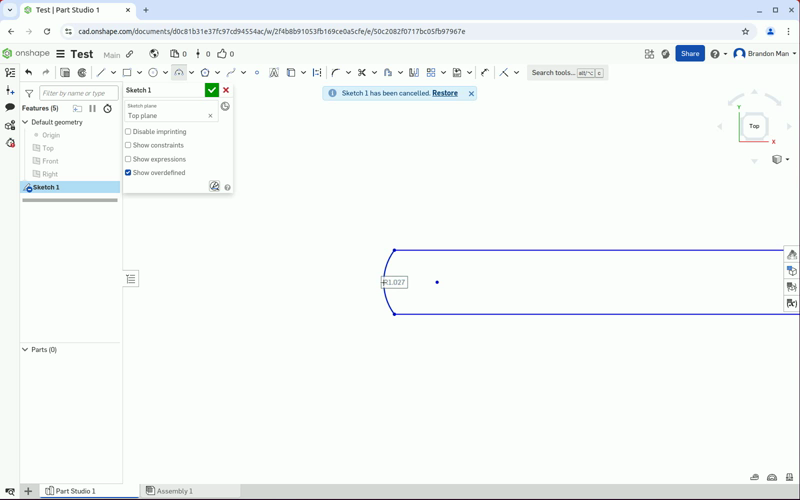
scroll(-6)
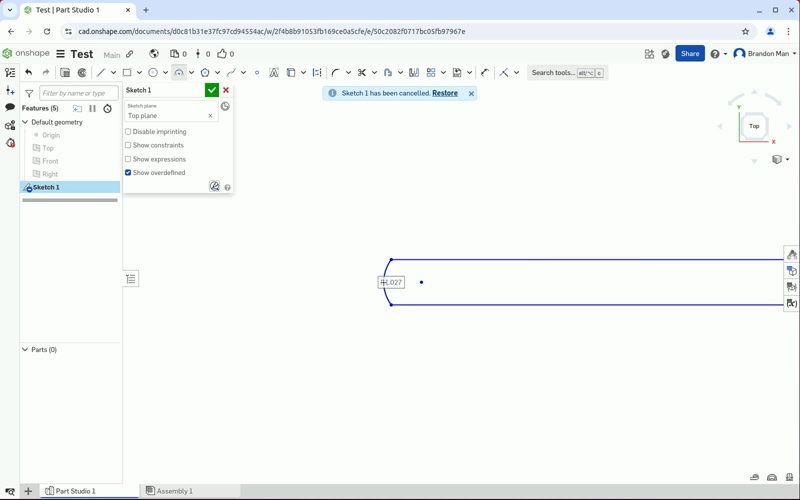
scroll(-6)
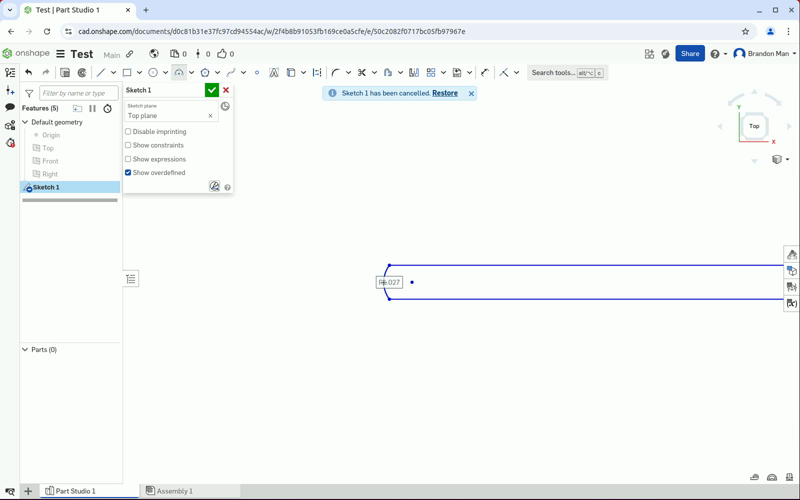
scroll(-6)
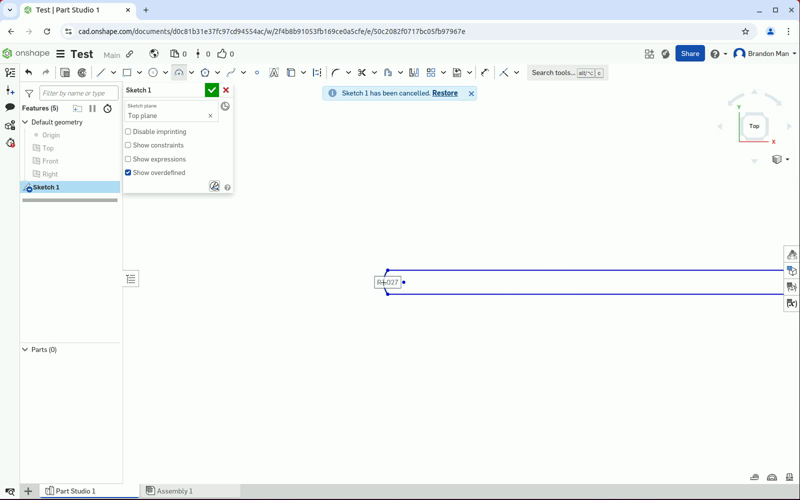
scroll(-6)
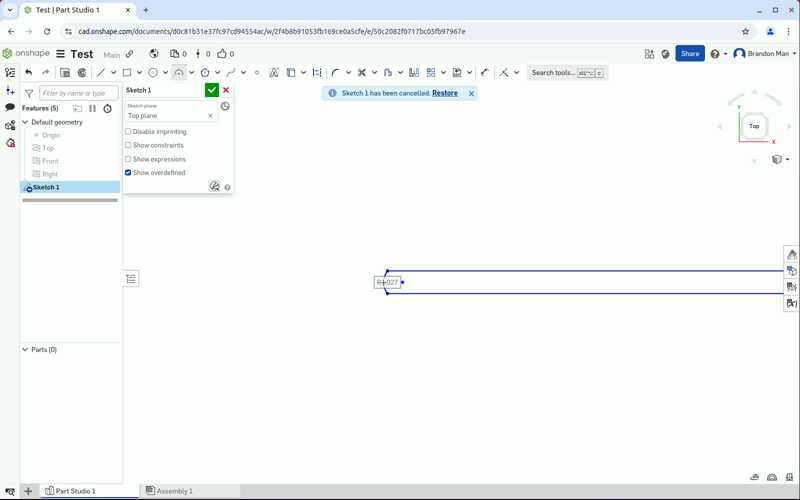
scroll(-6)
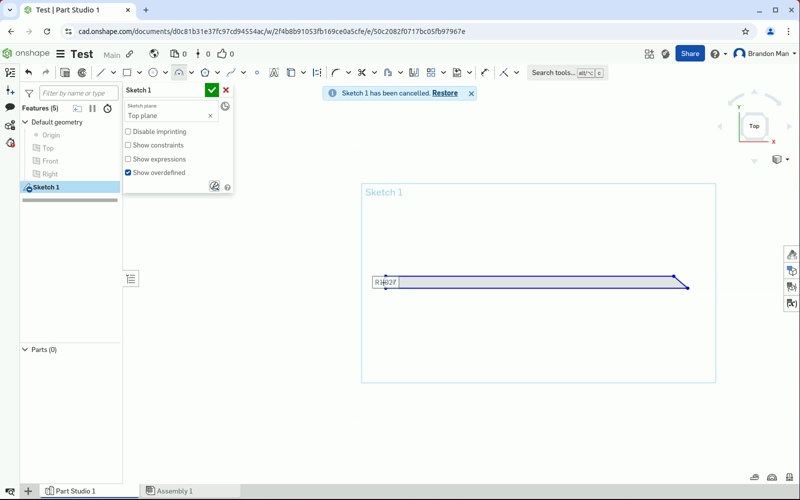
scroll(-6)
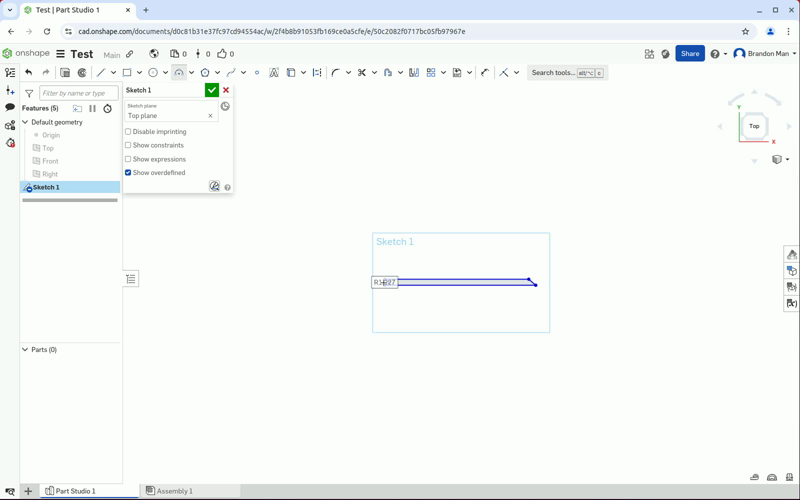
key_up(shift)
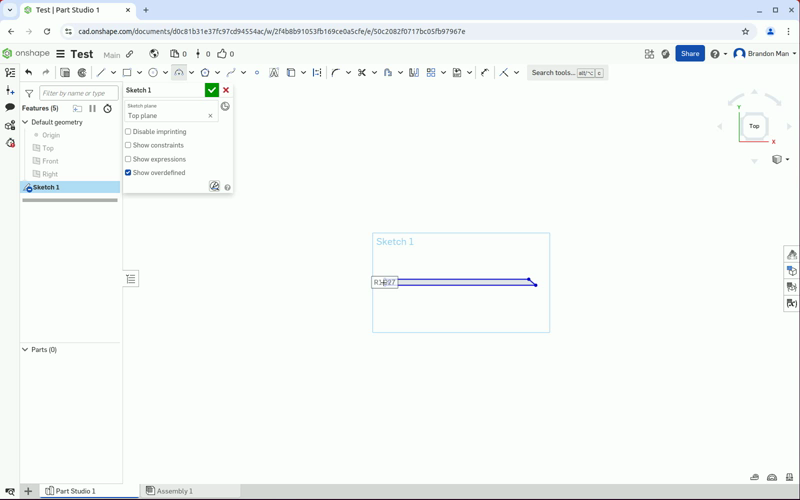
key(esc)
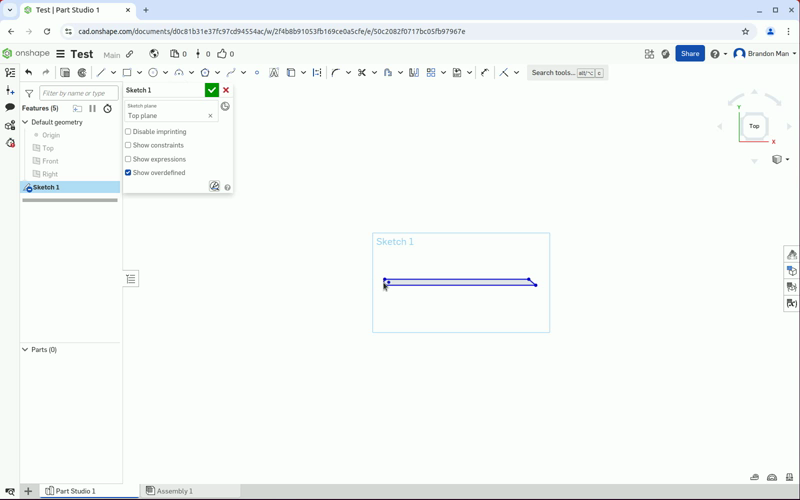
mouse_move(472, 280)
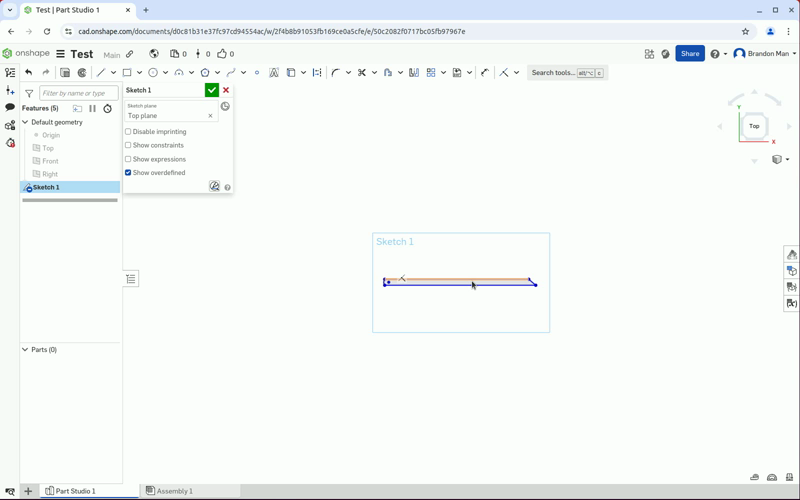
scroll(6)
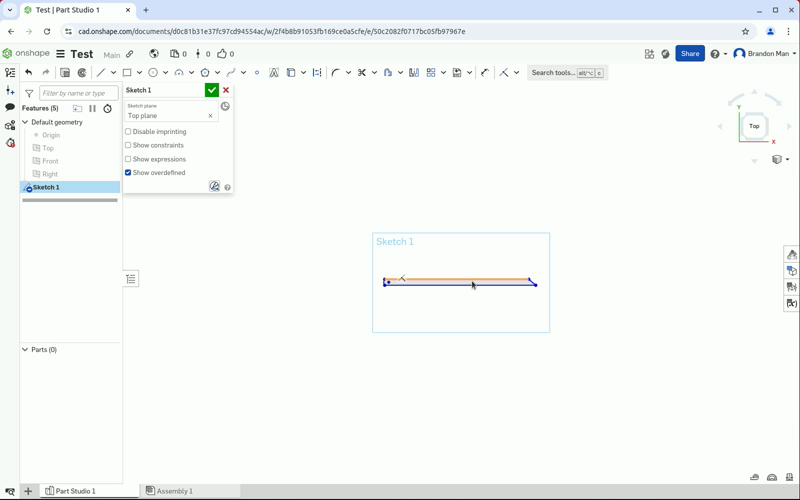
scroll(6)
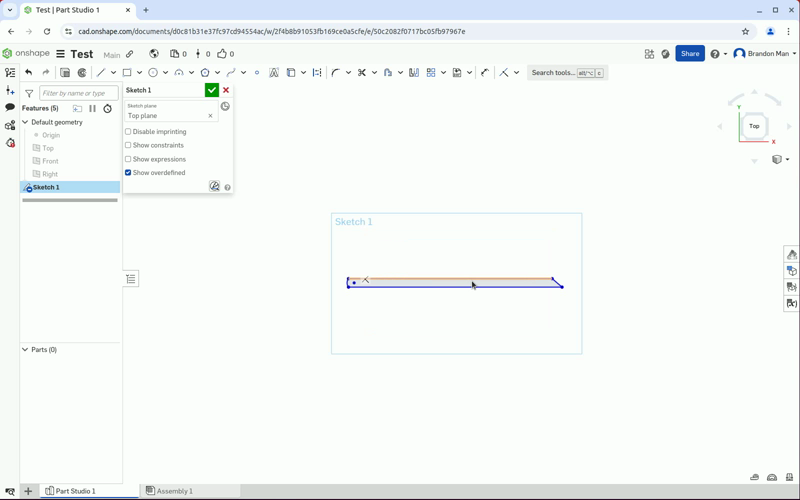
scroll(6)
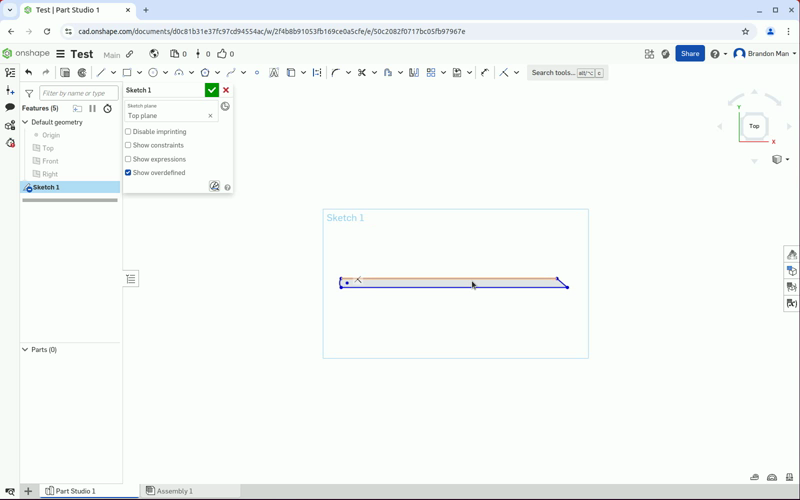
scroll(6)
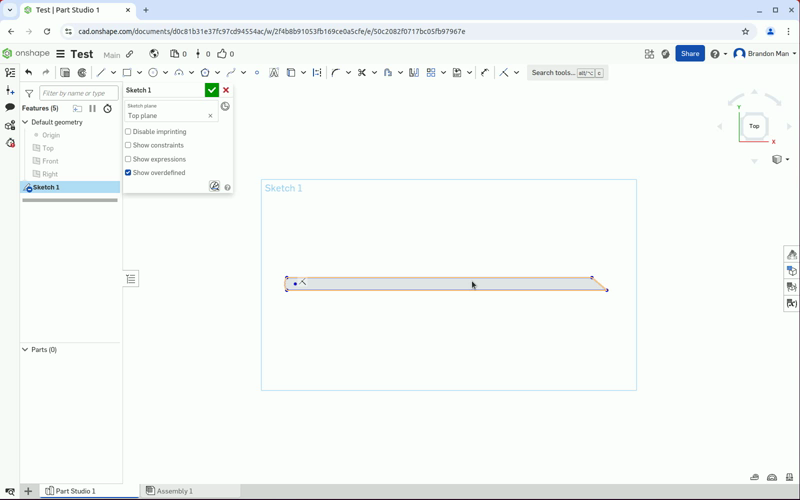
scroll(6)
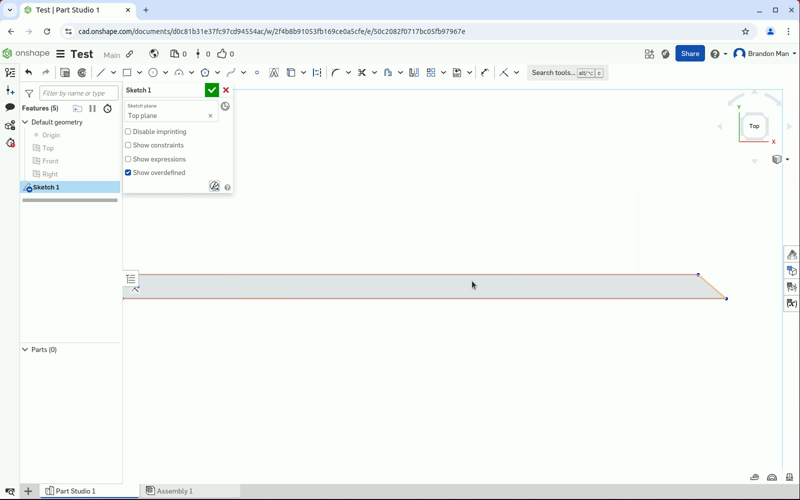
scroll(6)
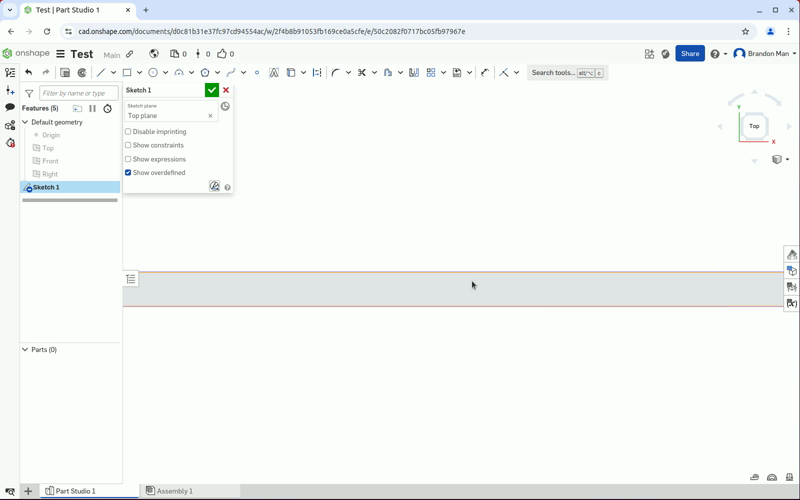
scroll(6)
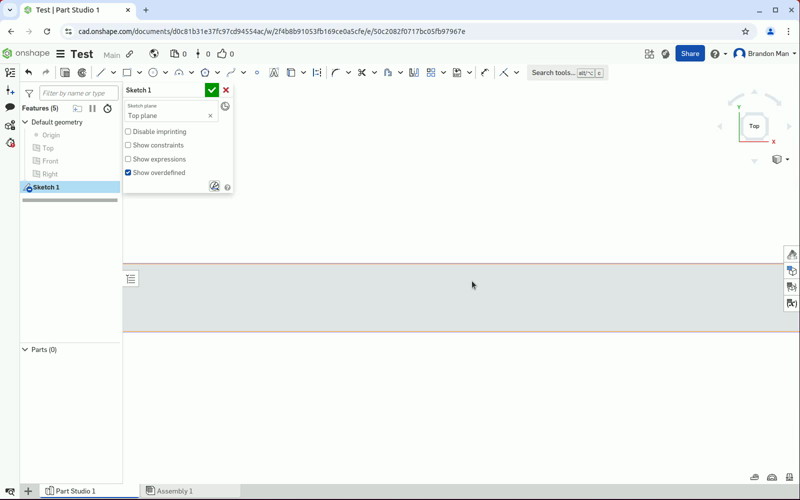
click(472, 280)
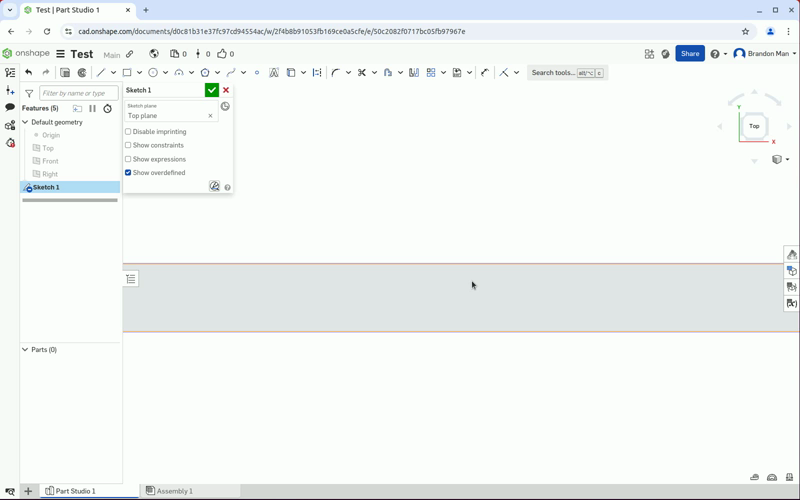
scroll(-6)
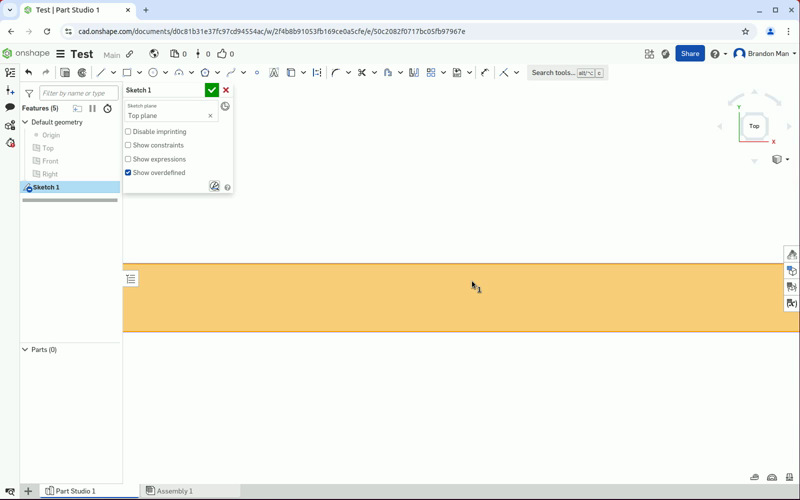
scroll(-6)
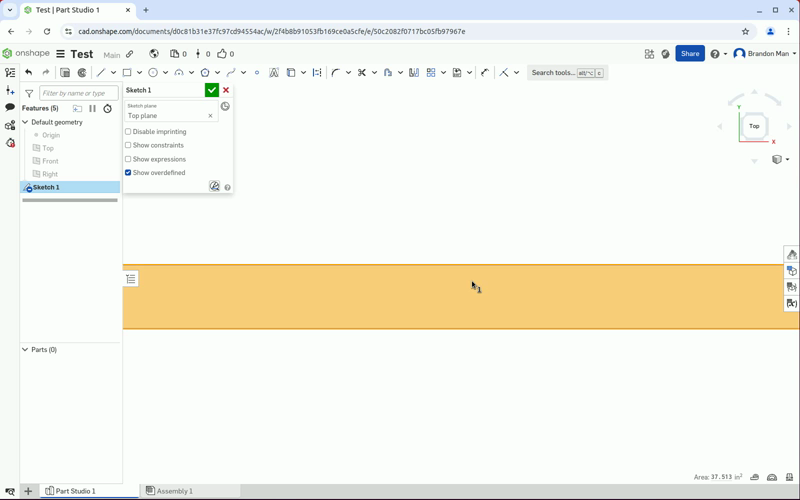
scroll(-6)
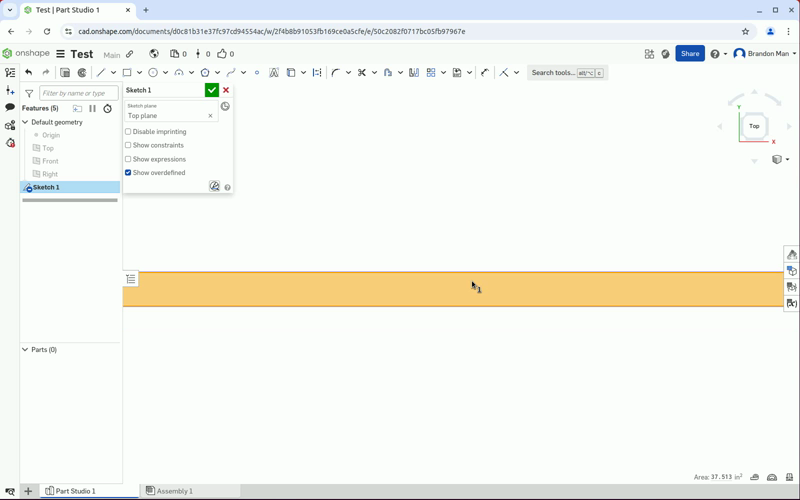
scroll(-6)
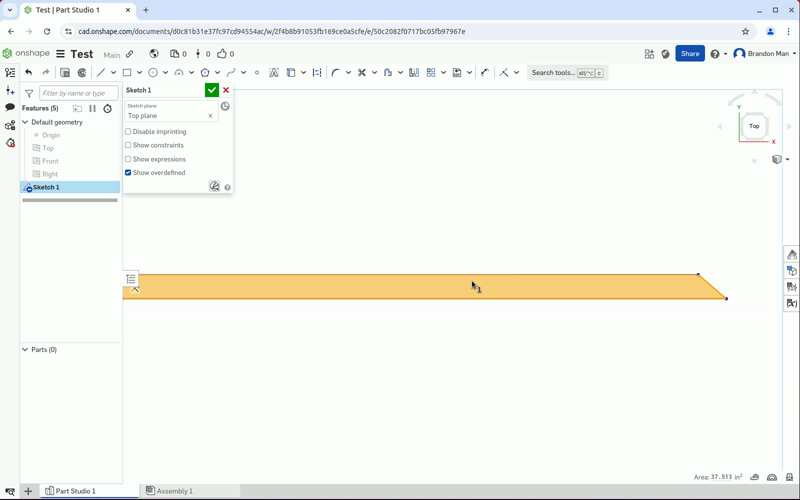
scroll(-6)
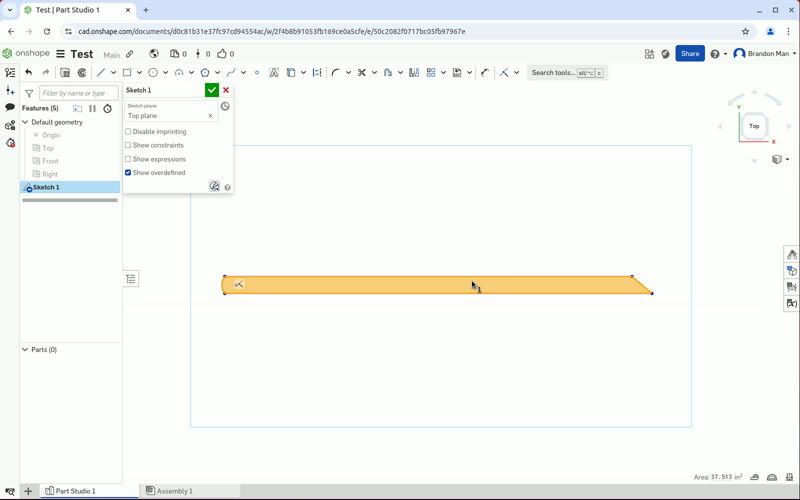
scroll(-6)
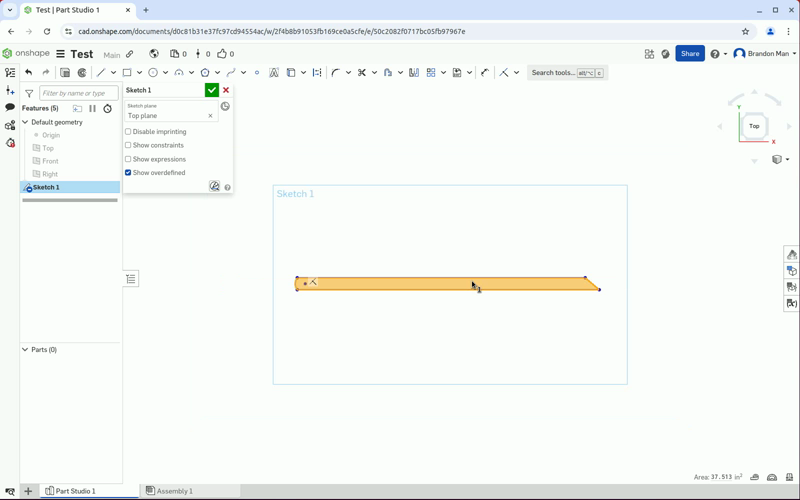
scroll(-6)
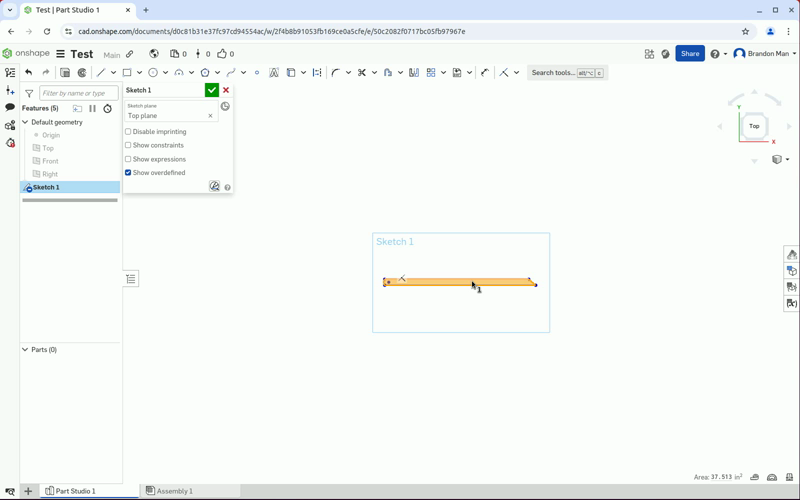
mouse_move(73, 352)
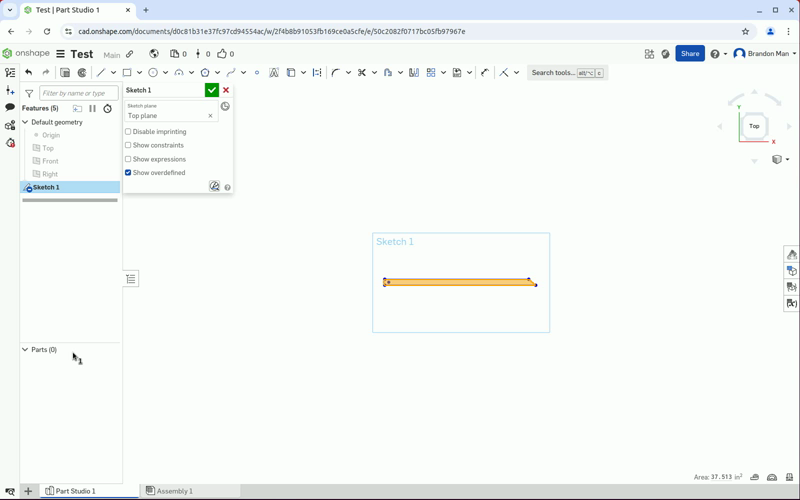
key(shift+y)
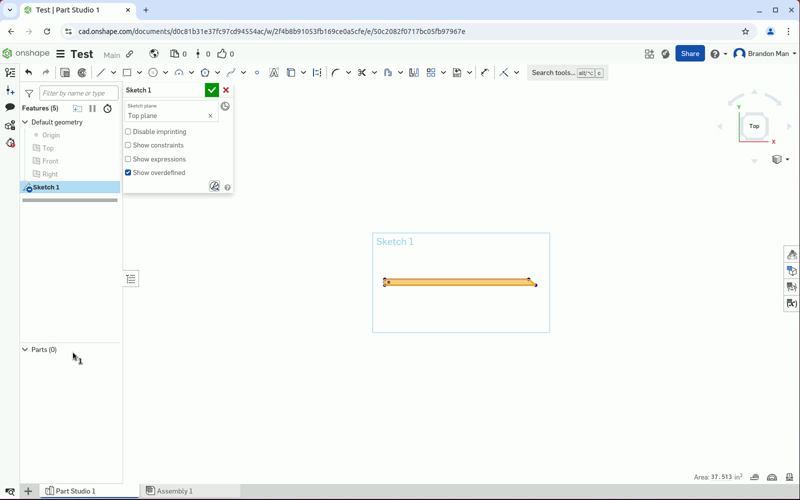
key(shift+e)
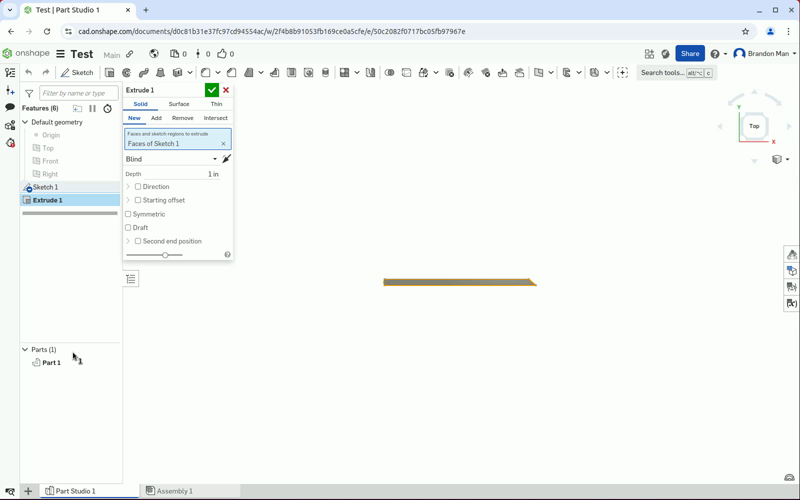
mouse_move(143, 106)
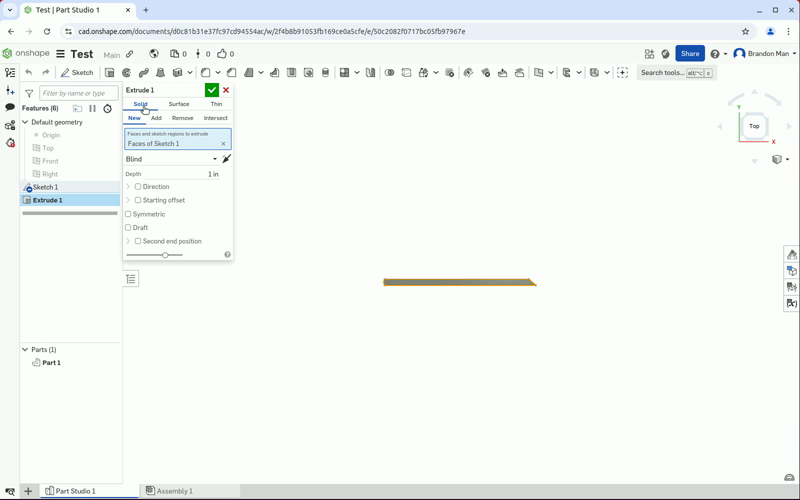
click(143, 106)
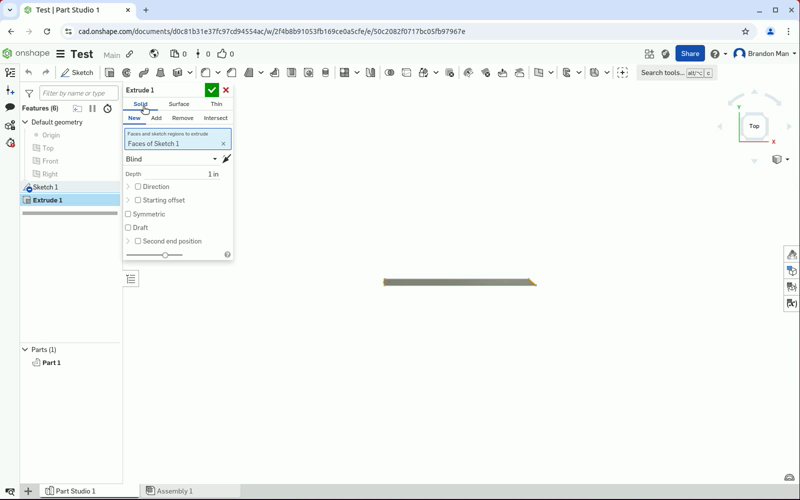
mouse_move(137, 120)
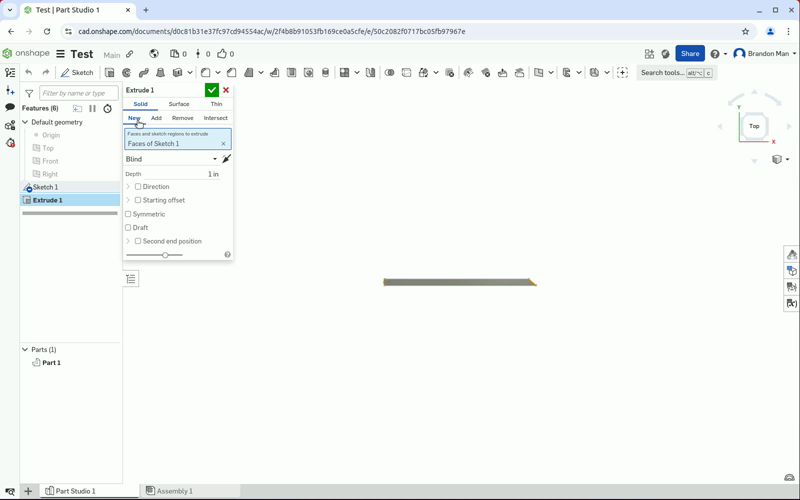
click(137, 120)
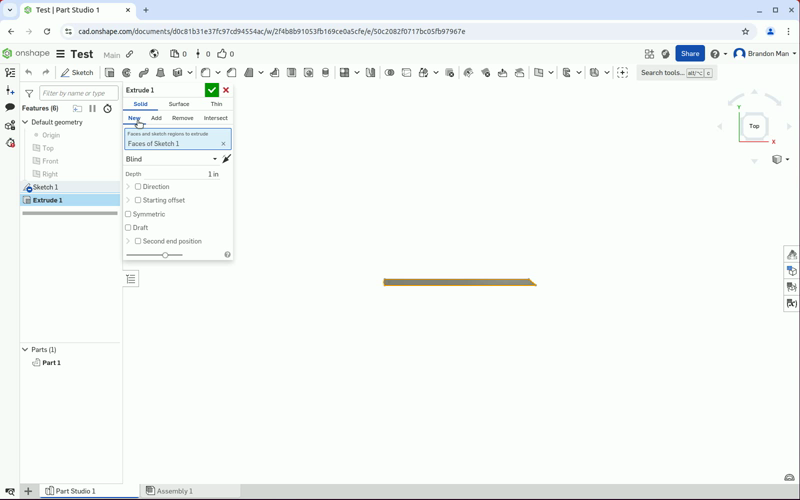
key(tab, 4)
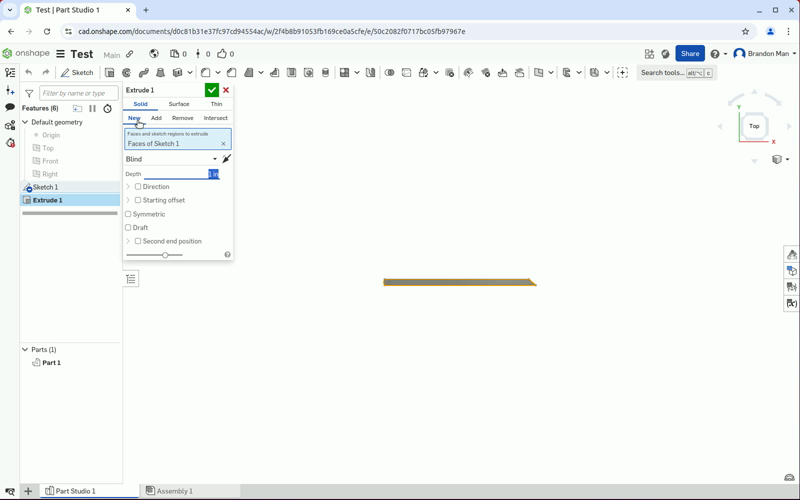
text(3.851)
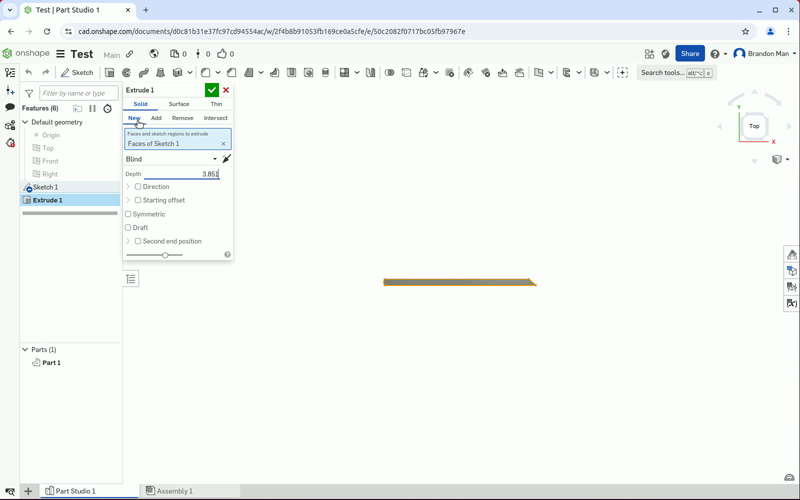
key(enter)
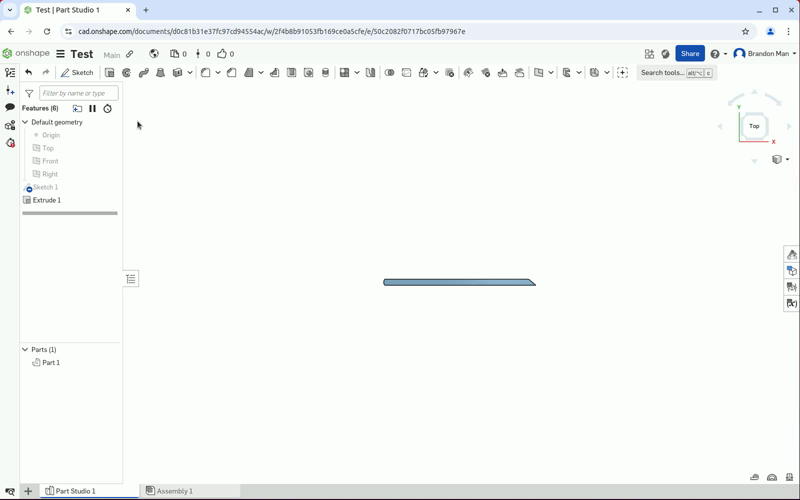
key(shift+h)
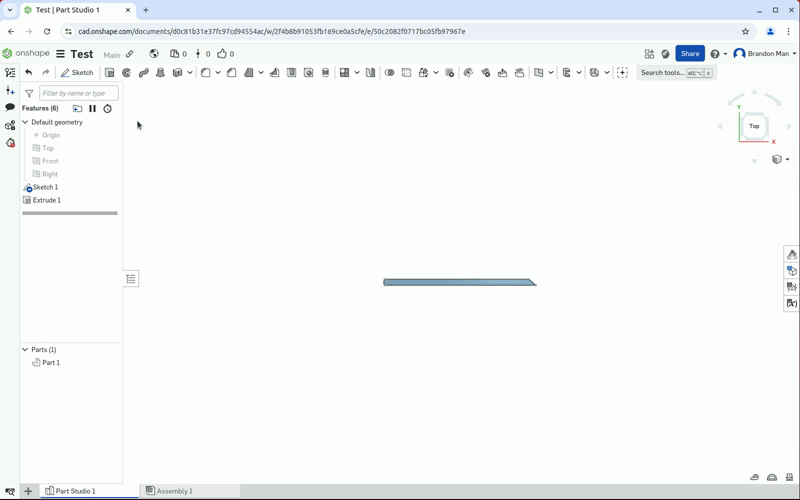
key(shift+h)
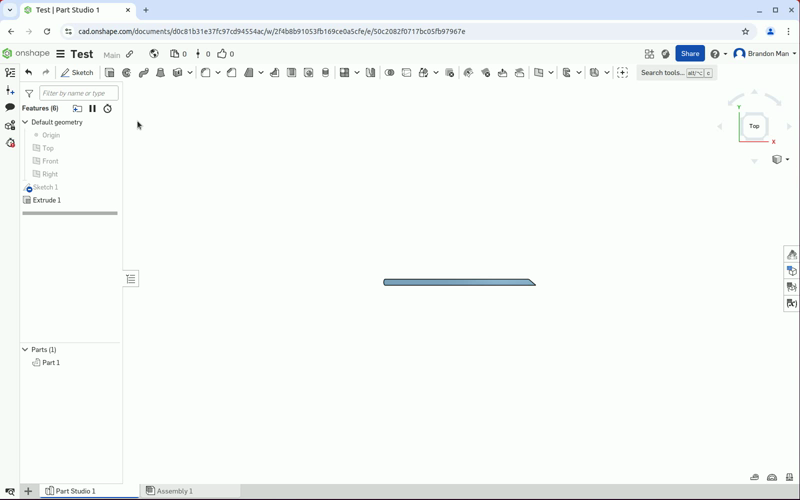
mouse_move(73, 189)
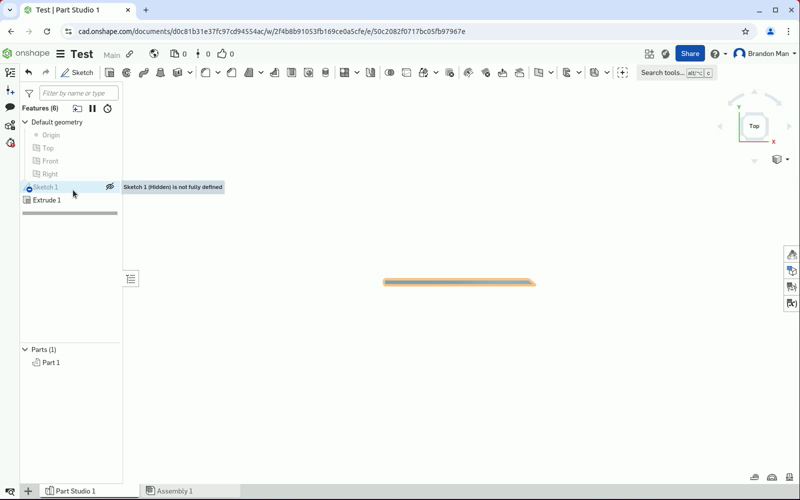
click(73, 189)
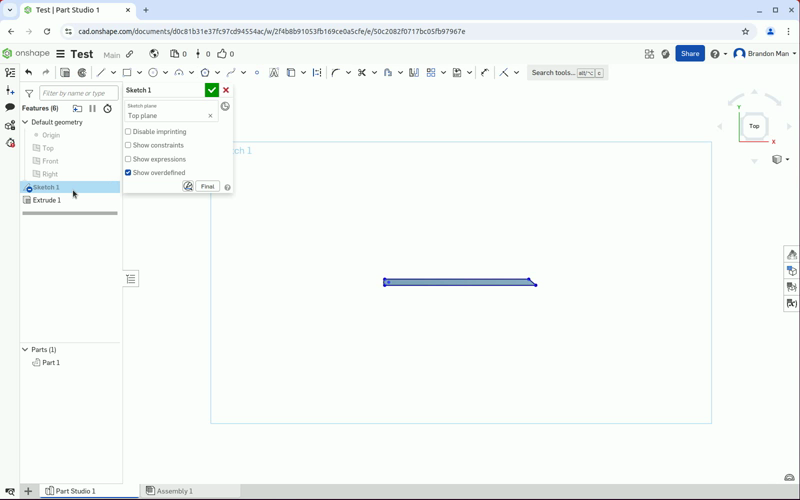
mouse_move(229, 92)
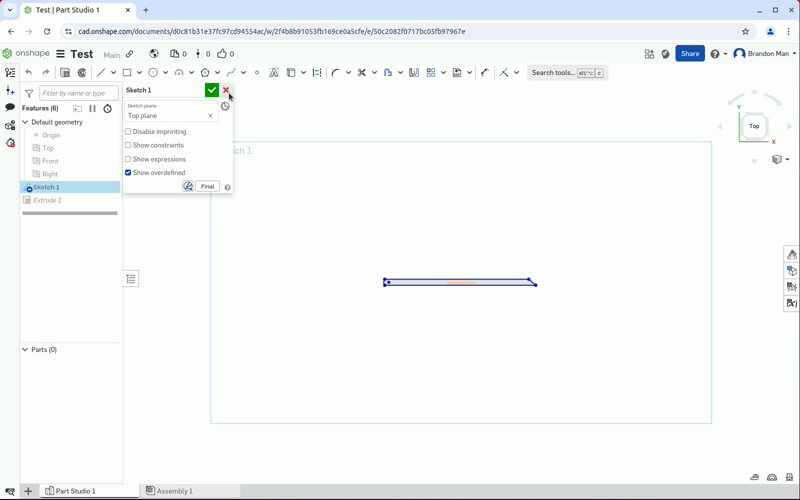
click(229, 92)
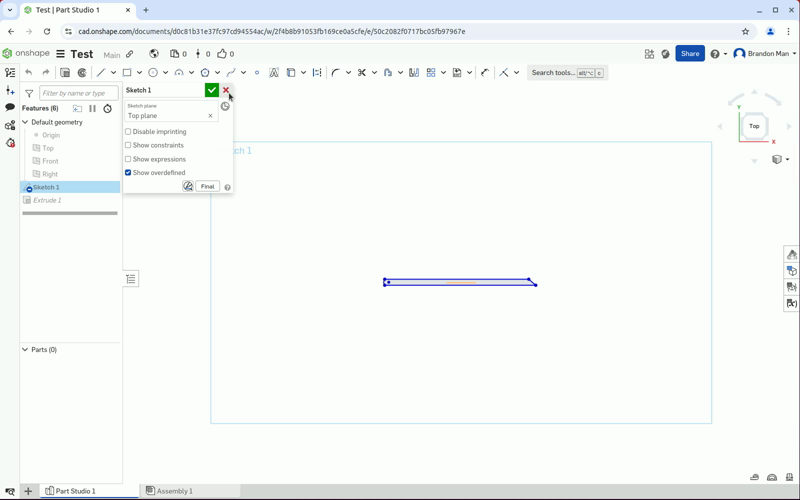
key(shift+s)
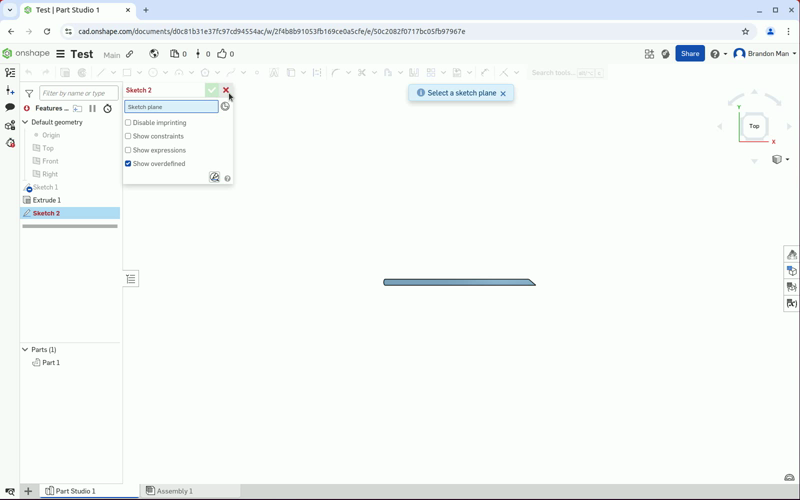
mouse_move(73, 150)
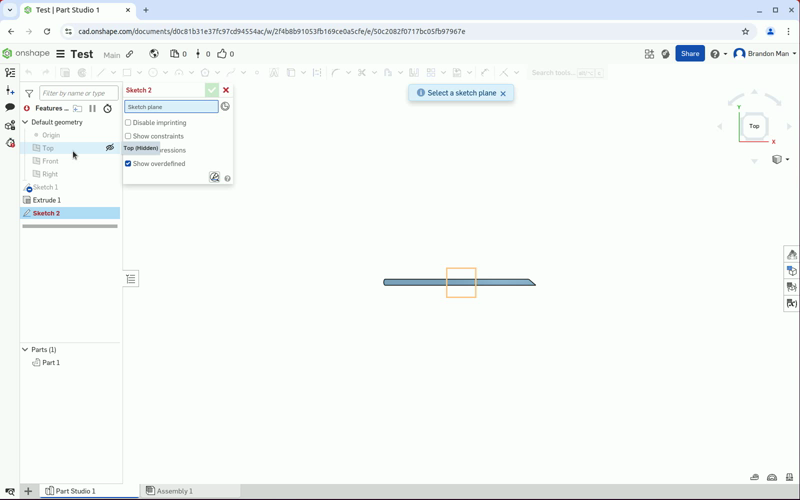
click(73, 150)
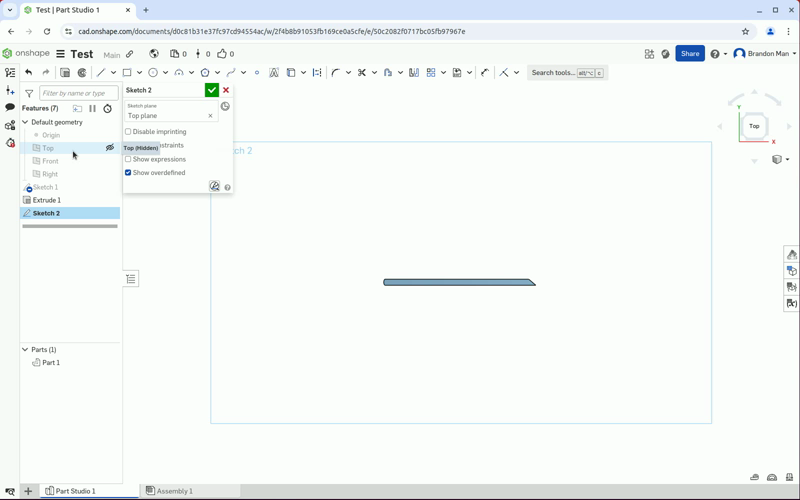
mouse_move(73, 352)
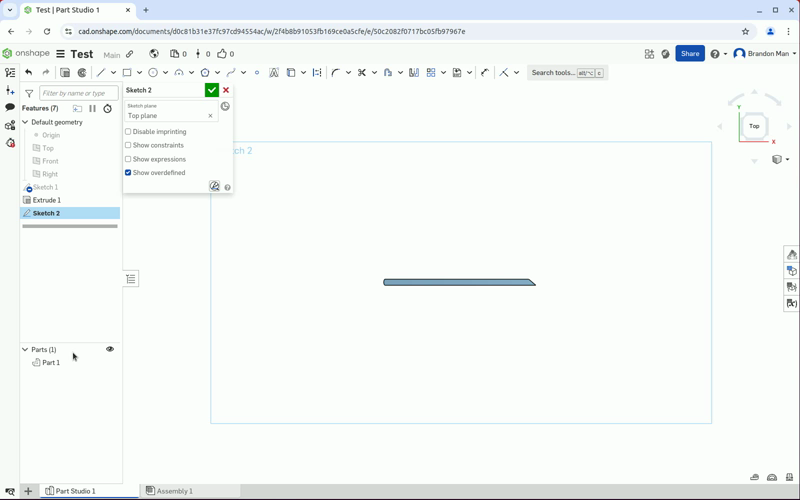
key(y)
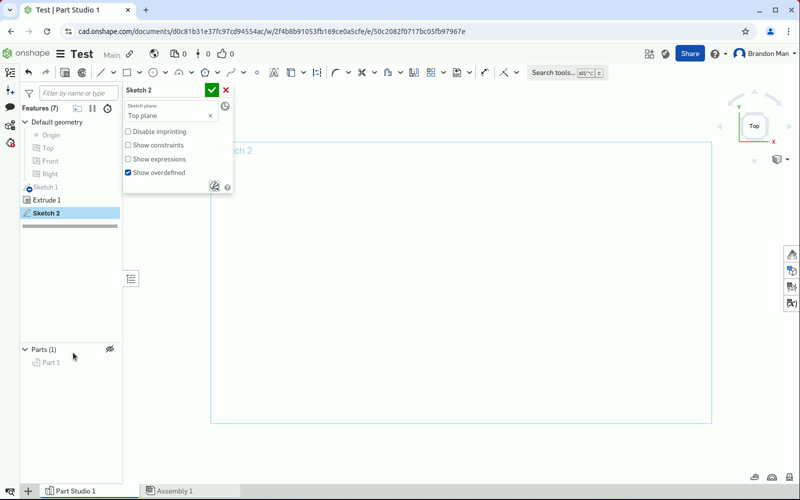
key(l)
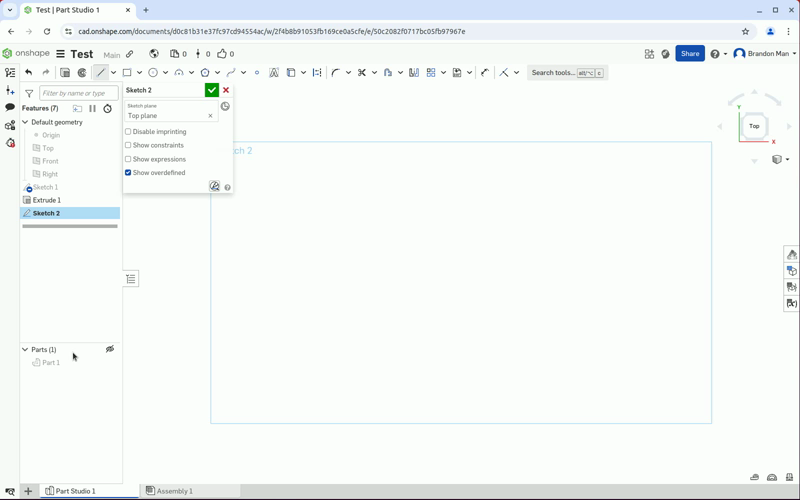
key_down(shift)
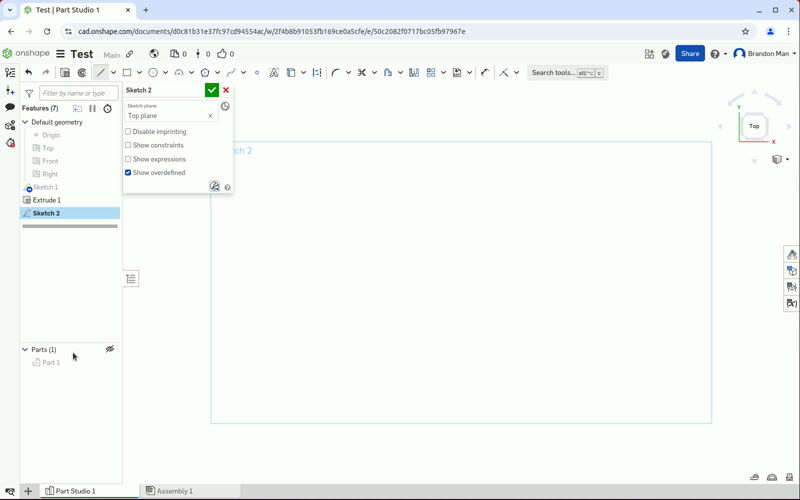
mouse_move(366, 291)
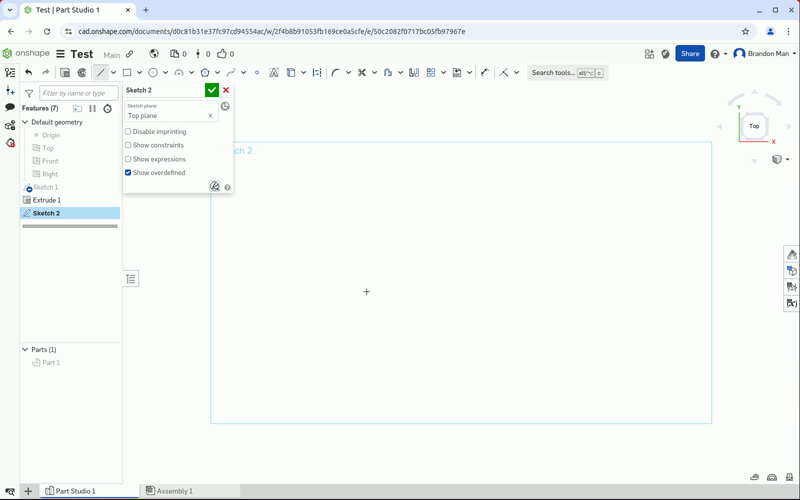
click(366, 291)
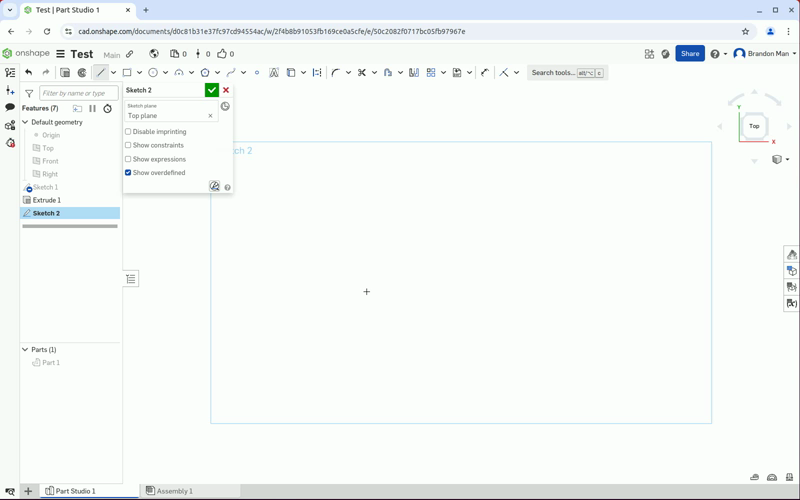
key_up(shift)
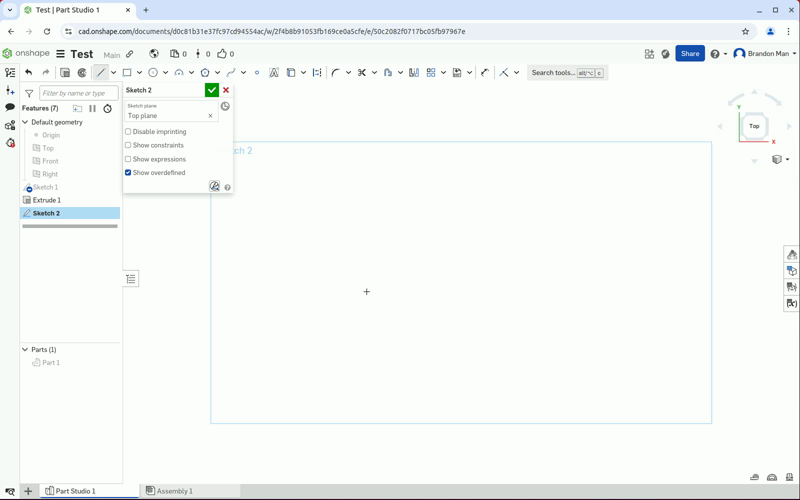
key_down(shift)
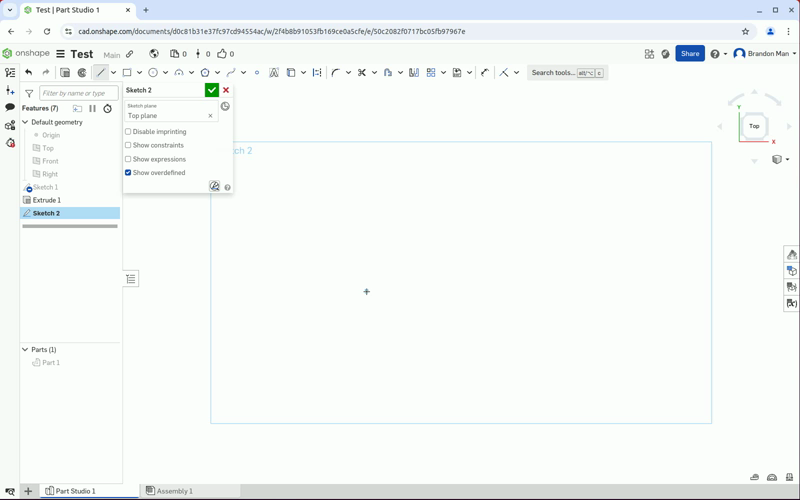
mouse_move(396, 291)
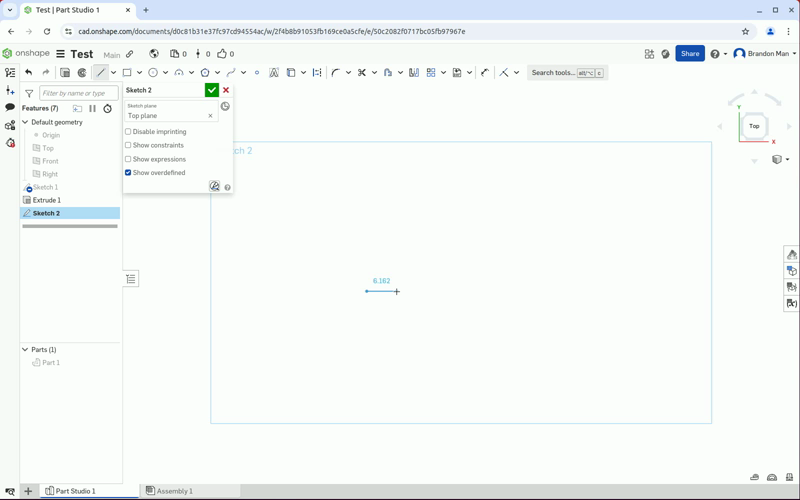
mouse_move(369, 288)
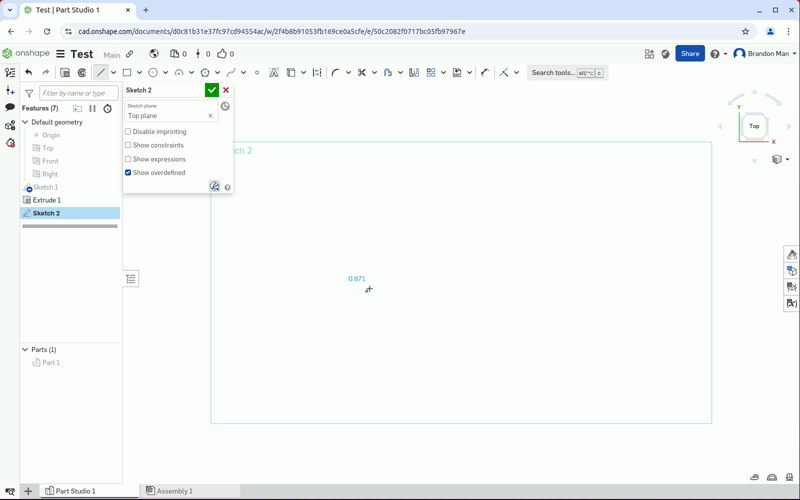
scroll(6)
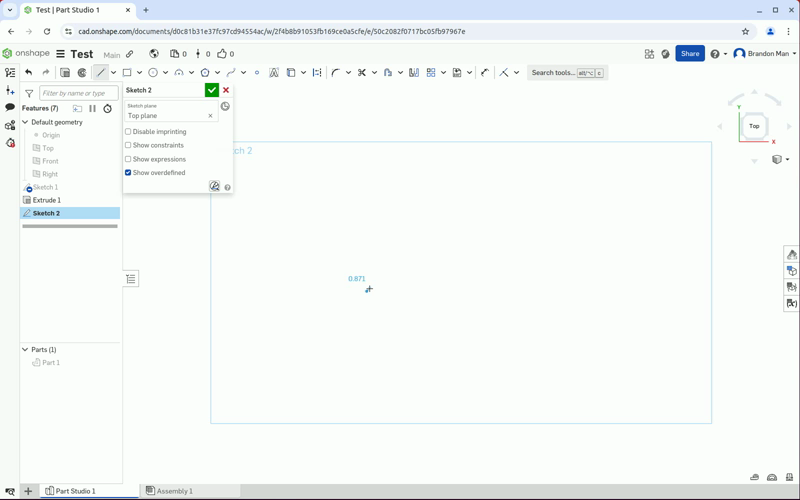
scroll(6)
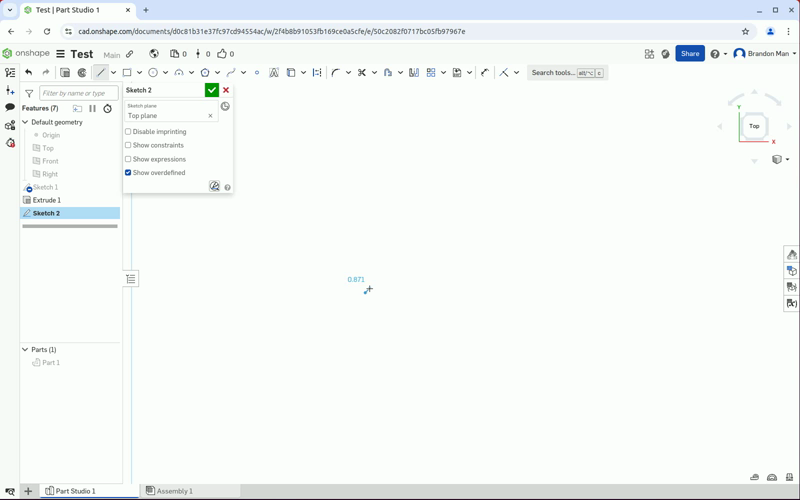
scroll(6)
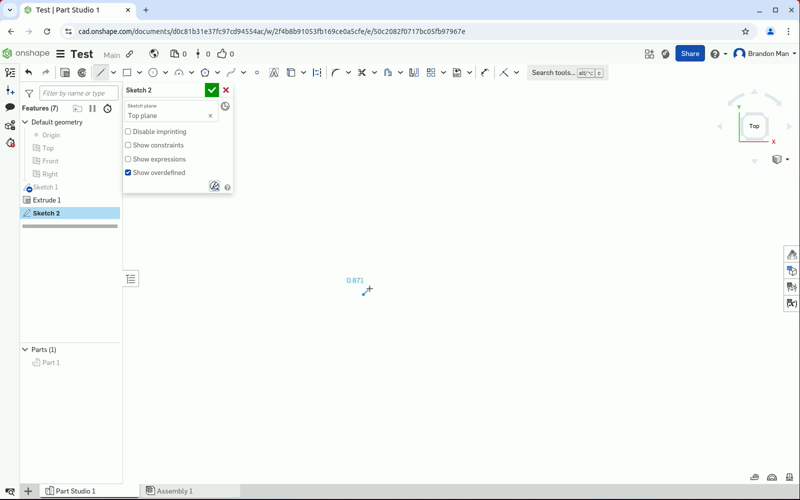
scroll(6)
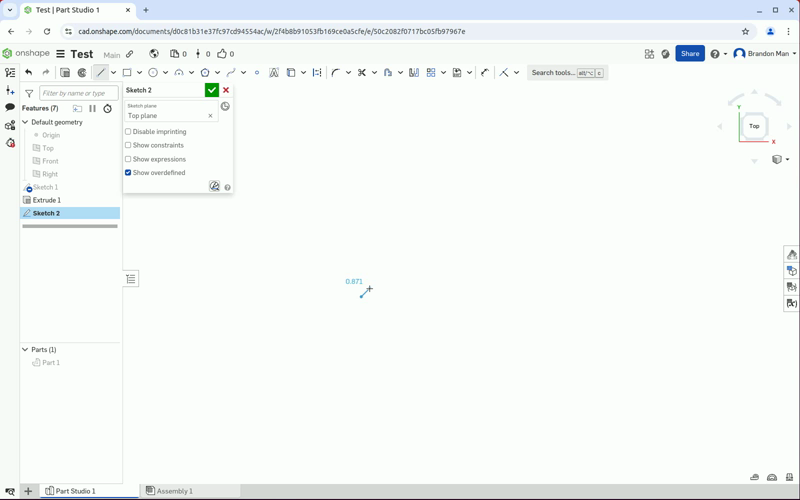
scroll(6)
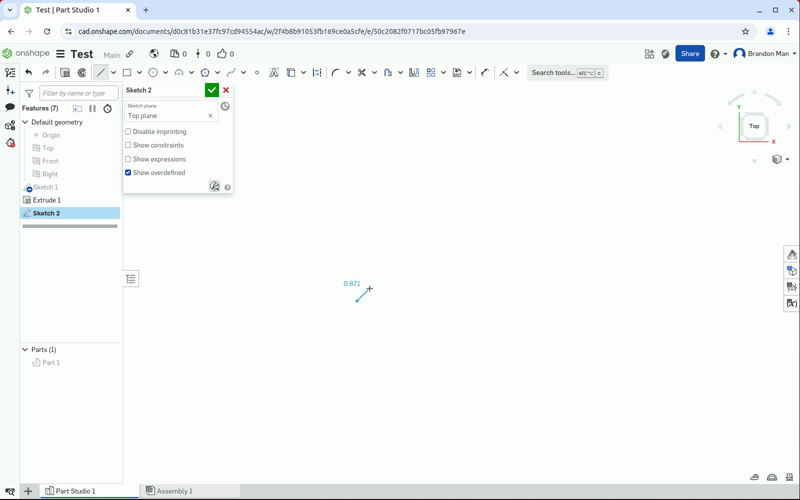
scroll(6)
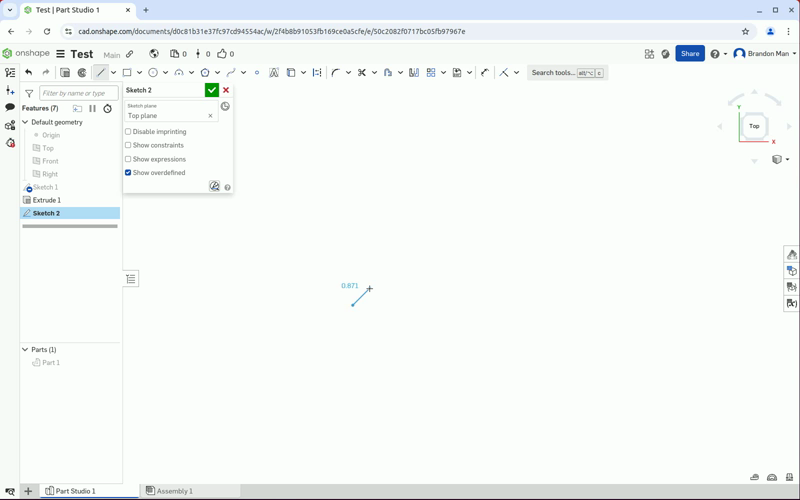
scroll(6)
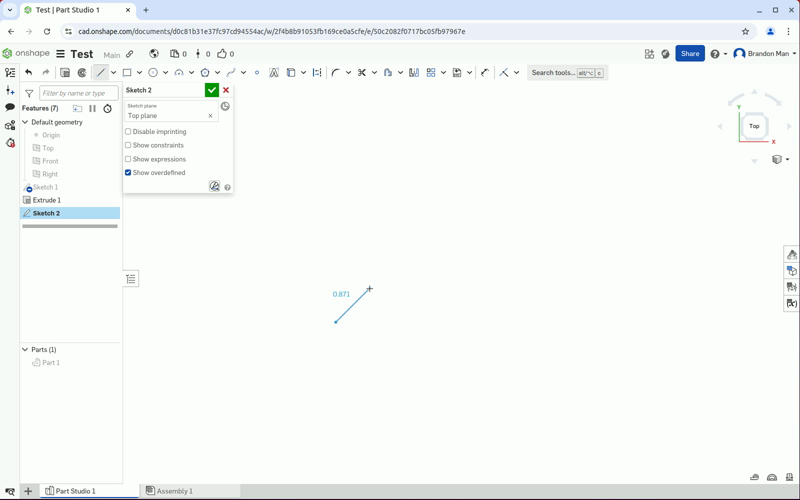
click(369, 288)
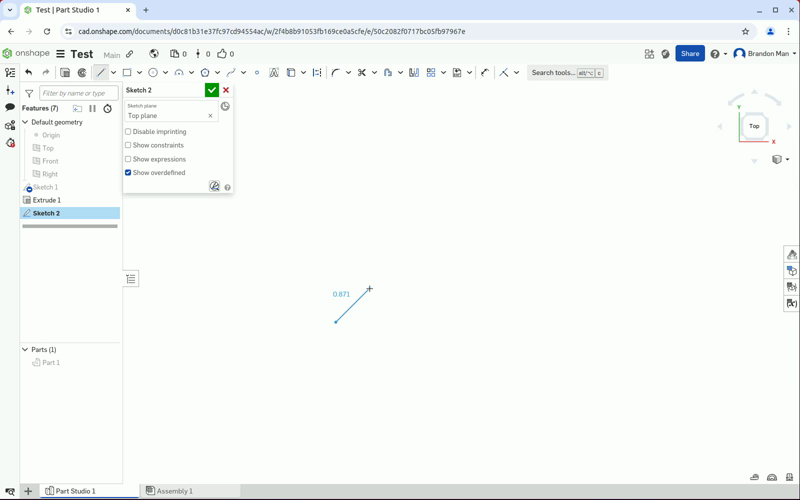
scroll(-6)
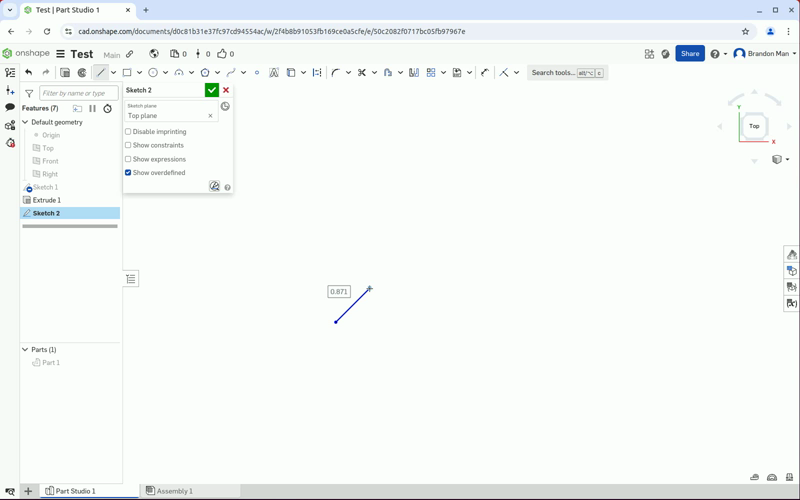
scroll(-6)
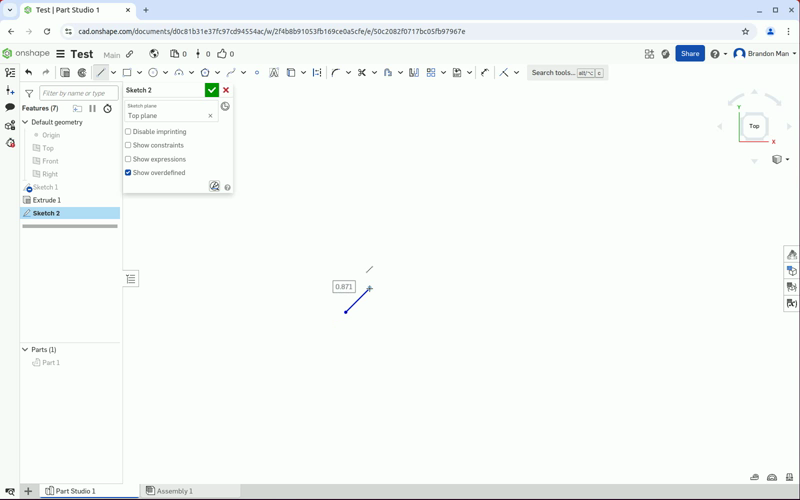
scroll(-6)
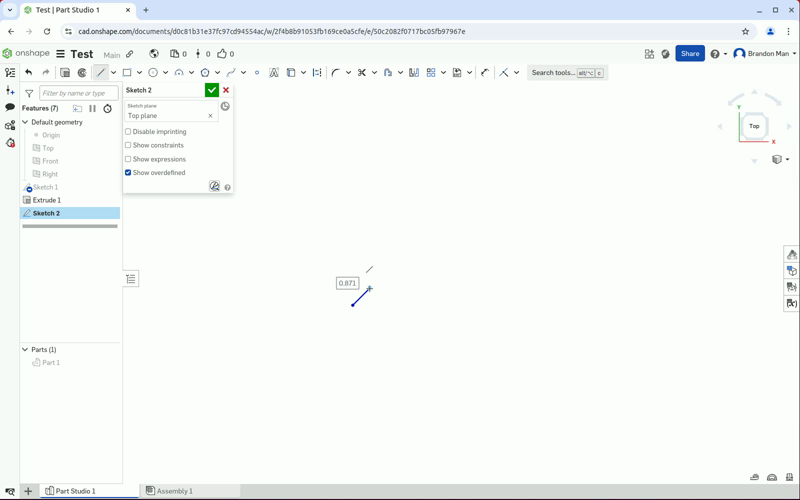
scroll(-6)
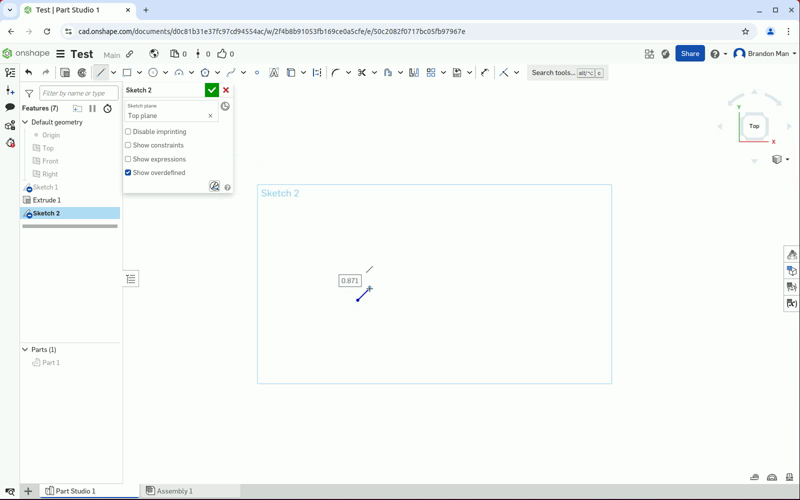
scroll(-6)
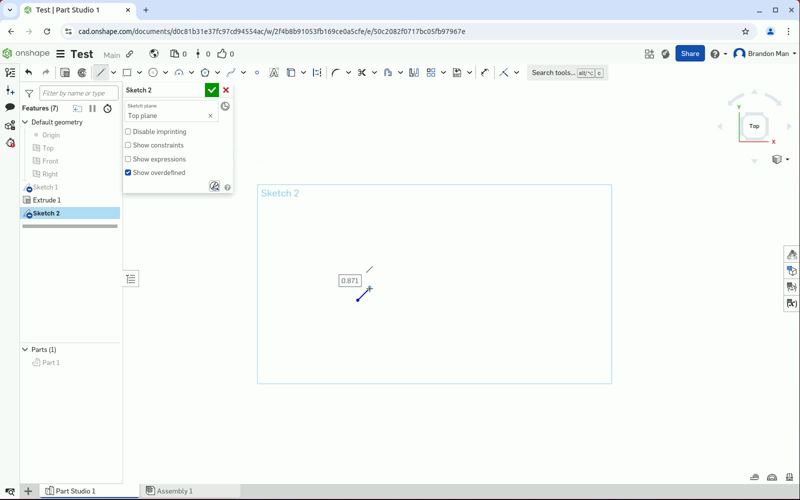
scroll(-6)
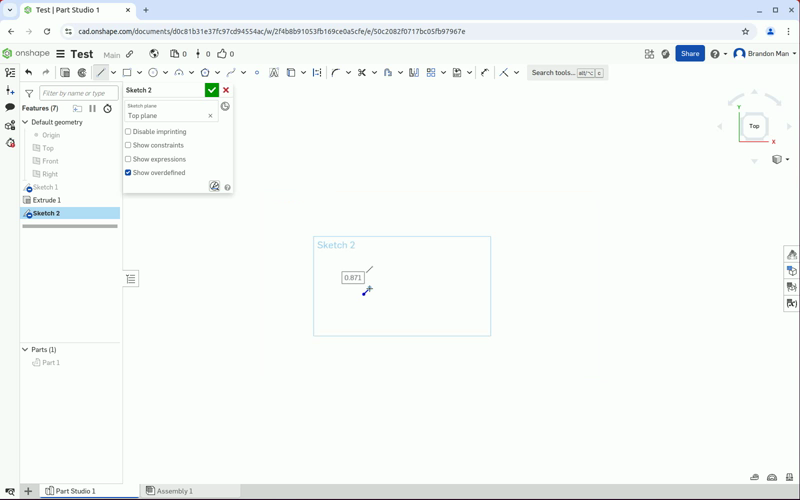
scroll(-6)
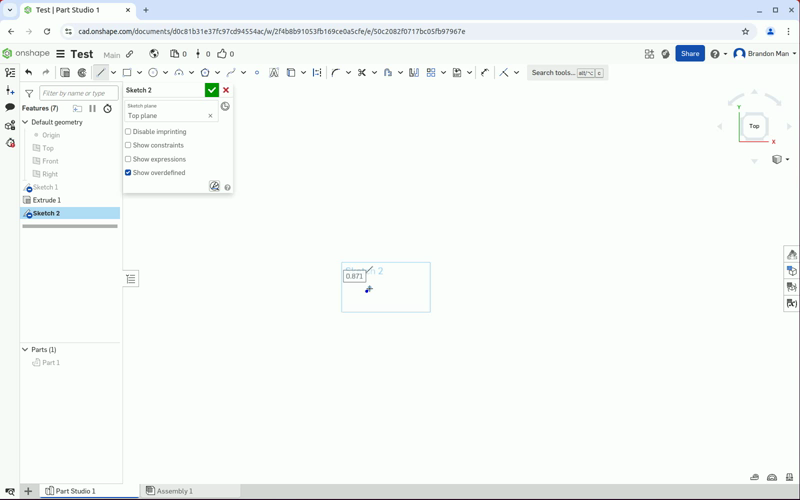
key_up(shift)
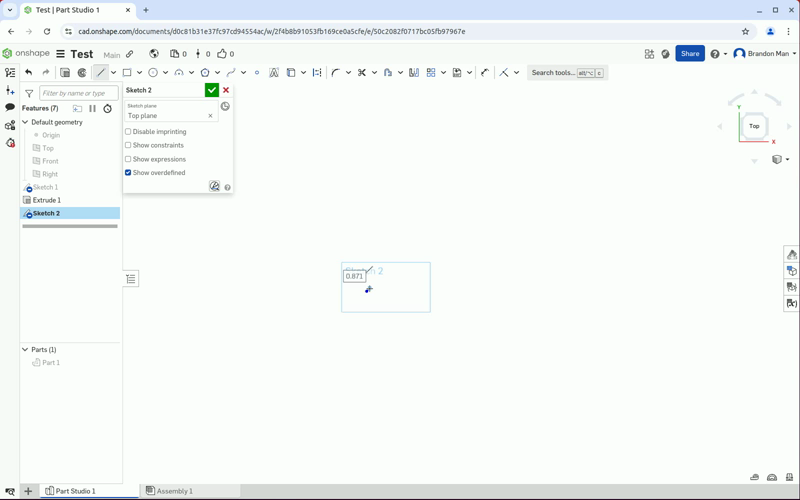
key(esc)
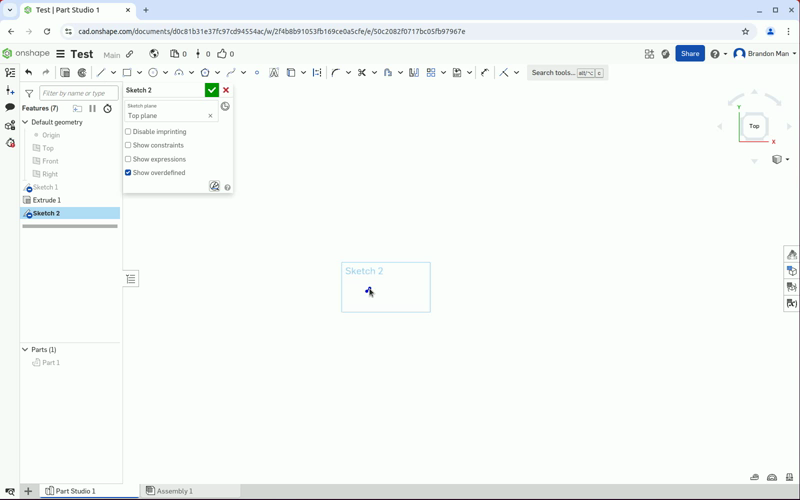
key(a)
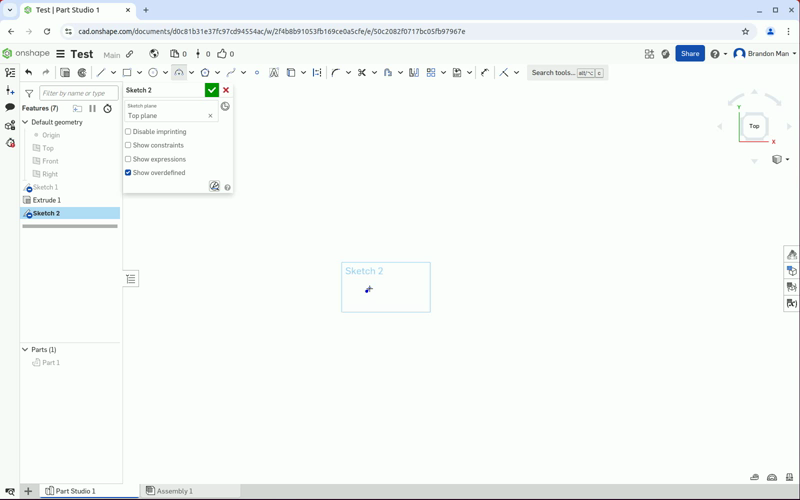
mouse_move(369, 288)
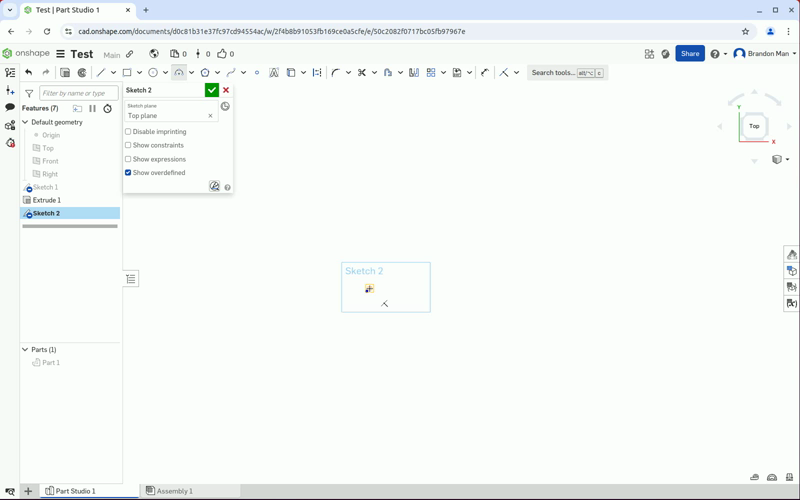
scroll(6)
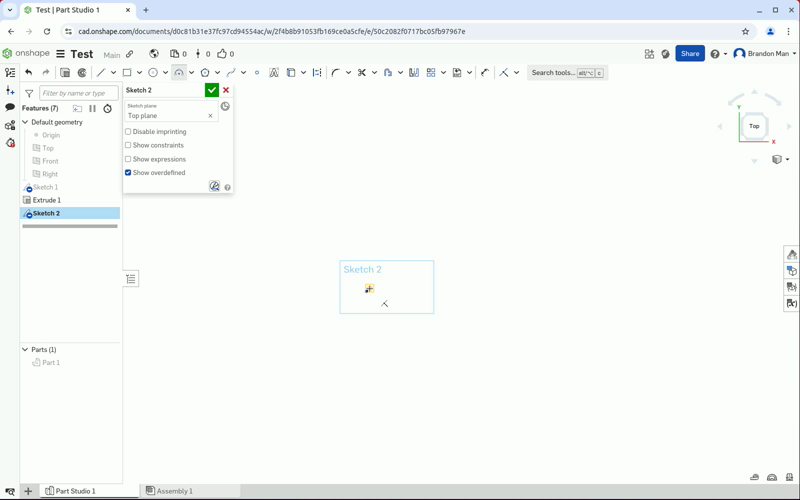
scroll(6)
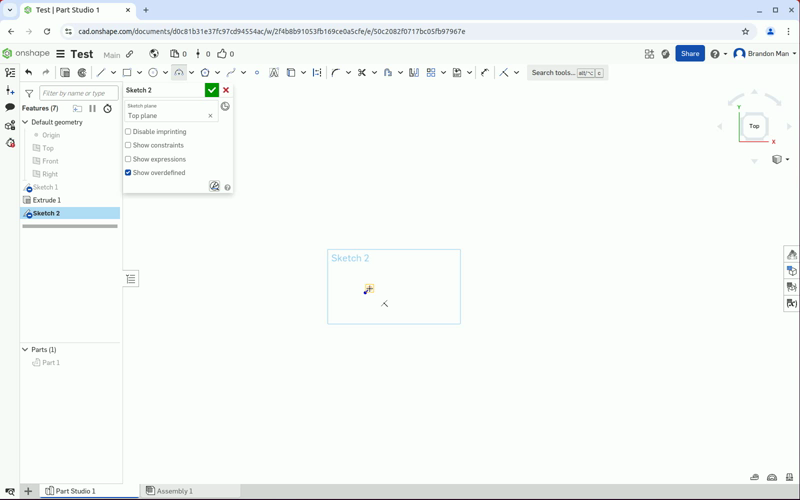
scroll(6)
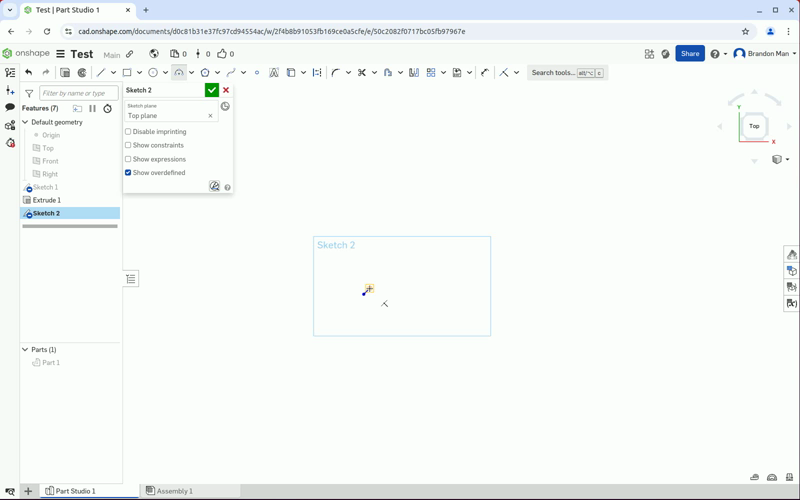
scroll(6)
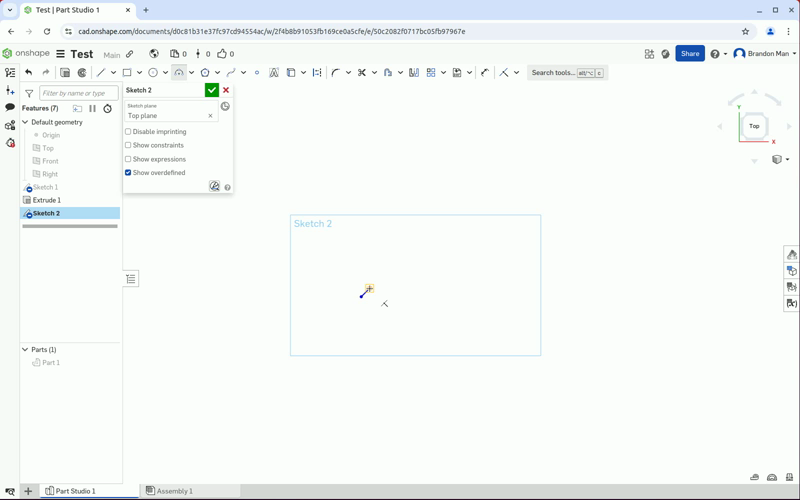
scroll(6)
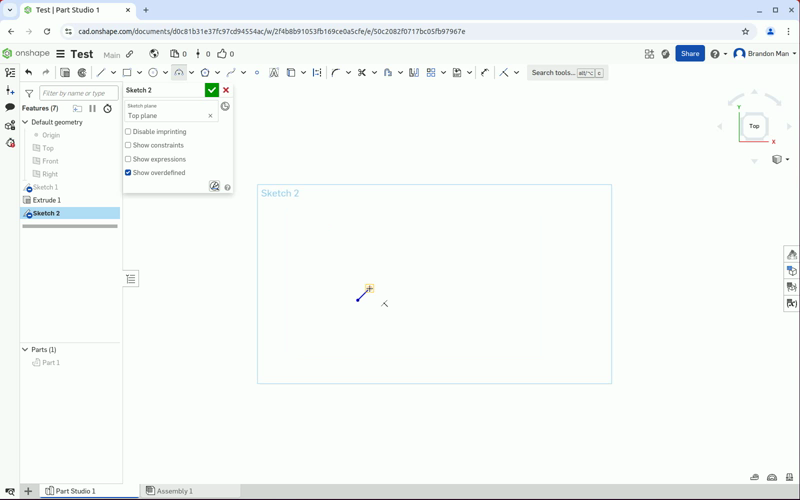
scroll(6)
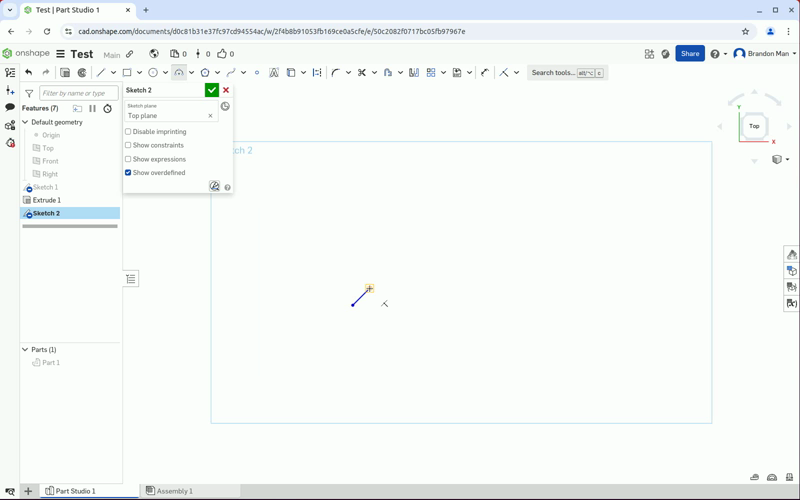
scroll(6)
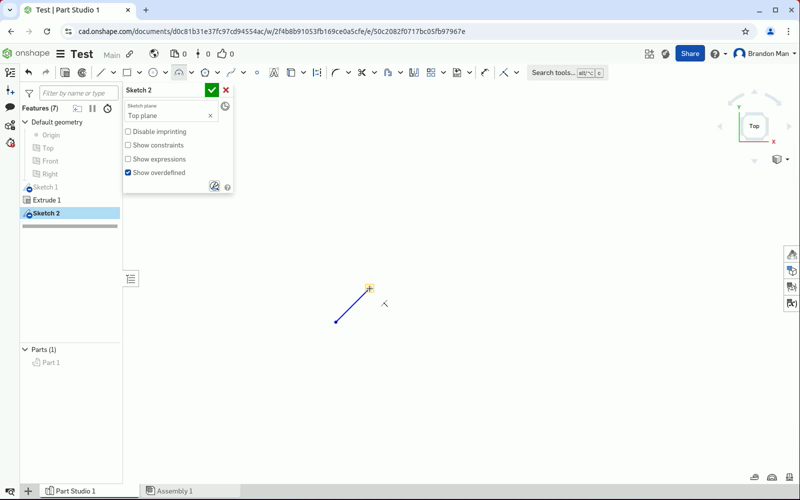
click(369, 288)
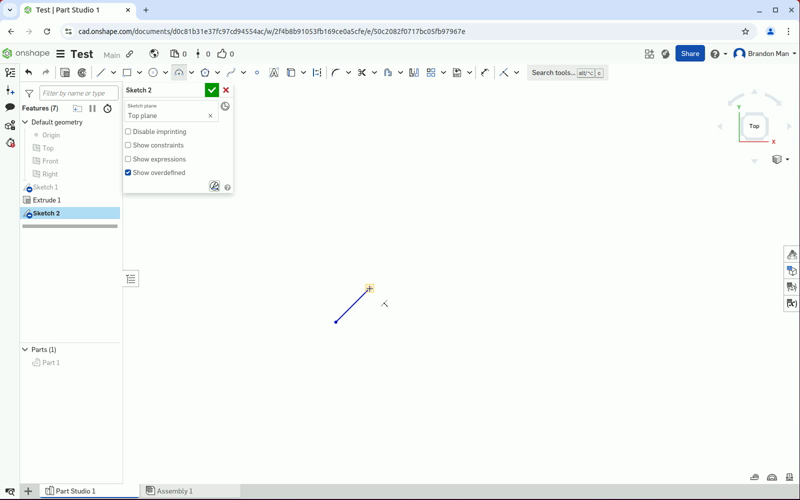
scroll(-6)
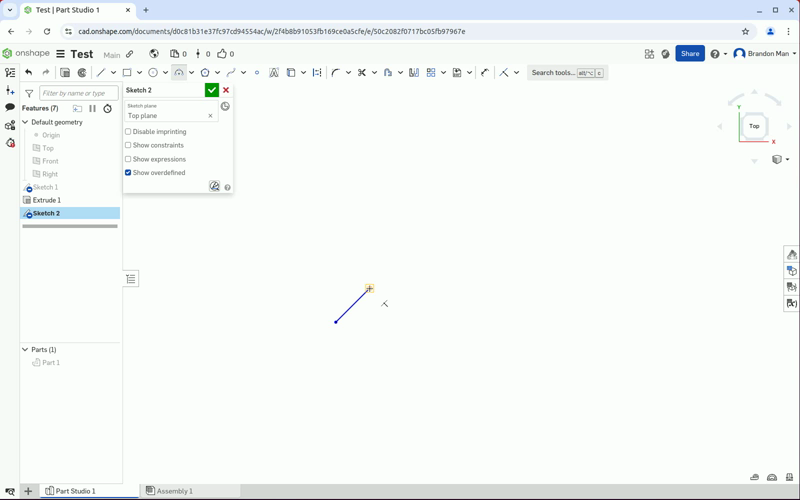
scroll(-6)
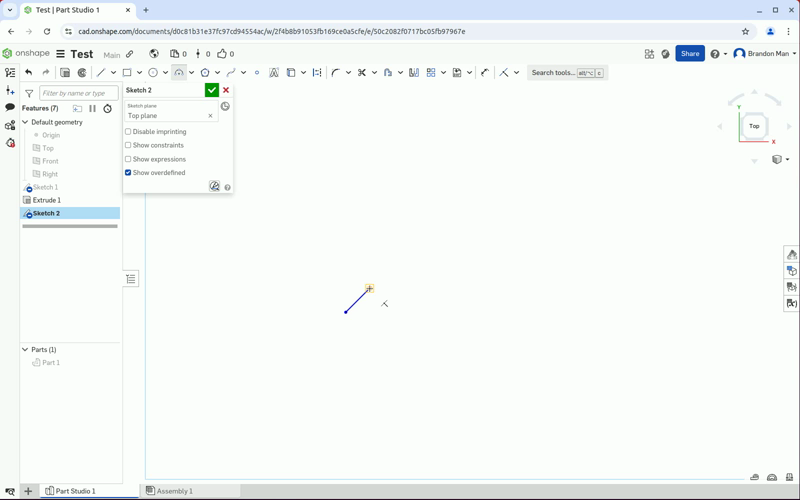
scroll(-6)
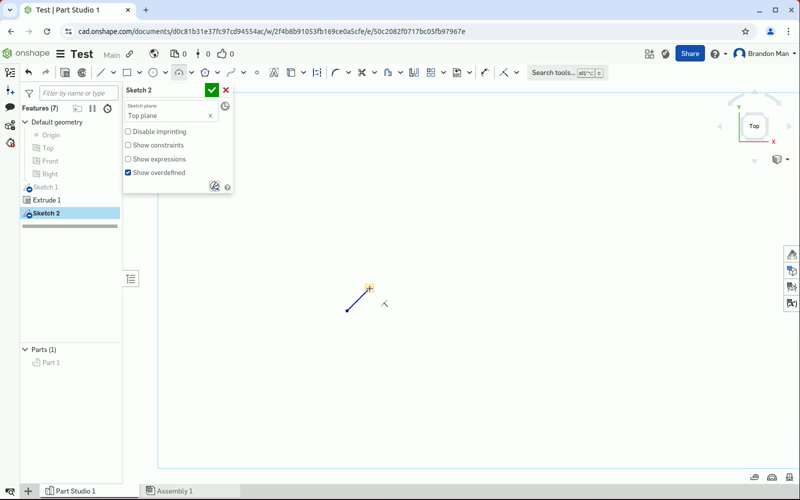
scroll(-6)
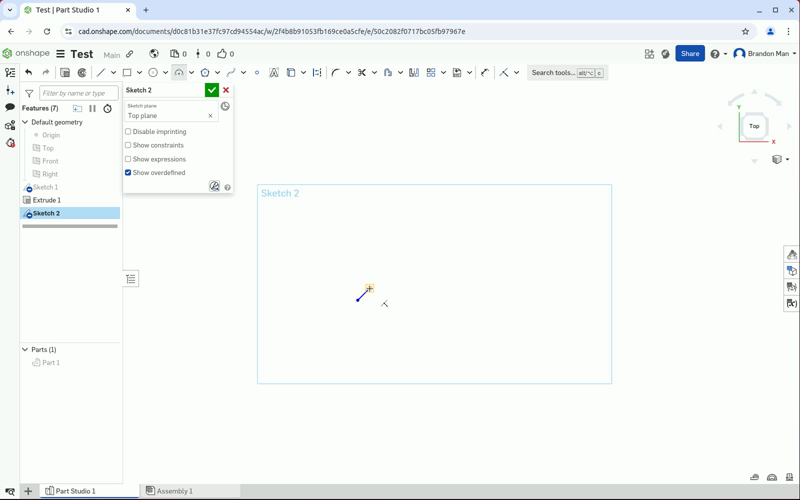
scroll(-6)
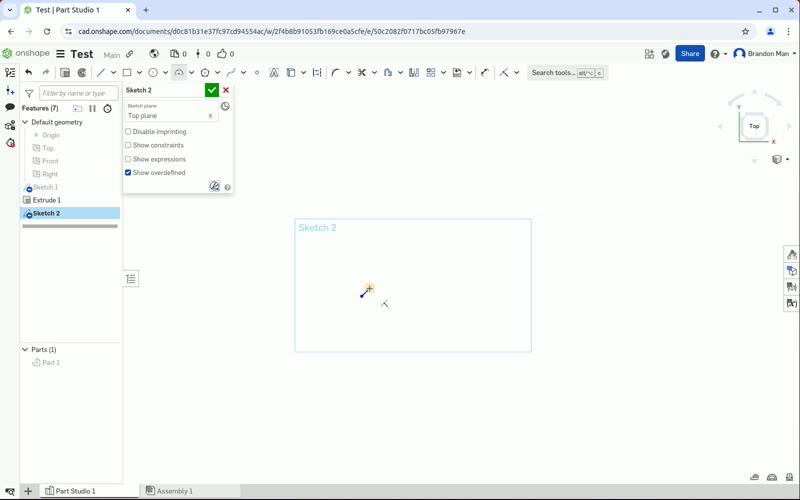
scroll(-6)
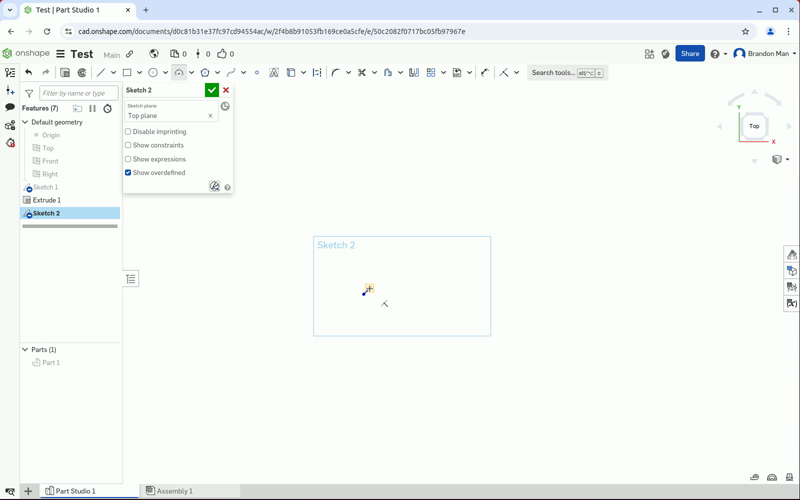
scroll(-6)
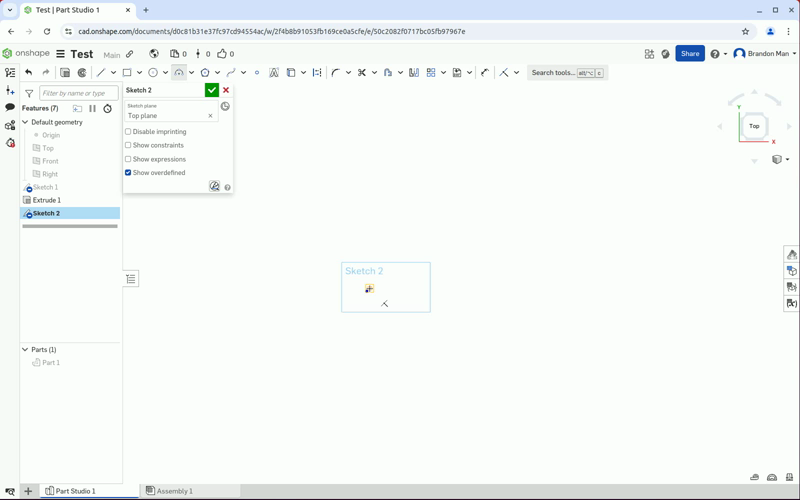
key_down(shift)
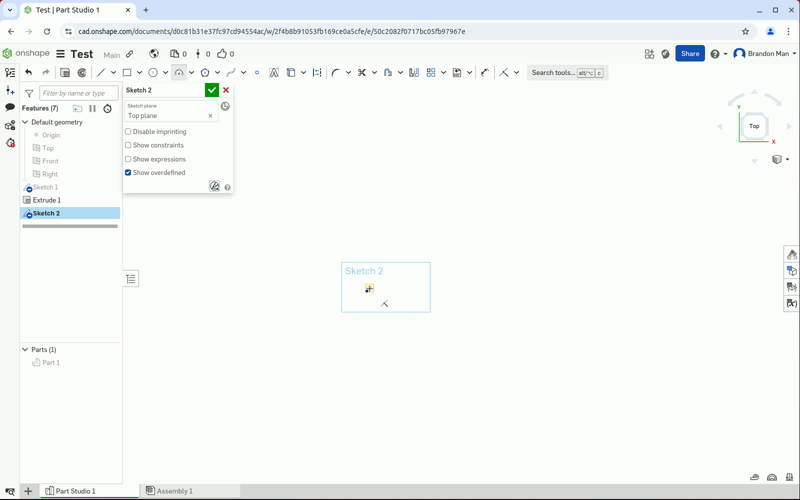
mouse_move(379, 277)
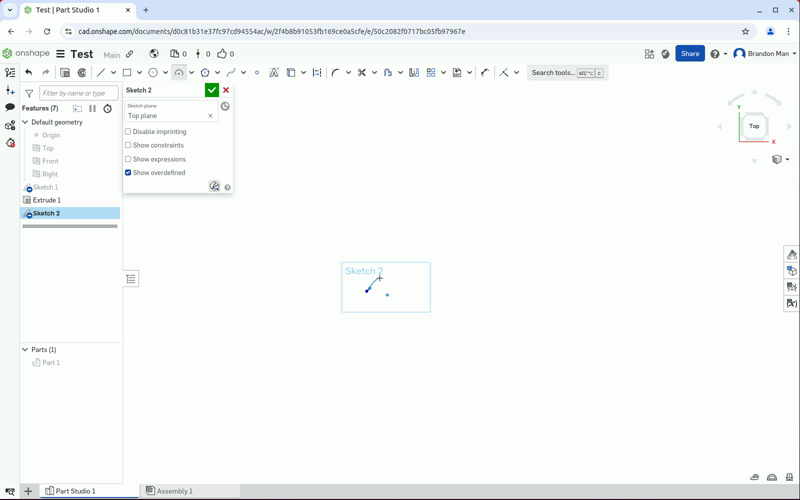
click(379, 277)
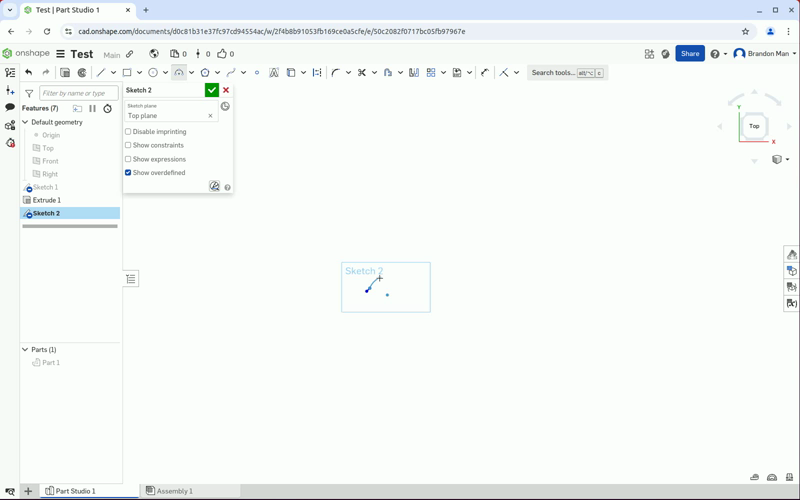
mouse_move(368, 277)
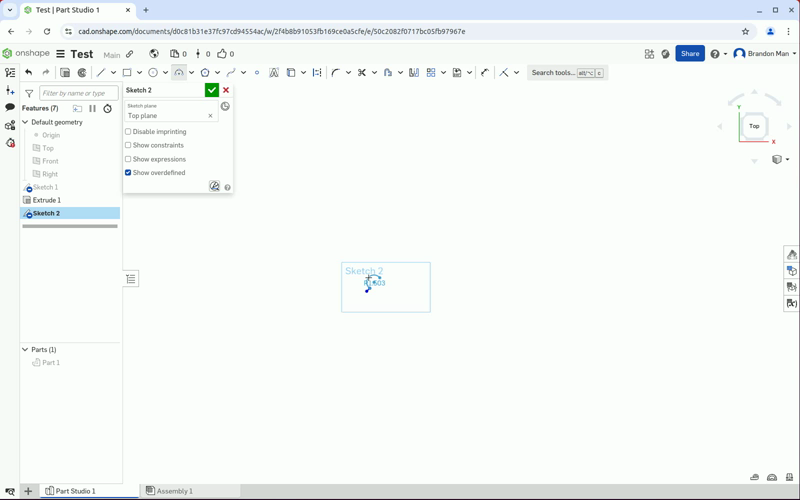
click(368, 277)
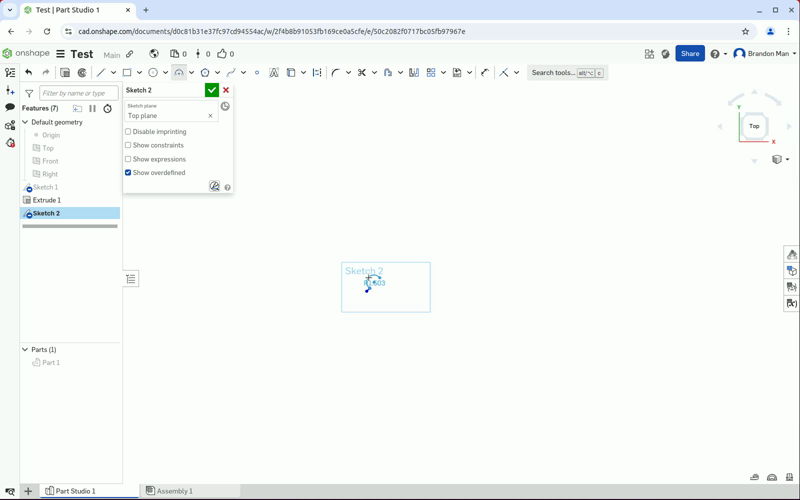
key_up(shift)
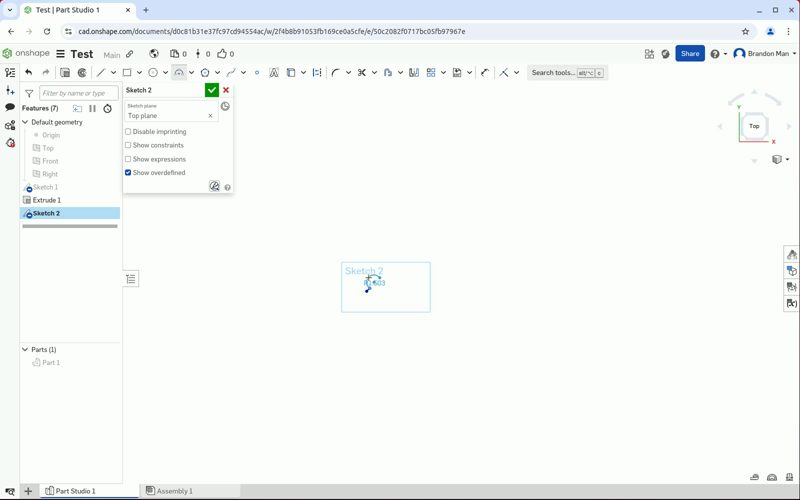
key(esc)
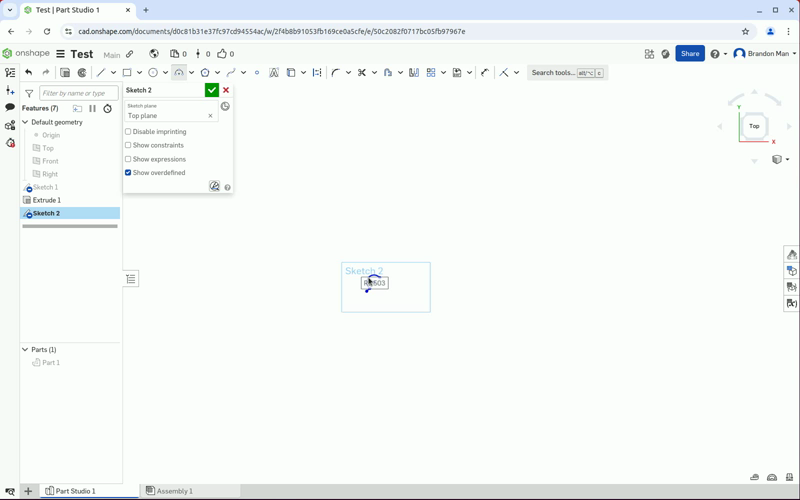
key(l)
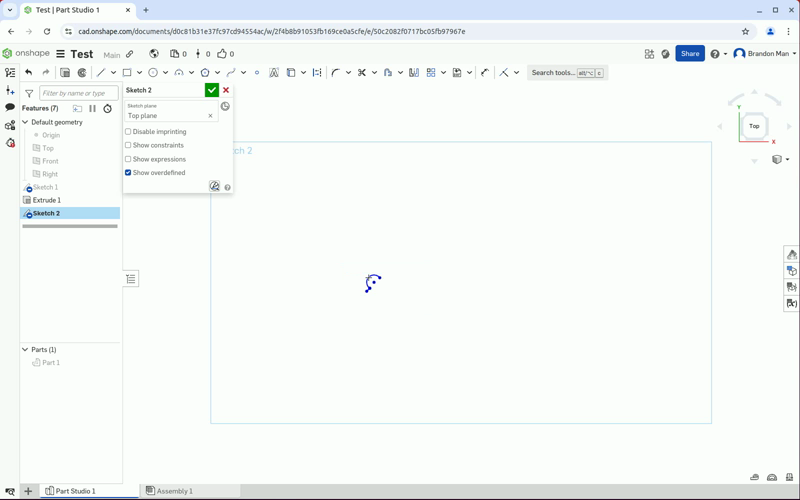
mouse_move(379, 277)
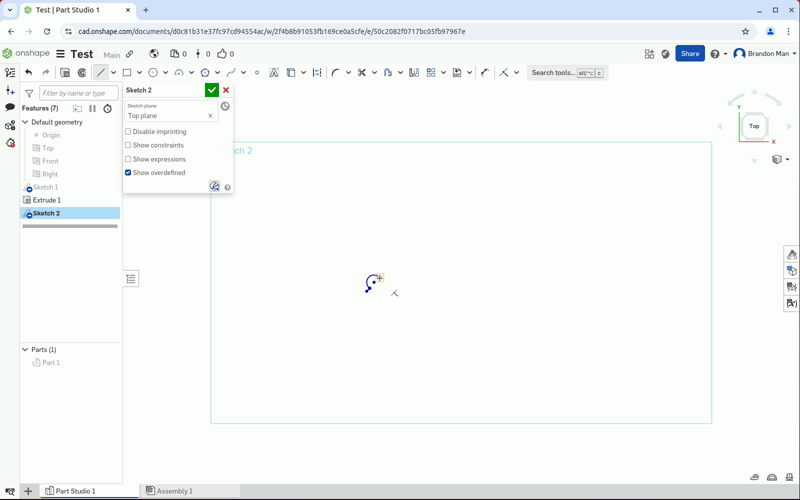
click(379, 277)
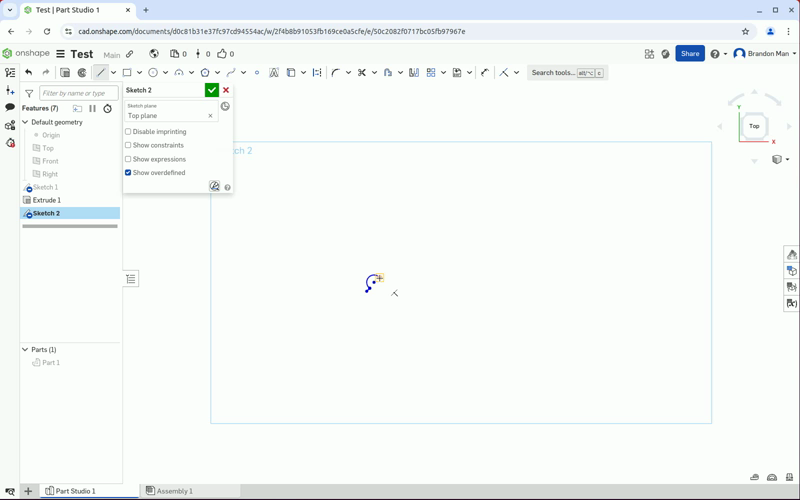
key_down(shift)
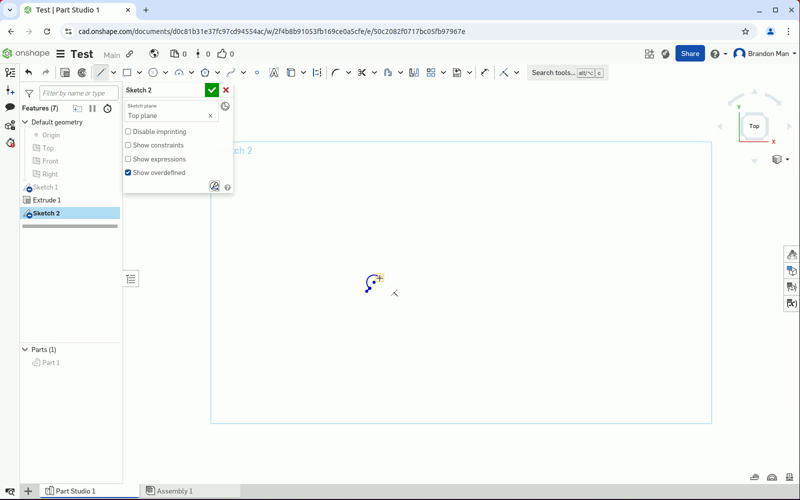
mouse_move(409, 277)
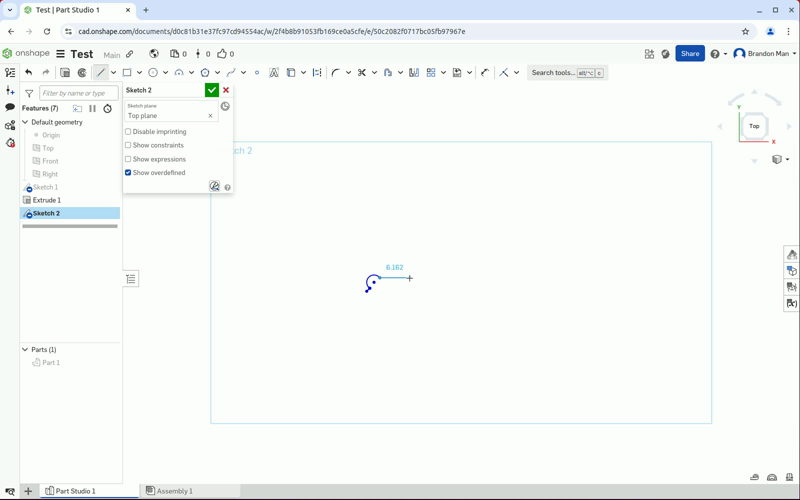
mouse_move(382, 274)
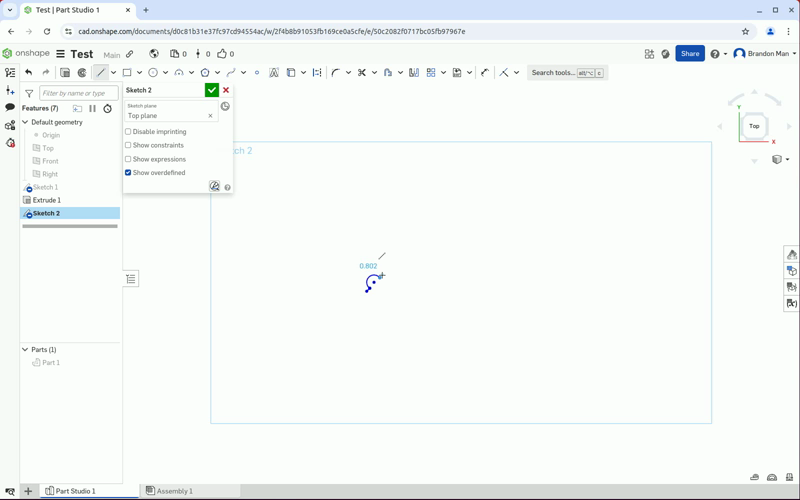
scroll(6)
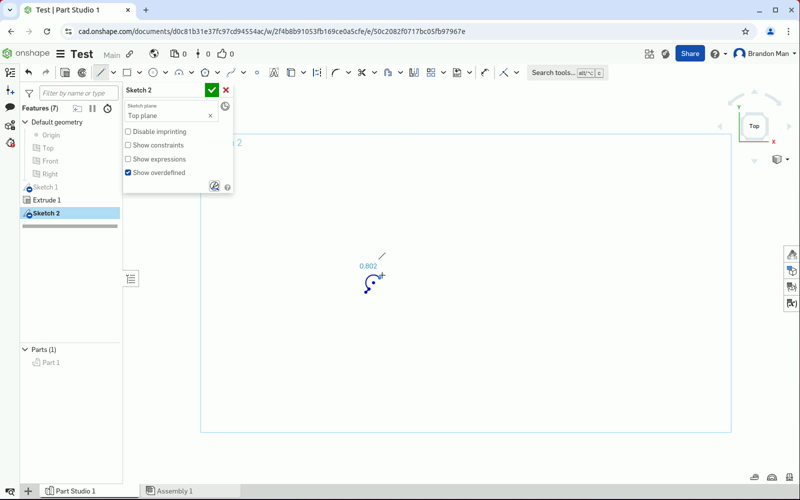
scroll(6)
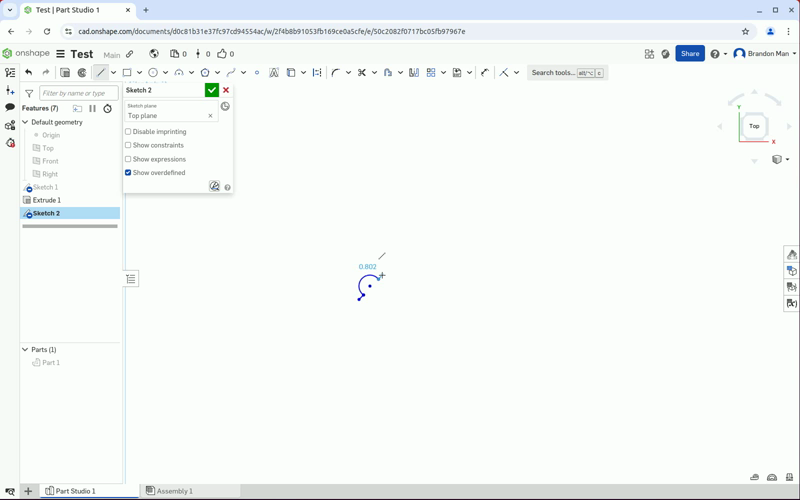
scroll(6)
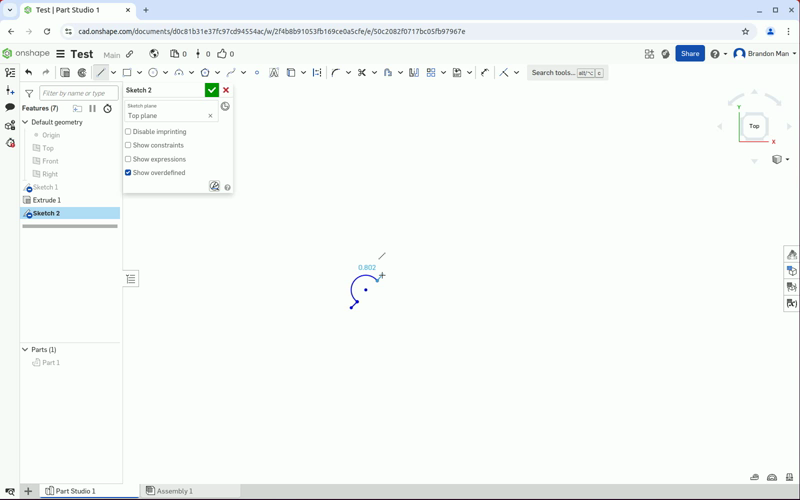
scroll(6)
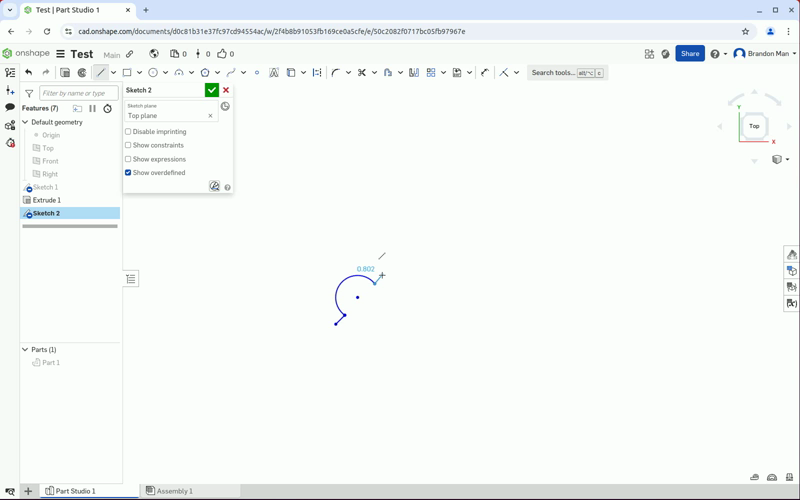
scroll(6)
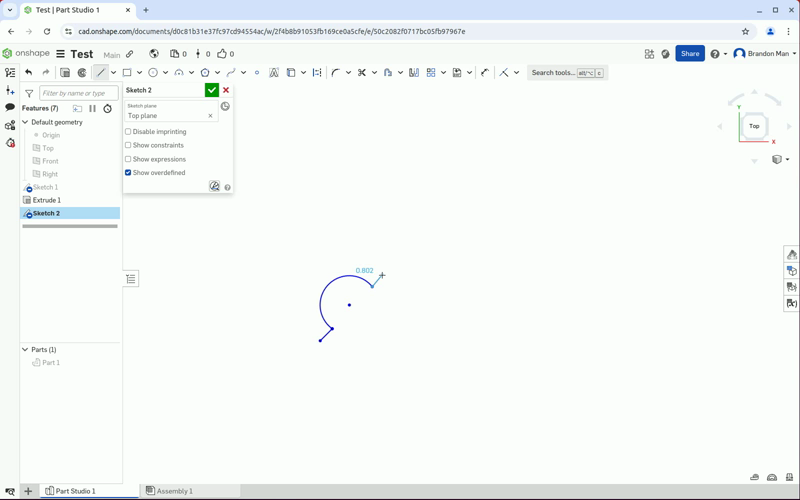
scroll(6)
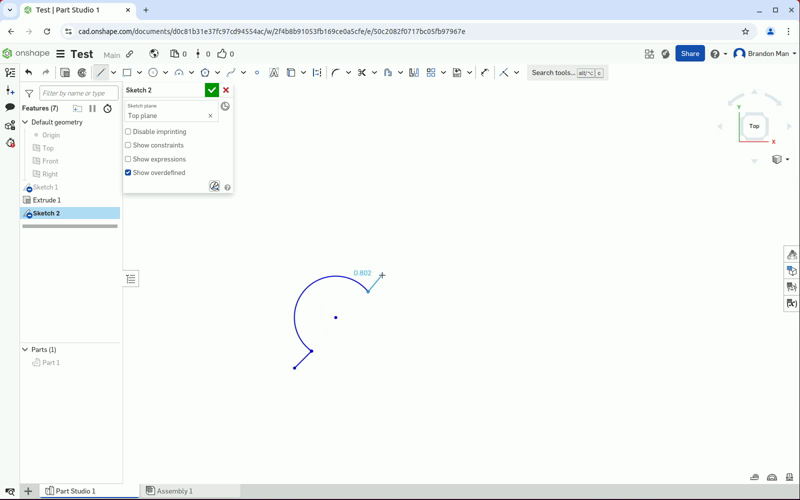
scroll(6)
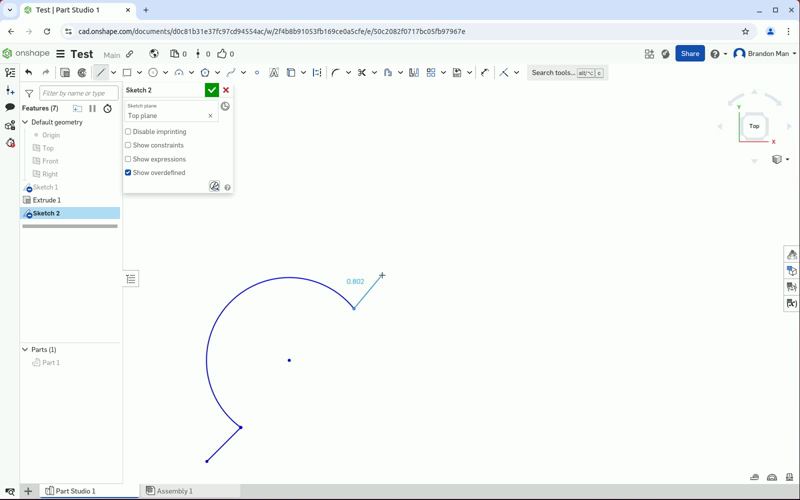
click(382, 274)
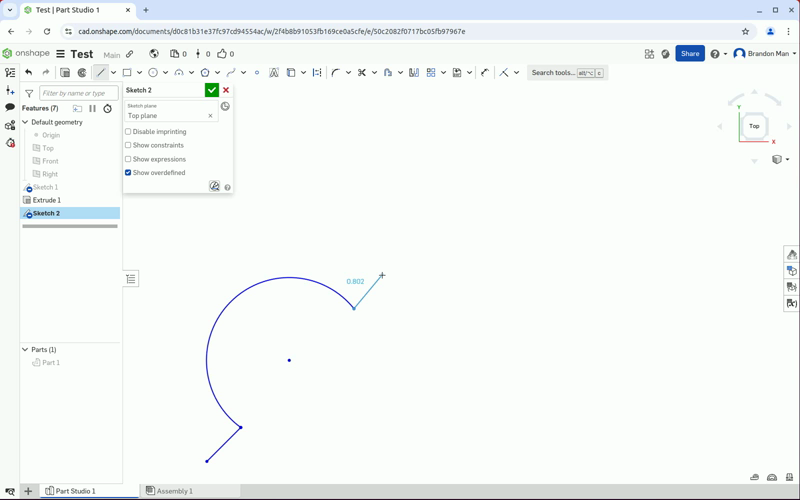
scroll(-6)
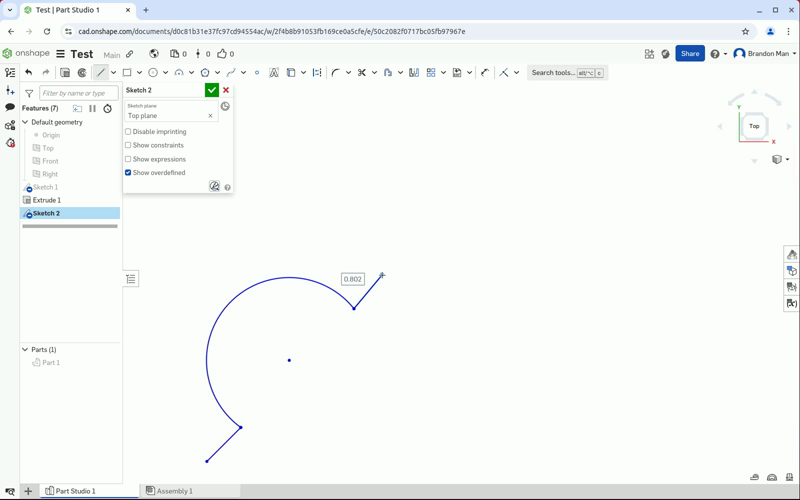
scroll(-6)
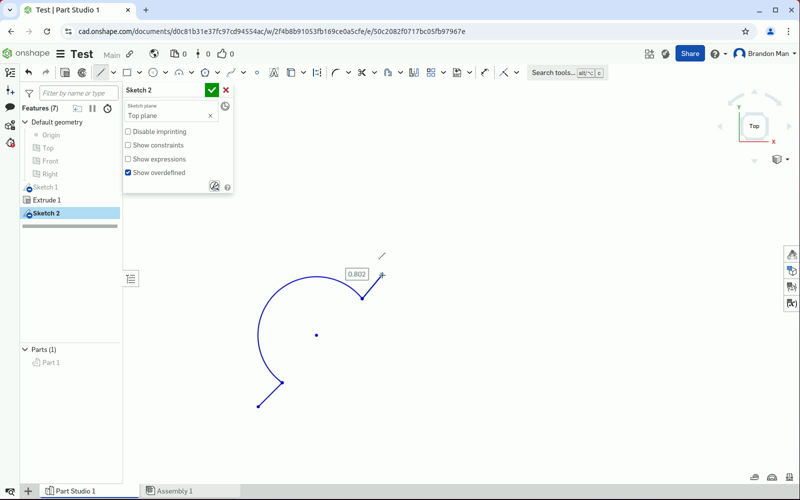
scroll(-6)
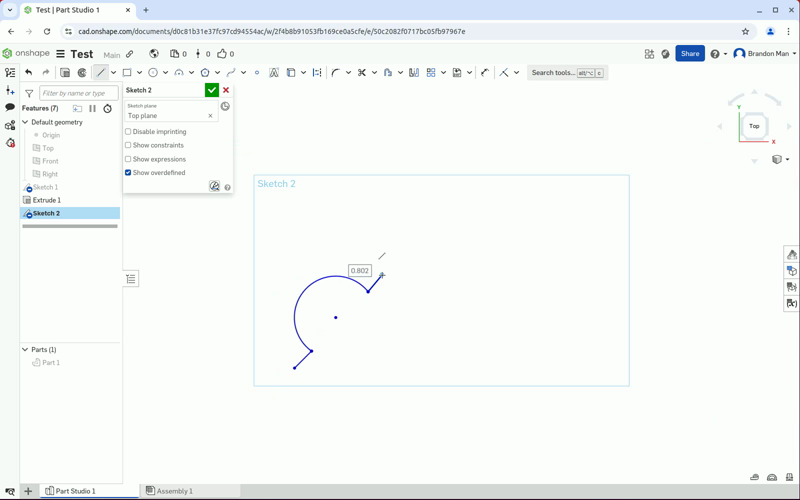
scroll(-6)
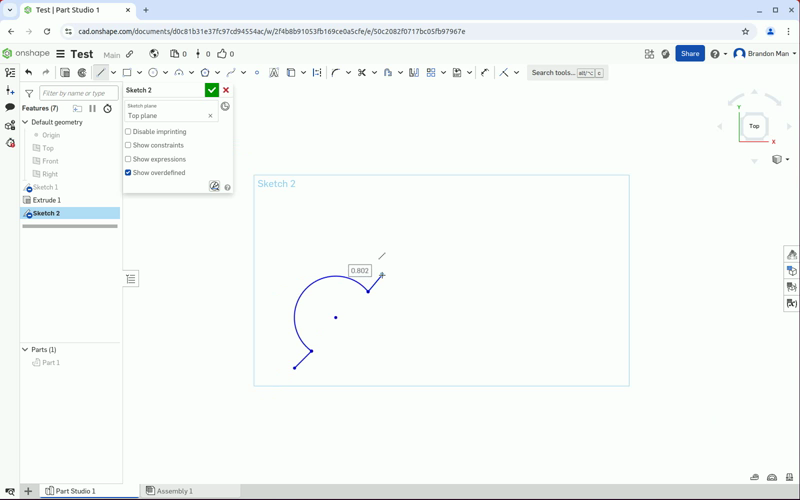
scroll(-6)
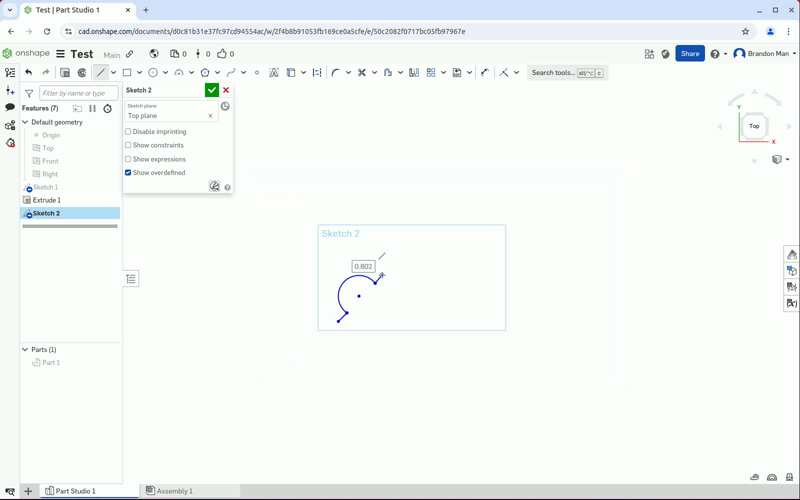
scroll(-6)
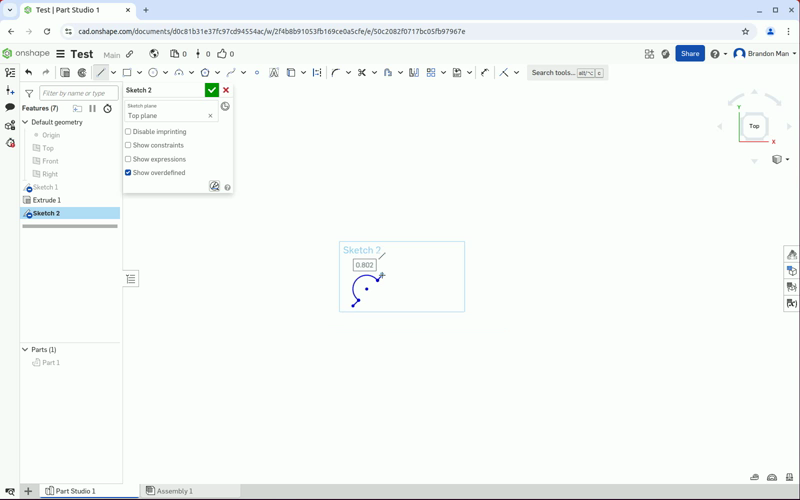
scroll(-6)
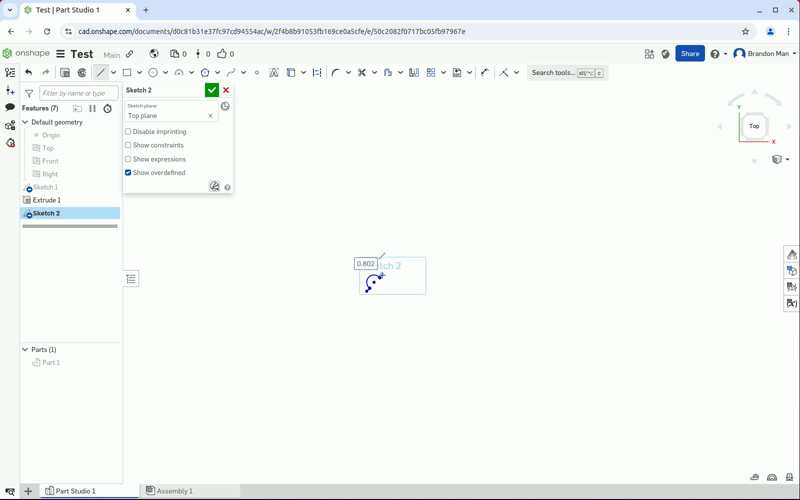
key_up(shift)
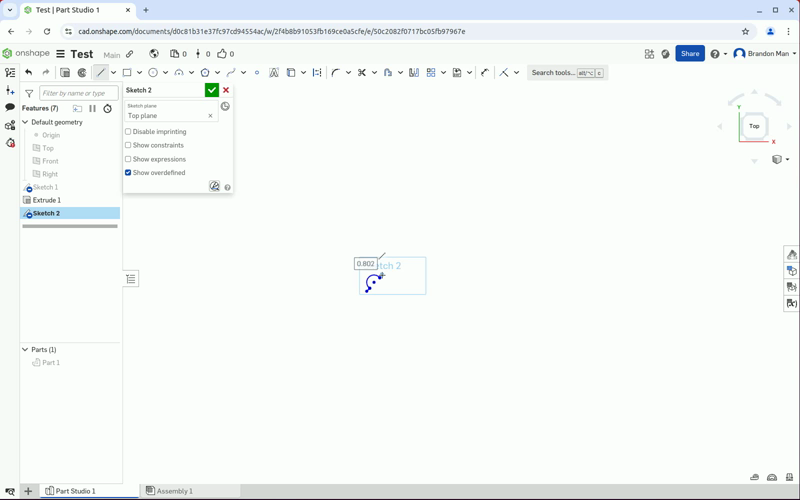
key(esc)
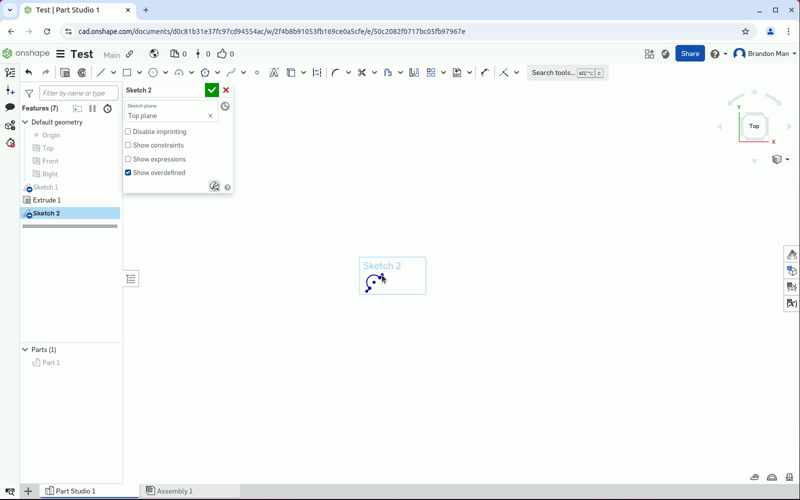
key(a)
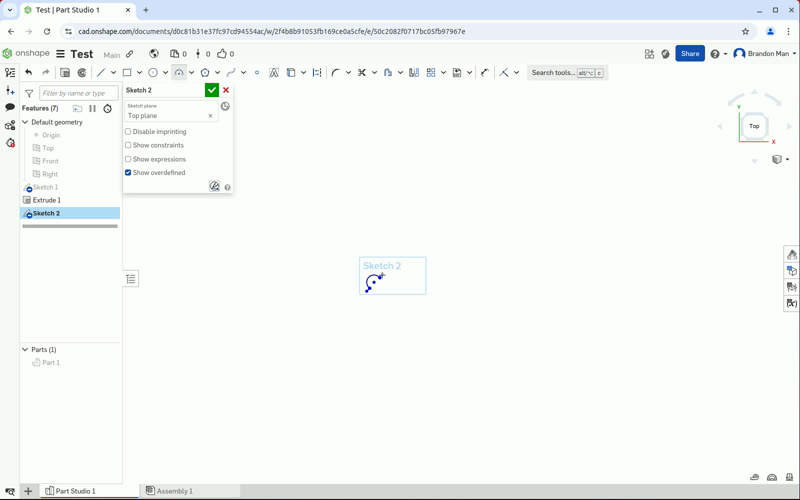
mouse_move(382, 274)
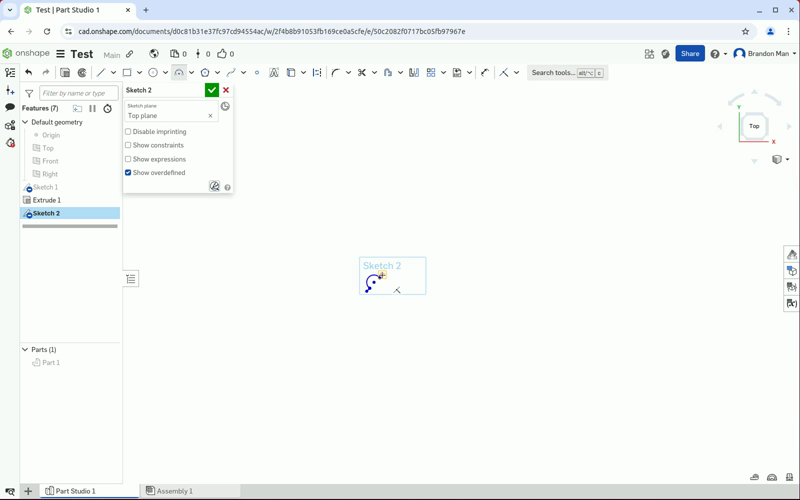
scroll(6)
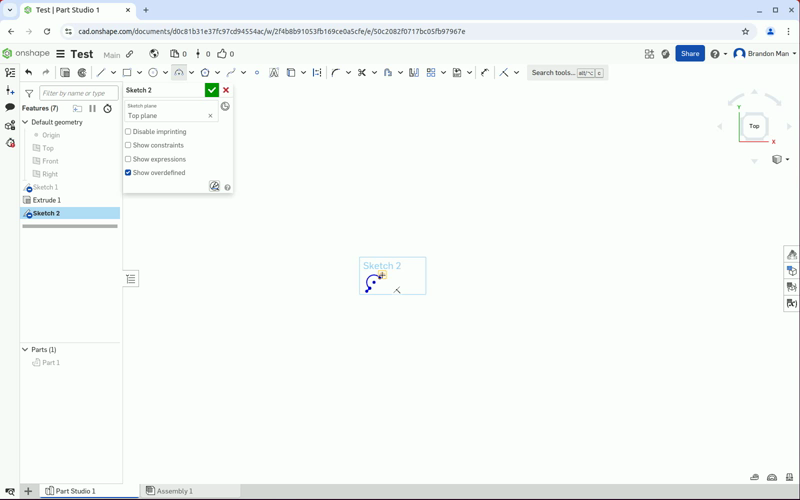
scroll(6)
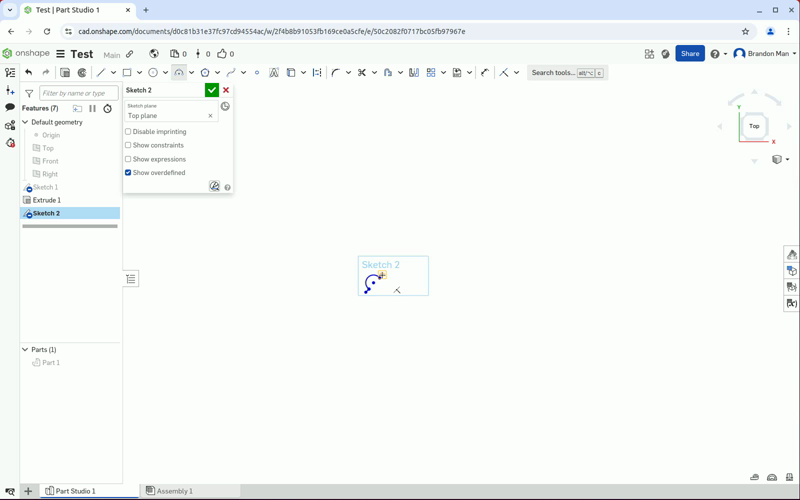
scroll(6)
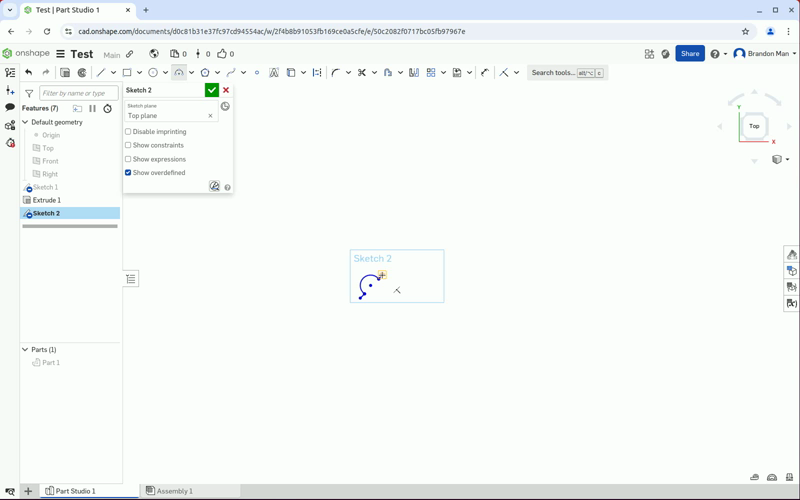
scroll(6)
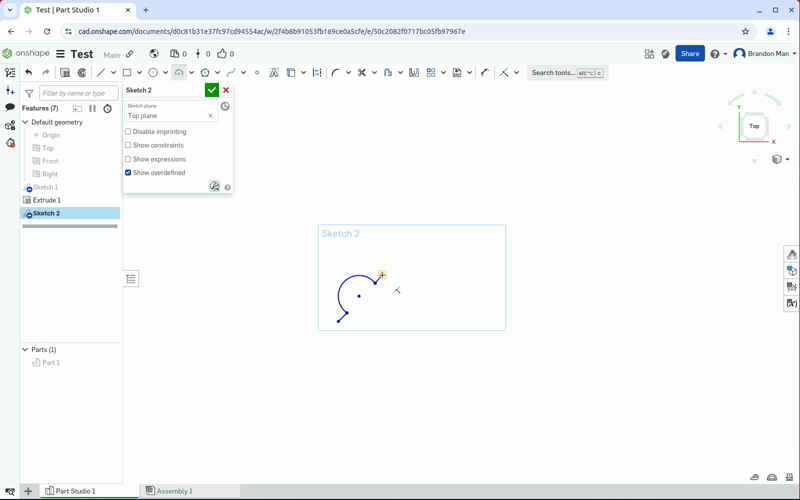
scroll(6)
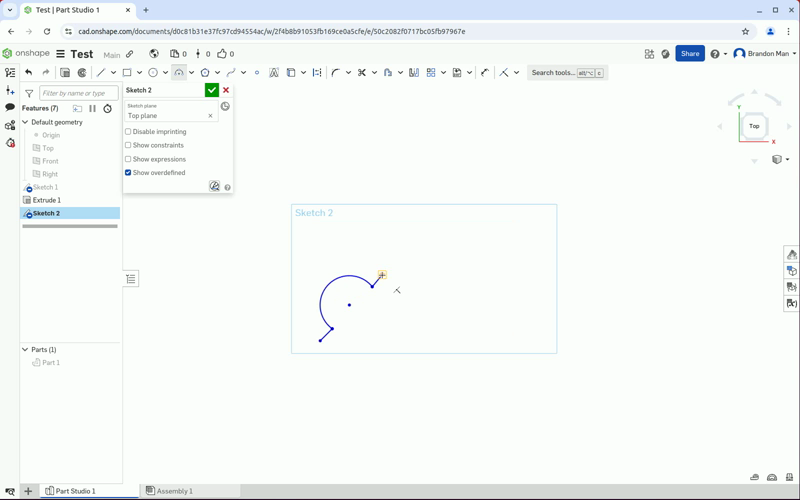
scroll(6)
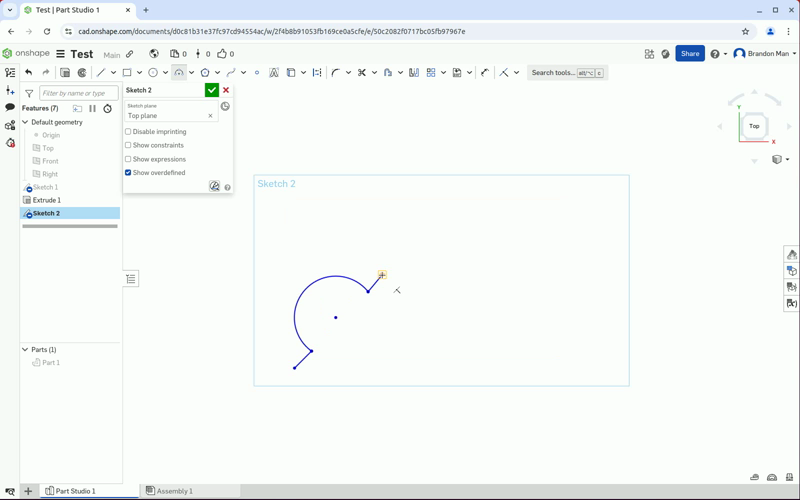
scroll(6)
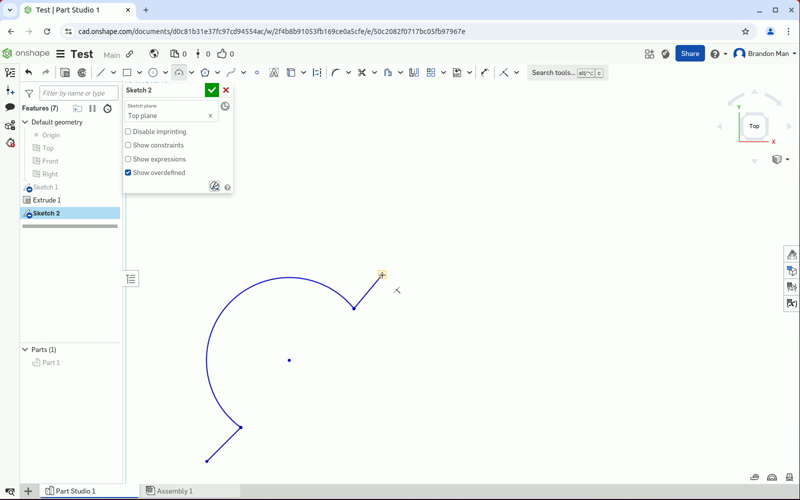
click(382, 274)
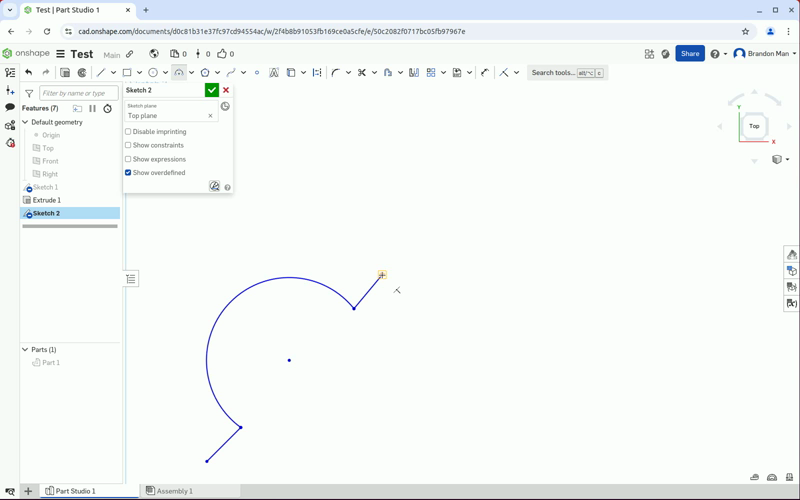
scroll(-6)
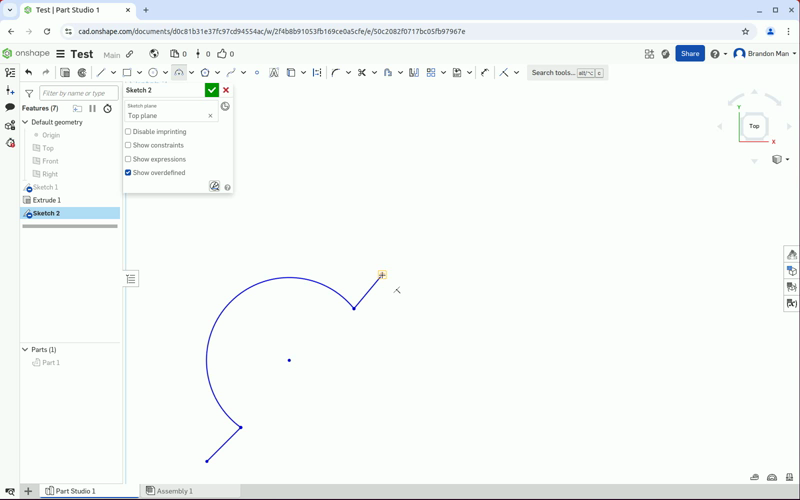
scroll(-6)
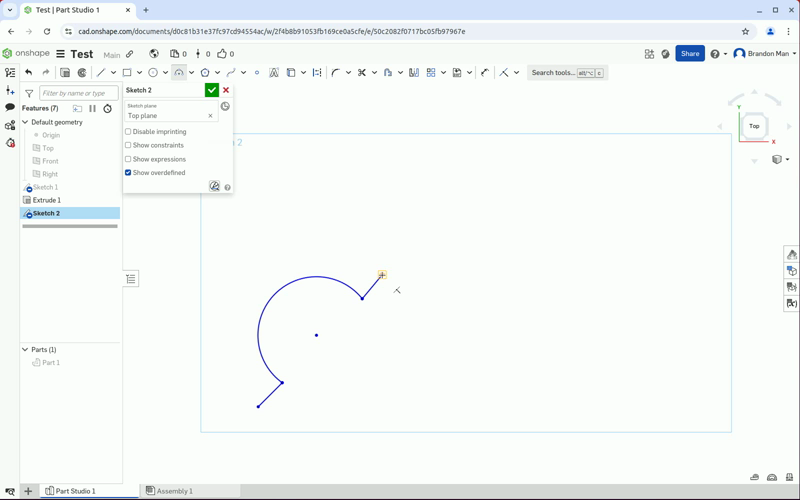
scroll(-6)
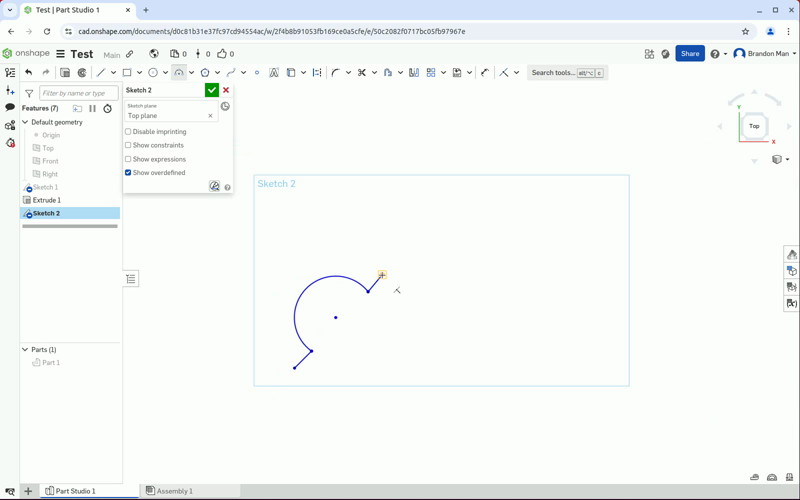
scroll(-6)
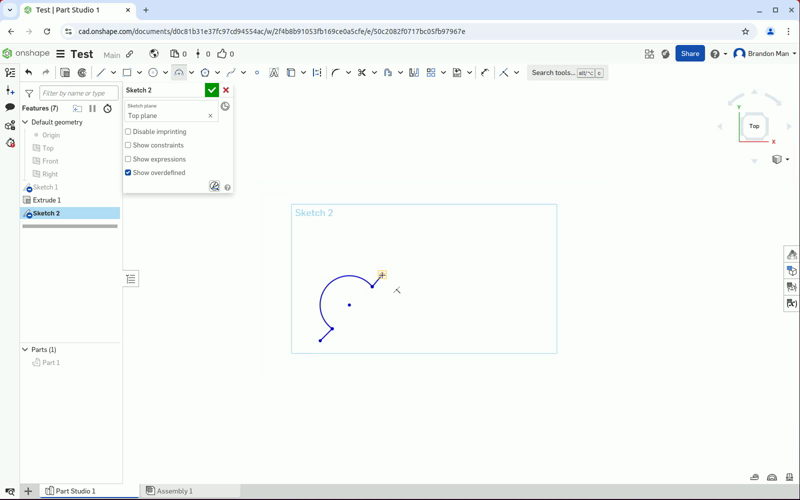
scroll(-6)
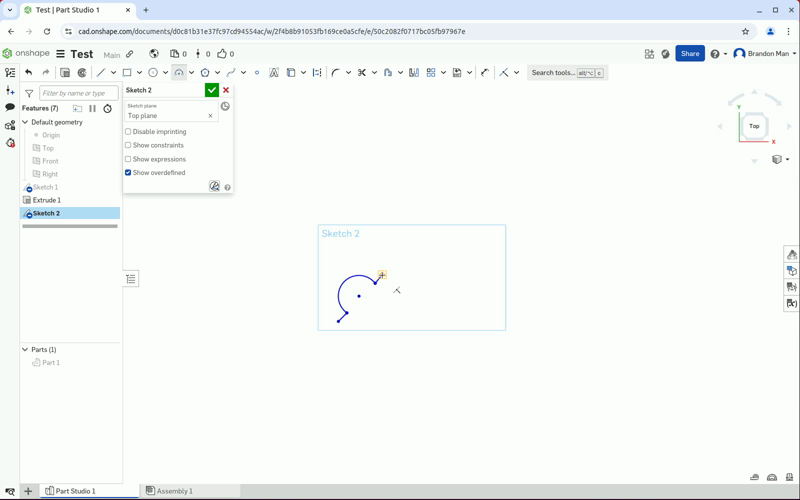
scroll(-6)
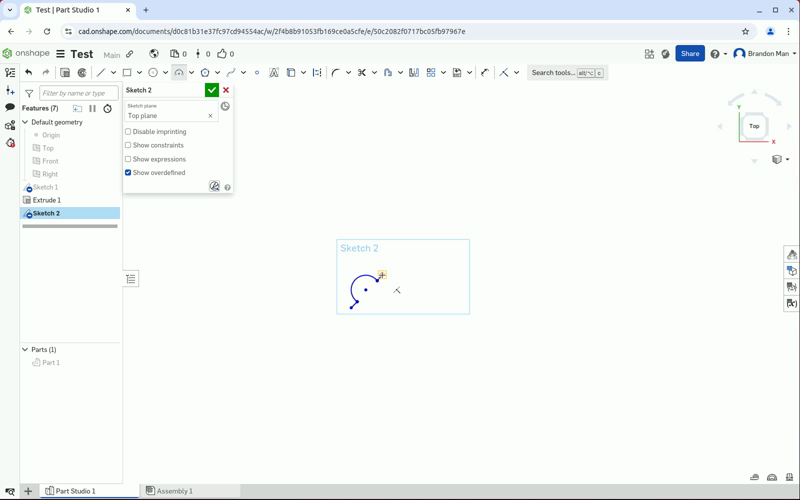
scroll(-6)
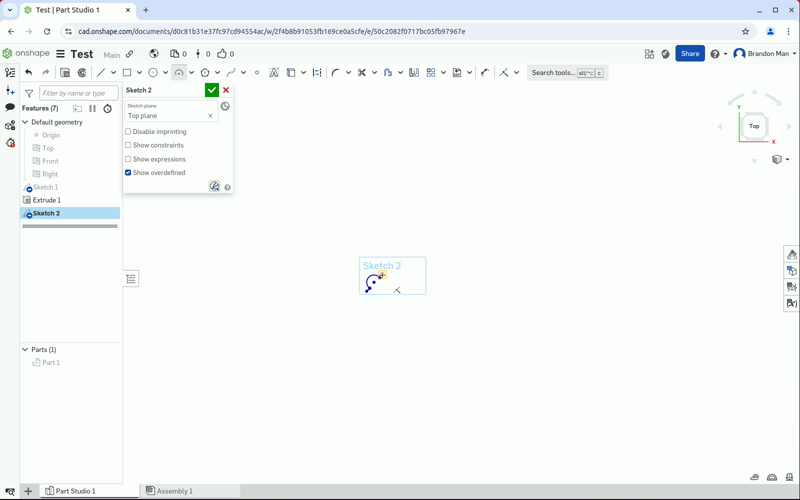
mouse_move(366, 291)
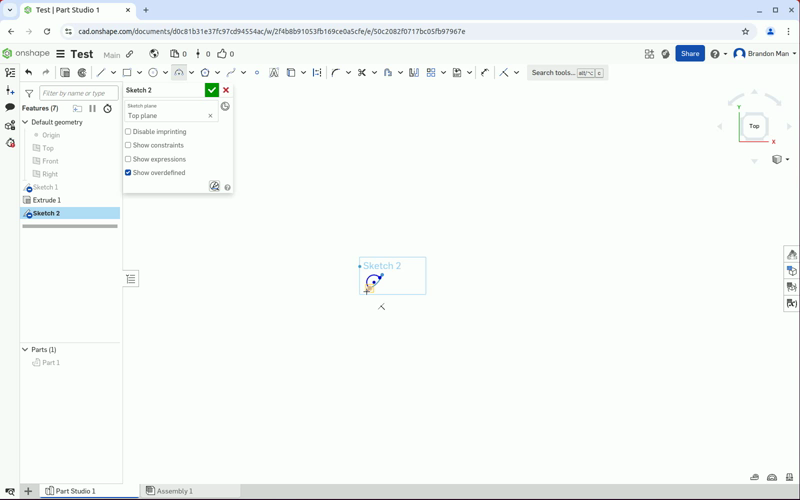
scroll(6)
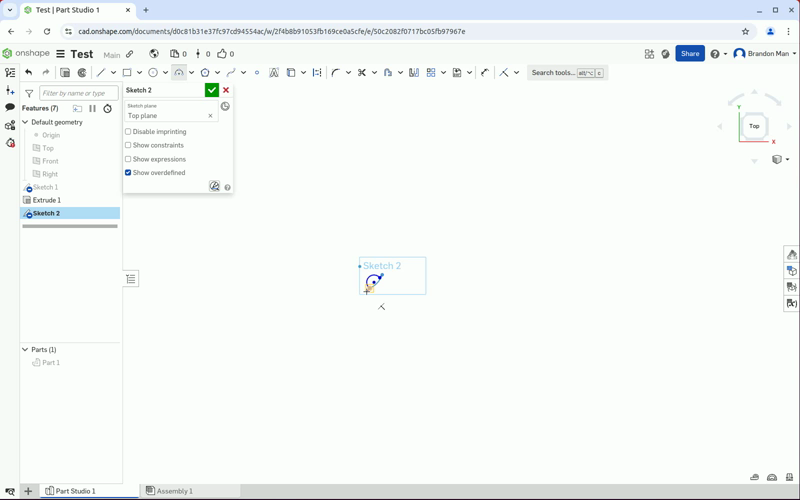
scroll(6)
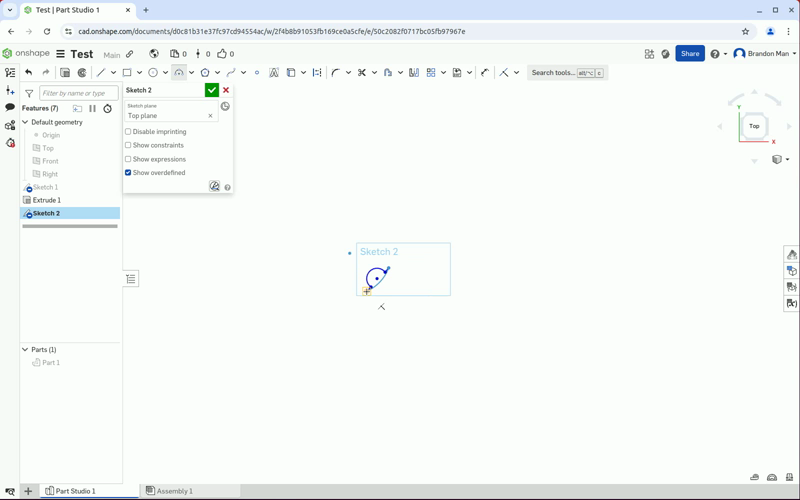
scroll(6)
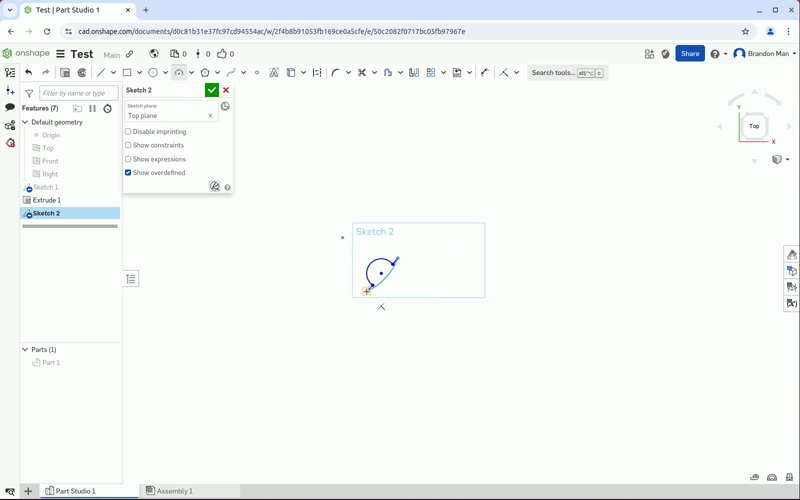
scroll(6)
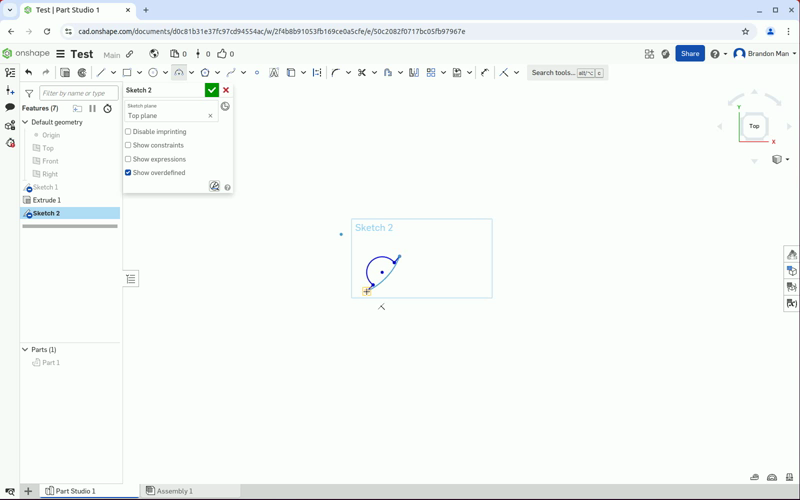
scroll(6)
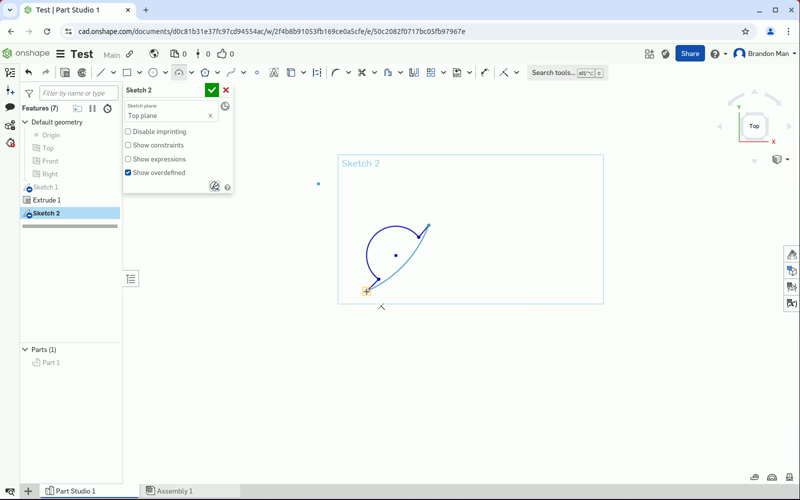
scroll(6)
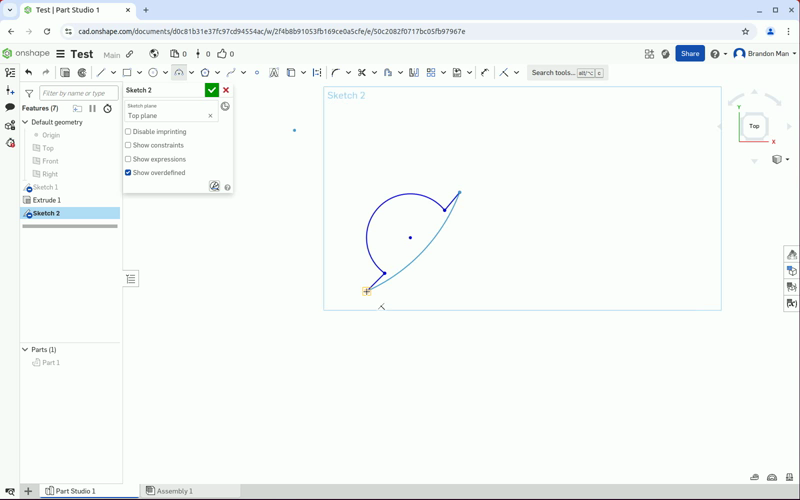
scroll(6)
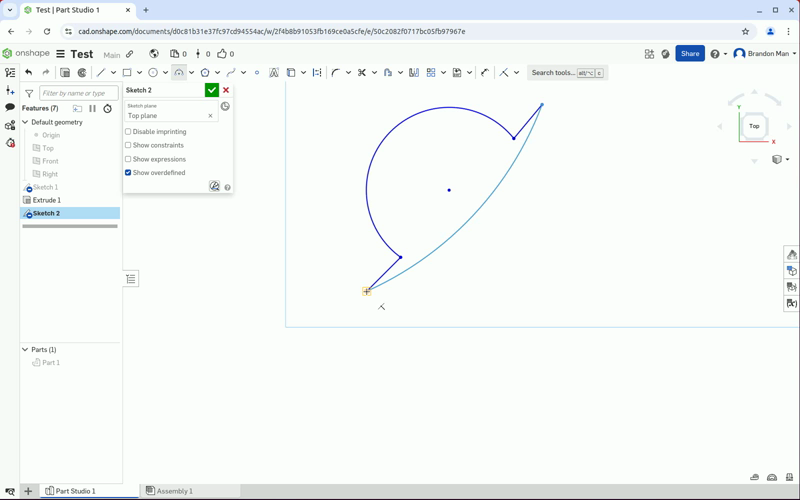
click(366, 291)
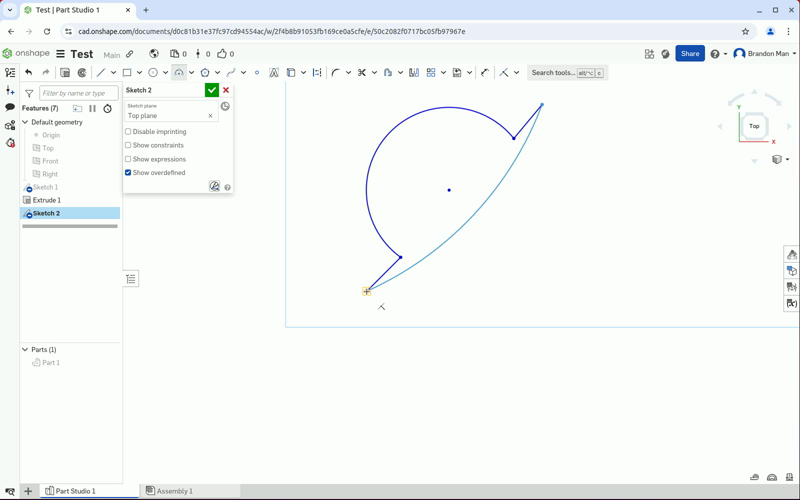
scroll(-6)
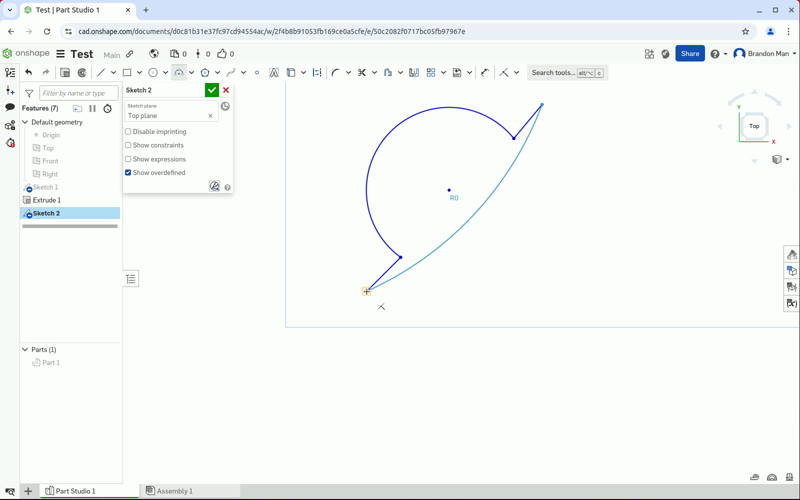
scroll(-6)
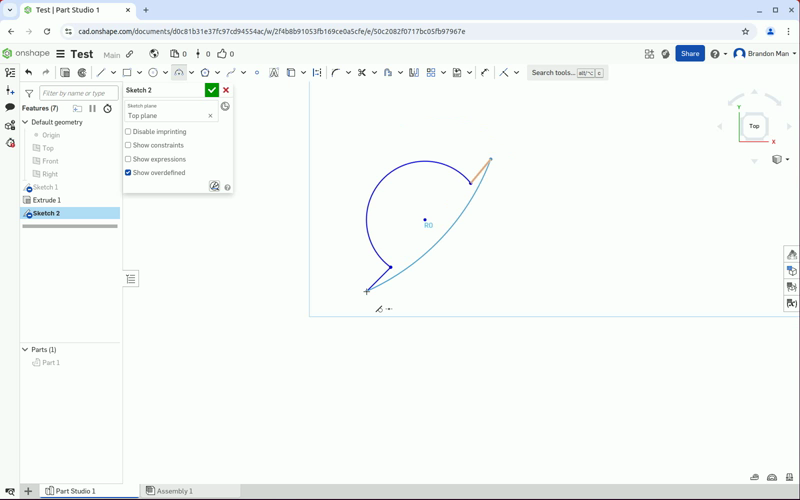
scroll(-6)
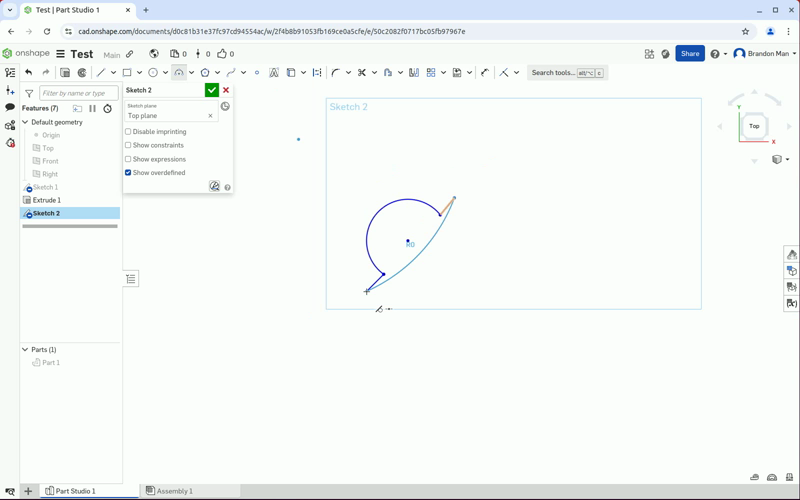
scroll(-6)
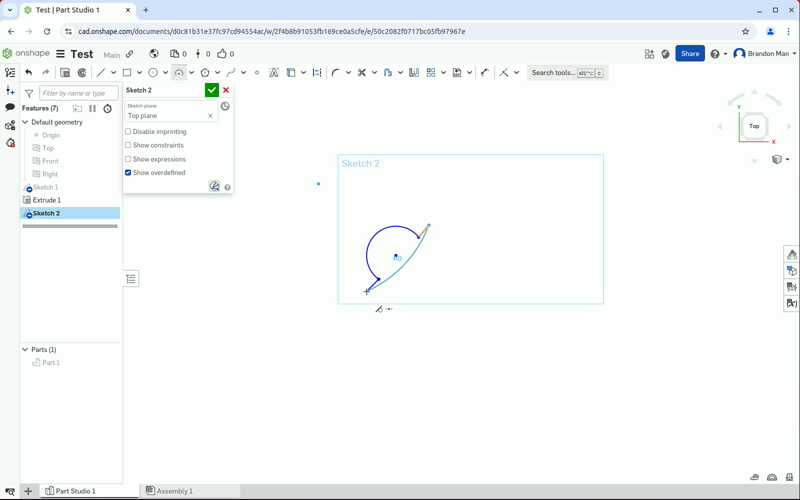
scroll(-6)
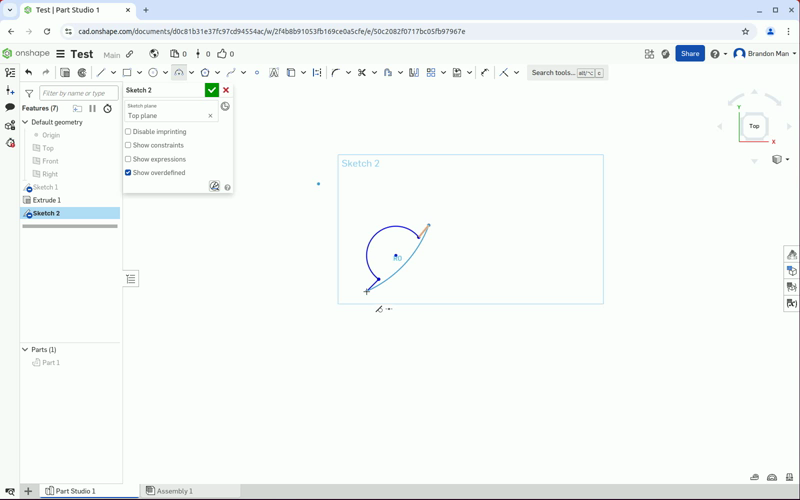
scroll(-6)
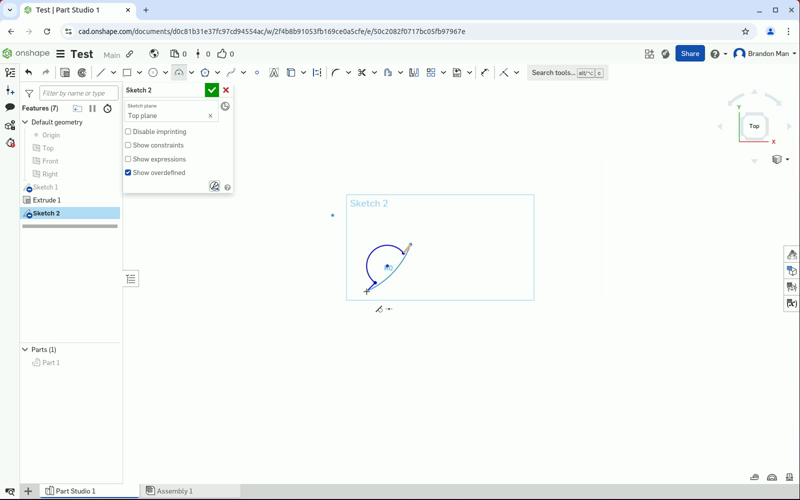
scroll(-6)
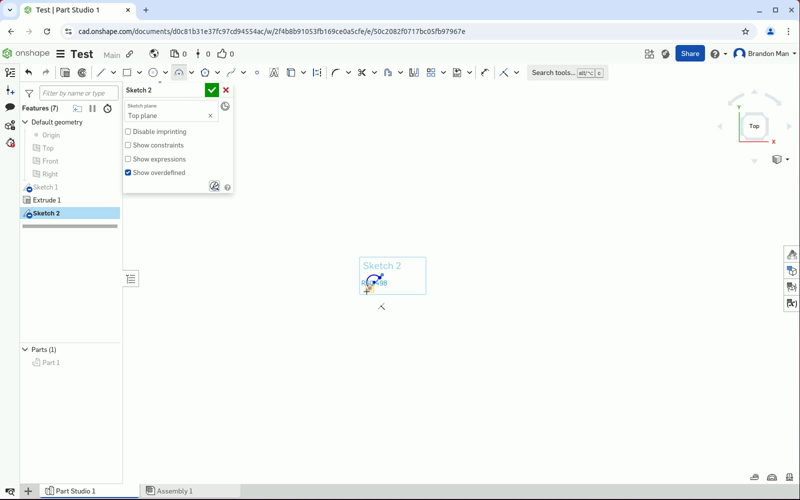
key_down(shift)
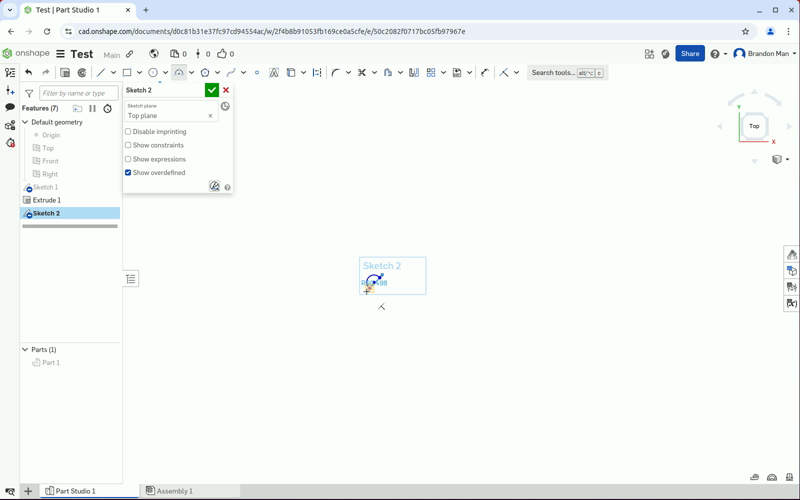
mouse_move(365, 275)
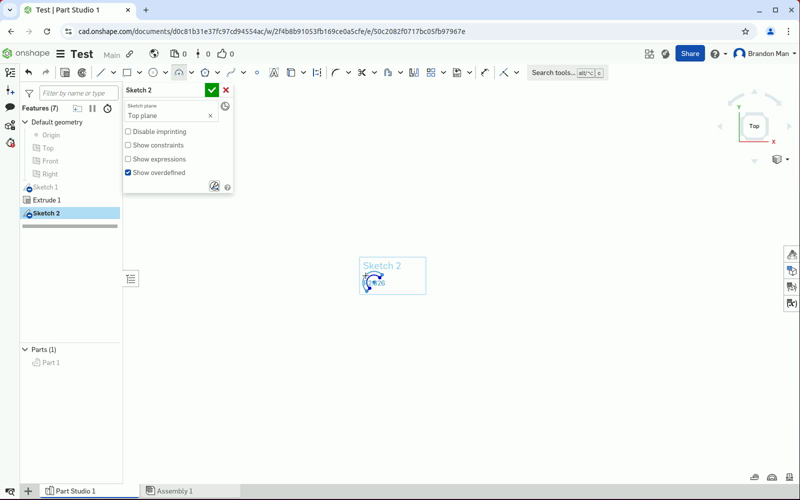
scroll(6)
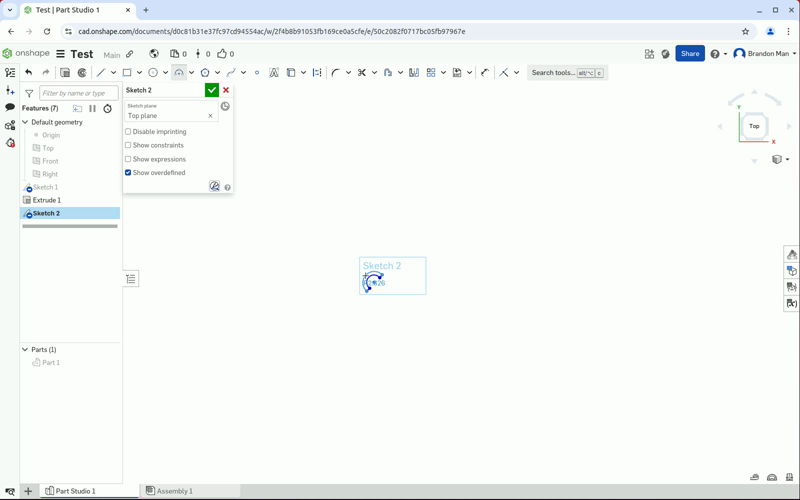
scroll(6)
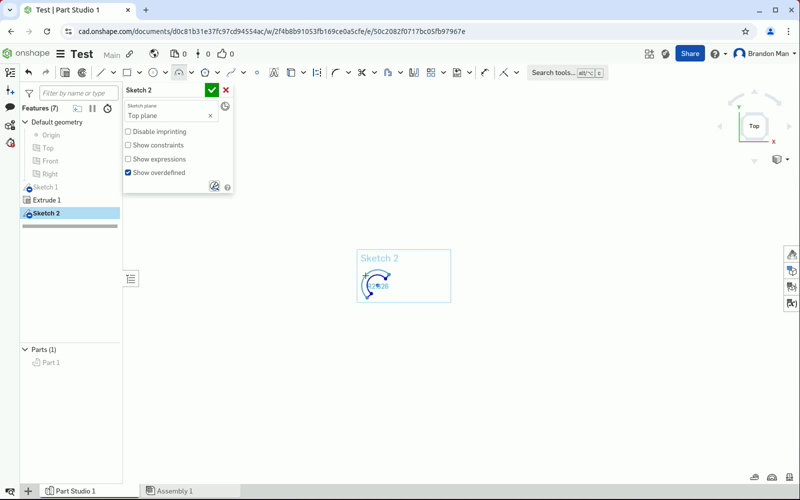
scroll(6)
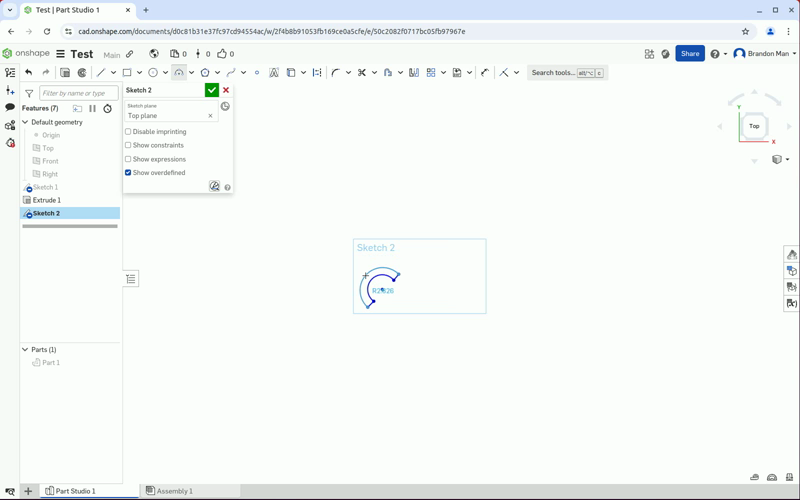
scroll(6)
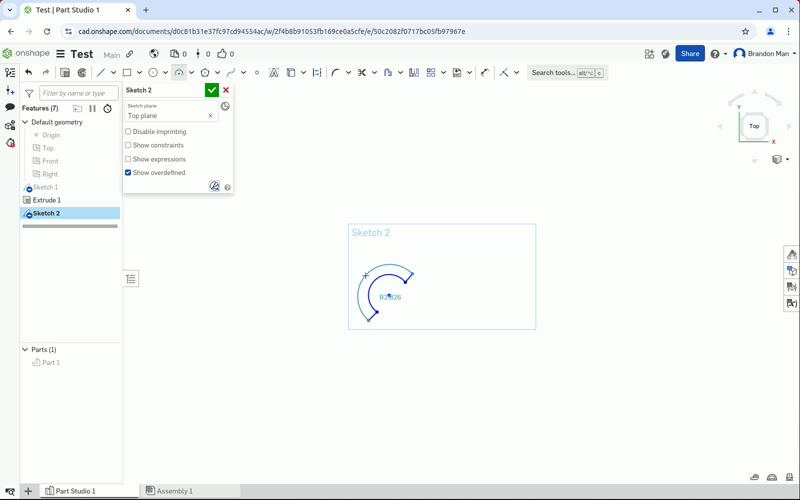
scroll(6)
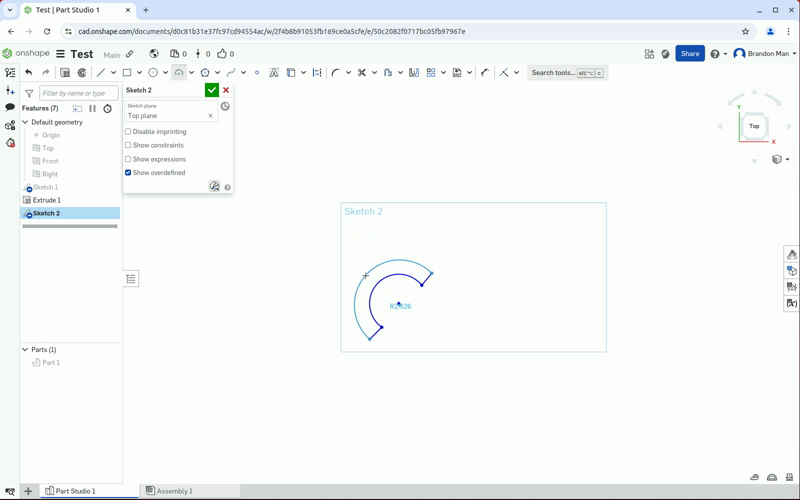
scroll(6)
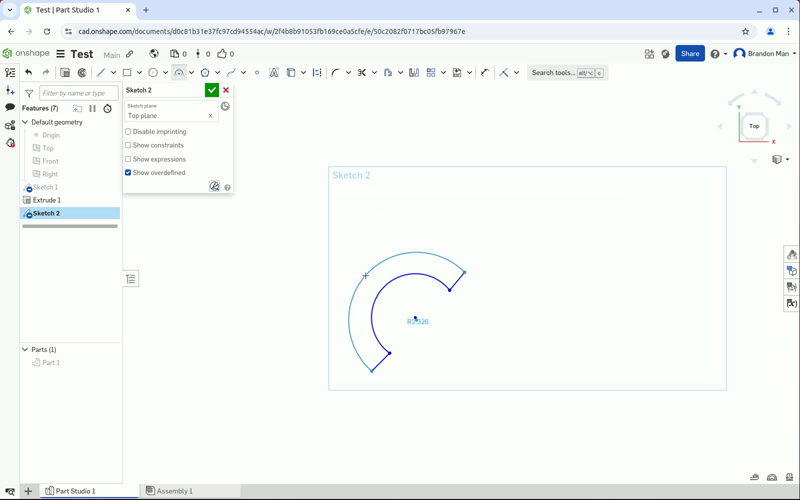
scroll(6)
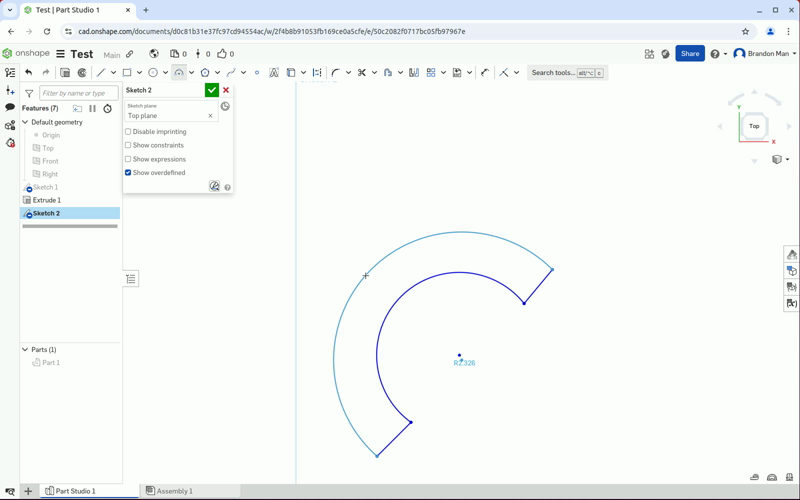
click(365, 275)
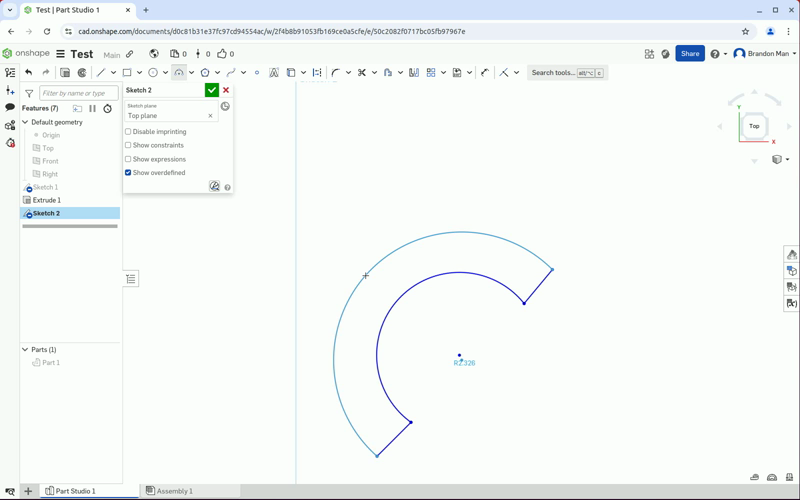
scroll(-6)
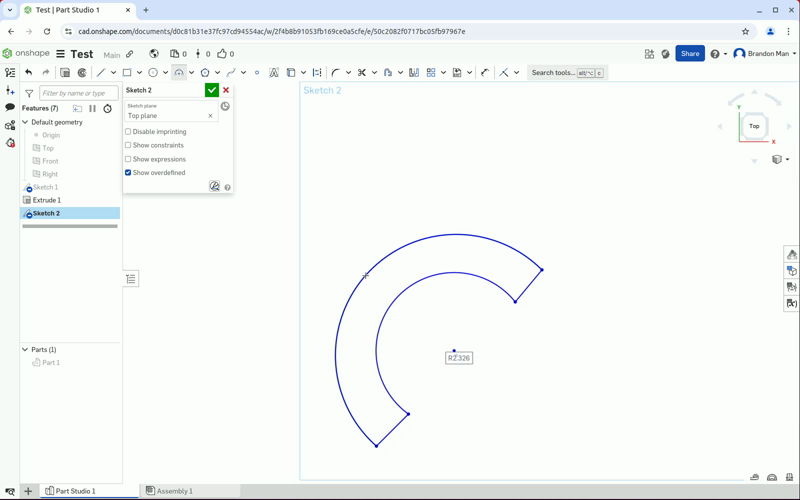
scroll(-6)
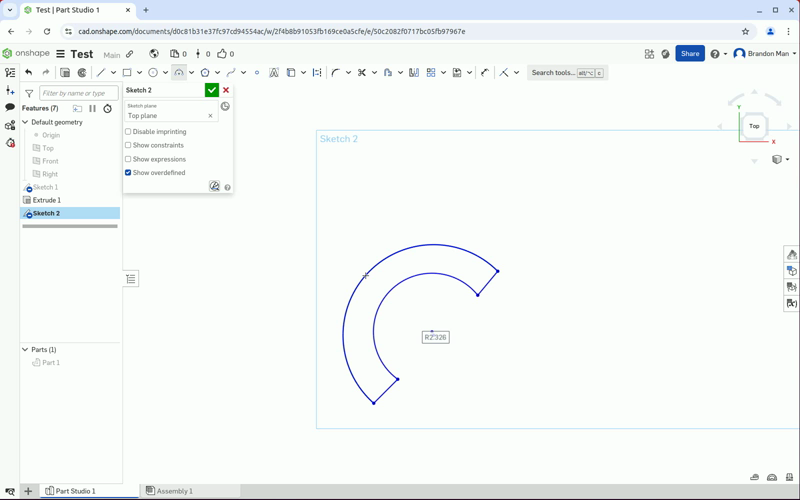
scroll(-6)
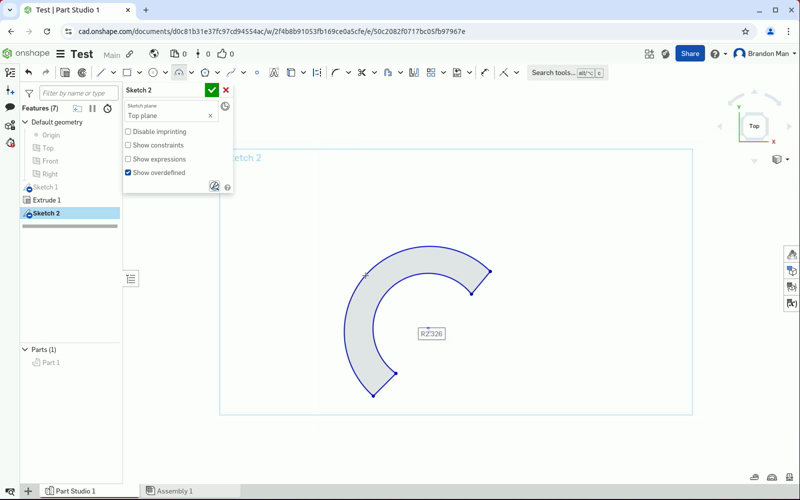
scroll(-6)
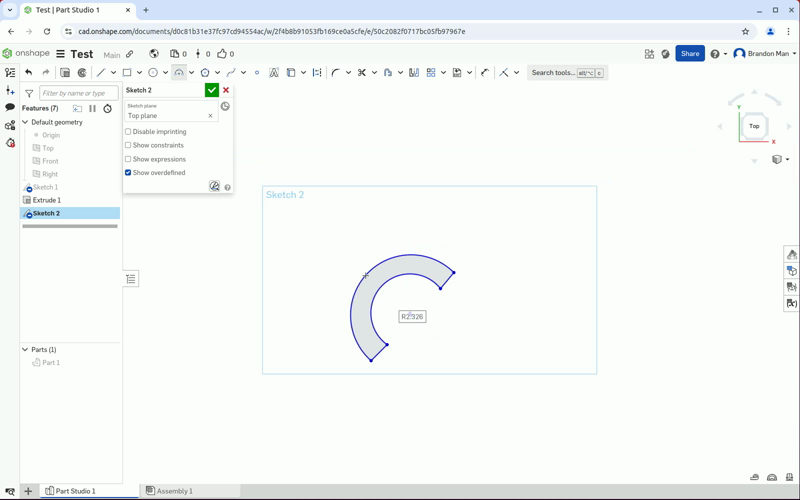
scroll(-6)
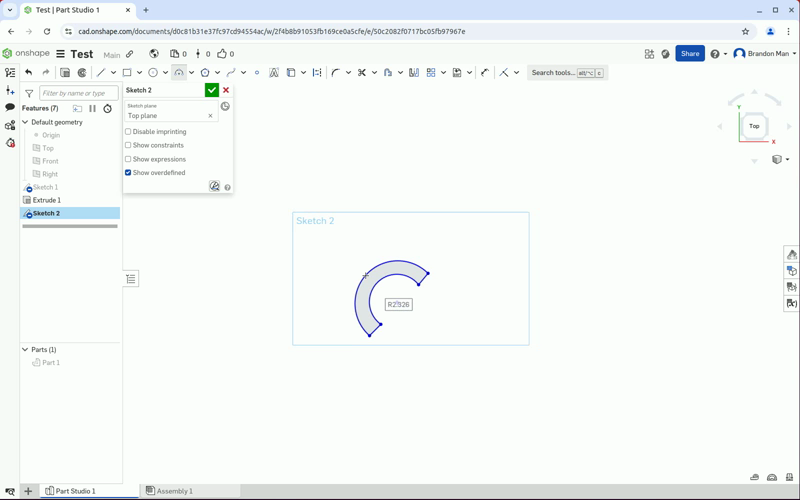
scroll(-6)
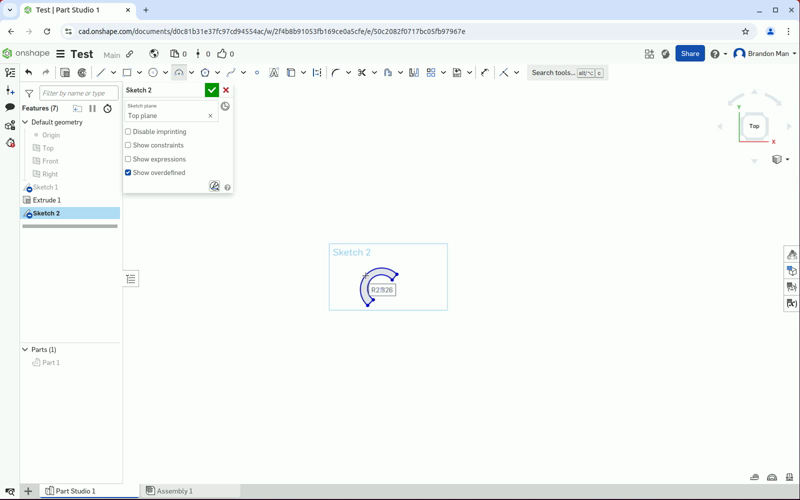
scroll(-6)
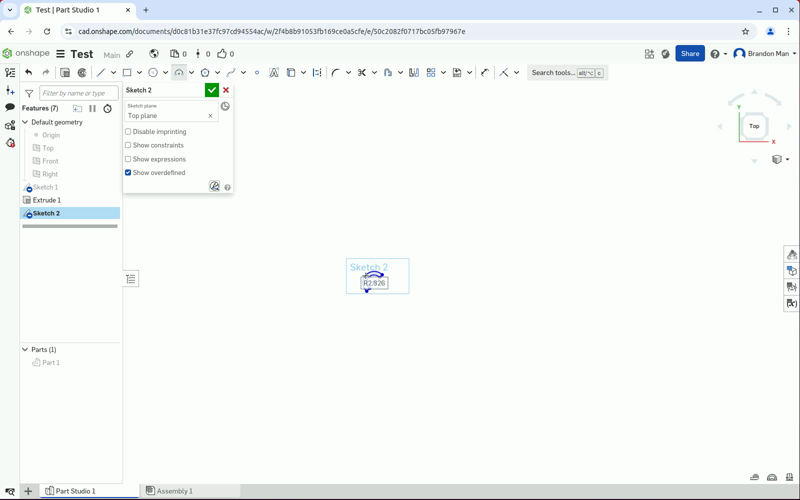
key_up(shift)
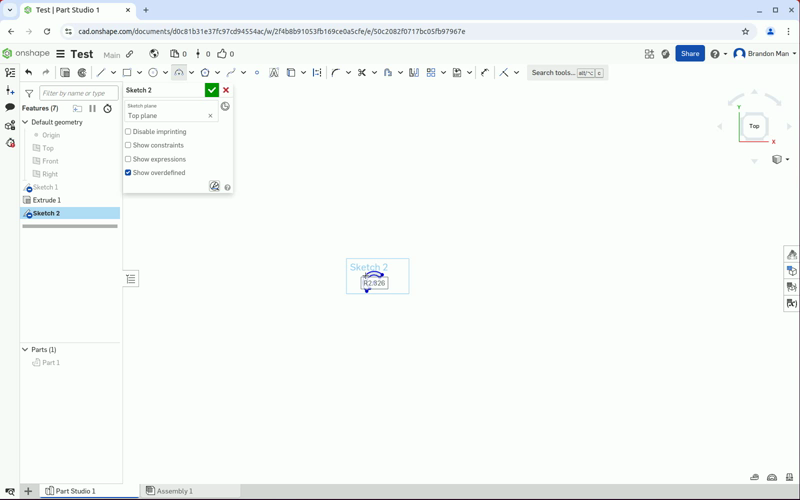
key(esc)
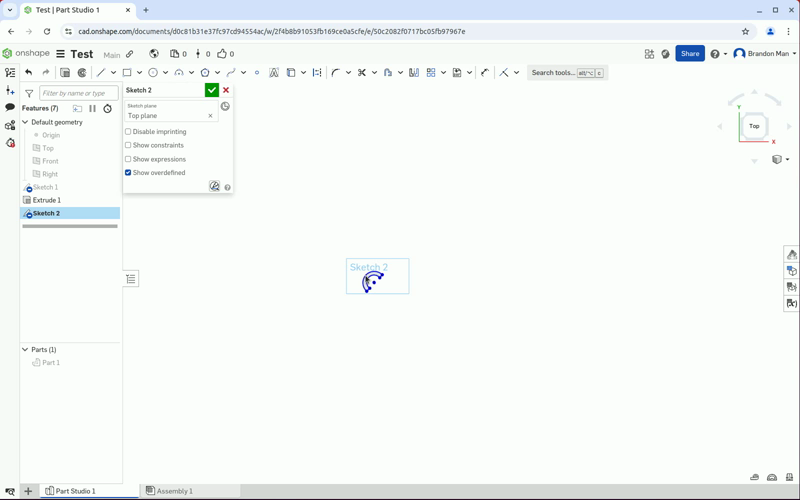
mouse_move(372, 274)
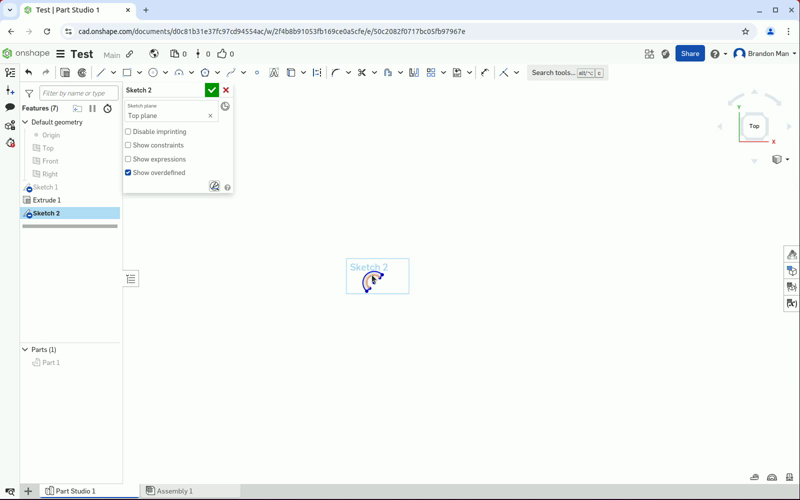
scroll(6)
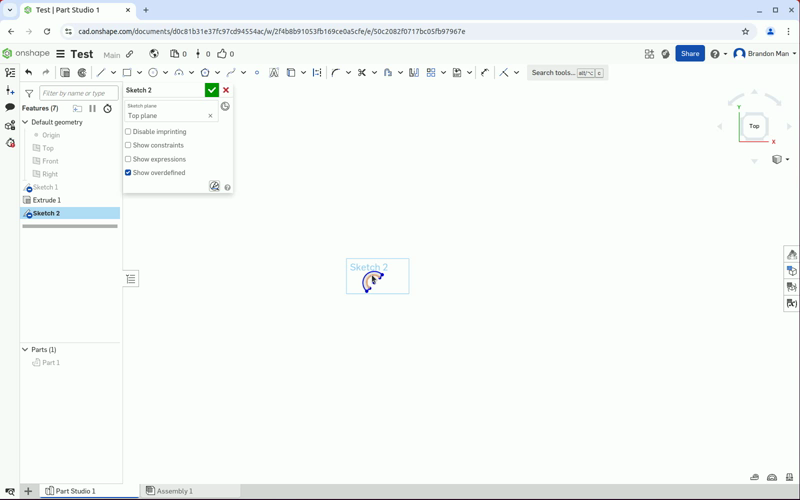
scroll(6)
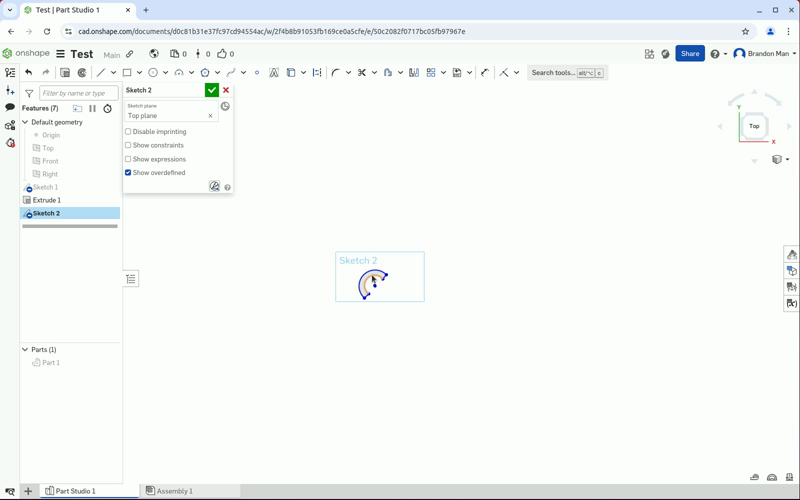
scroll(6)
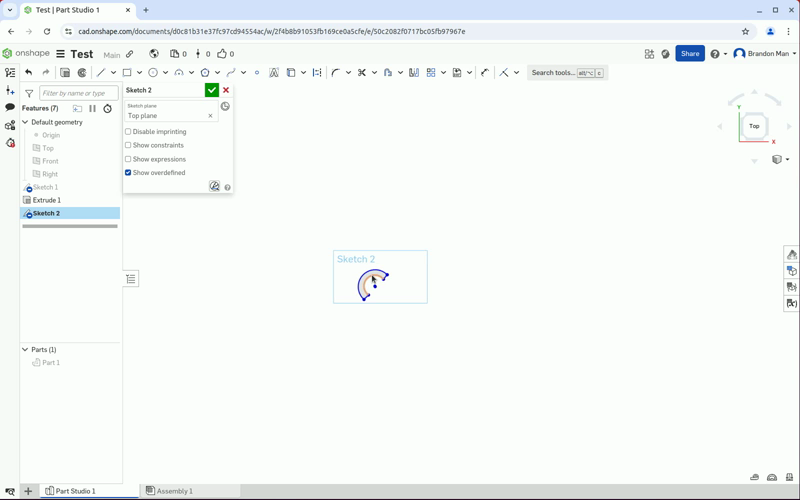
scroll(6)
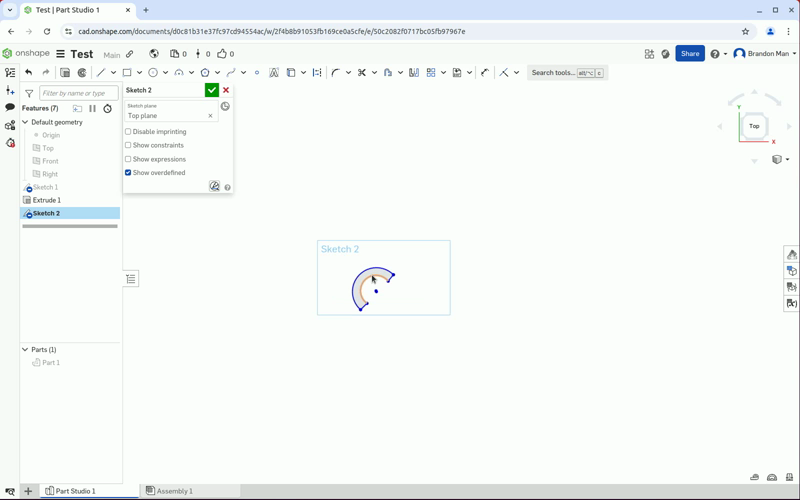
scroll(6)
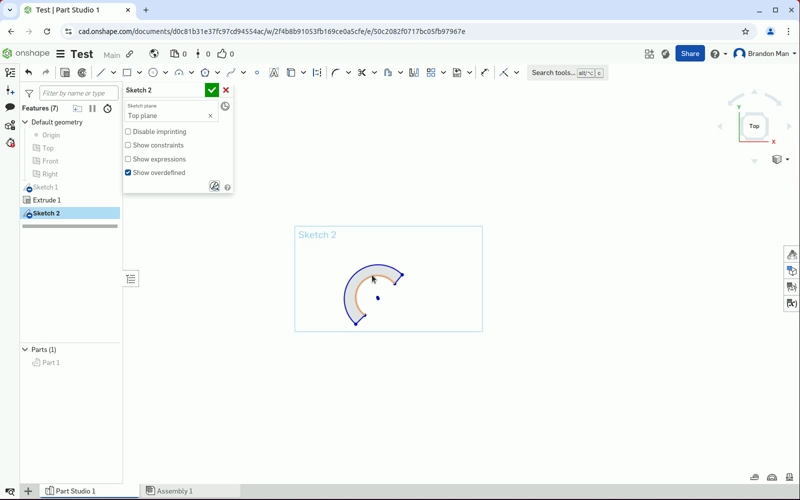
scroll(6)
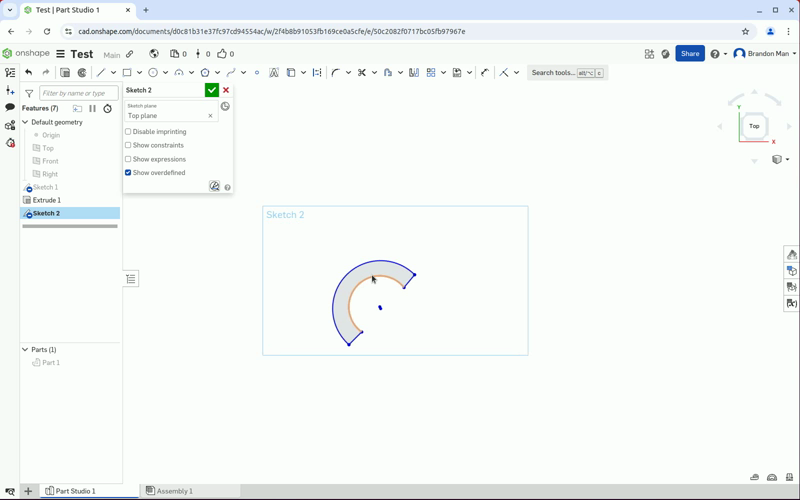
scroll(6)
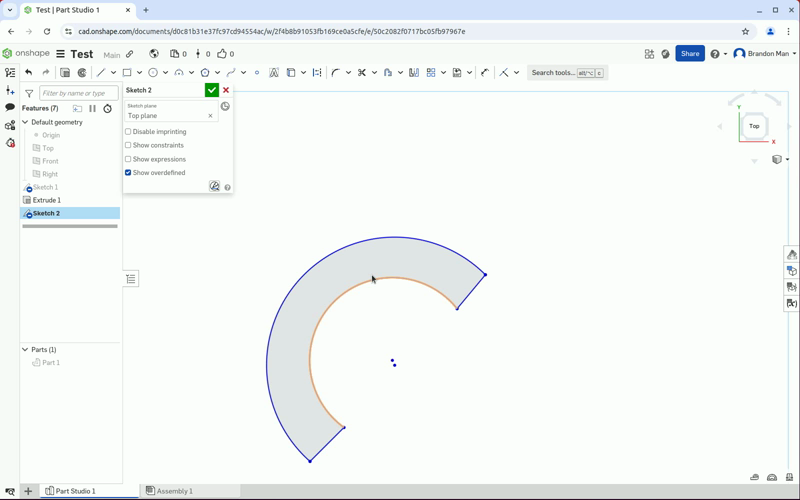
click(372, 274)
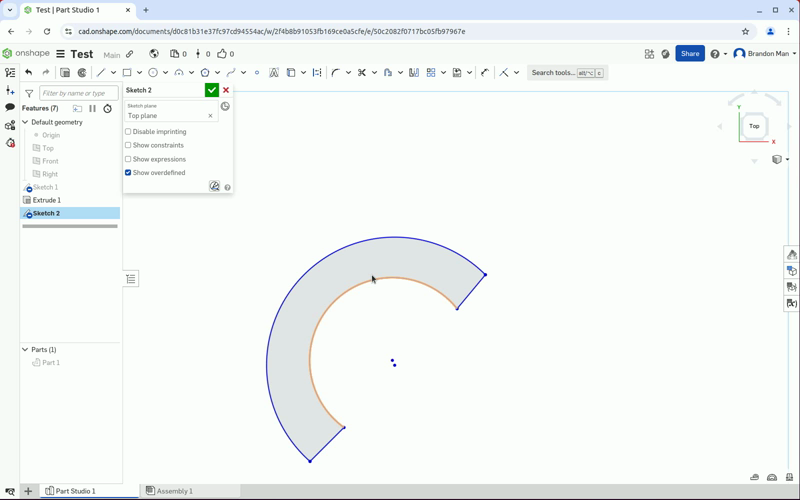
scroll(-6)
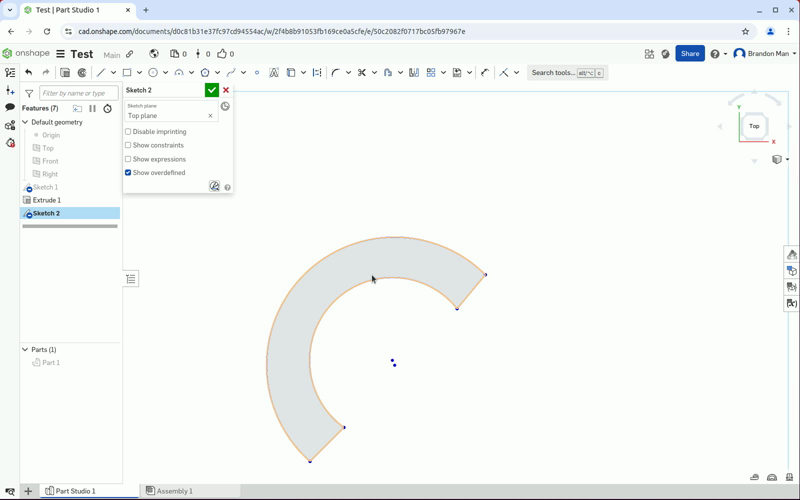
scroll(-6)
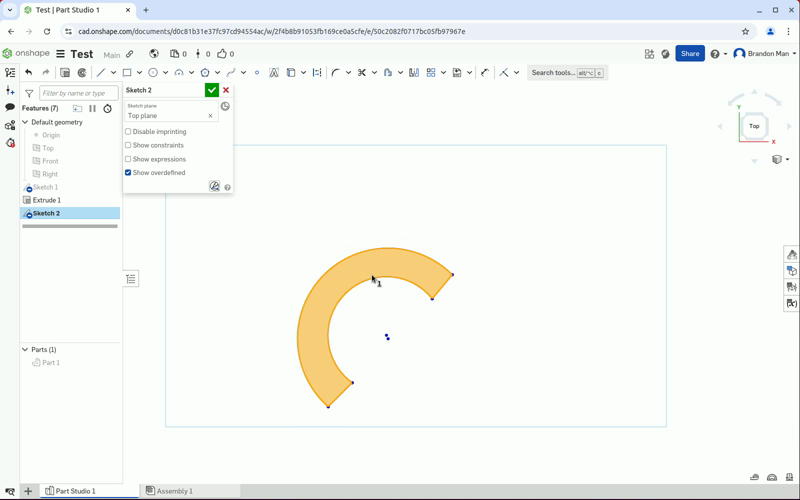
scroll(-6)
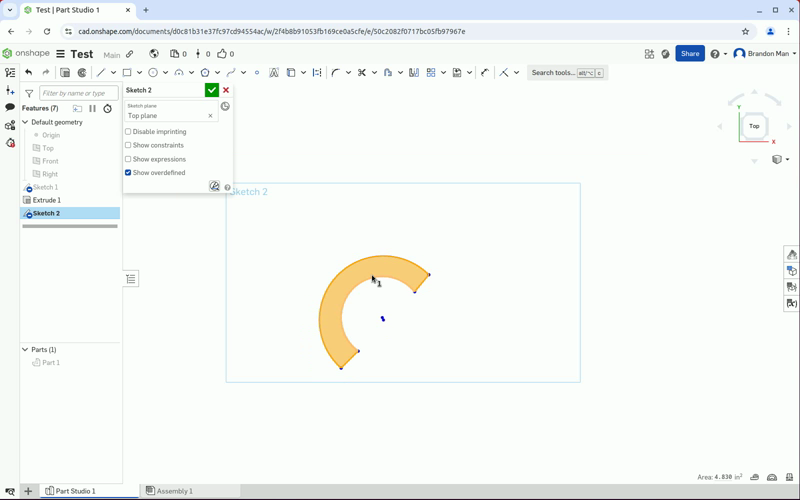
scroll(-6)
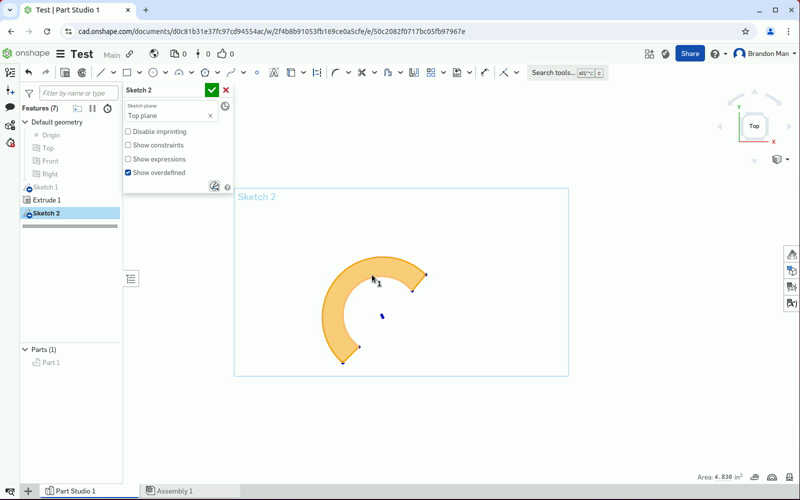
scroll(-6)
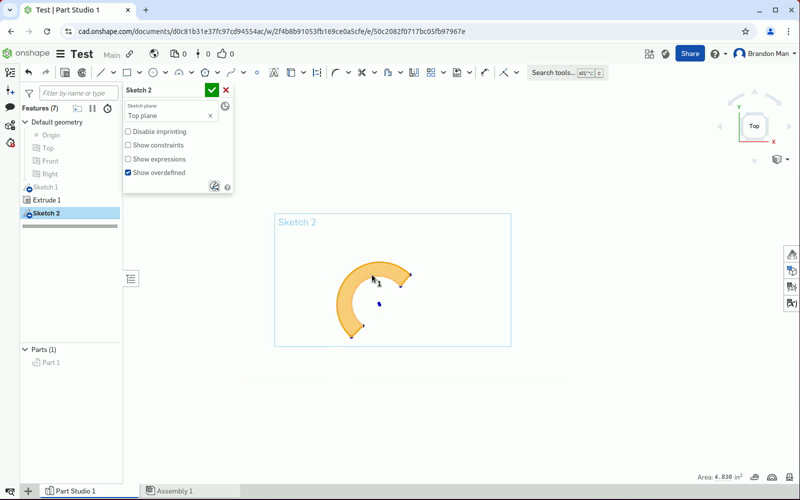
scroll(-6)
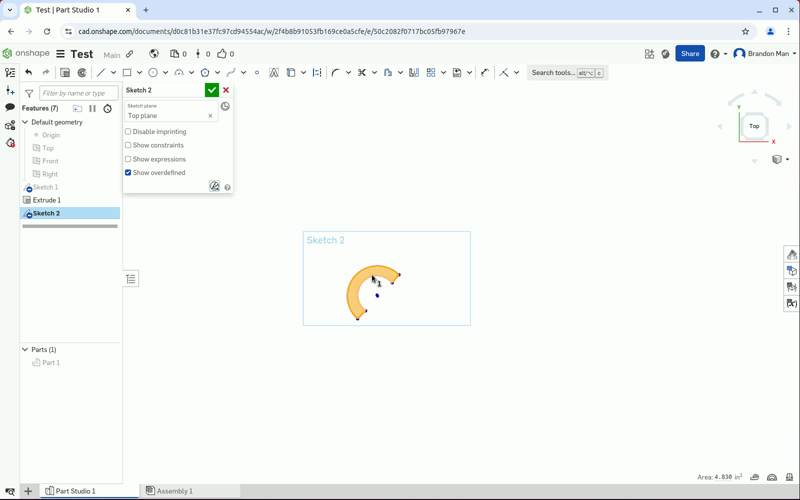
scroll(-6)
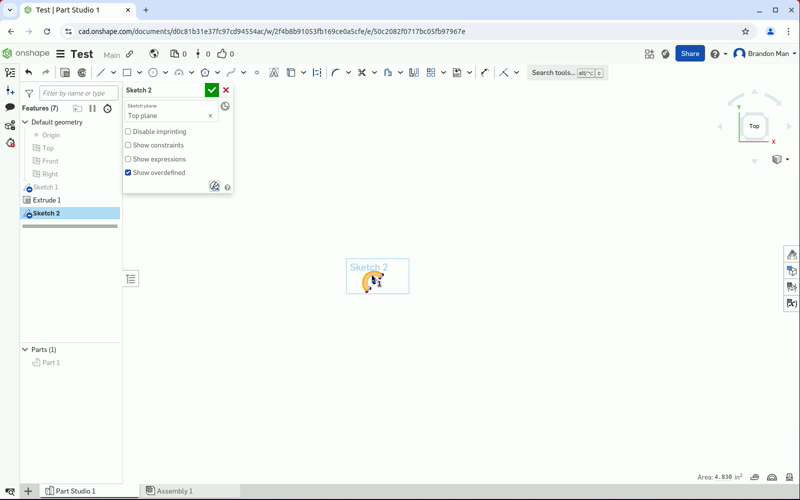
mouse_move(73, 352)
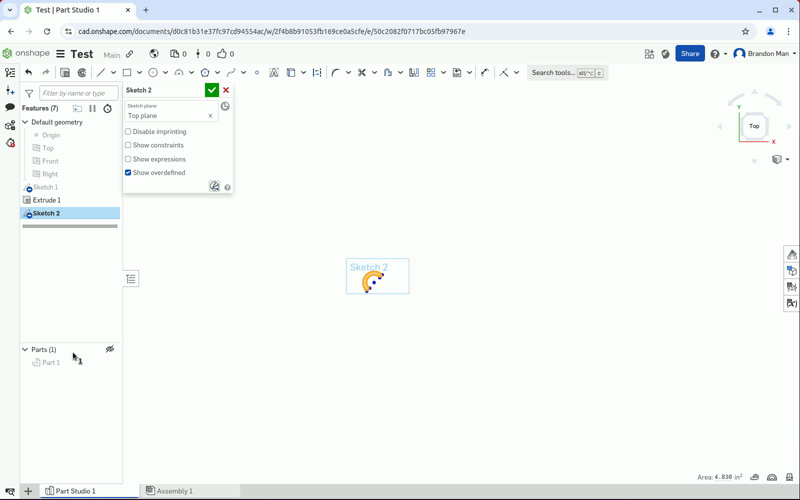
key(shift+y)
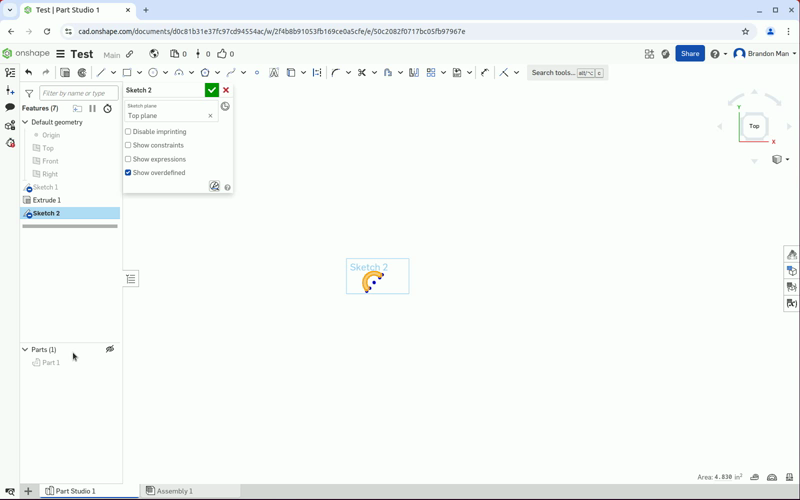
key(shift+e)
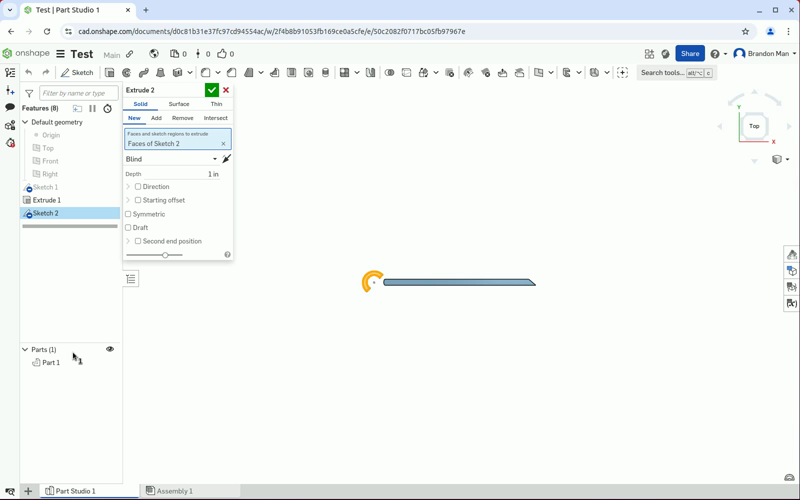
mouse_move(143, 106)
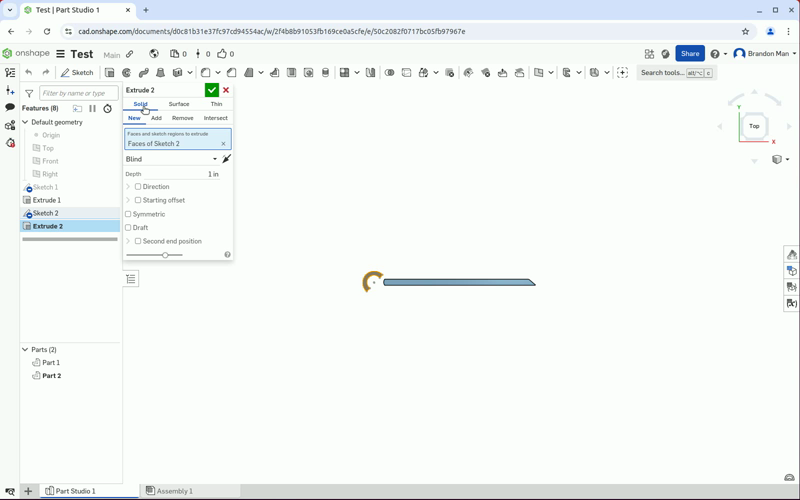
click(143, 106)
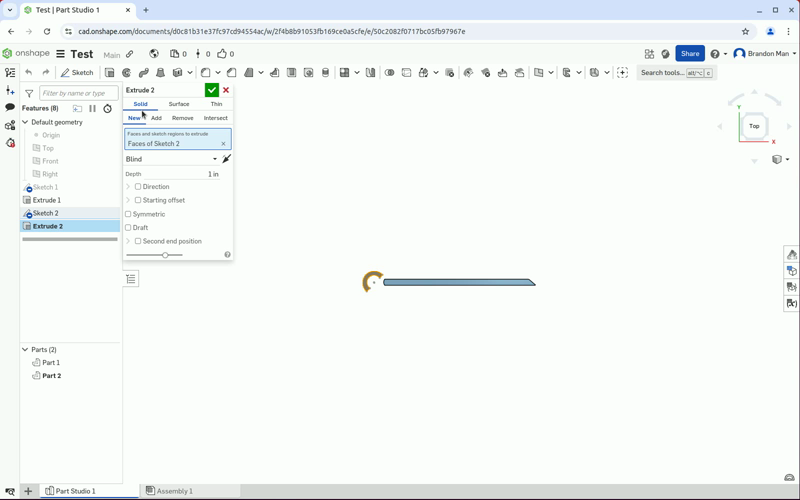
mouse_move(137, 120)
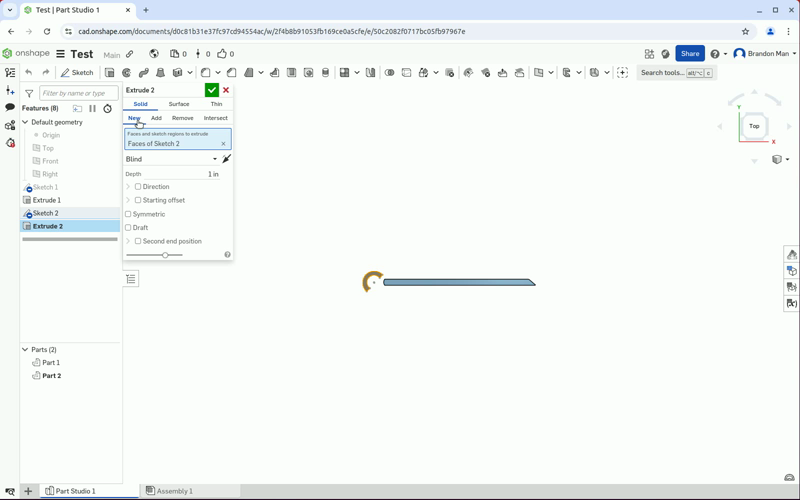
click(137, 120)
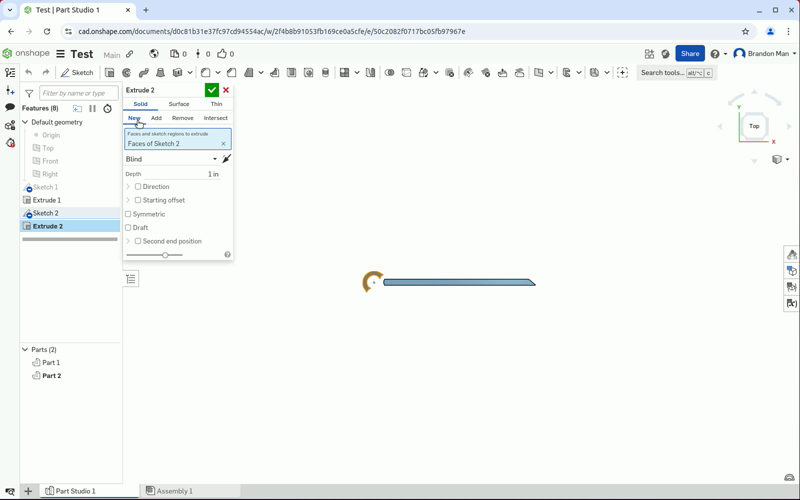
key(tab, 4)
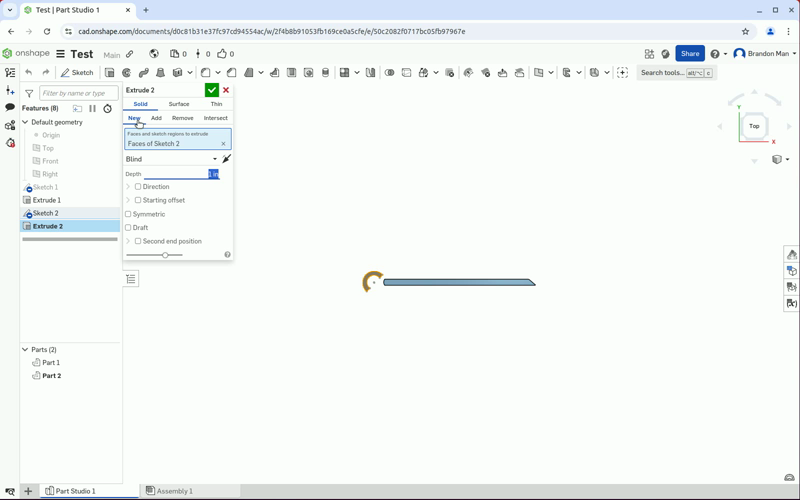
text(15.405)
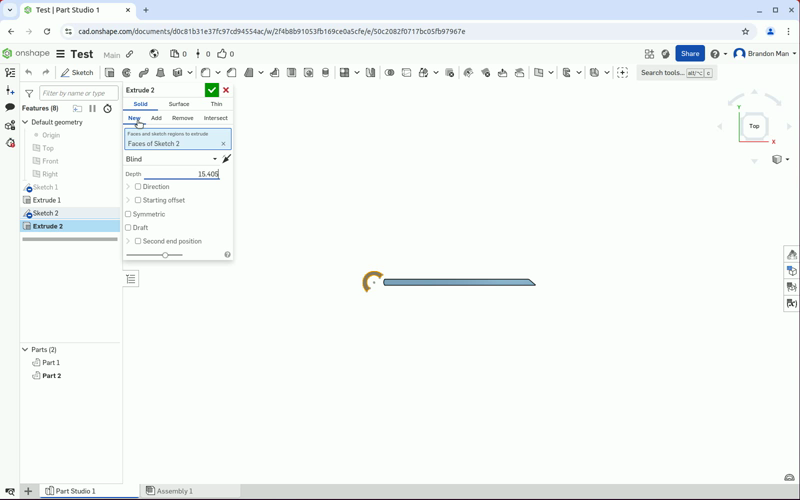
key(enter)
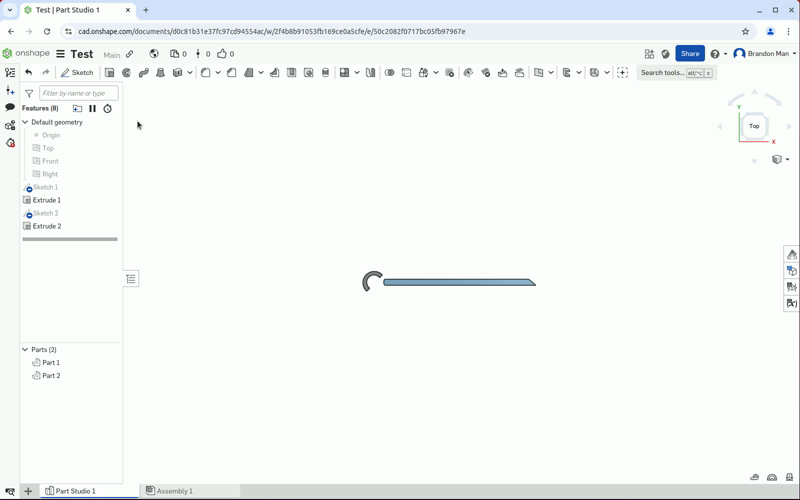
key(shift+h)
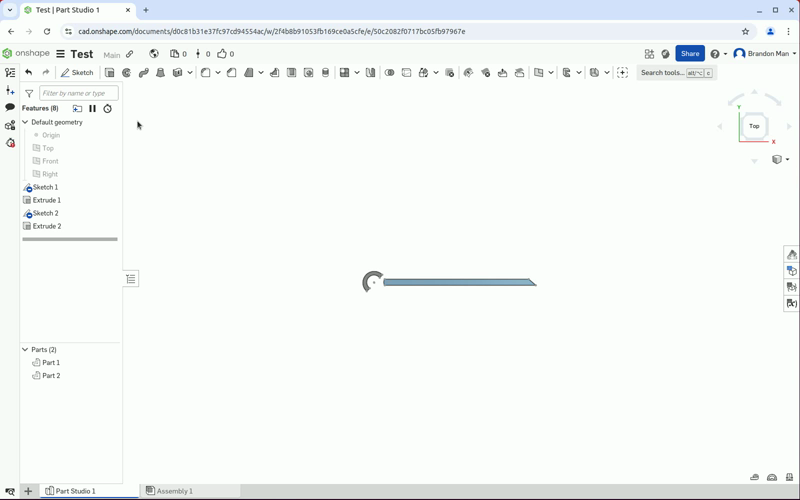
key(shift+h)
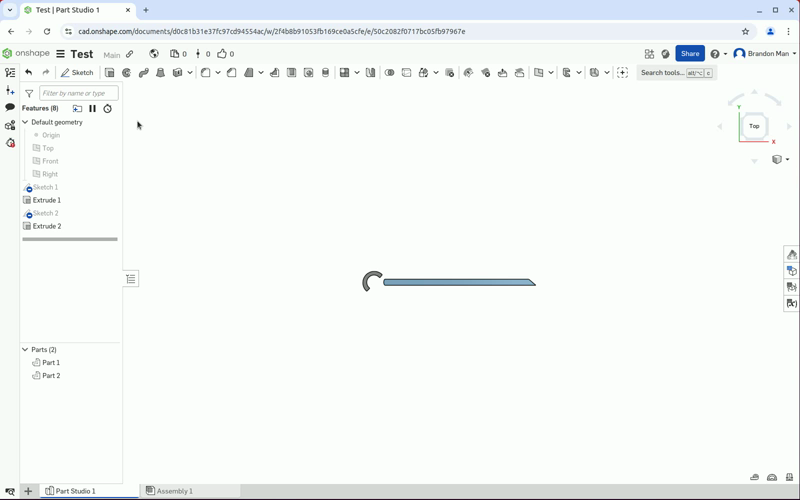
mouse_move(73, 189)
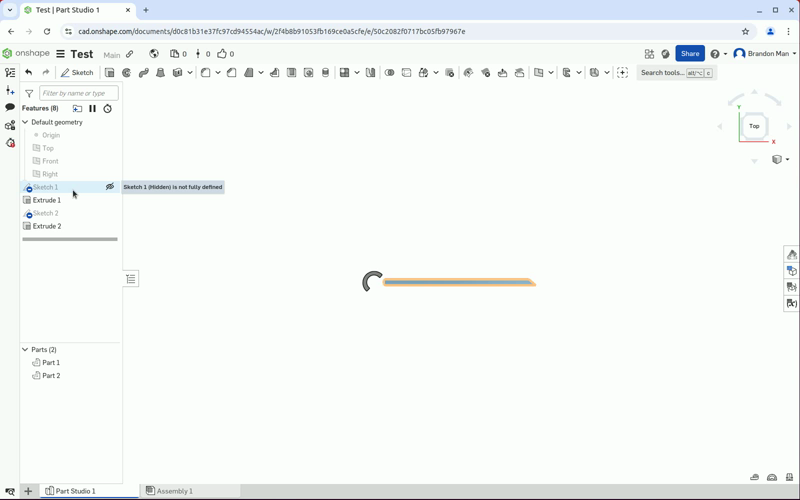
click(73, 189)
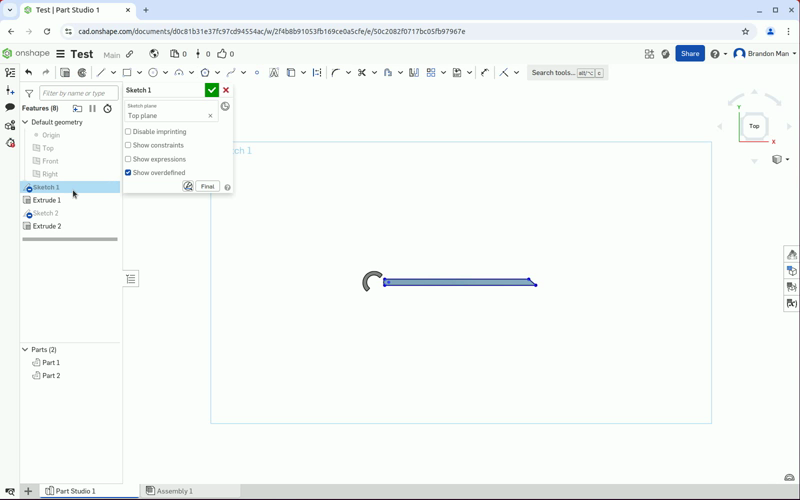
mouse_move(229, 92)
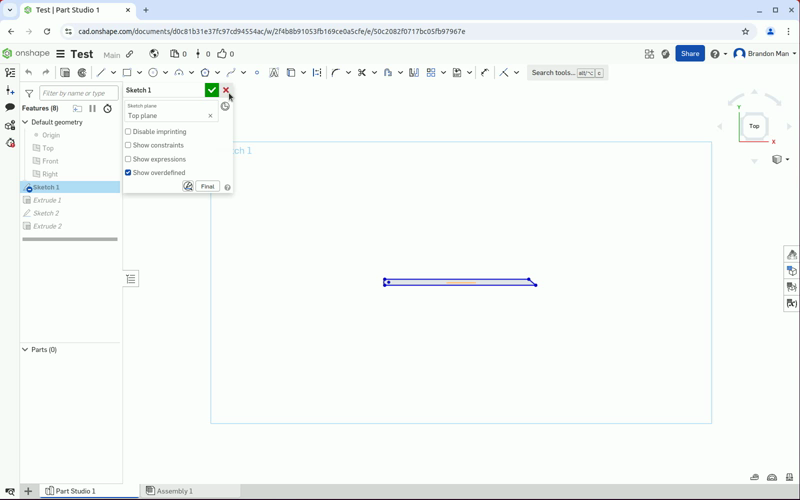
click(229, 92)
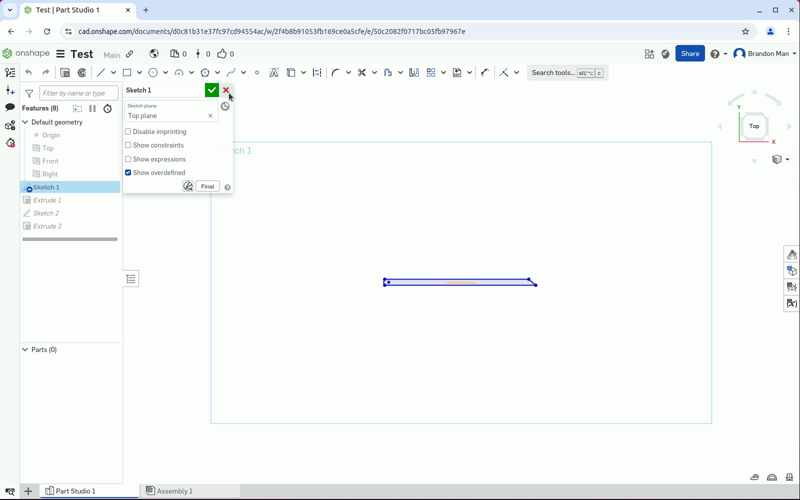
key(shift+s)
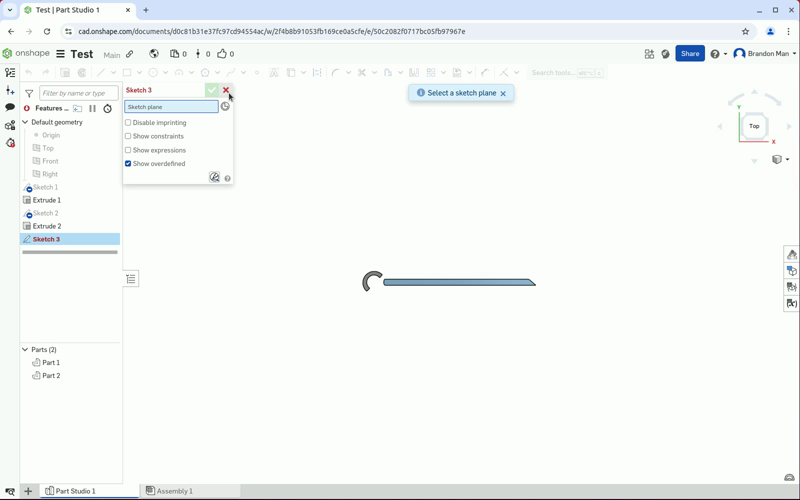
mouse_move(73, 150)
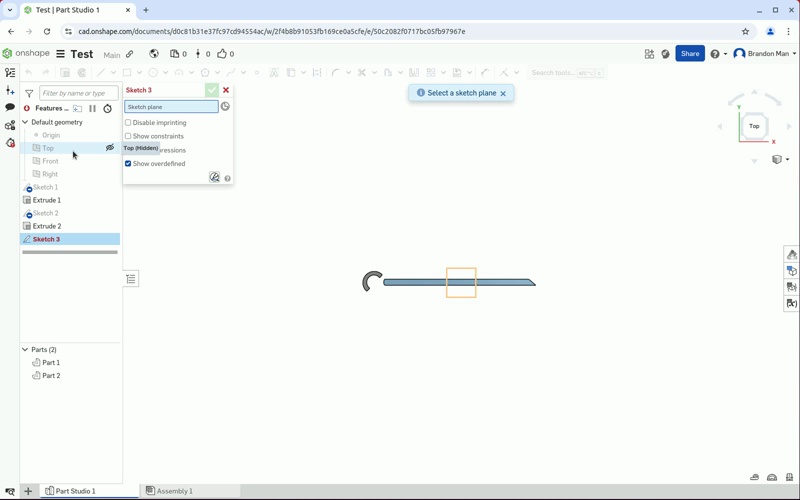
click(73, 150)
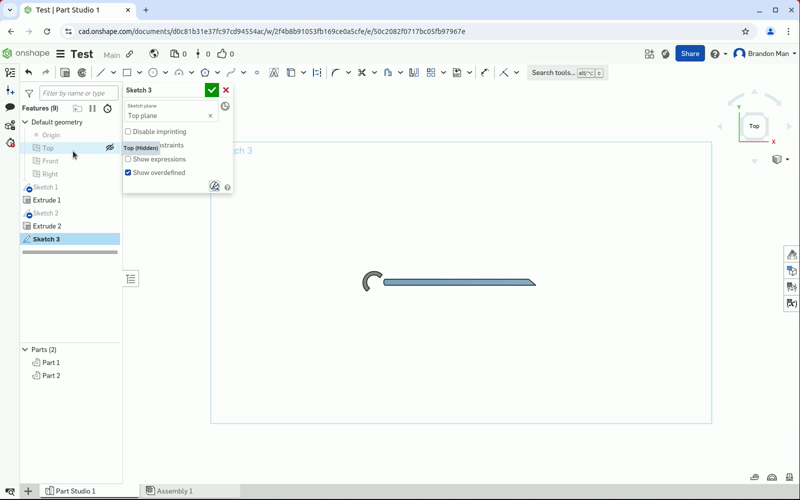
mouse_move(73, 352)
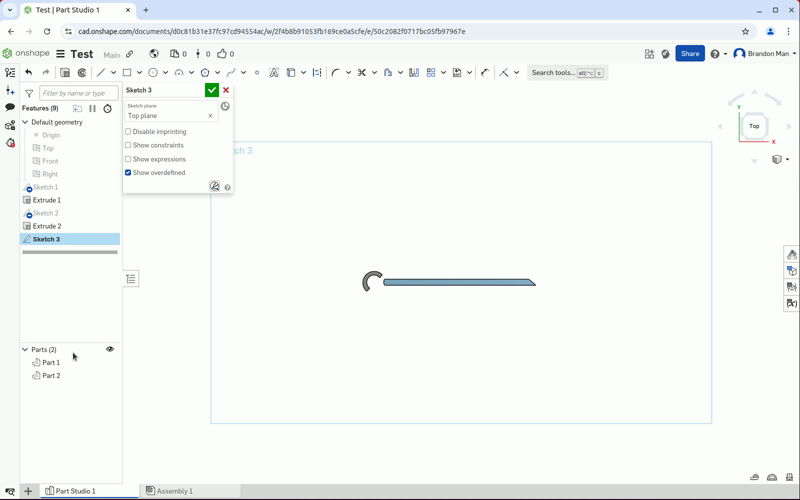
key(y)
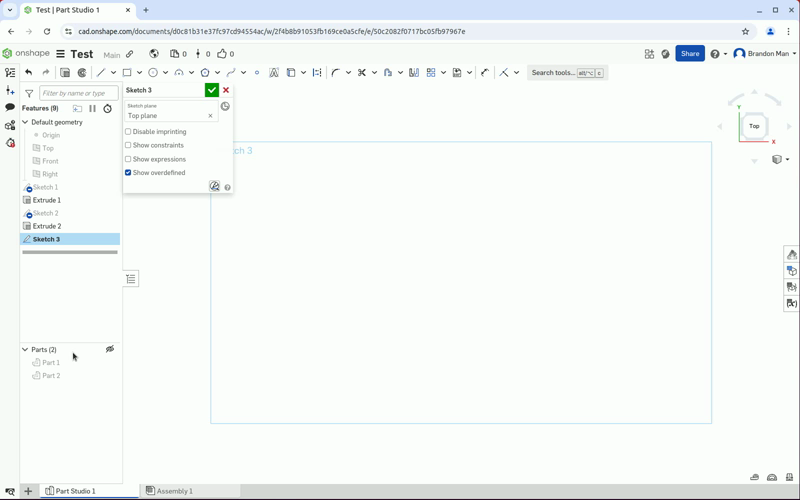
key(a)
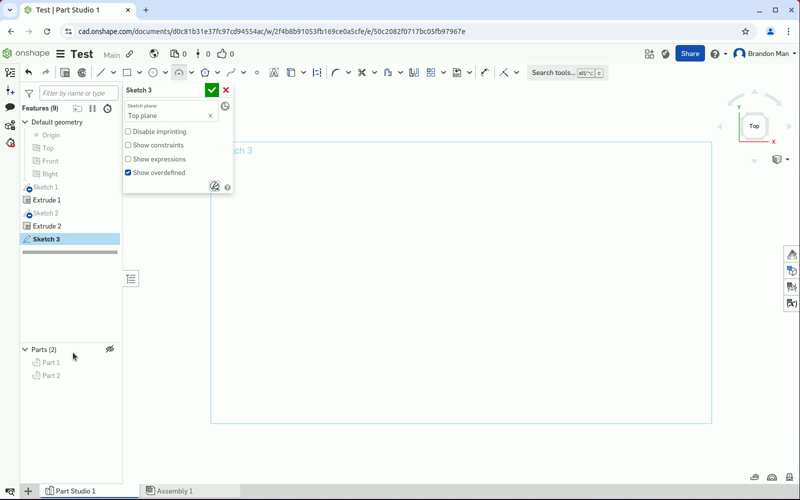
key_down(shift)
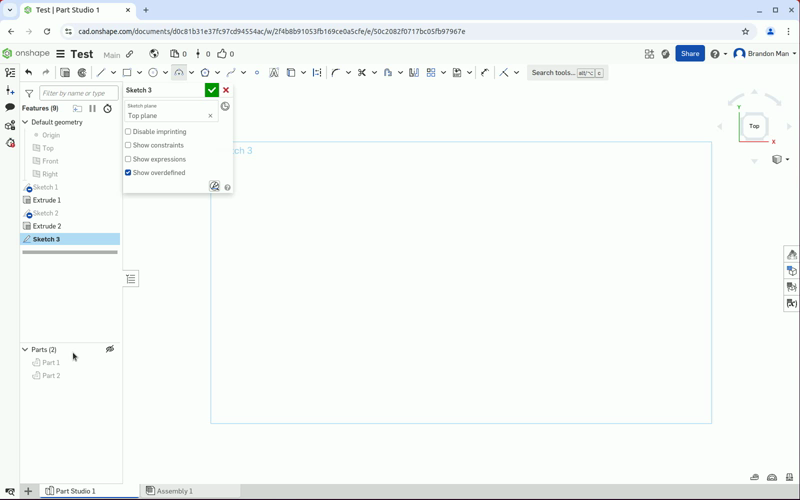
mouse_move(366, 291)
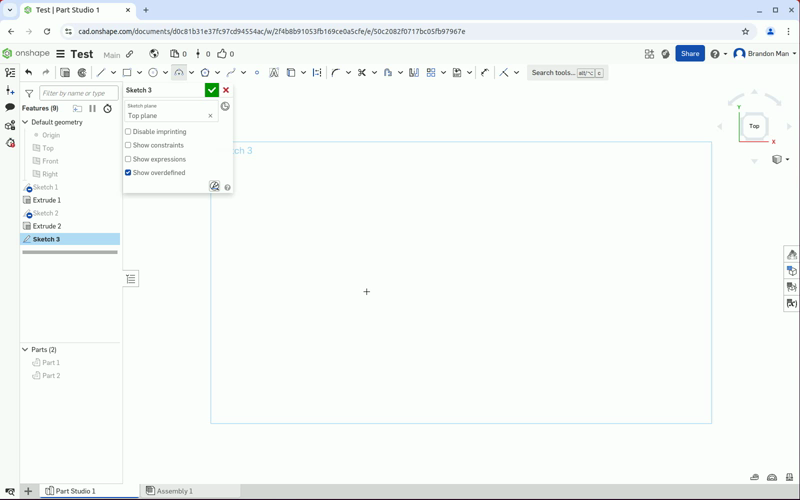
click(366, 291)
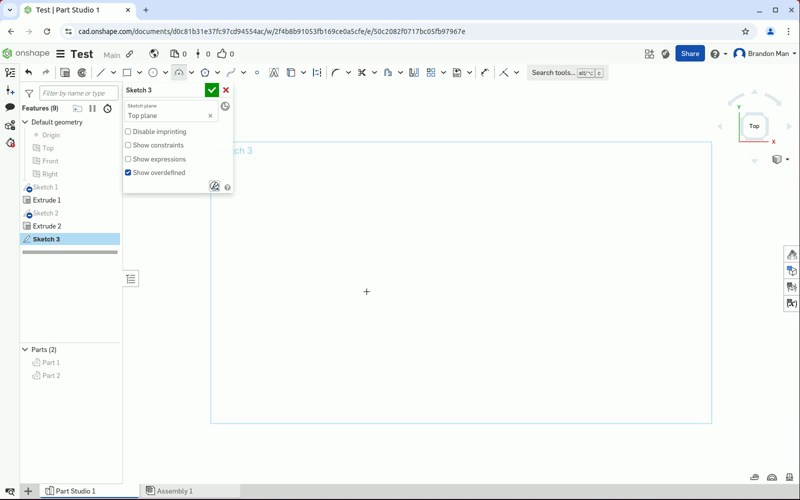
key_up(shift)
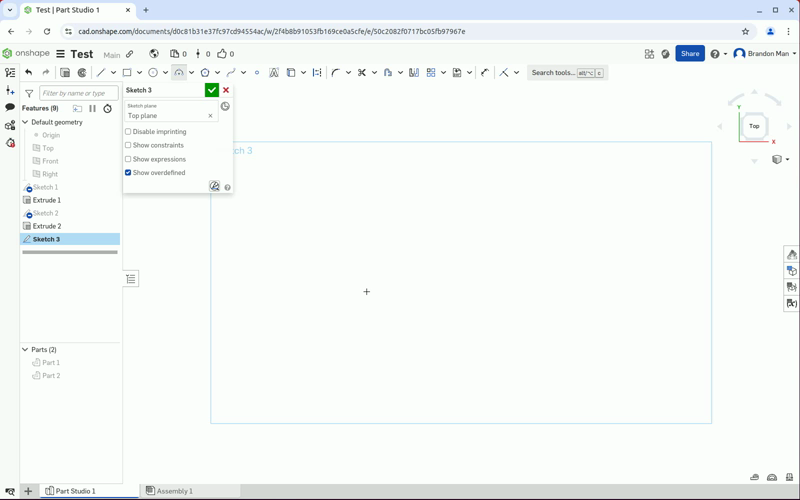
key_down(shift)
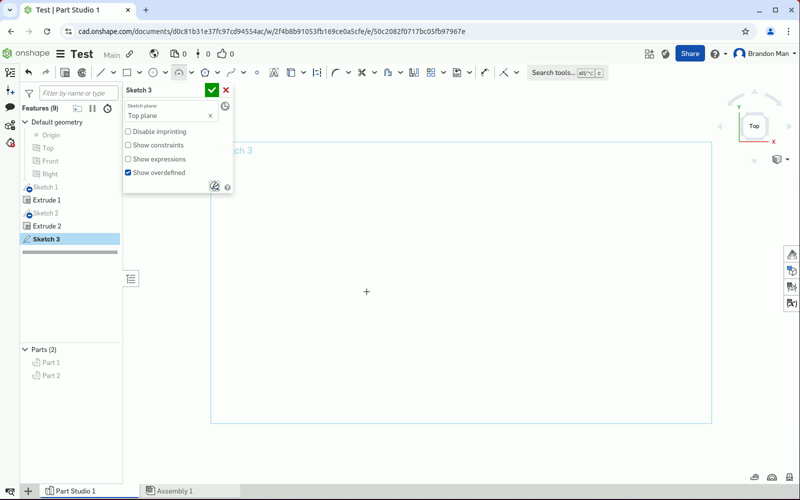
mouse_move(382, 274)
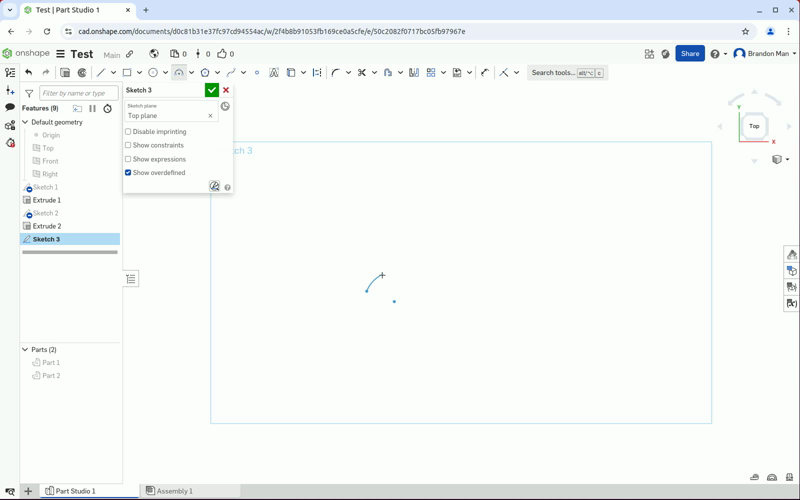
click(382, 274)
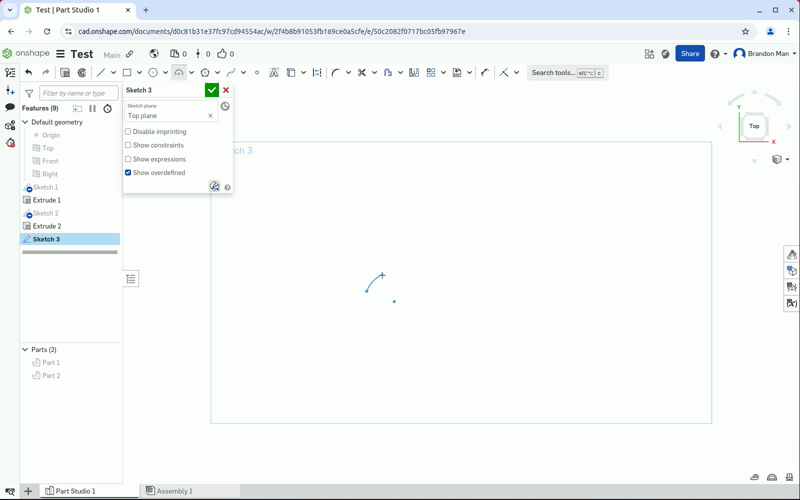
mouse_move(382, 291)
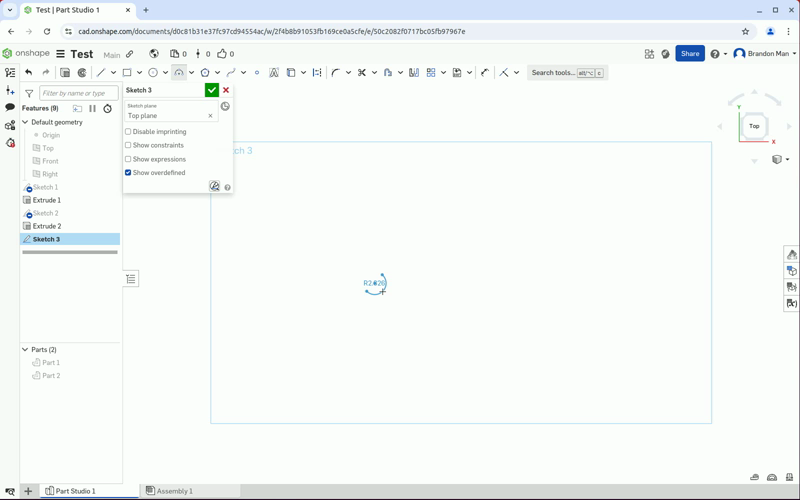
click(382, 291)
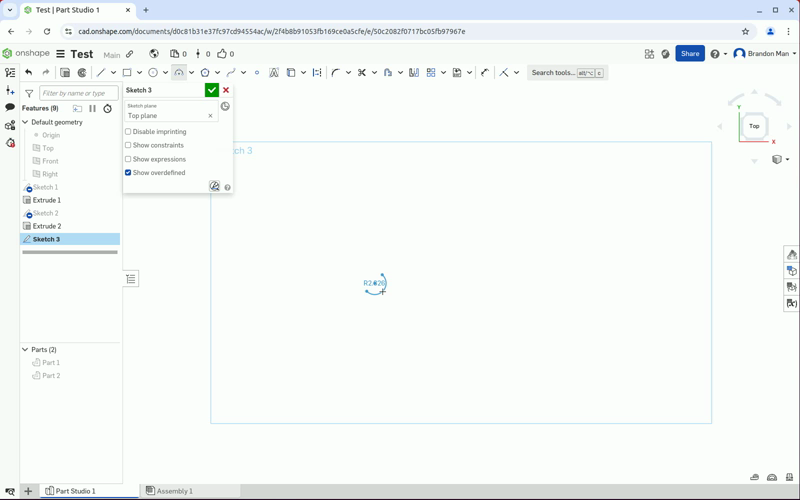
key_up(shift)
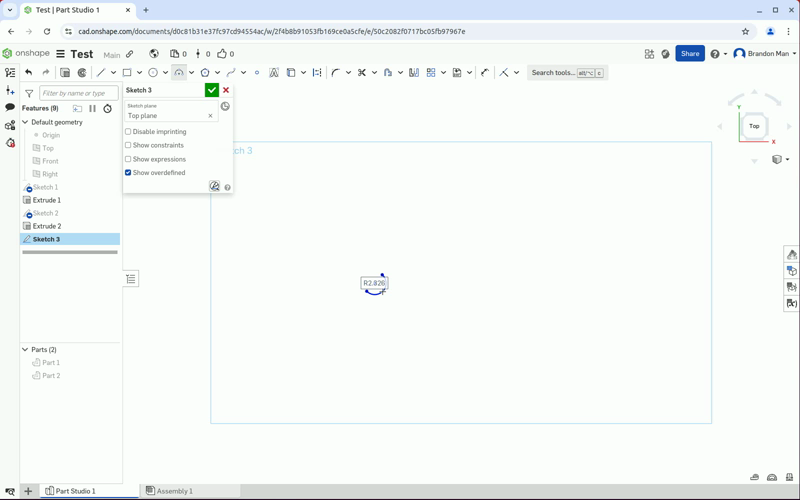
key(esc)
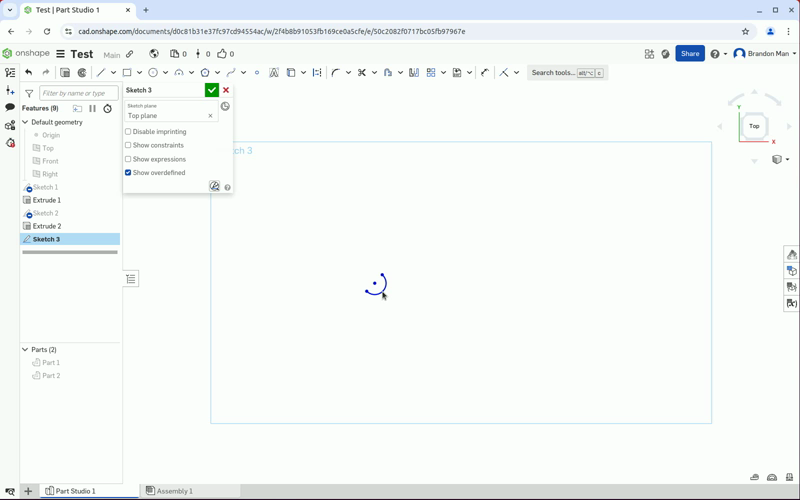
key(l)
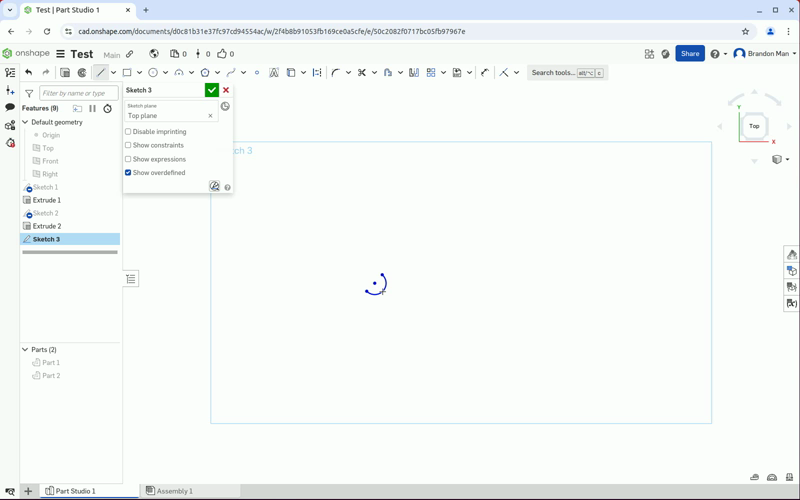
mouse_move(382, 274)
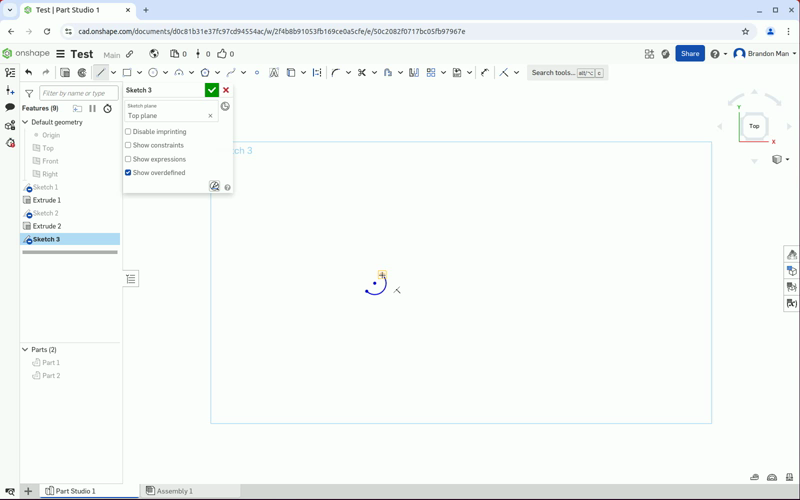
click(382, 274)
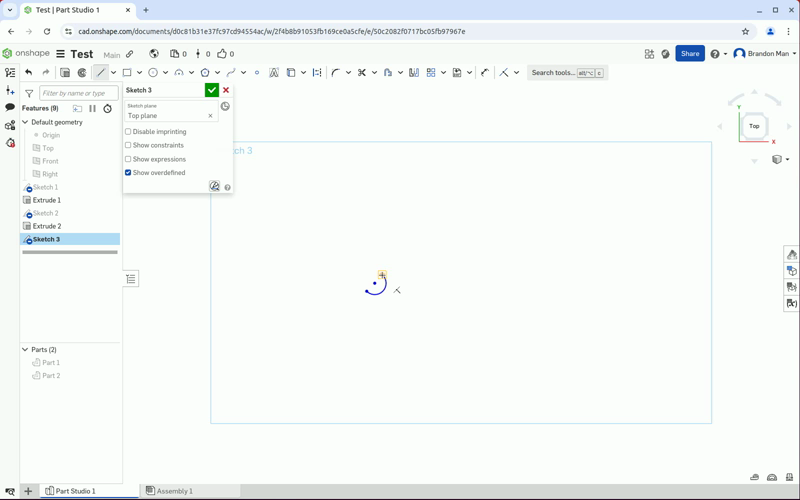
key_down(shift)
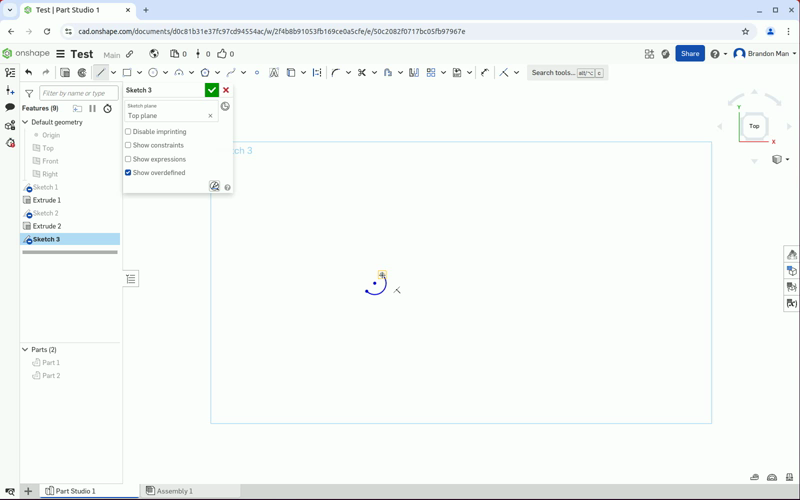
mouse_move(412, 274)
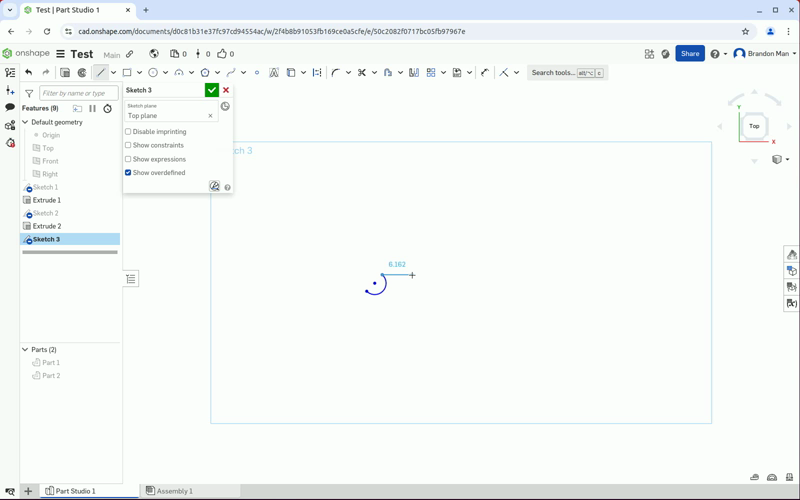
mouse_move(379, 277)
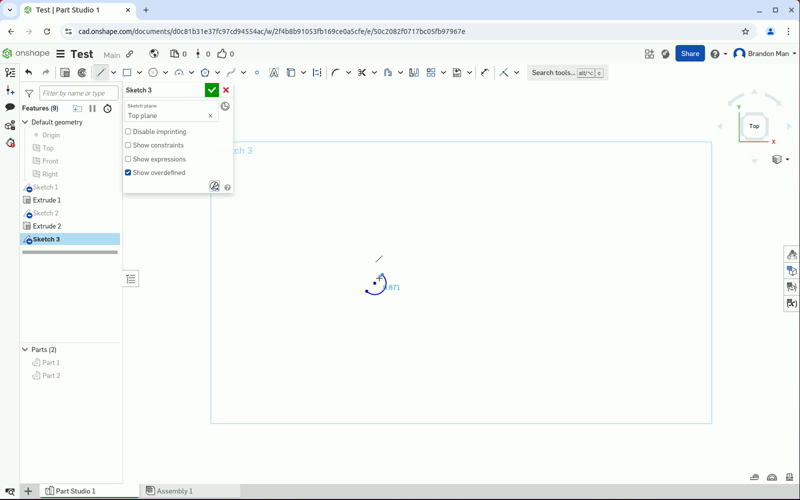
scroll(6)
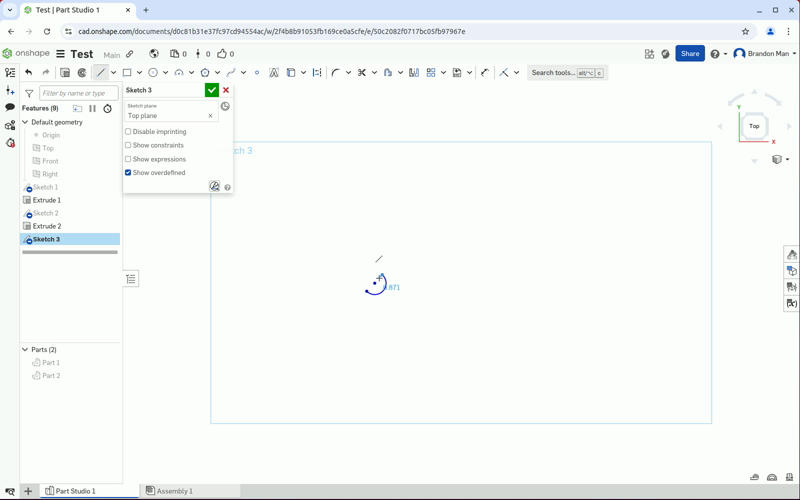
scroll(6)
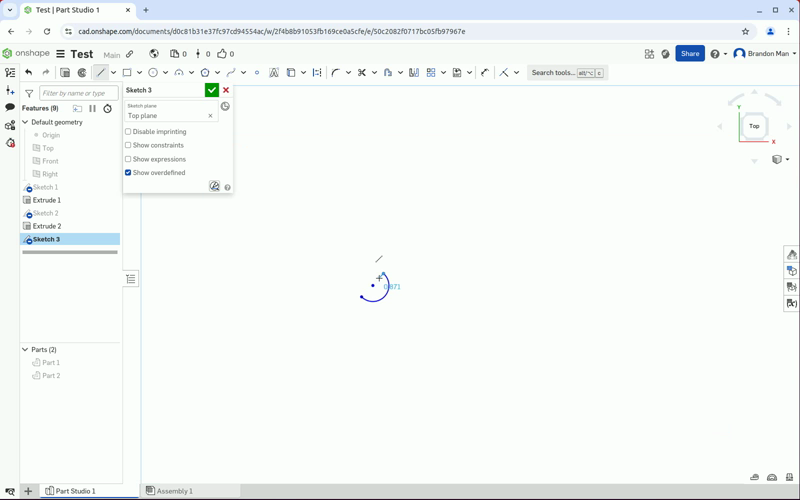
scroll(6)
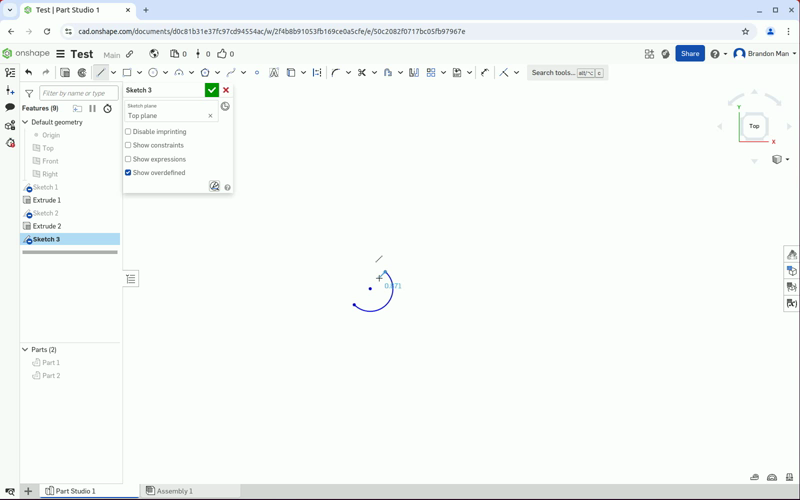
scroll(6)
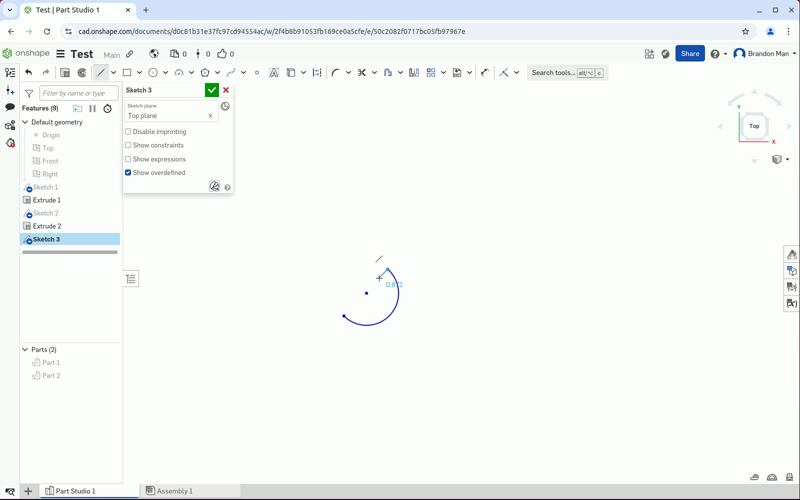
scroll(6)
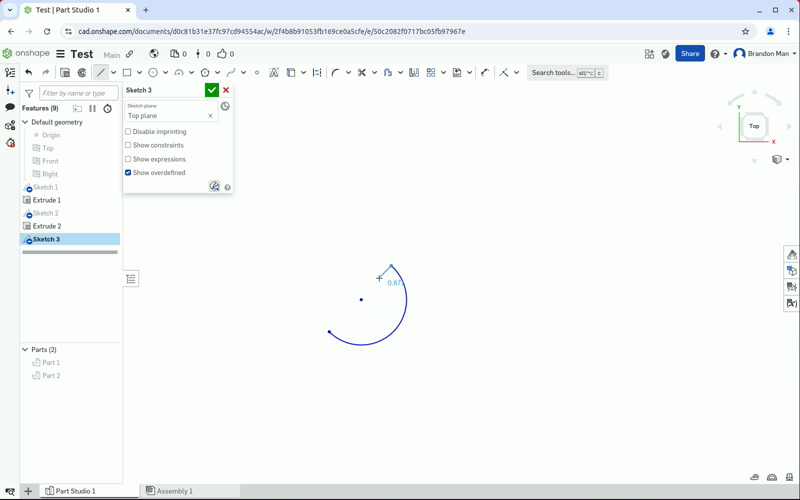
scroll(6)
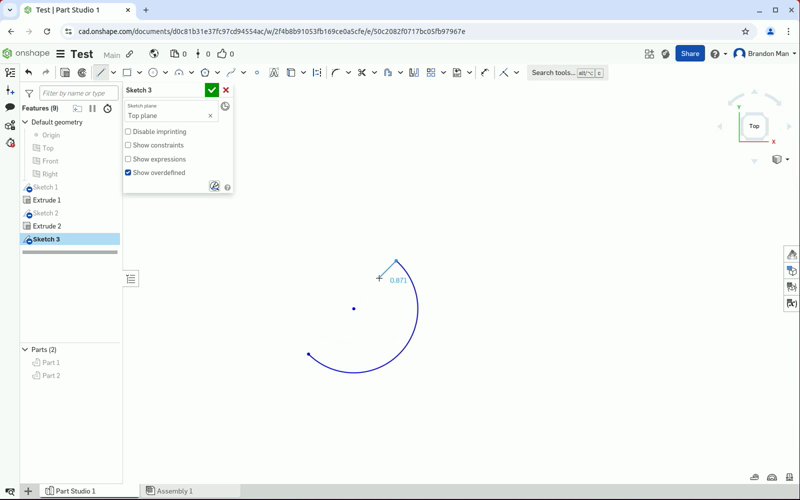
scroll(6)
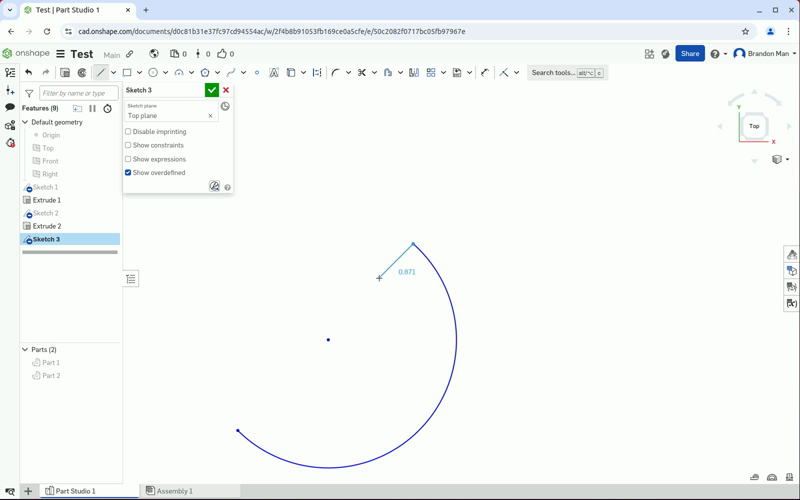
click(379, 277)
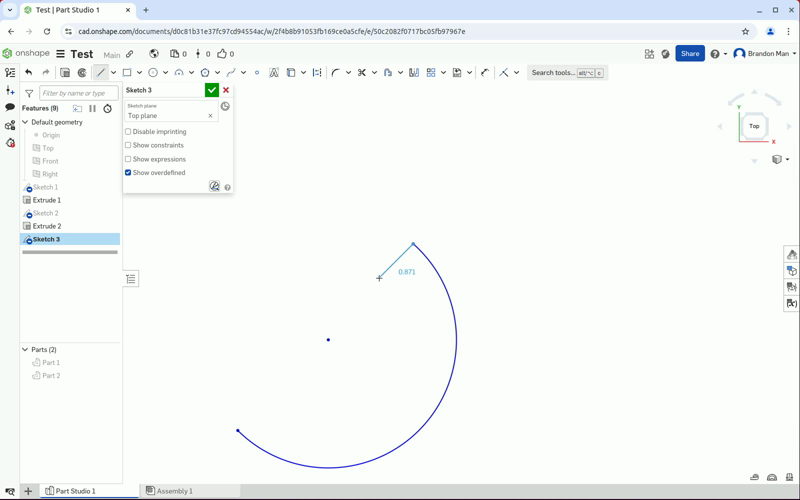
scroll(-6)
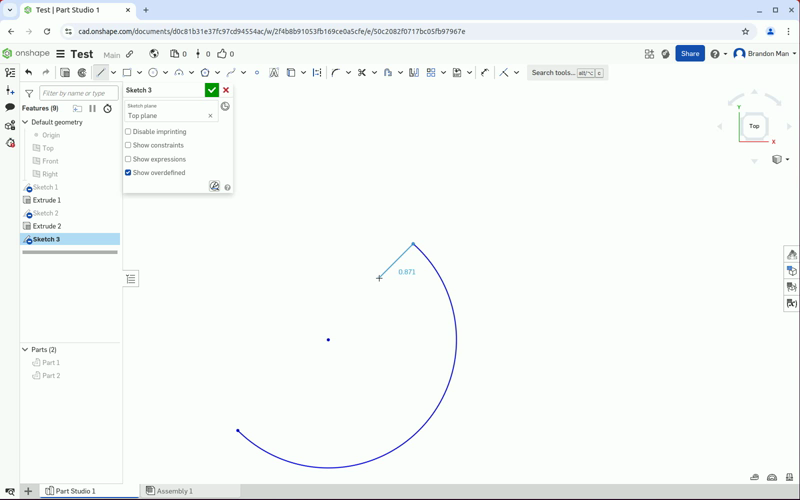
scroll(-6)
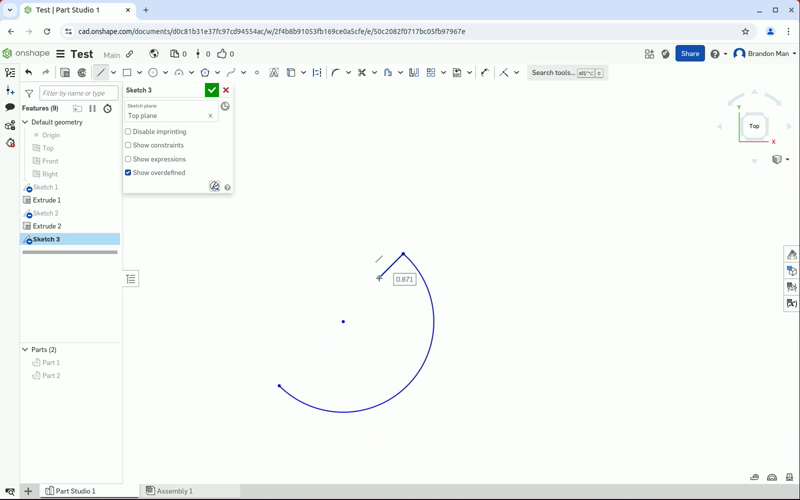
scroll(-6)
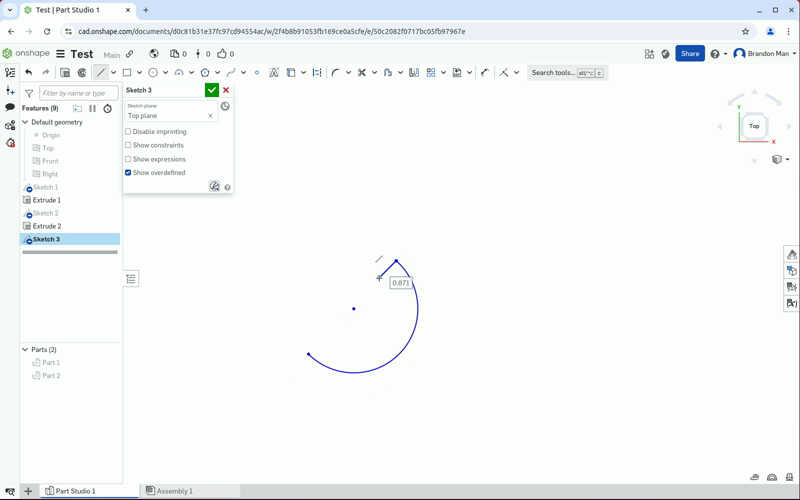
scroll(-6)
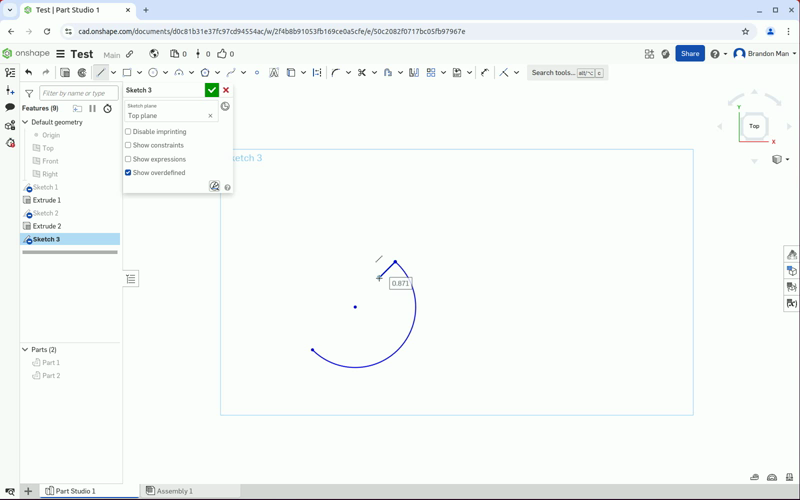
scroll(-6)
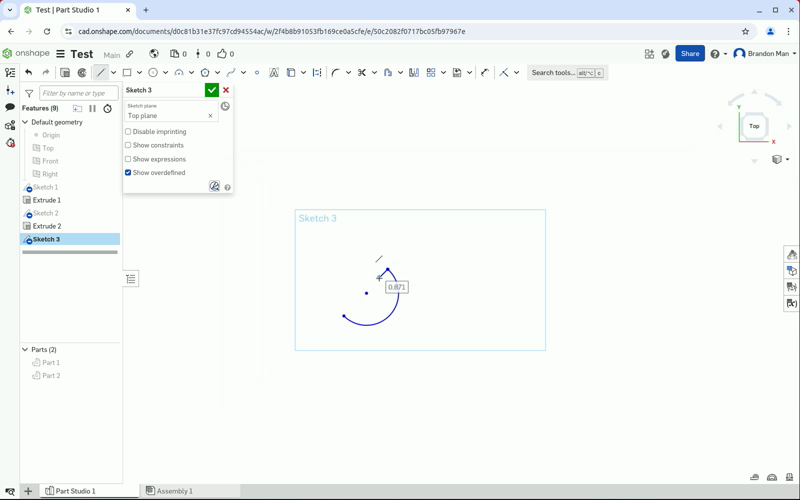
scroll(-6)
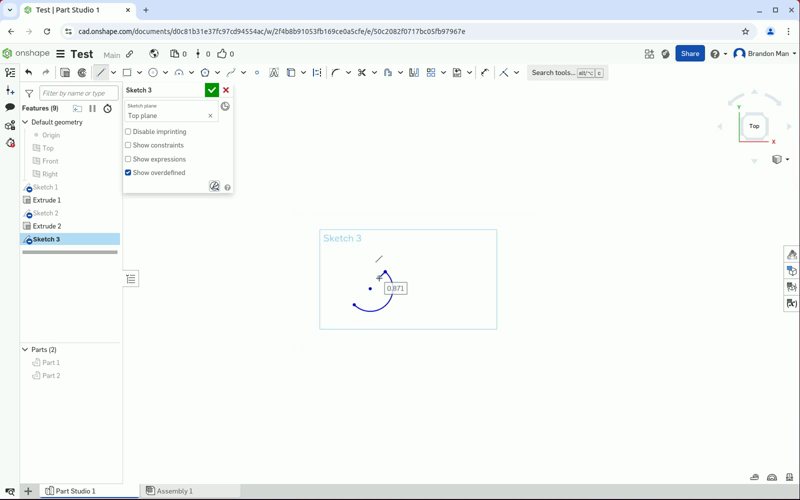
scroll(-6)
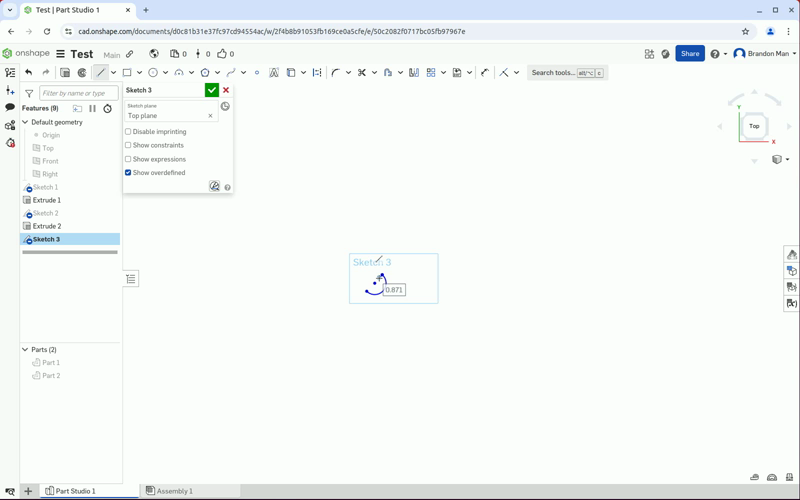
key_up(shift)
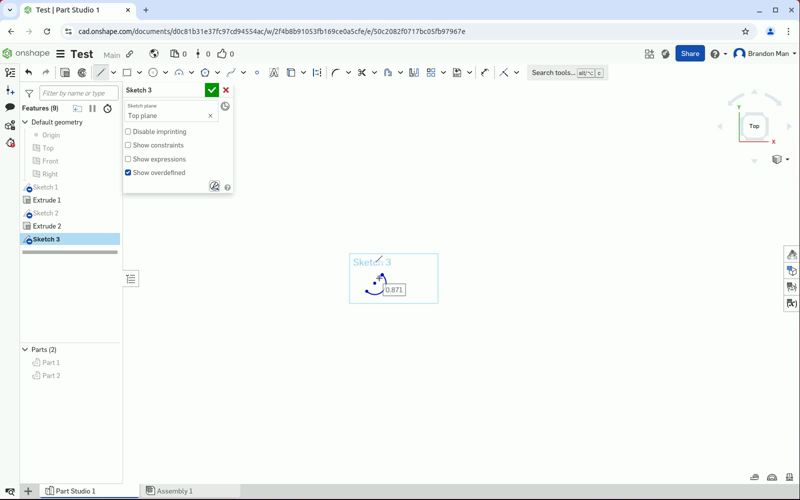
key(esc)
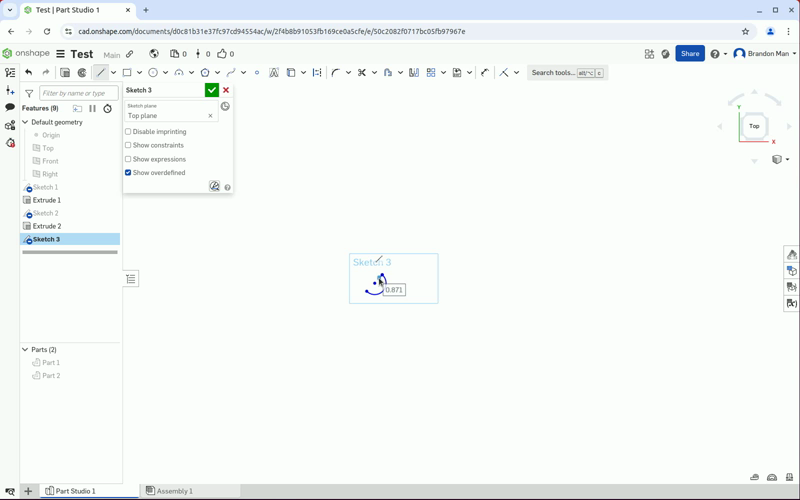
key(a)
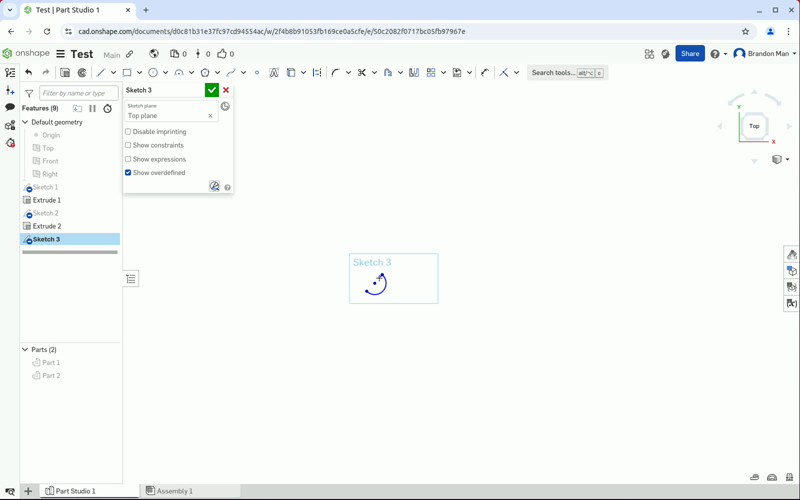
mouse_move(379, 277)
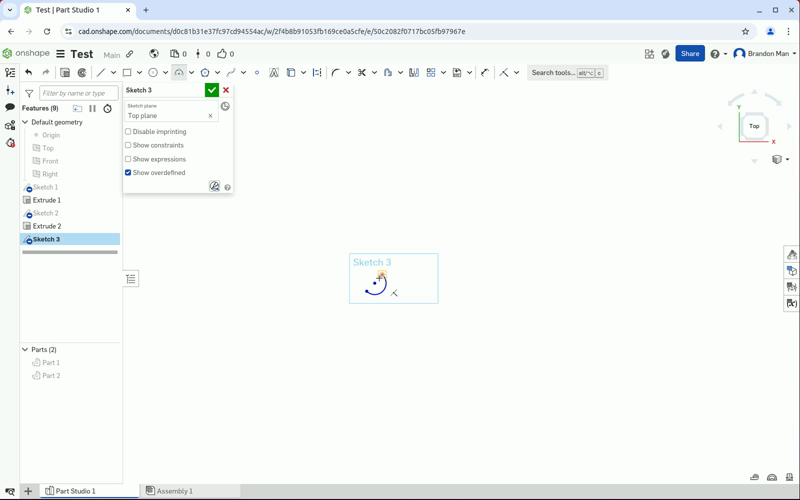
scroll(6)
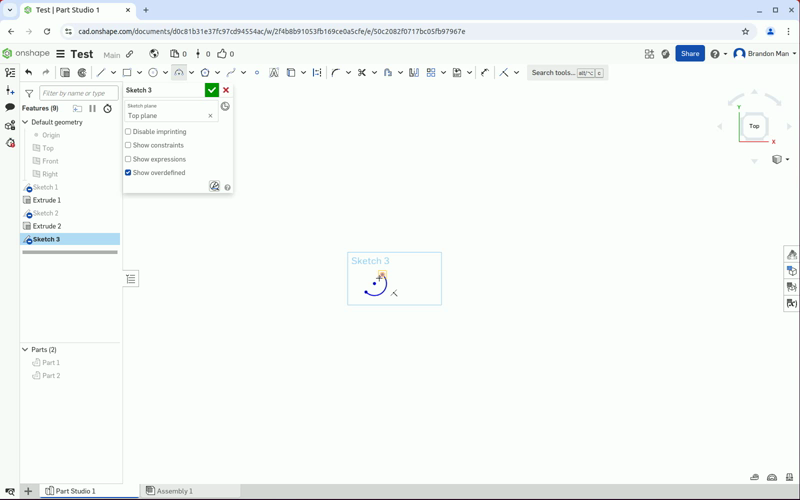
scroll(6)
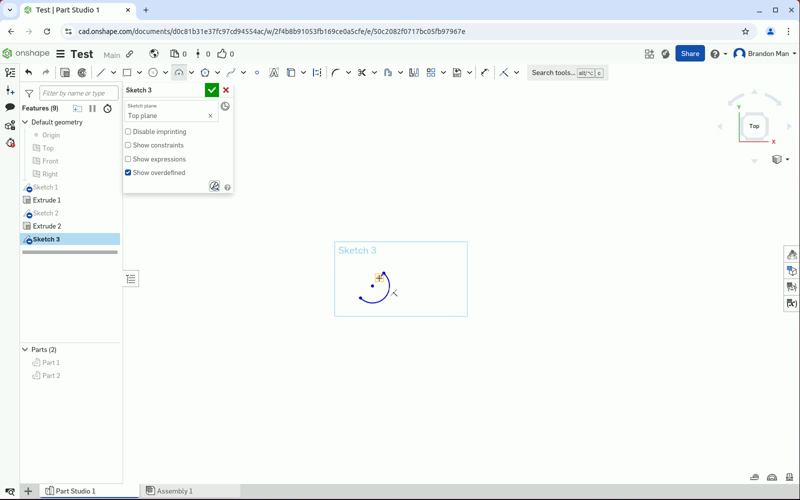
scroll(6)
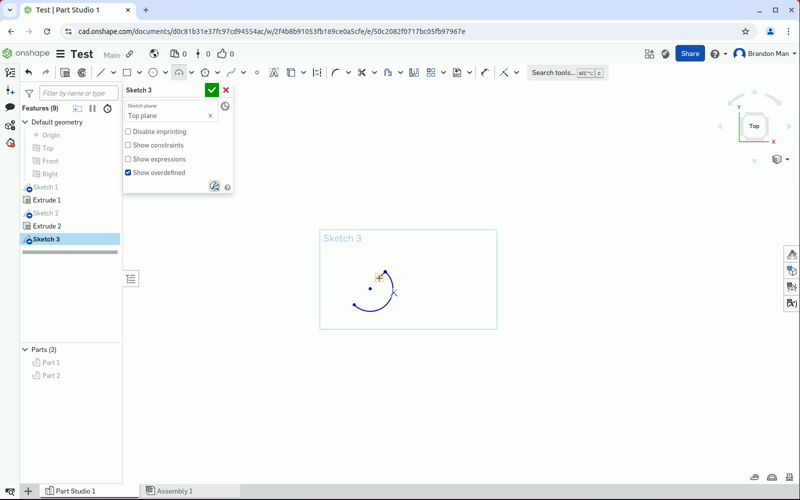
scroll(6)
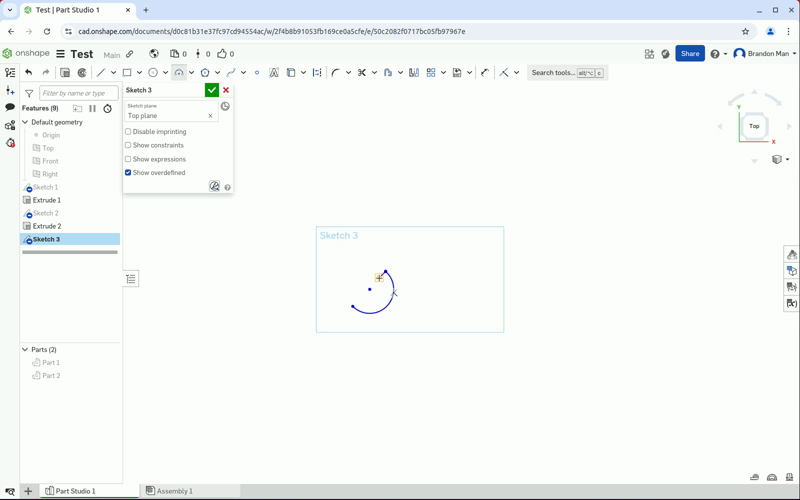
scroll(6)
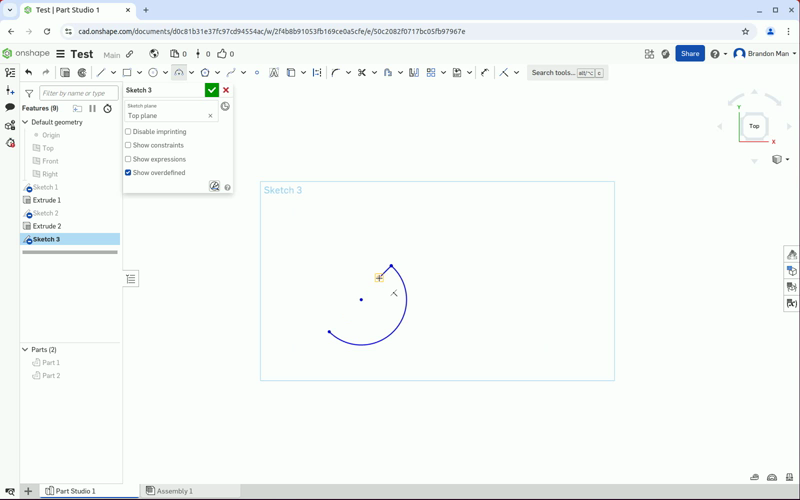
scroll(6)
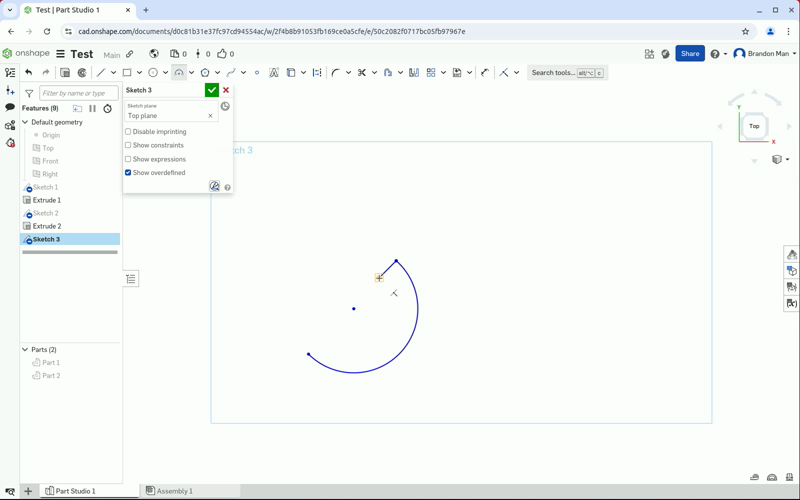
scroll(6)
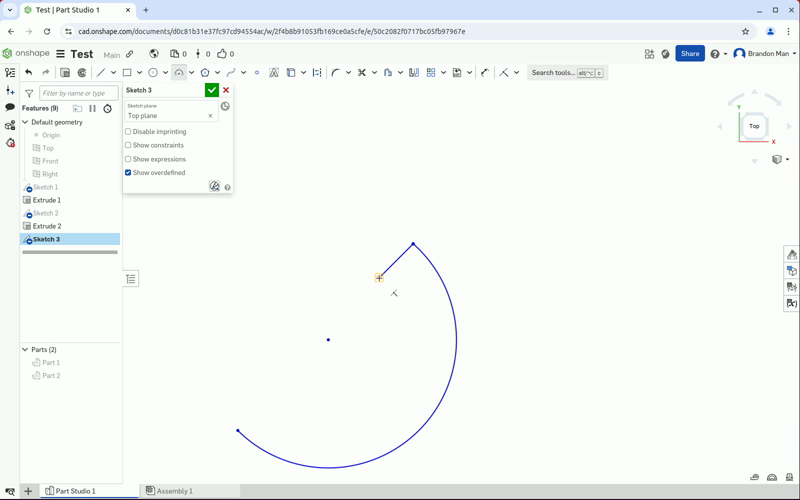
click(379, 277)
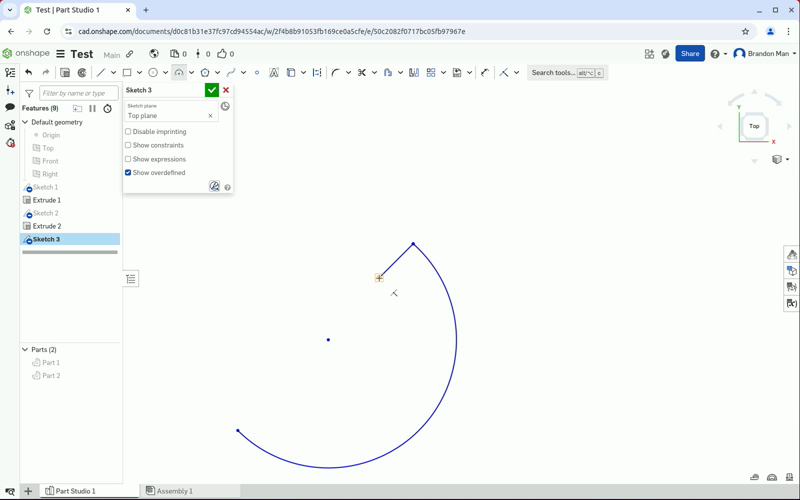
scroll(-6)
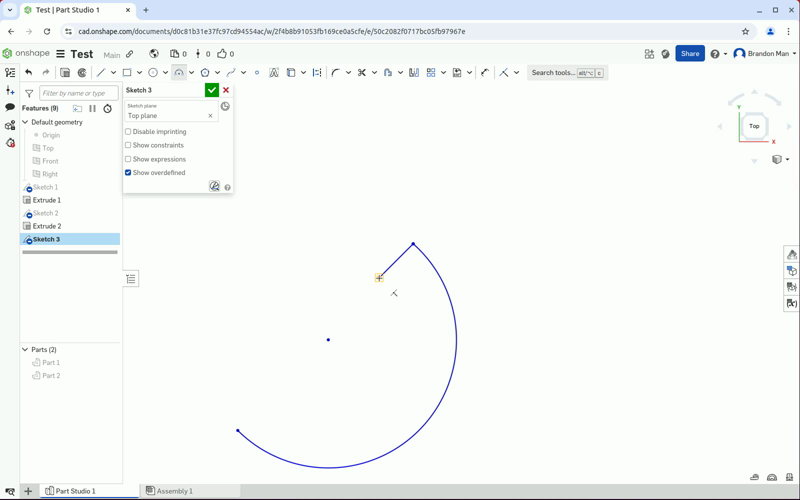
scroll(-6)
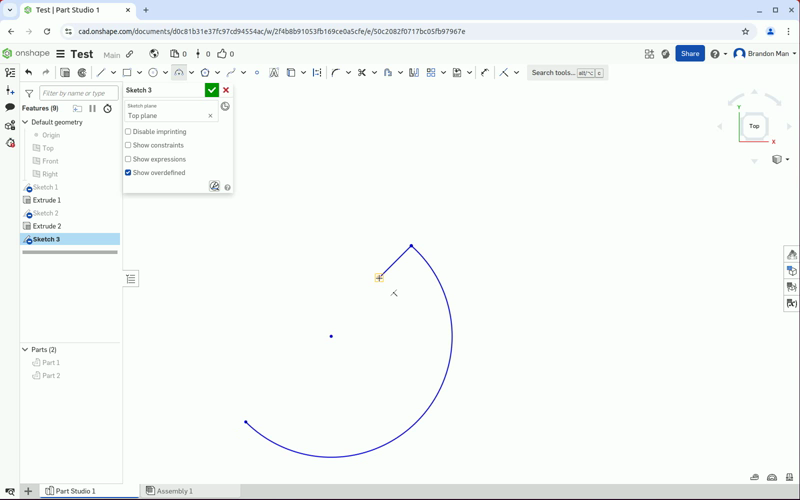
scroll(-6)
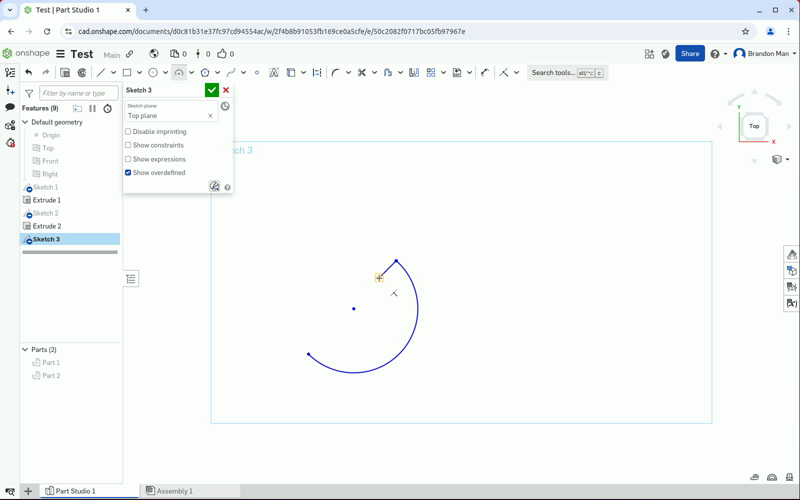
scroll(-6)
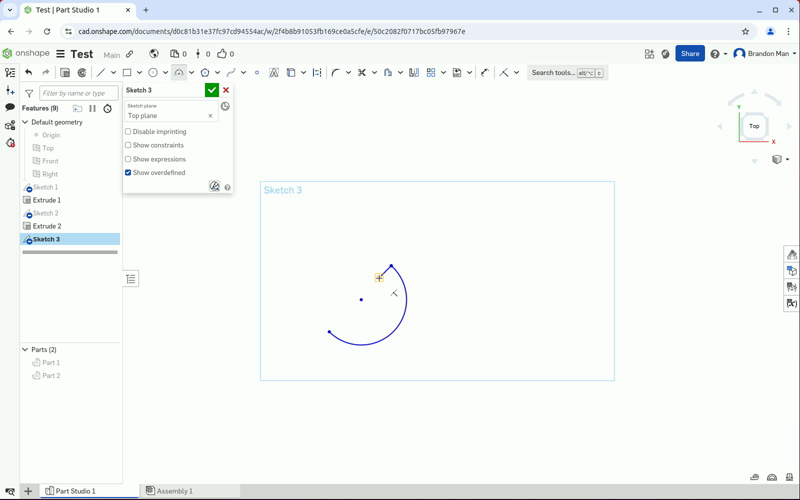
scroll(-6)
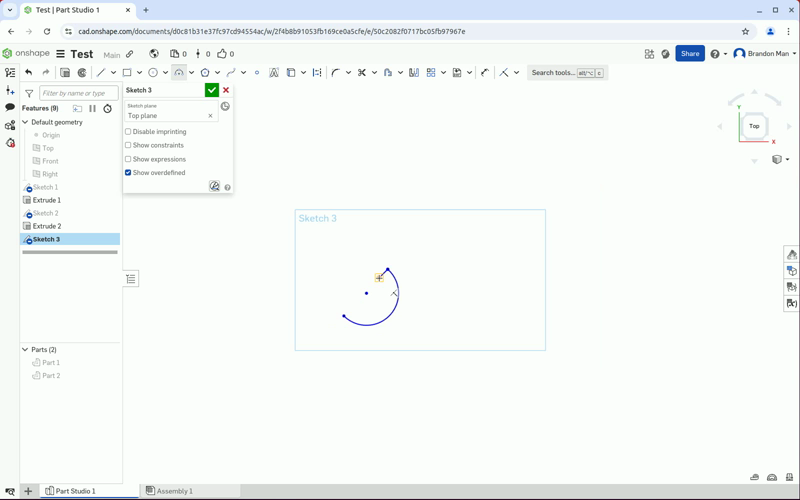
scroll(-6)
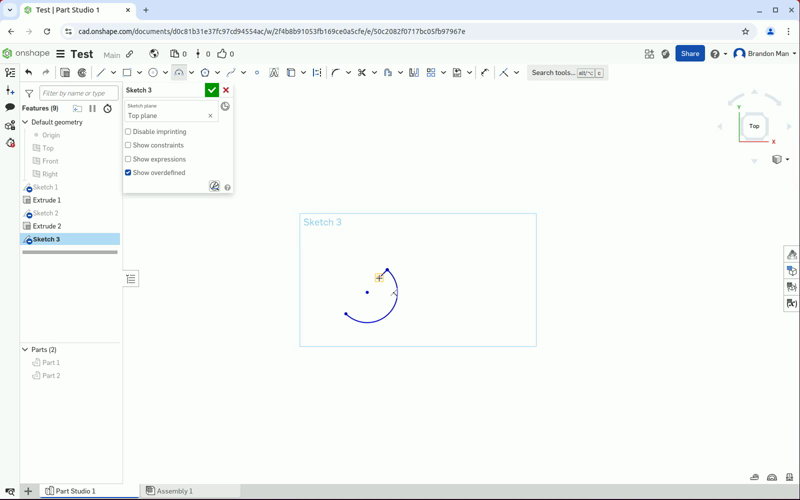
scroll(-6)
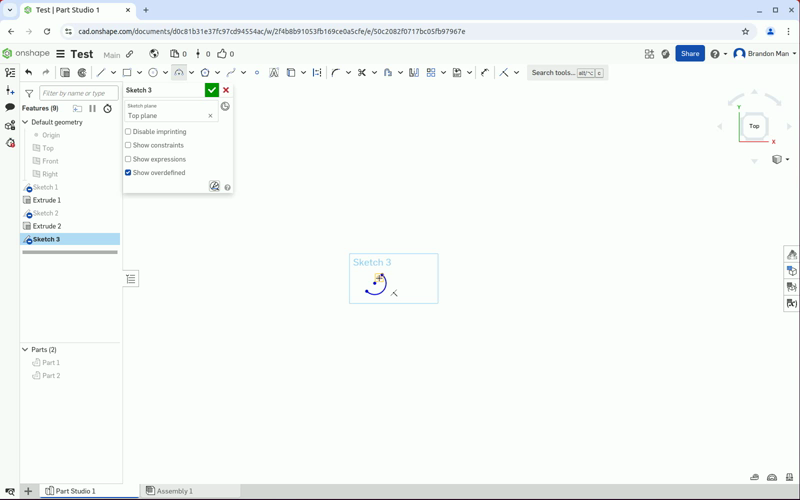
key_down(shift)
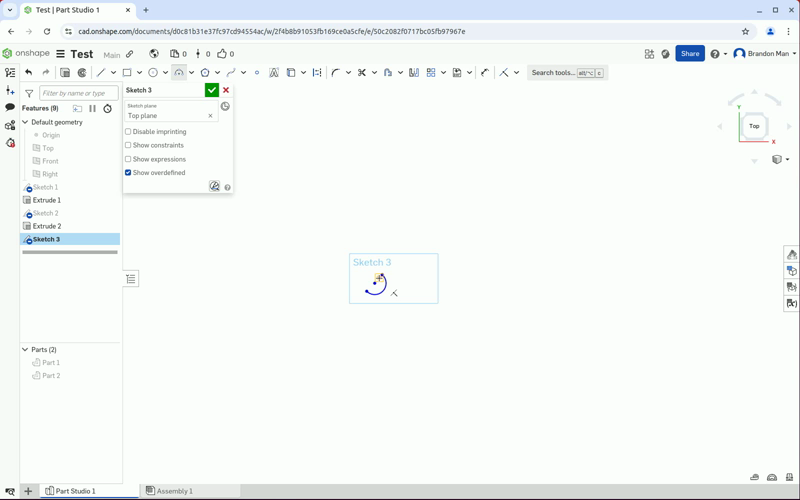
mouse_move(369, 288)
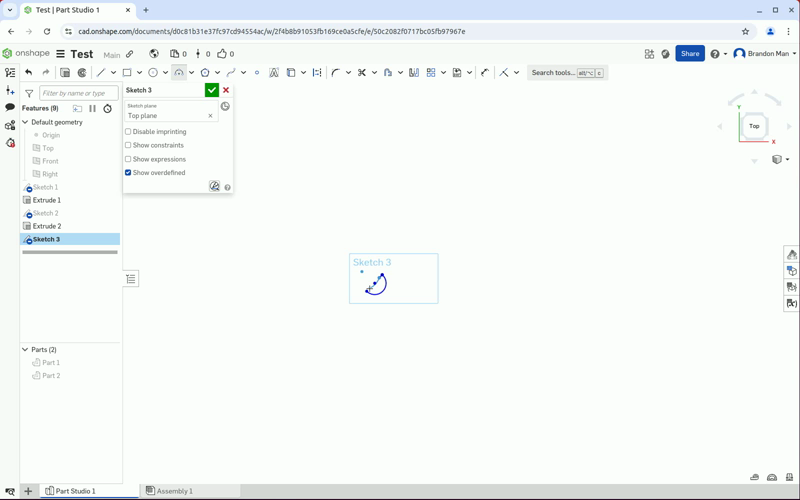
scroll(6)
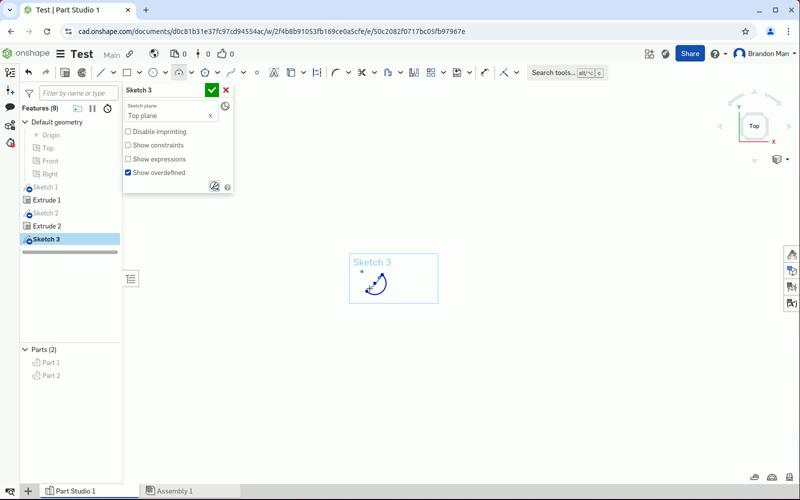
scroll(6)
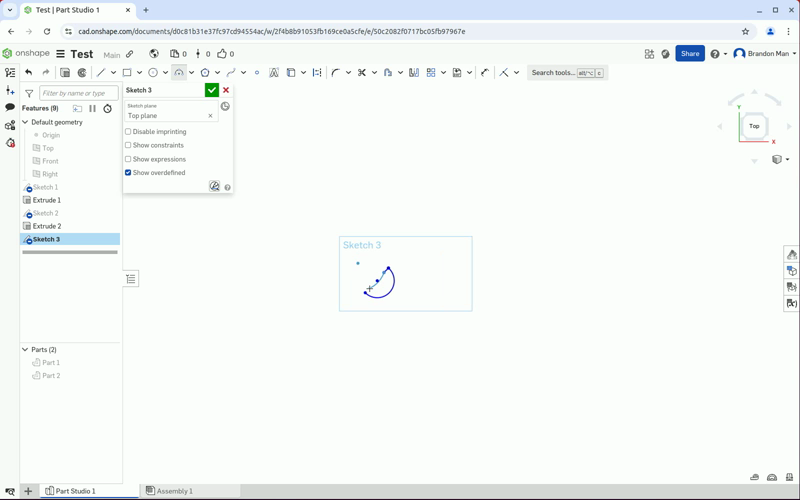
scroll(6)
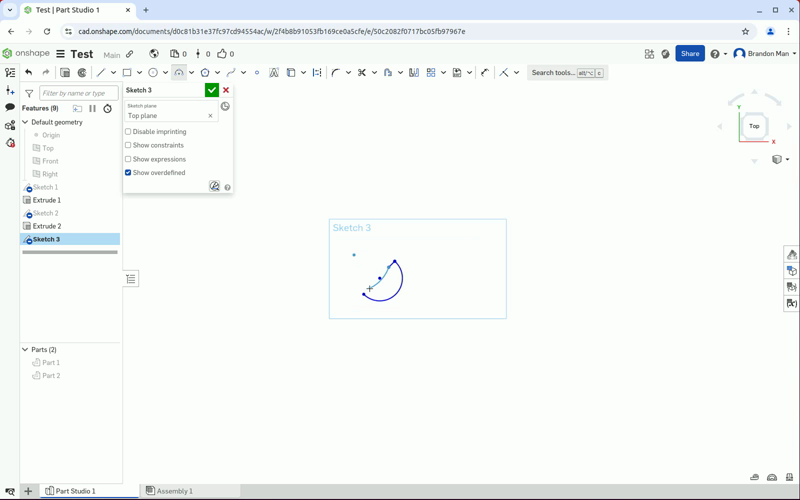
scroll(6)
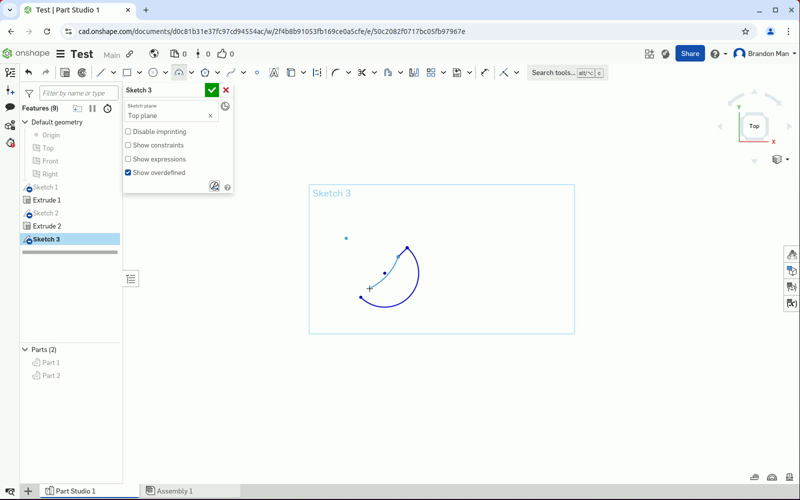
scroll(6)
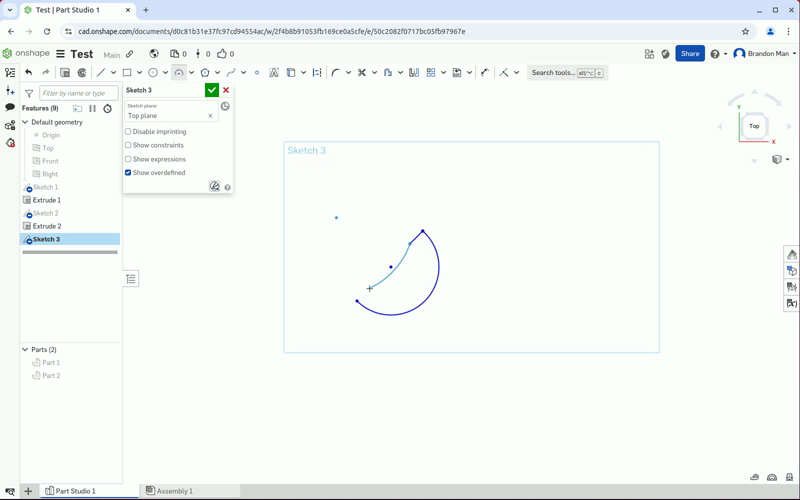
scroll(6)
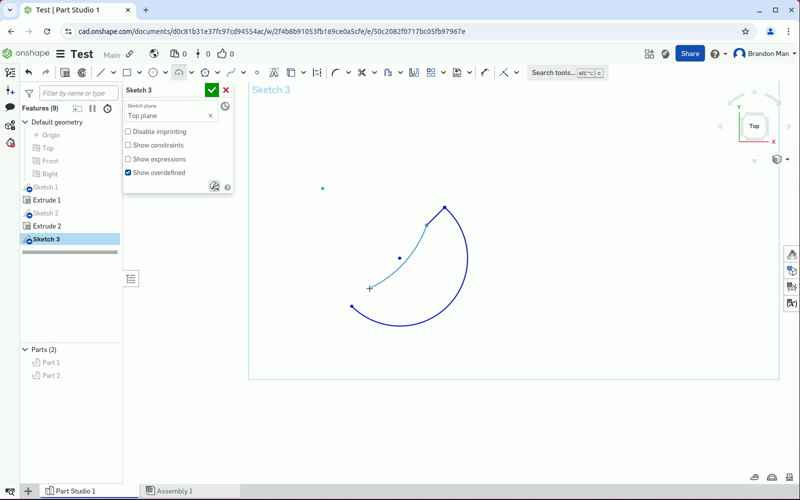
scroll(6)
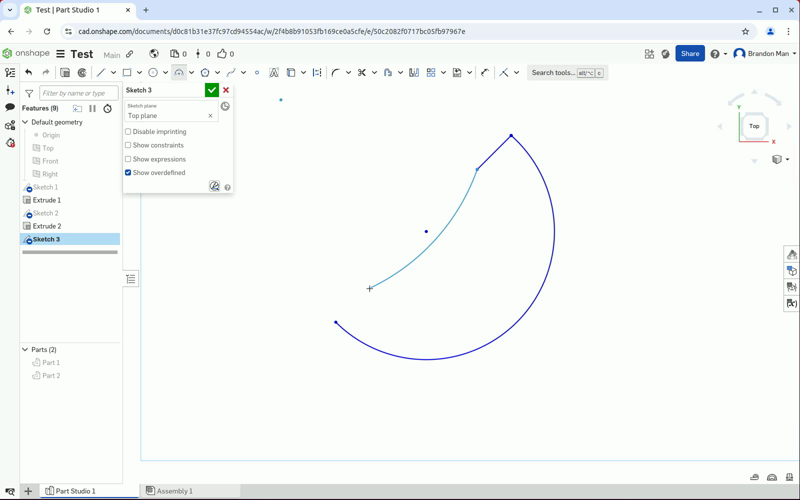
click(369, 288)
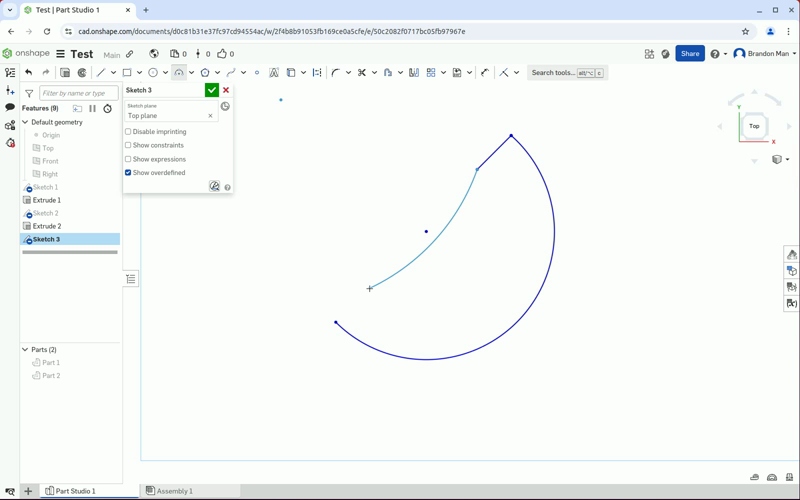
scroll(-6)
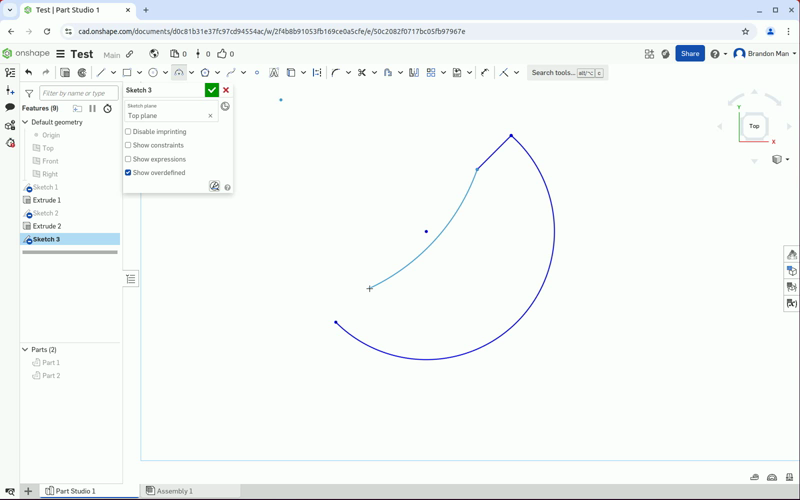
scroll(-6)
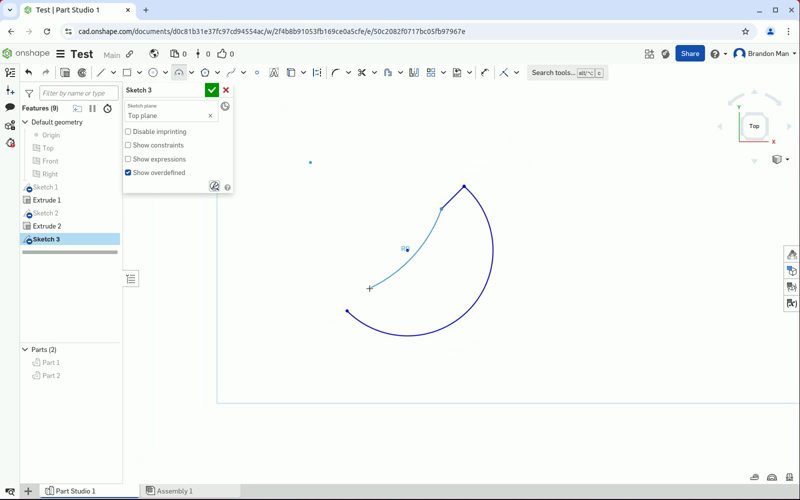
scroll(-6)
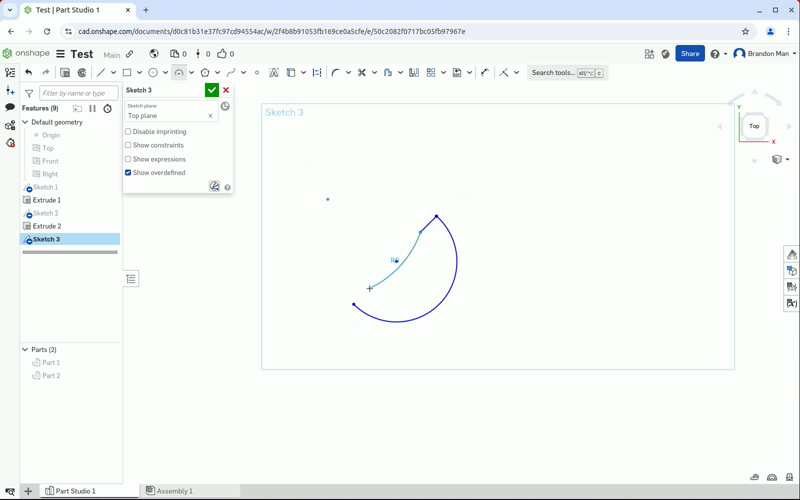
scroll(-6)
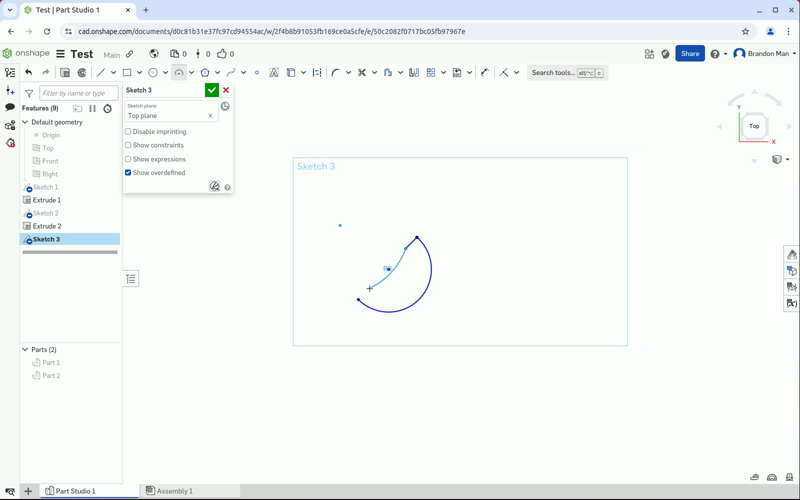
scroll(-6)
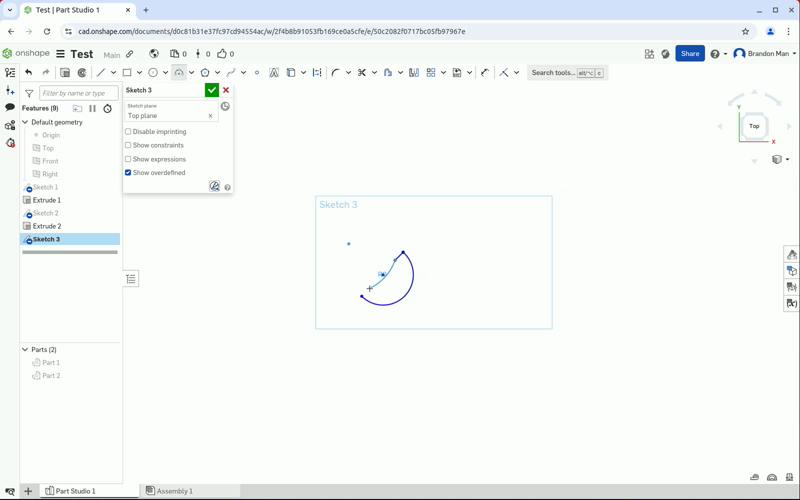
scroll(-6)
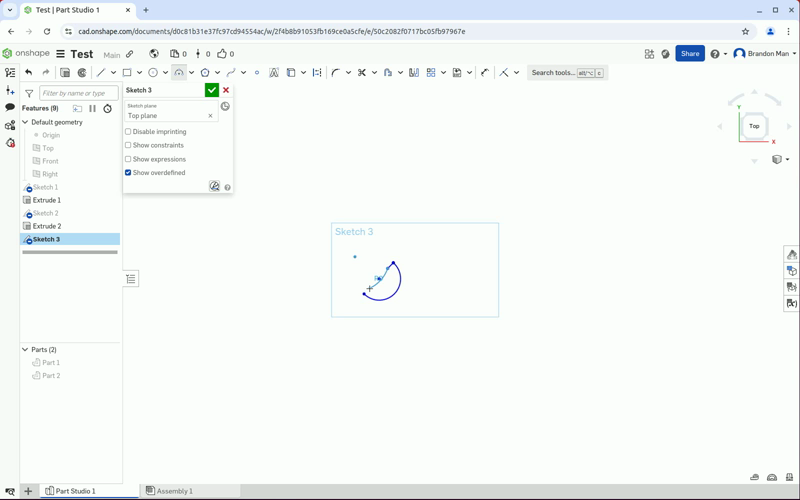
scroll(-6)
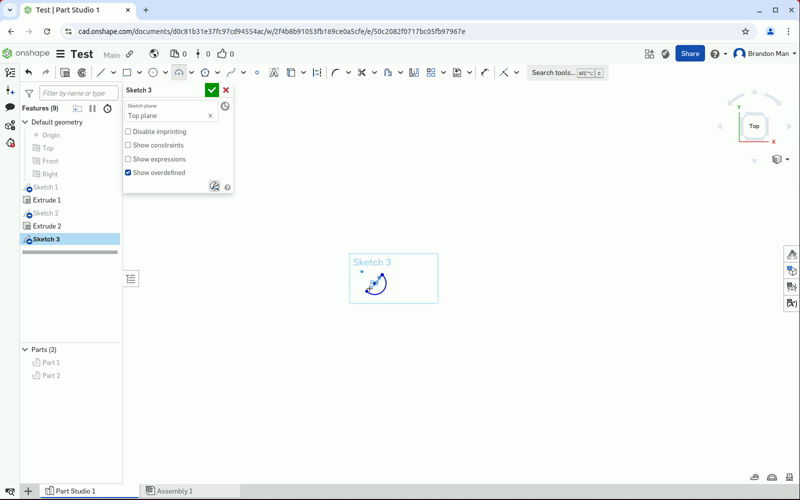
mouse_move(380, 287)
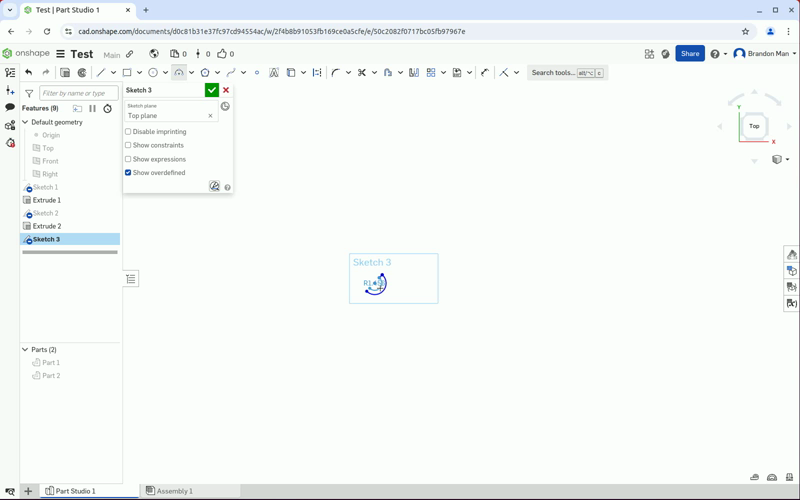
scroll(6)
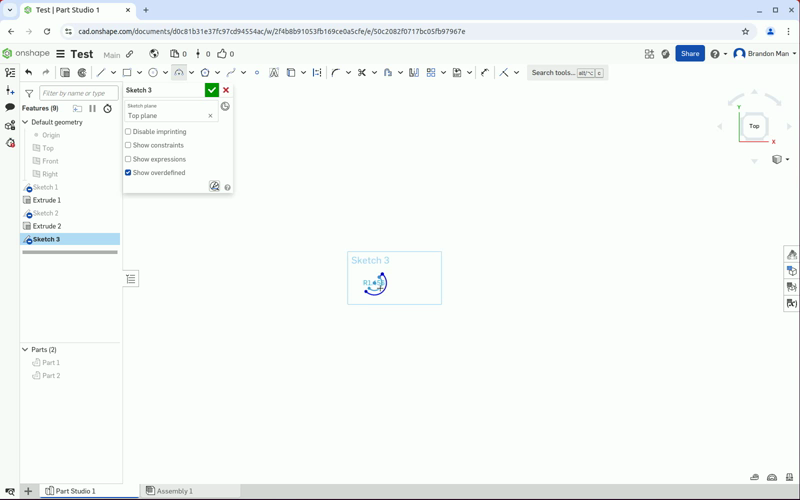
scroll(6)
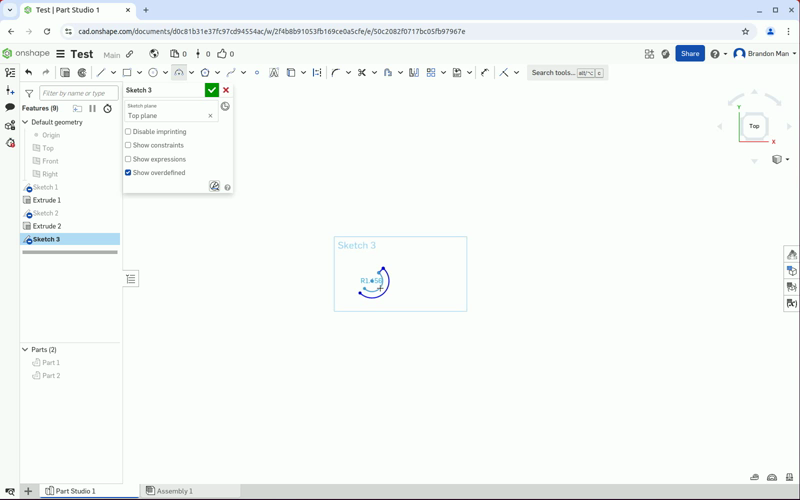
scroll(6)
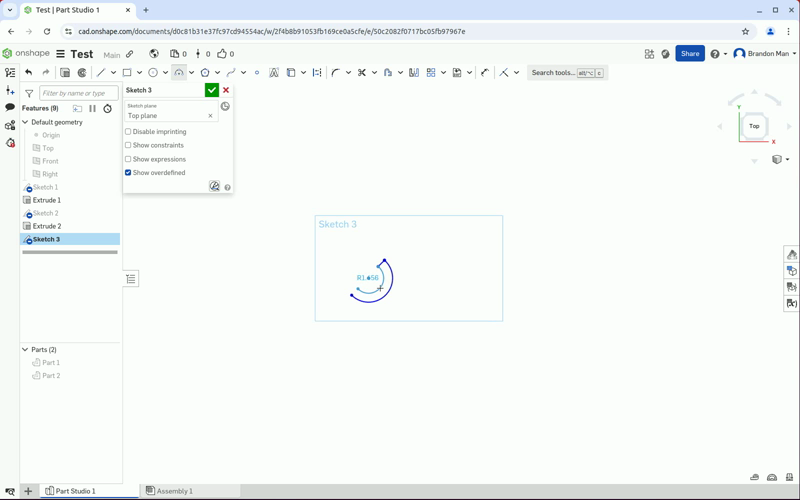
scroll(6)
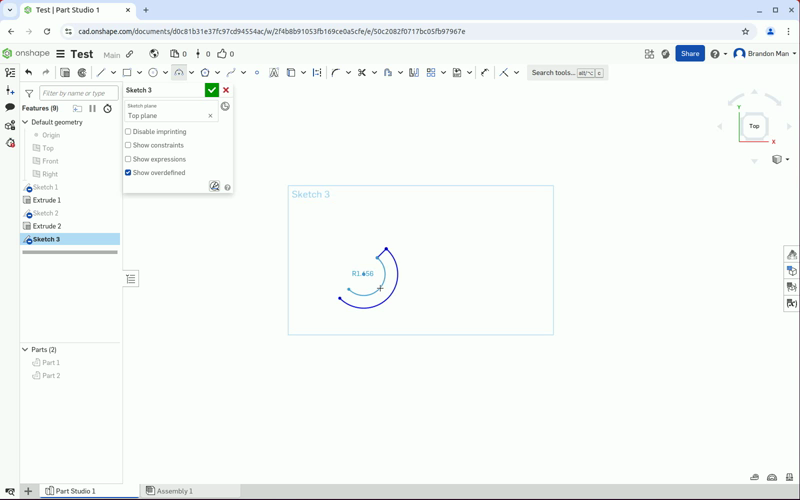
scroll(6)
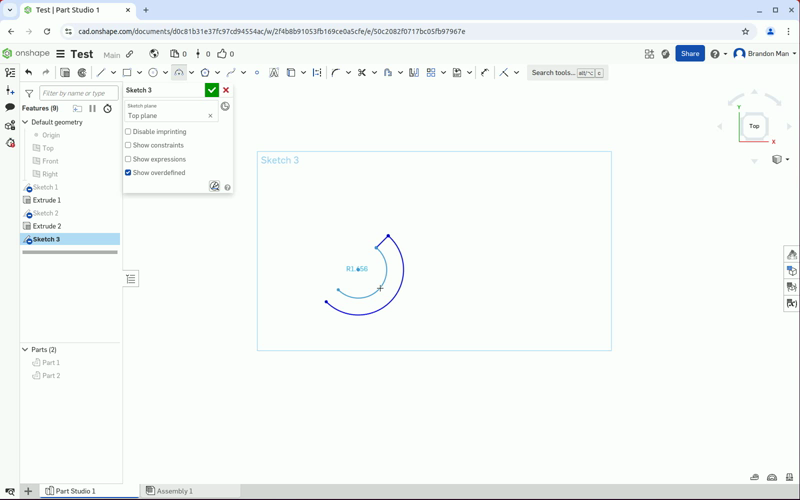
scroll(6)
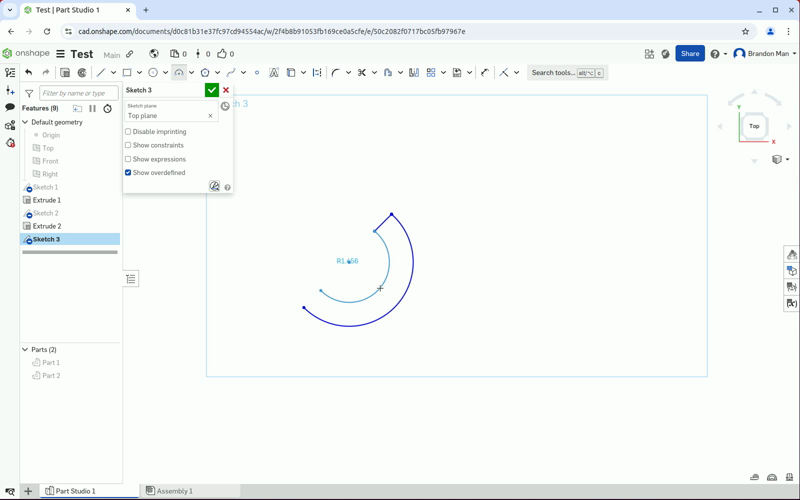
scroll(6)
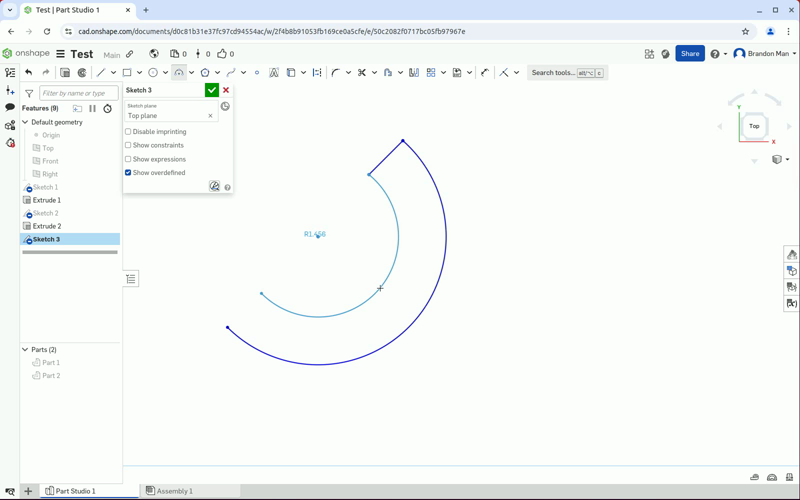
click(380, 287)
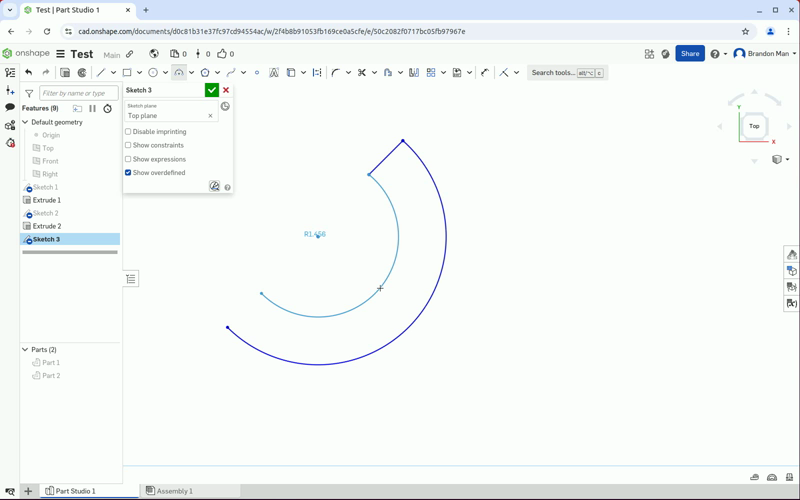
scroll(-6)
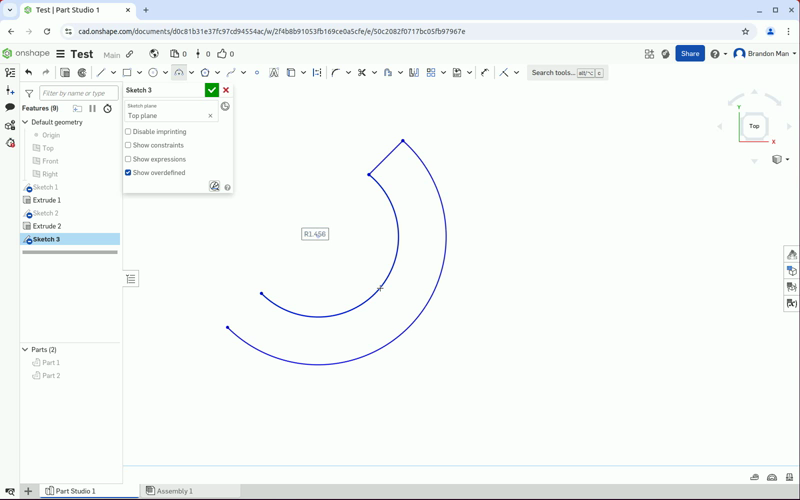
scroll(-6)
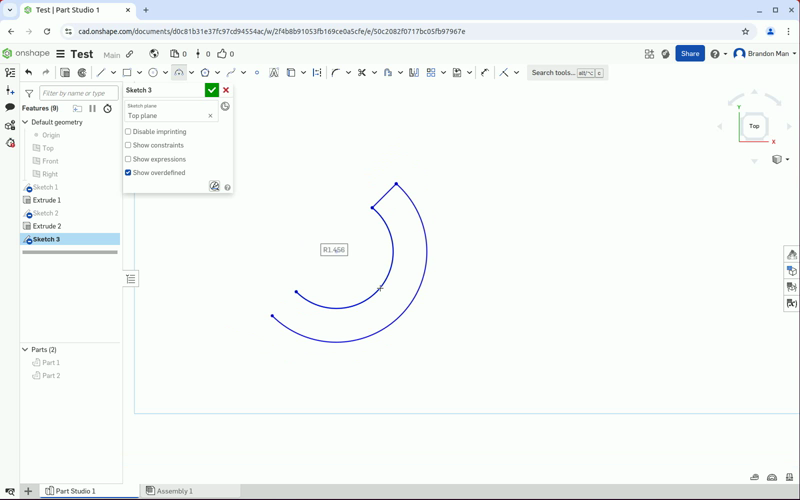
scroll(-6)
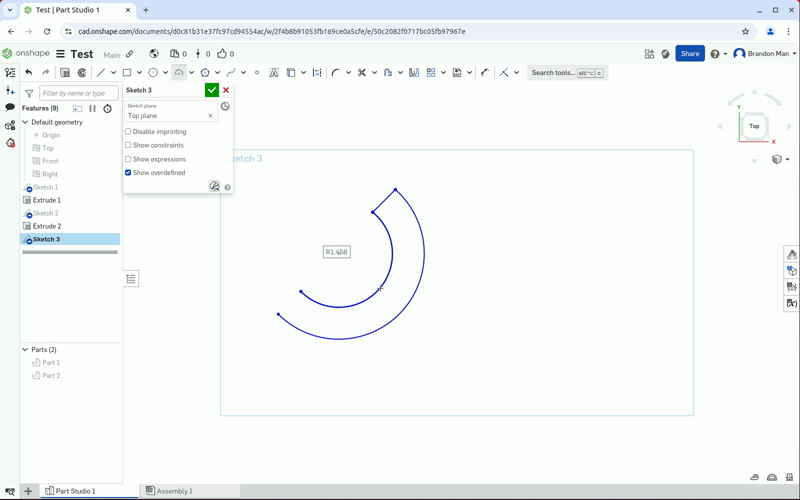
scroll(-6)
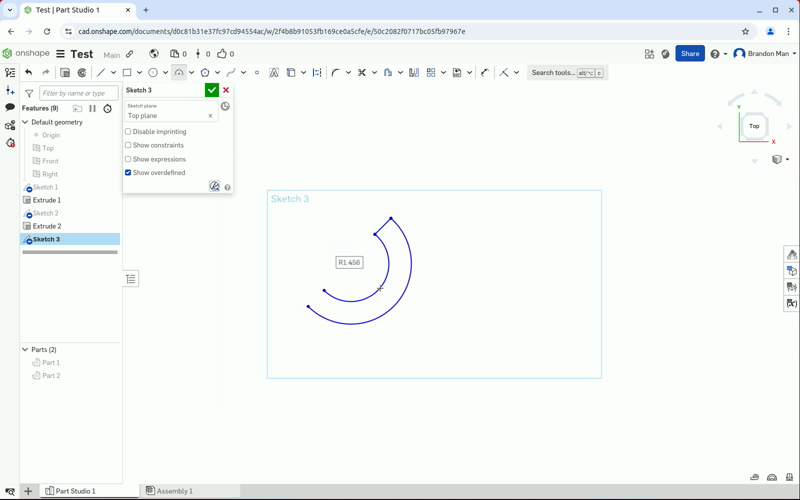
scroll(-6)
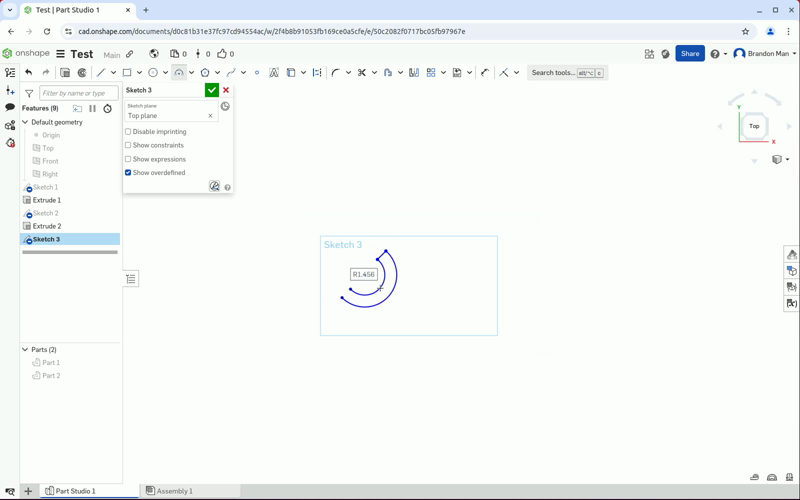
scroll(-6)
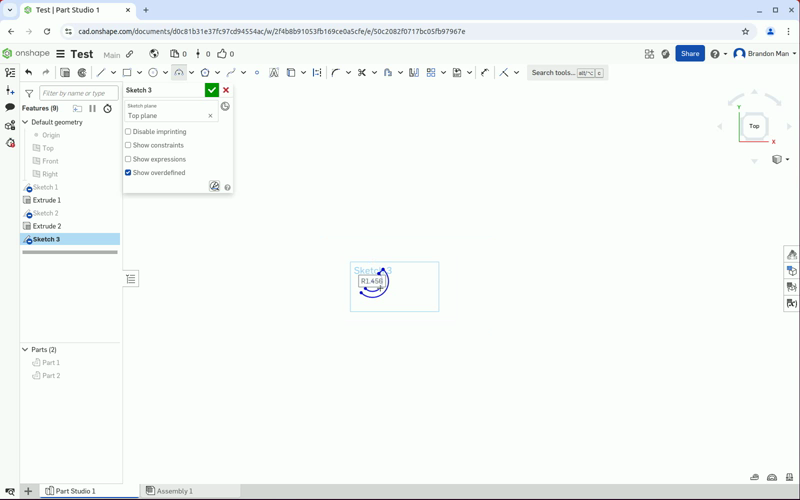
scroll(-6)
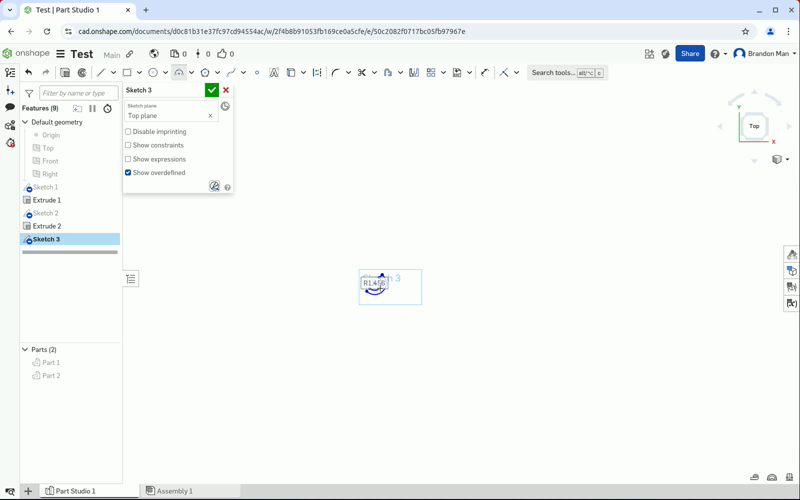
key_up(shift)
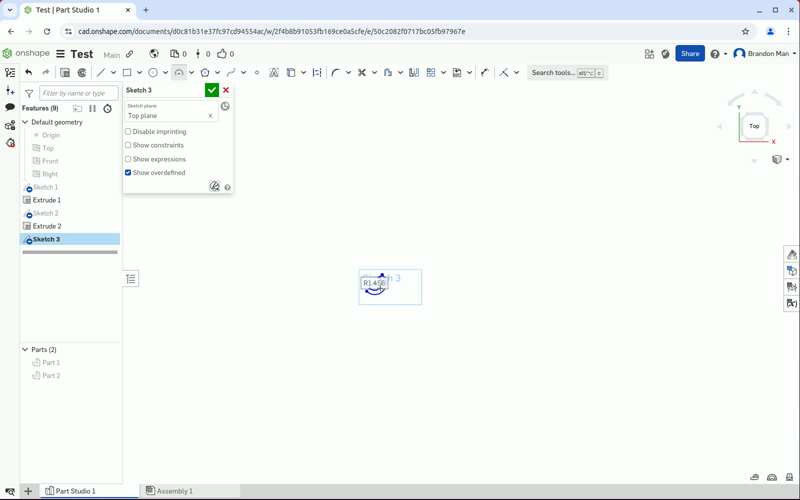
key(esc)
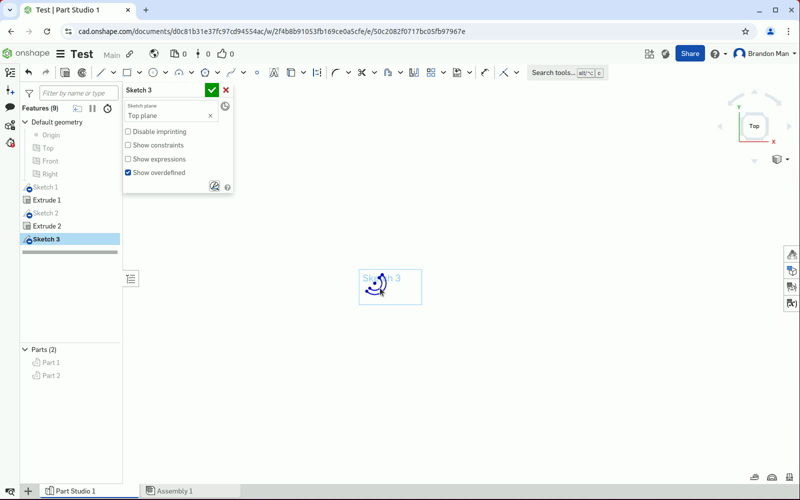
key(l)
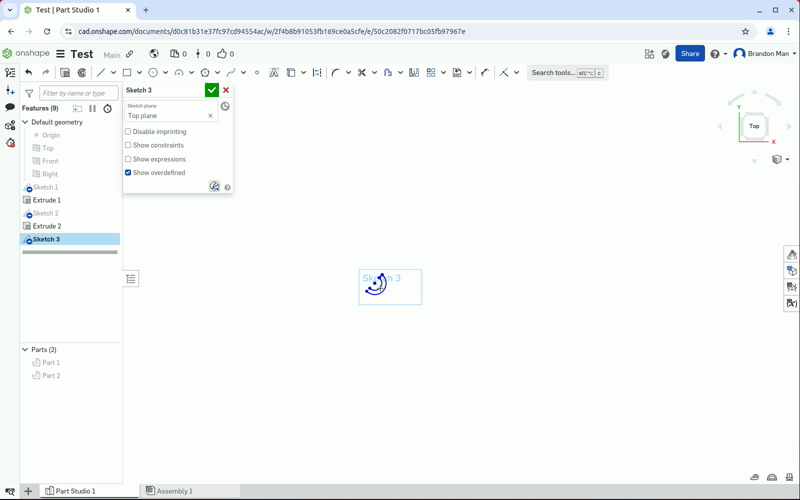
mouse_move(369, 288)
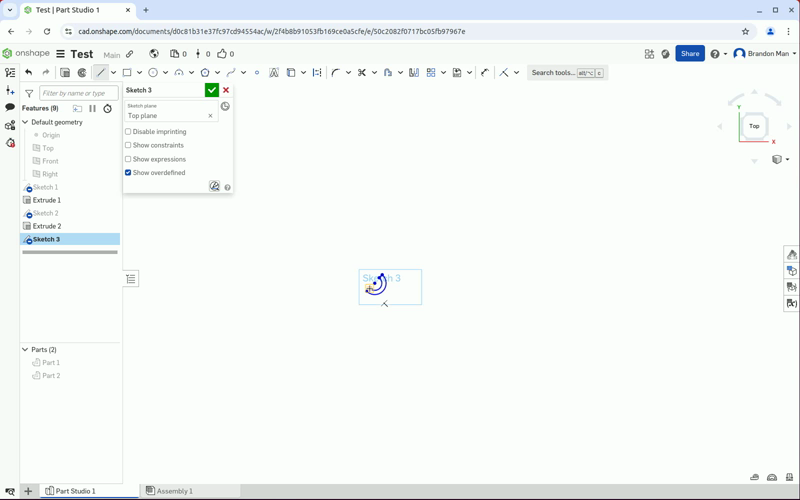
scroll(6)
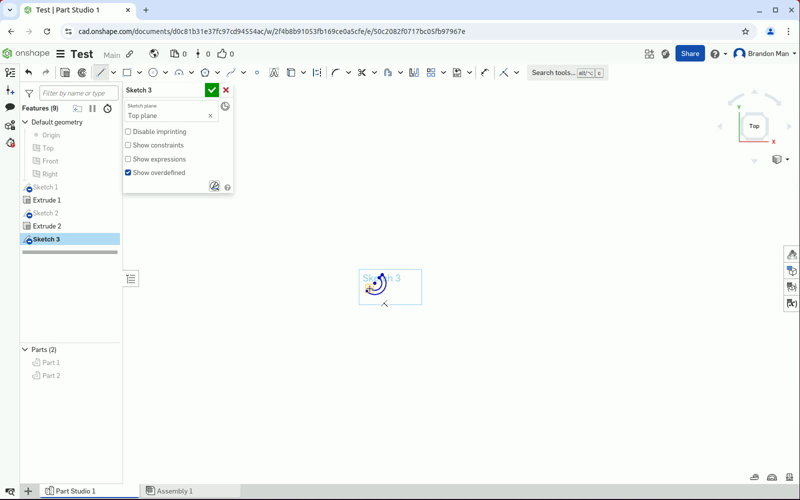
scroll(6)
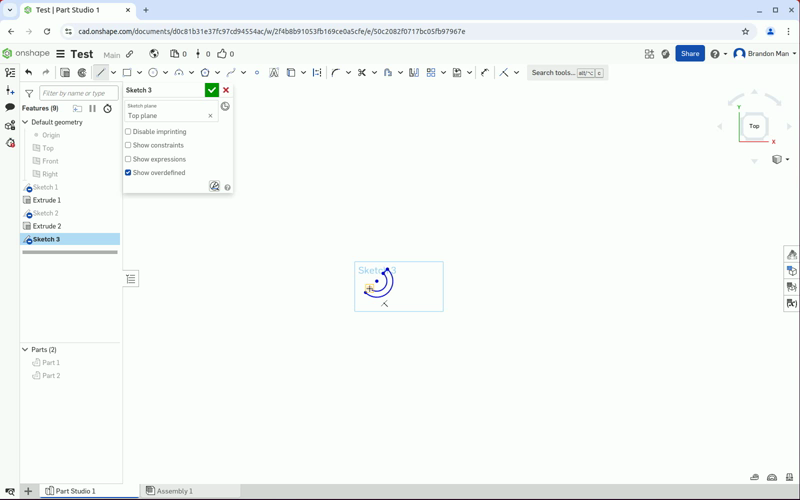
scroll(6)
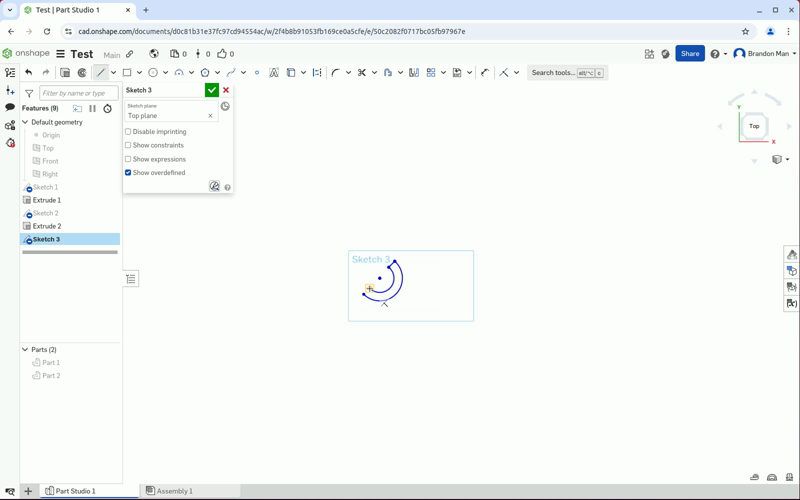
scroll(6)
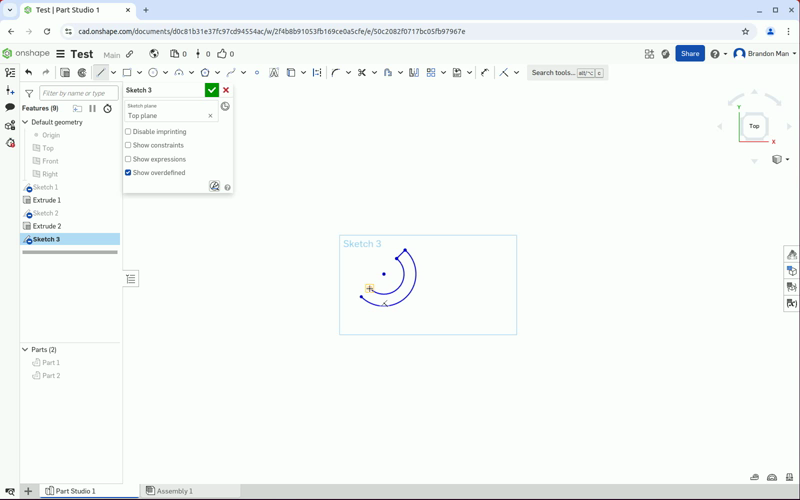
scroll(6)
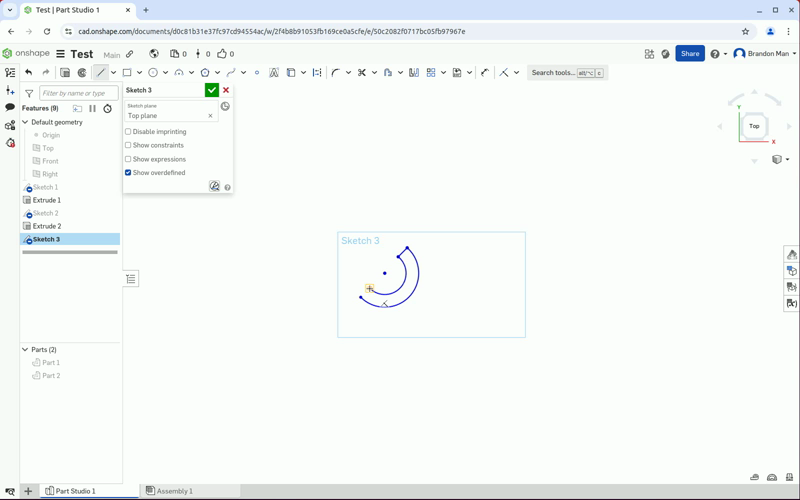
scroll(6)
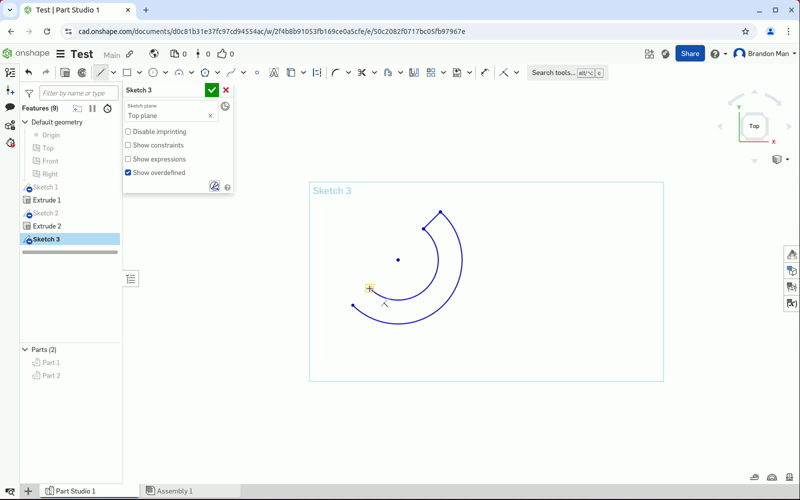
scroll(6)
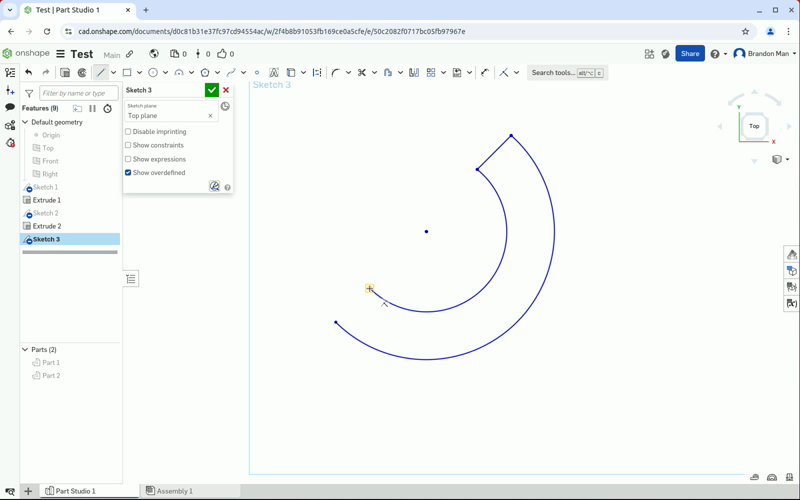
click(369, 288)
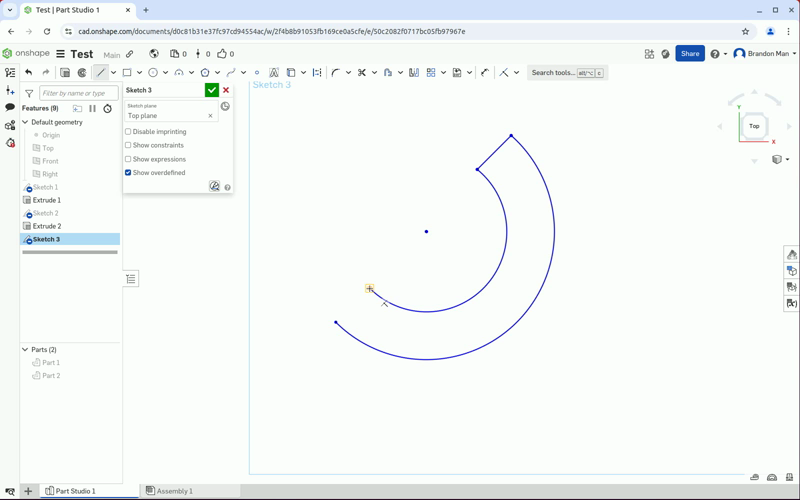
scroll(-6)
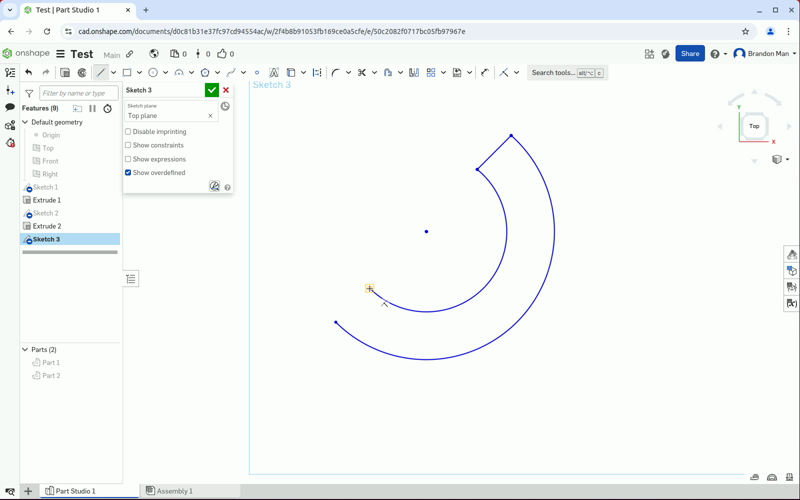
scroll(-6)
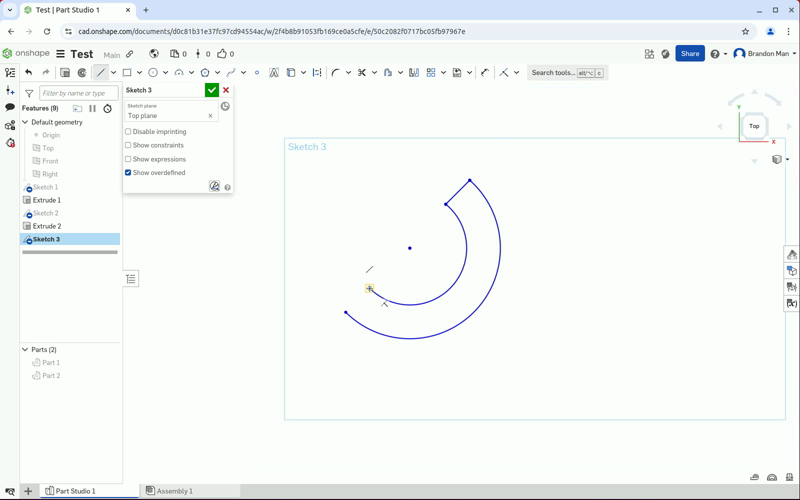
scroll(-6)
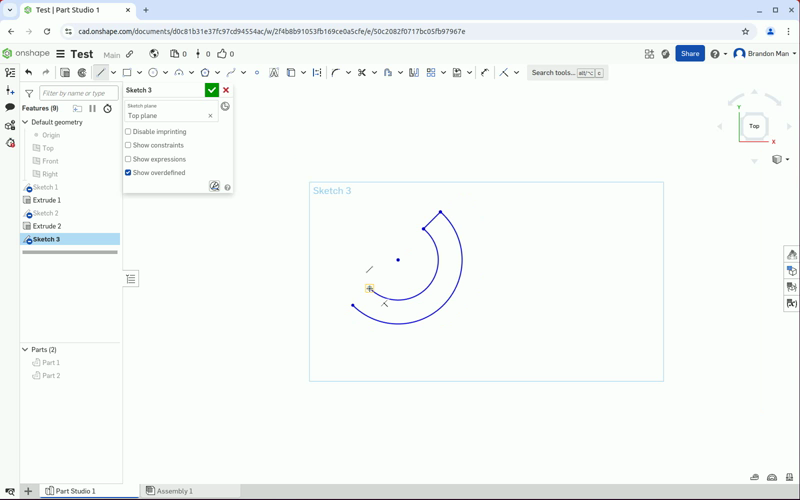
scroll(-6)
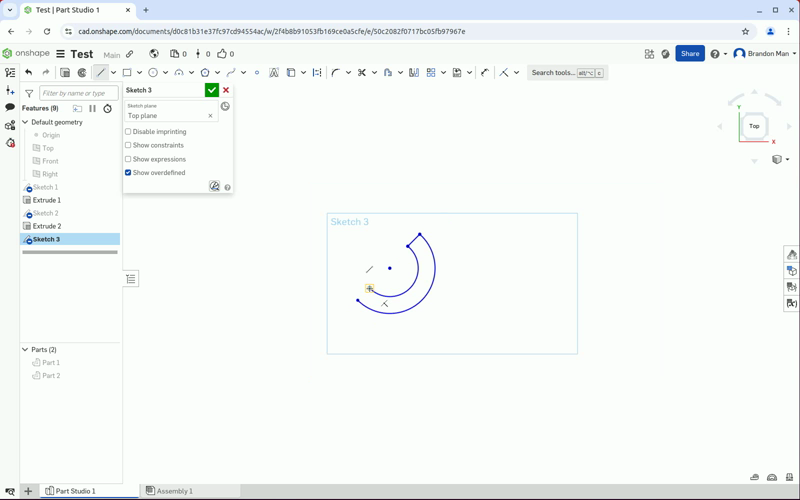
scroll(-6)
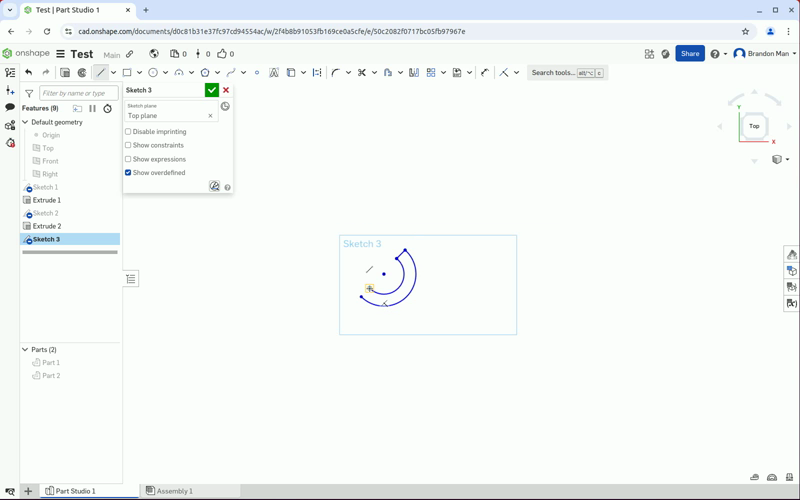
scroll(-6)
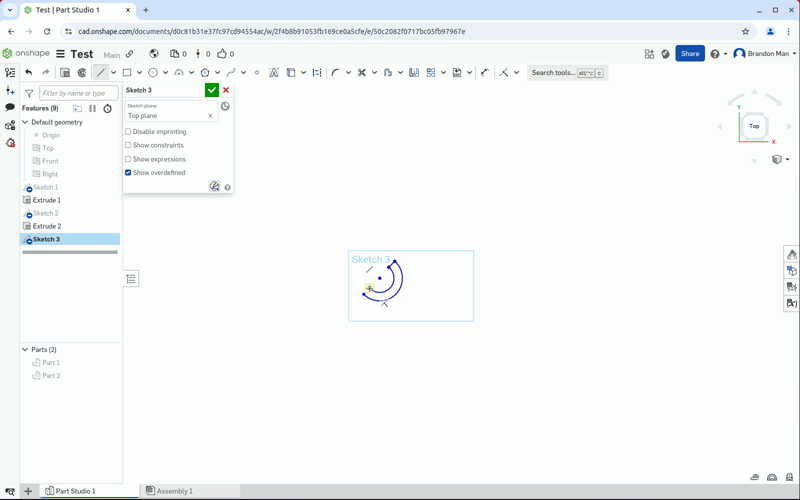
scroll(-6)
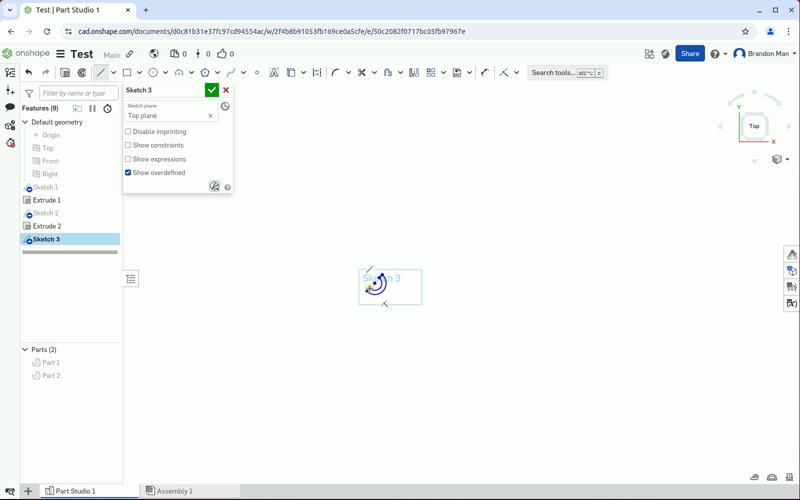
mouse_move(399, 288)
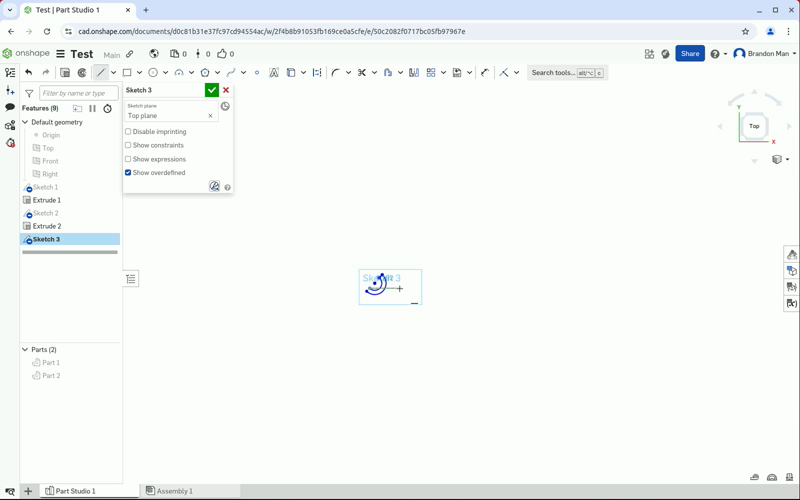
key_down(shift)
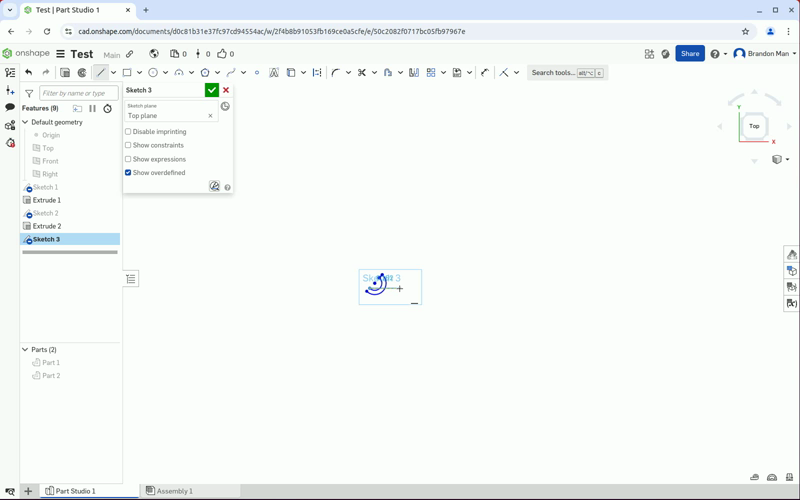
mouse_move(366, 291)
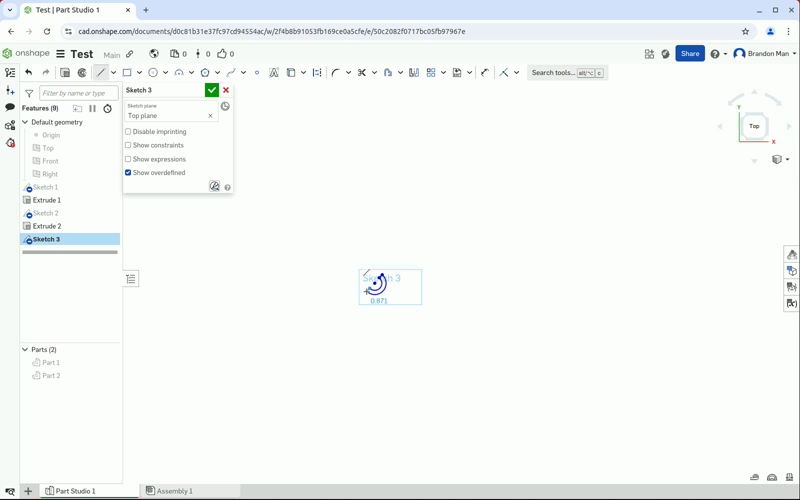
scroll(6)
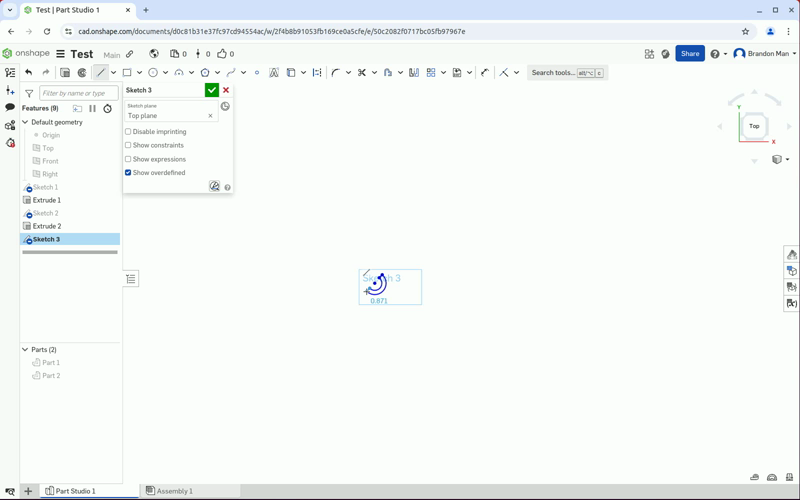
scroll(6)
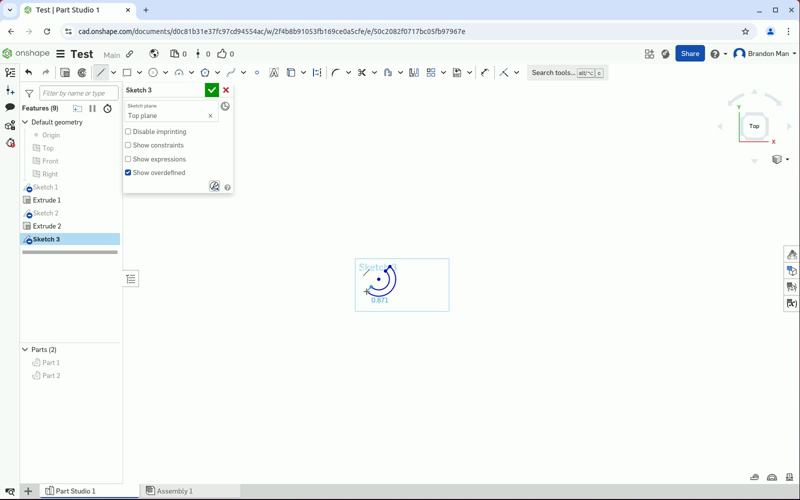
scroll(6)
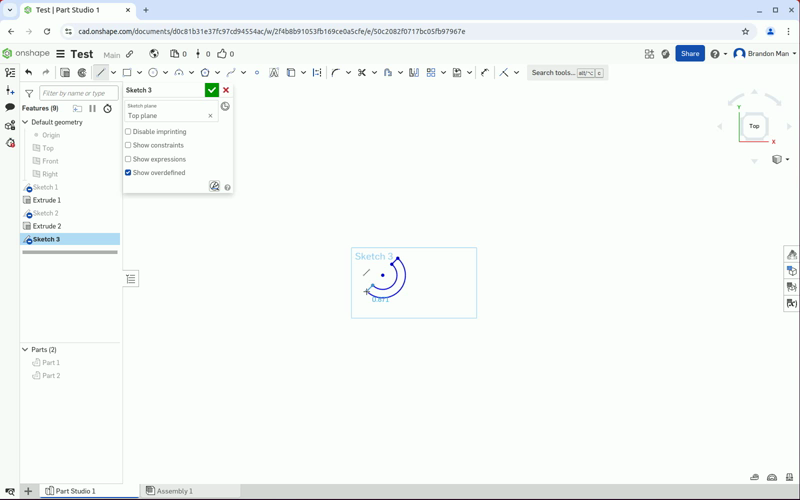
scroll(6)
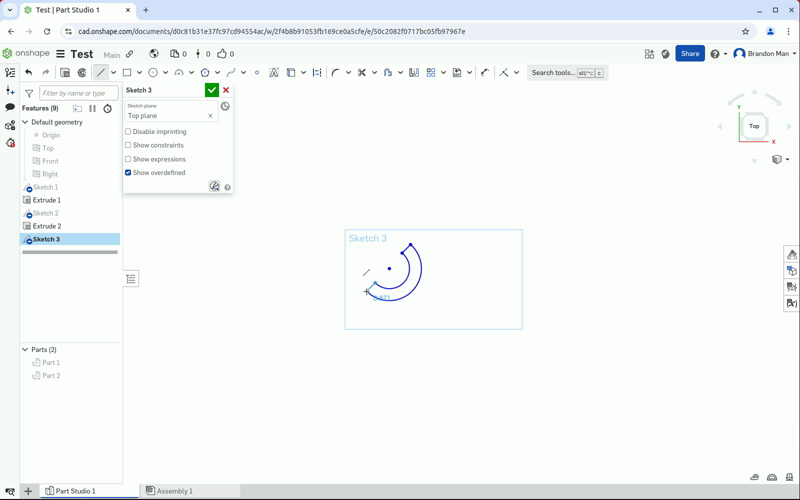
scroll(6)
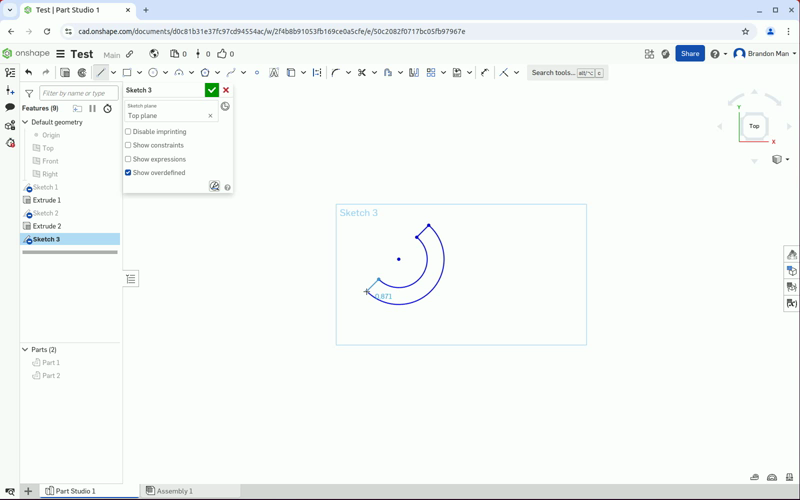
scroll(6)
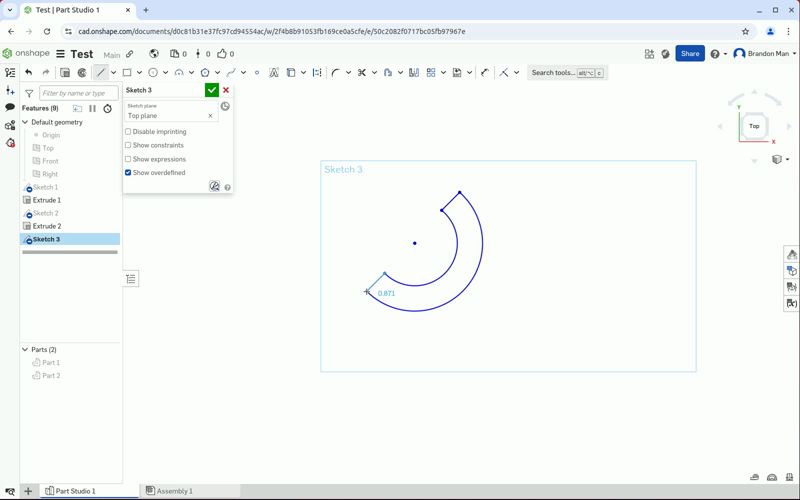
scroll(6)
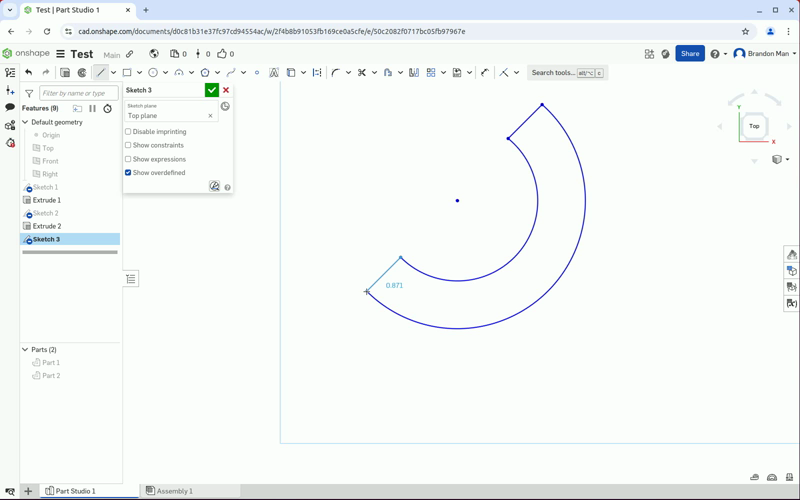
key_up(shift)
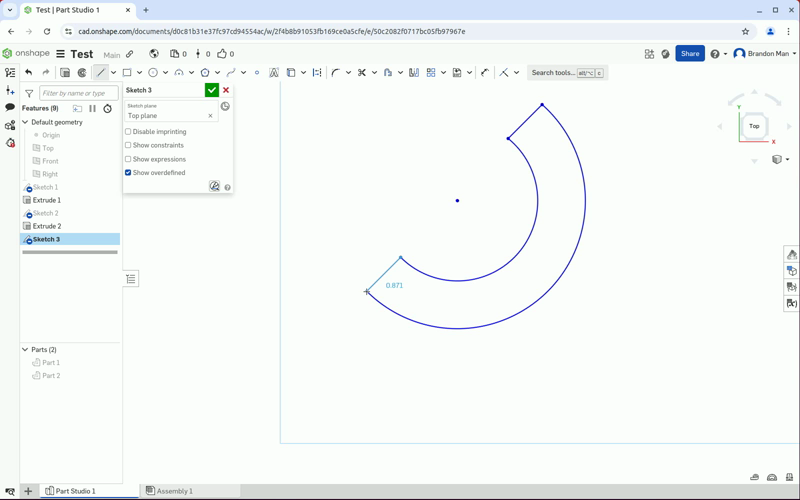
click(366, 291)
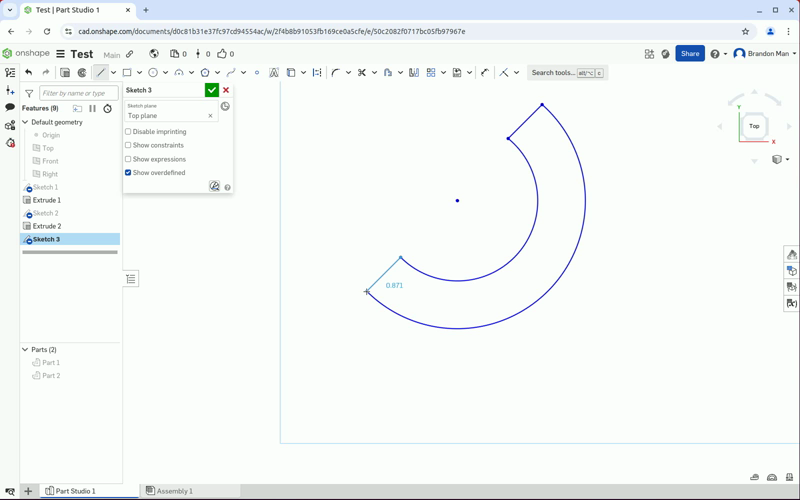
scroll(-6)
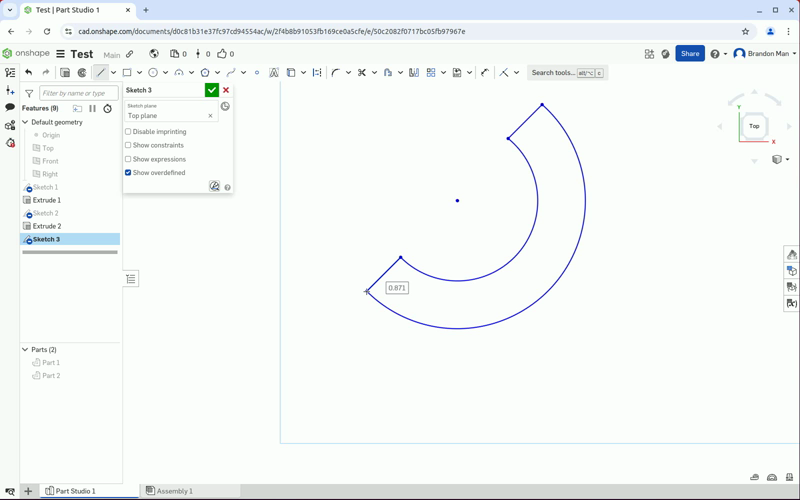
scroll(-6)
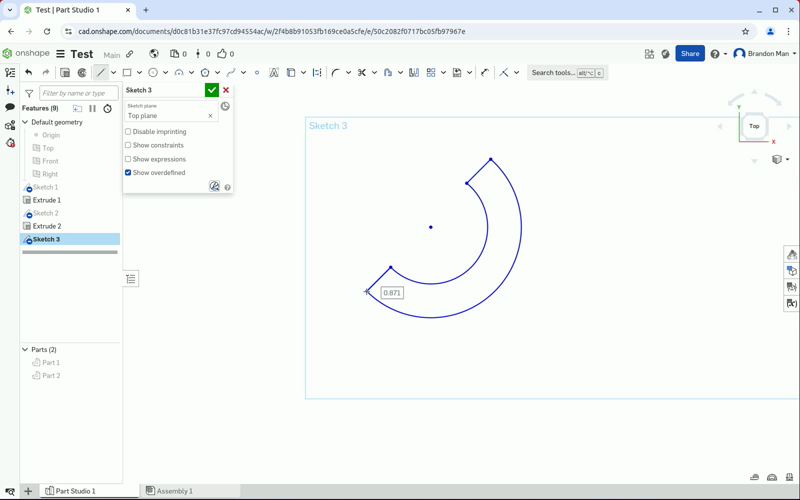
scroll(-6)
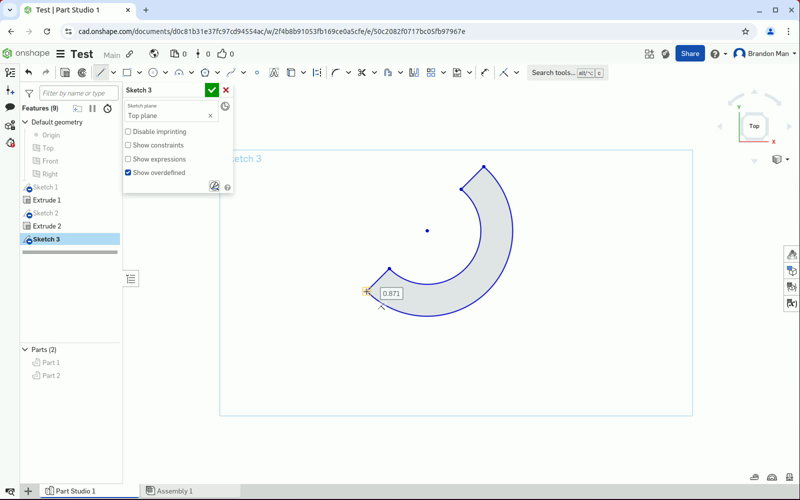
scroll(-6)
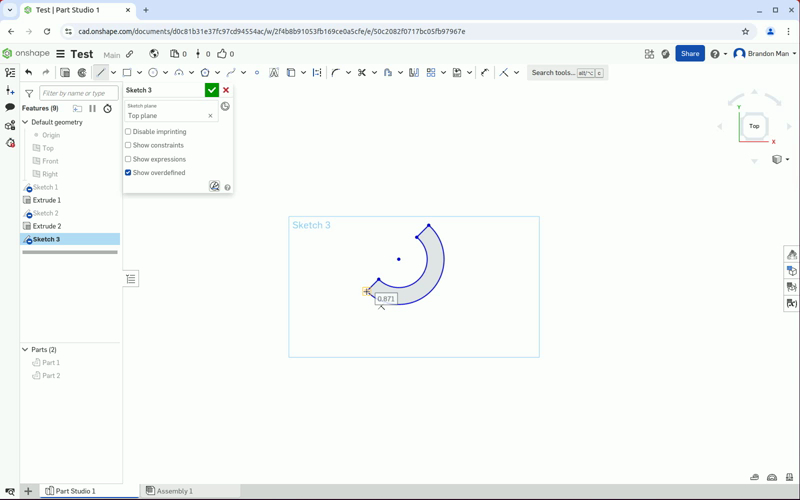
scroll(-6)
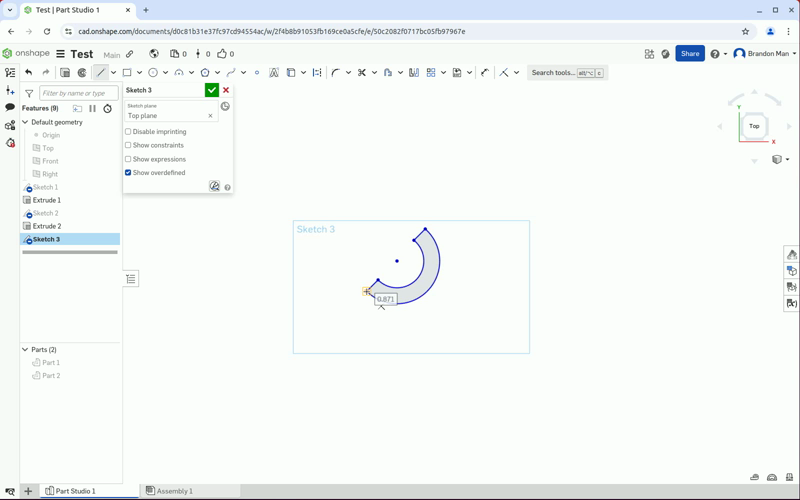
scroll(-6)
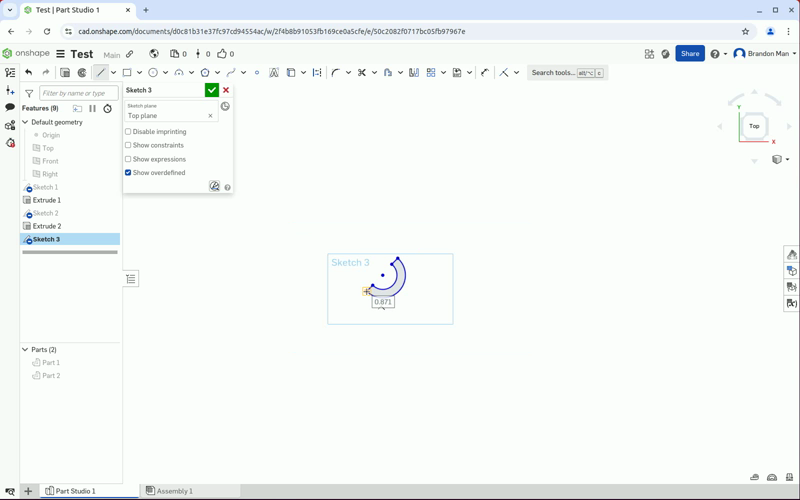
scroll(-6)
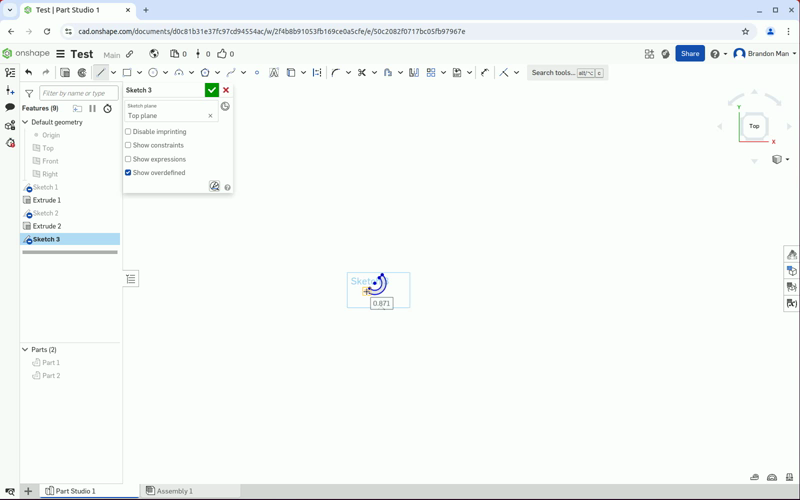
key(esc)
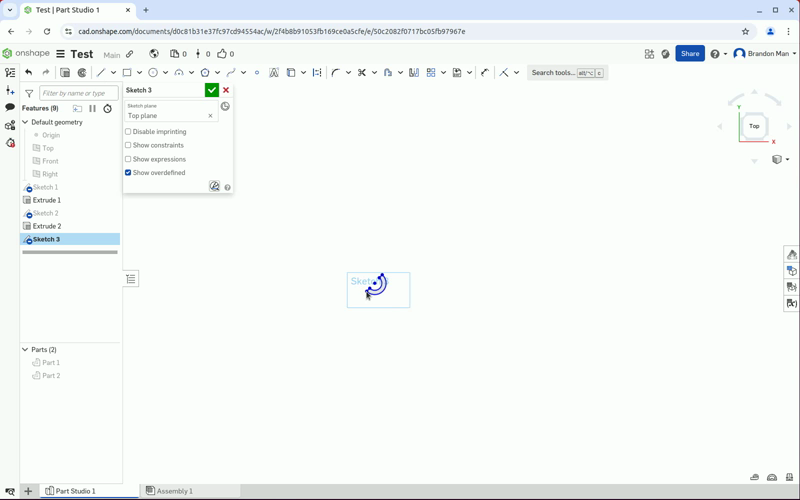
mouse_move(372, 290)
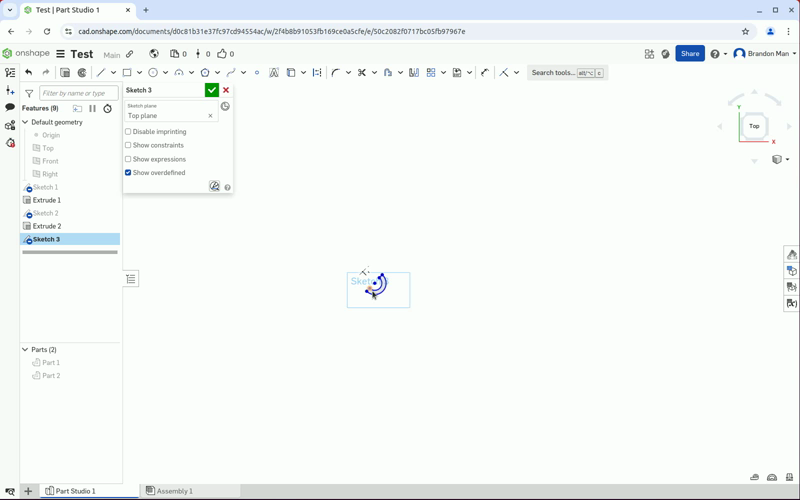
scroll(6)
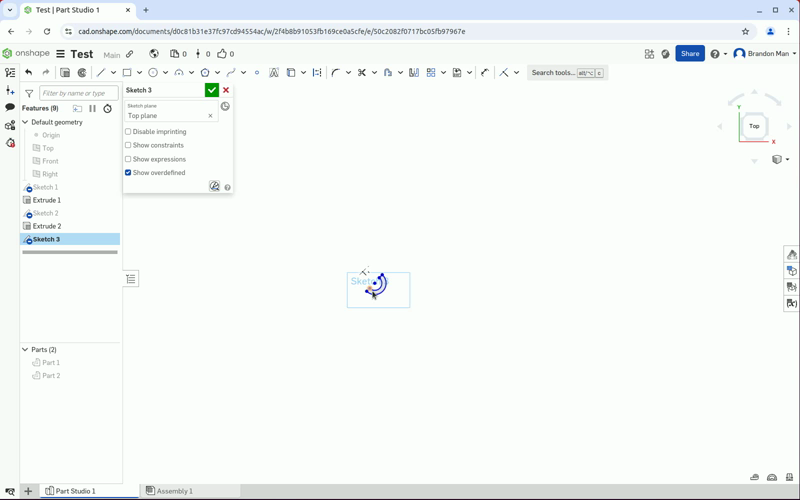
scroll(6)
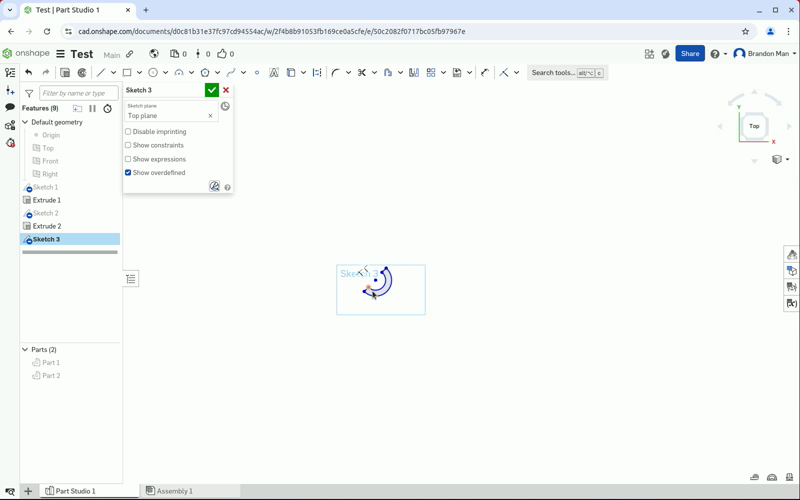
scroll(6)
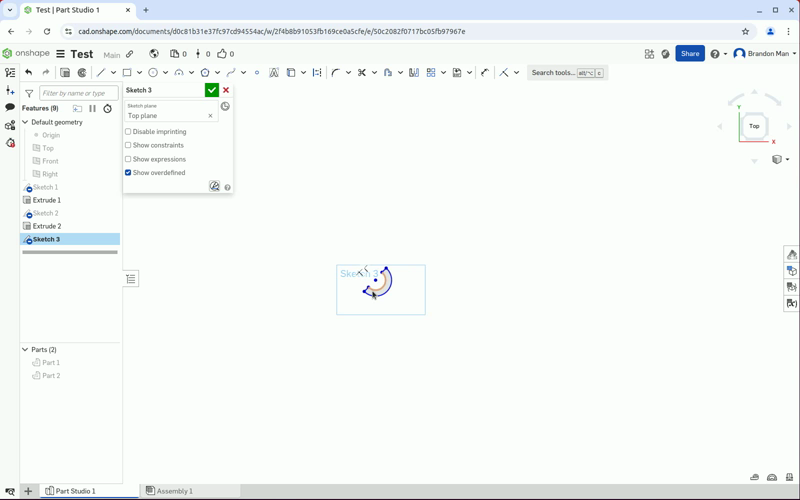
scroll(6)
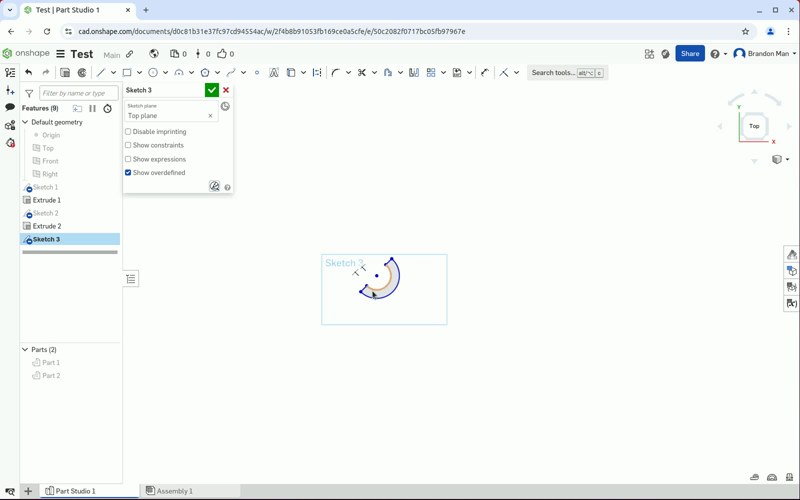
scroll(6)
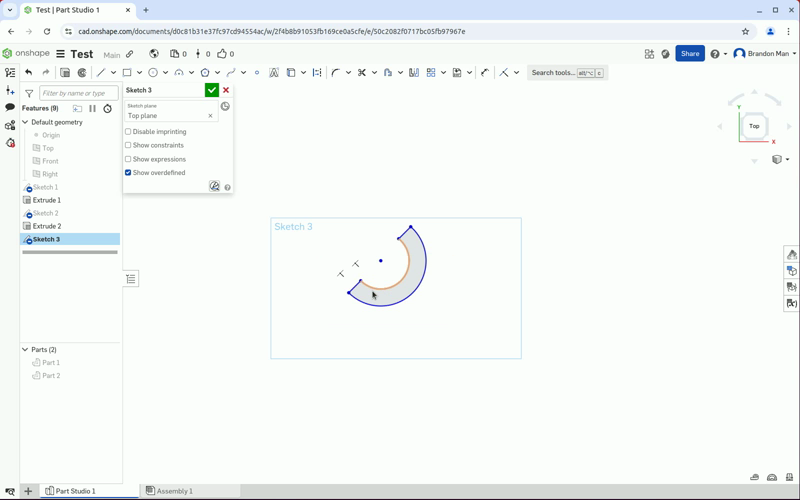
scroll(6)
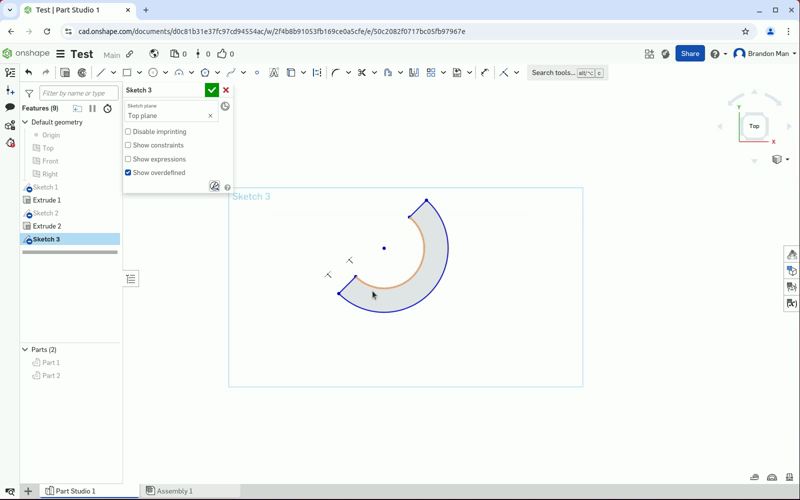
scroll(6)
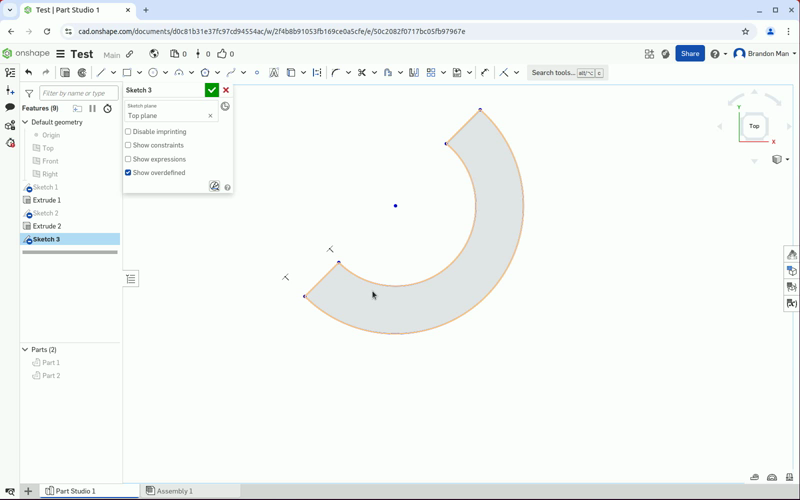
click(372, 290)
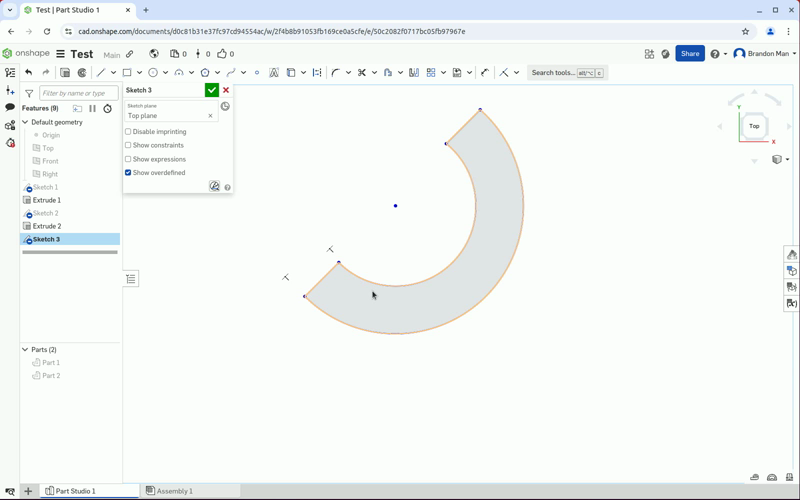
scroll(-6)
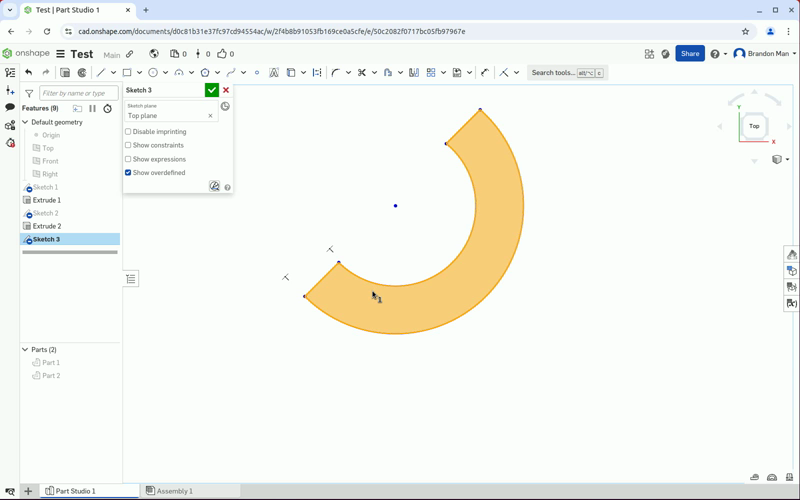
scroll(-6)
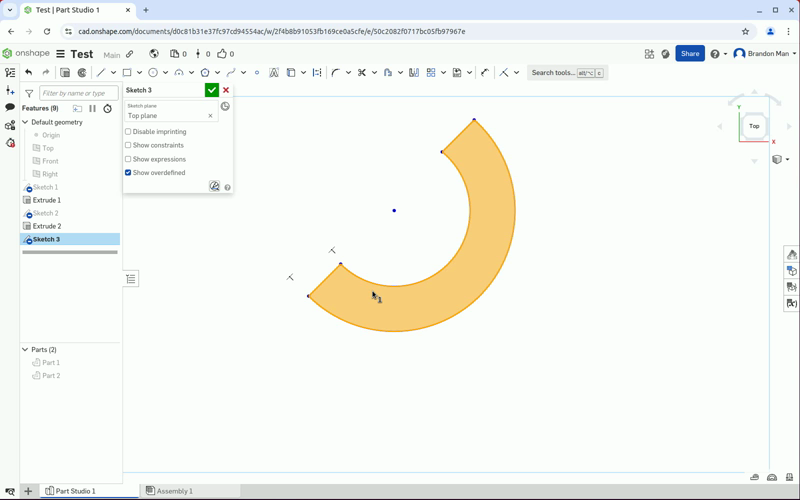
scroll(-6)
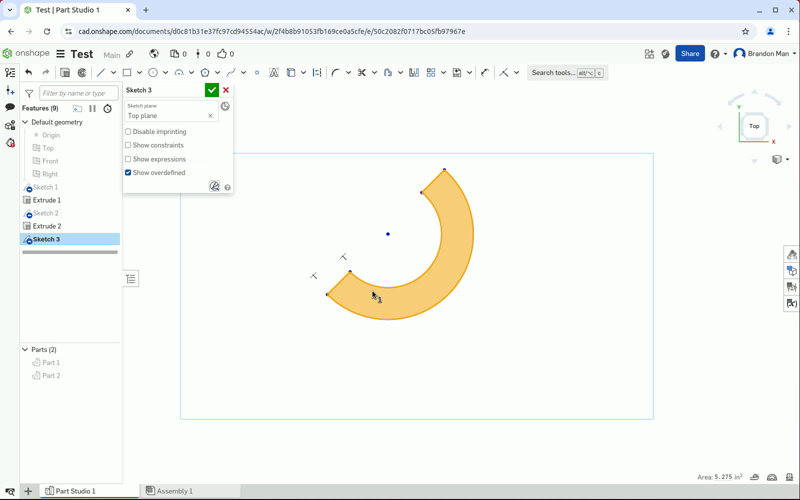
scroll(-6)
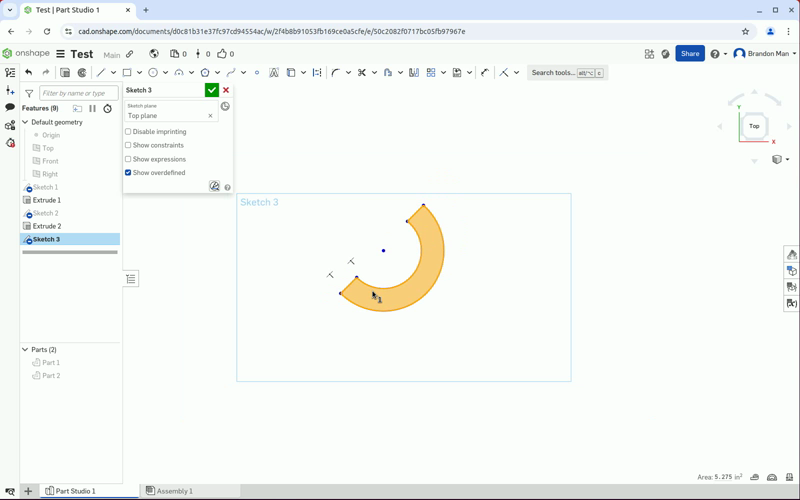
scroll(-6)
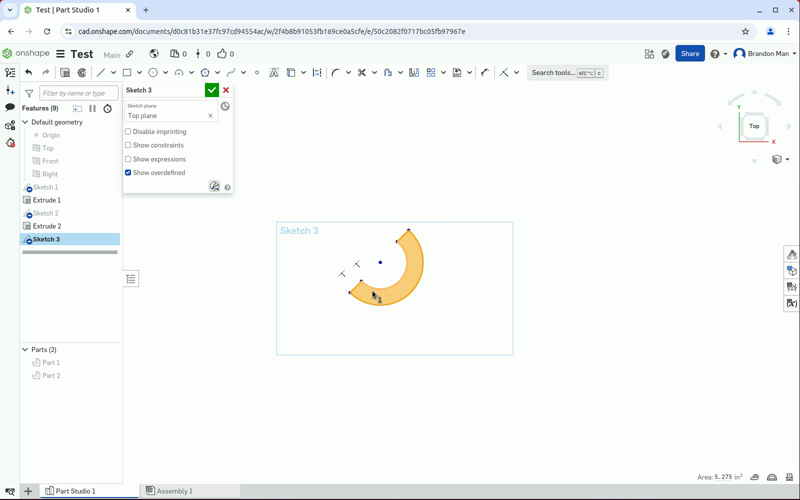
scroll(-6)
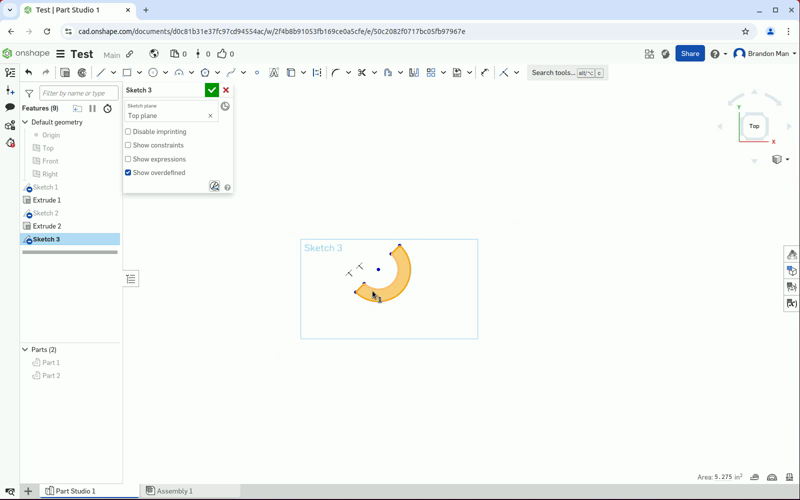
scroll(-6)
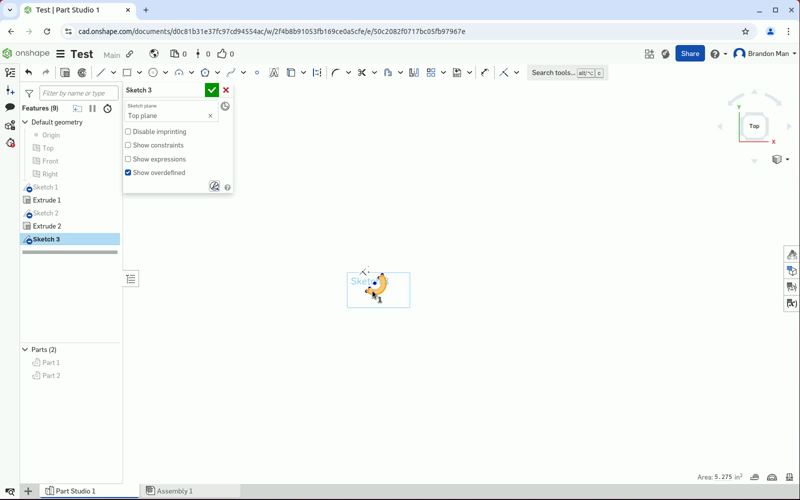
mouse_move(73, 352)
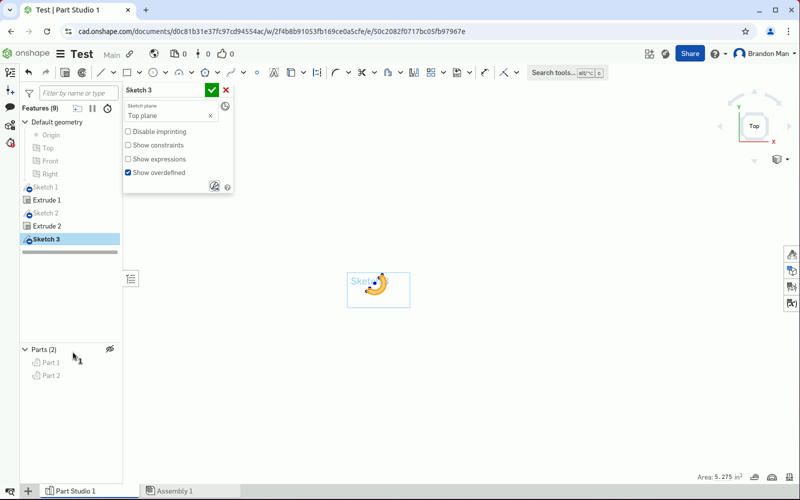
key(shift+y)
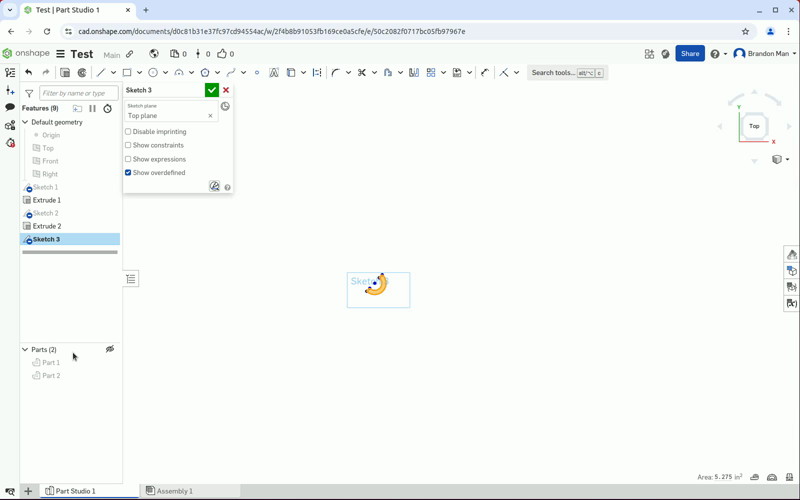
key(shift+e)
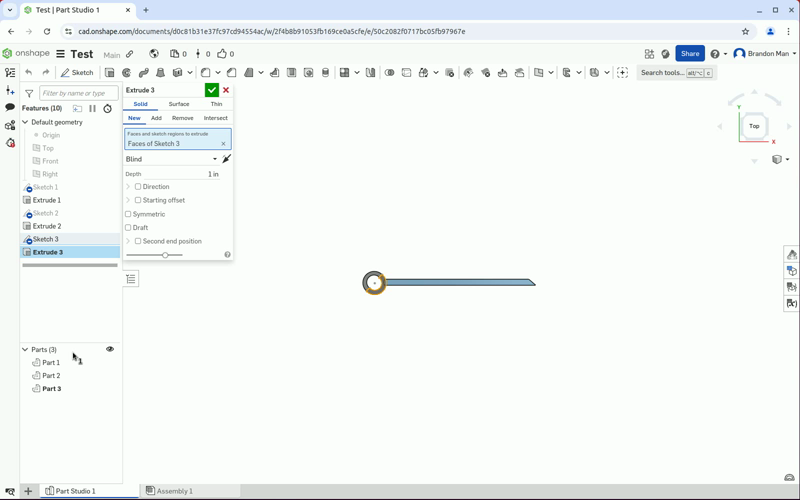
mouse_move(143, 106)
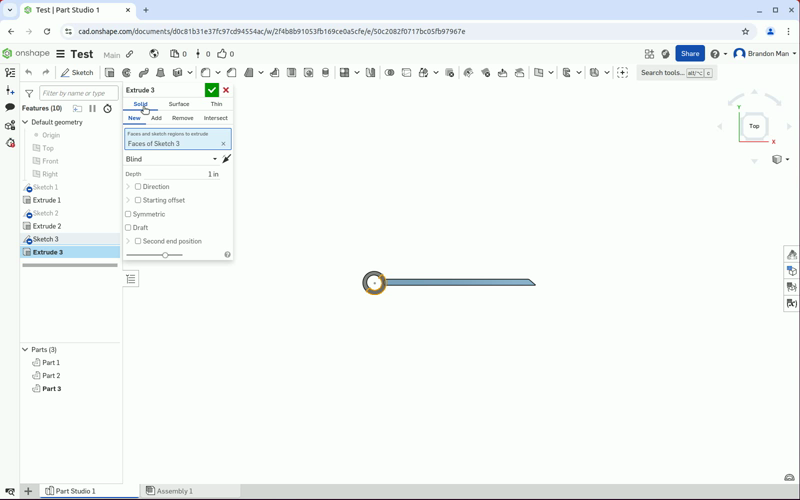
click(143, 106)
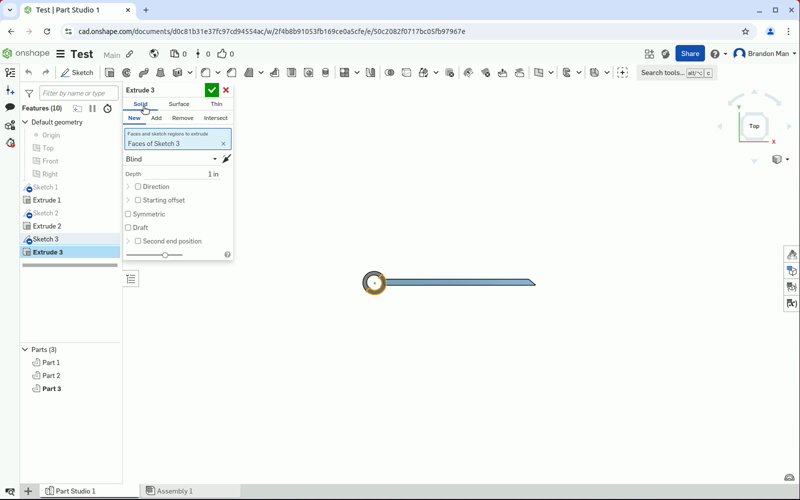
mouse_move(137, 120)
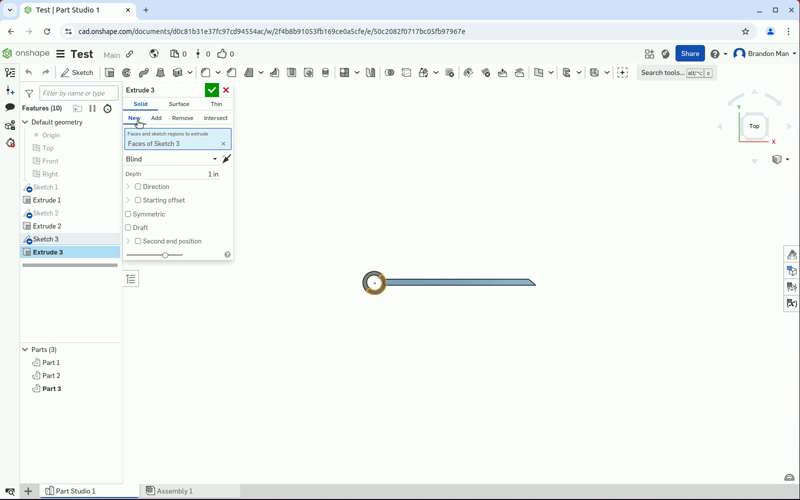
click(137, 120)
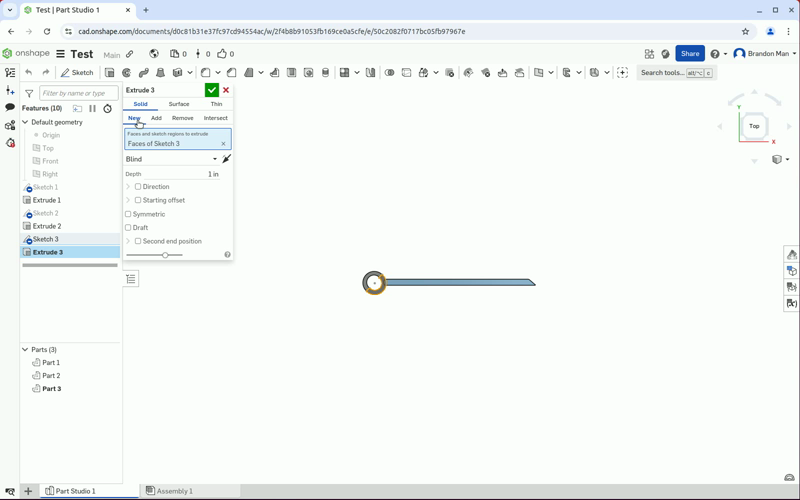
key(tab, 4)
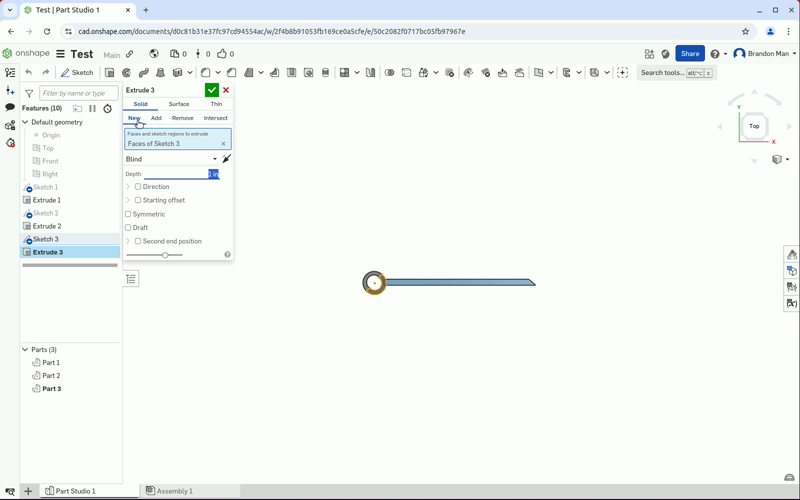
text(15.405)
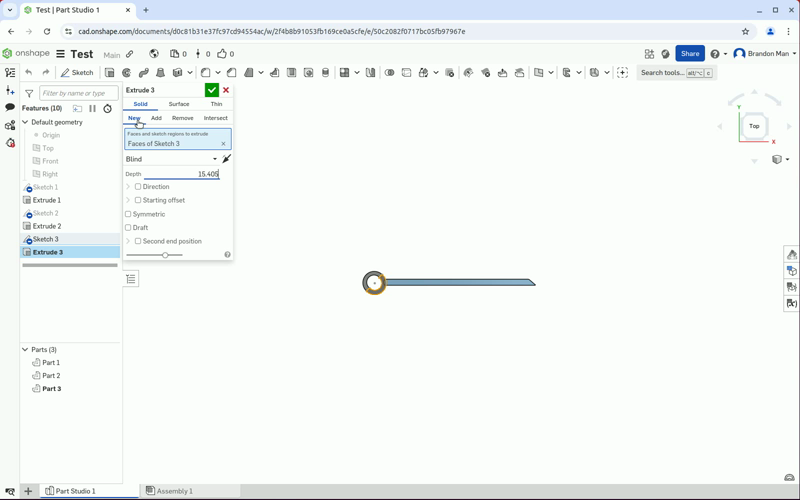
key(enter)
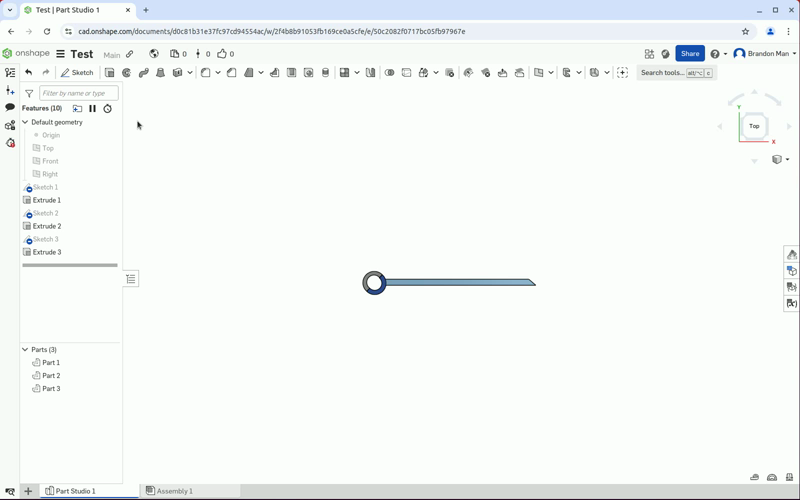
key(shift+h)
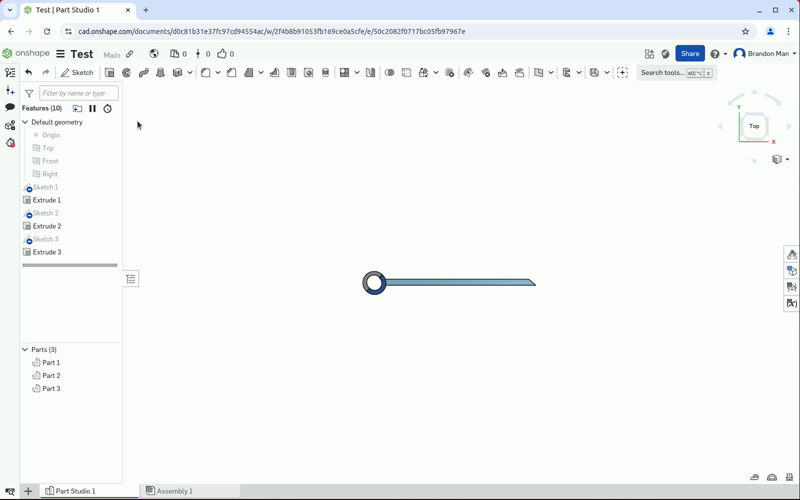
key(shift+h)
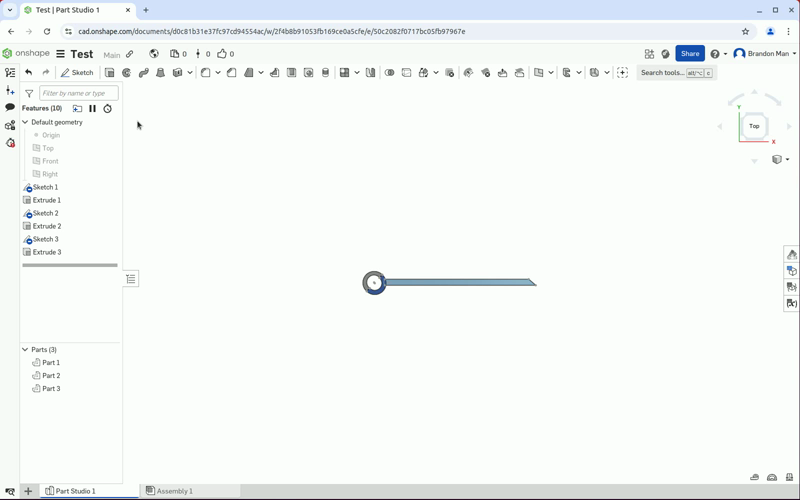
key(shift+7)
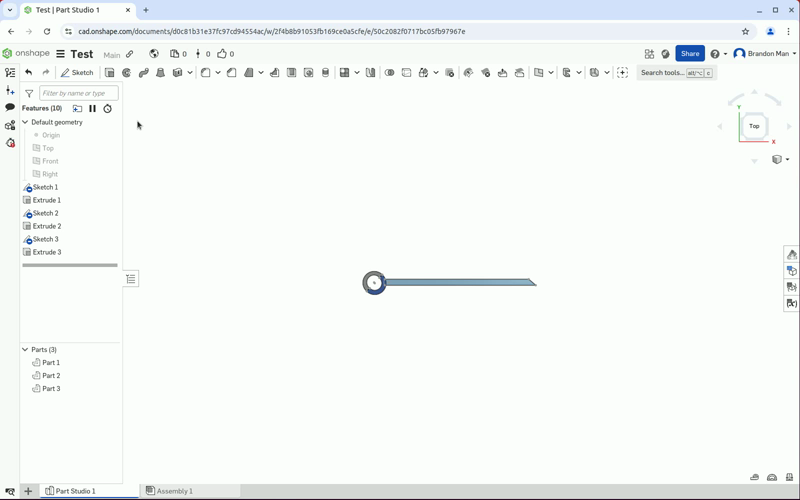
key(up, 3)
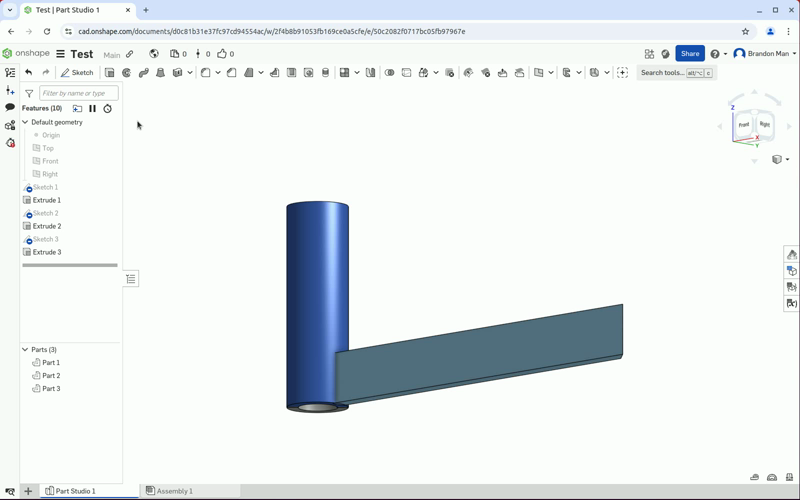
key(left, 3)
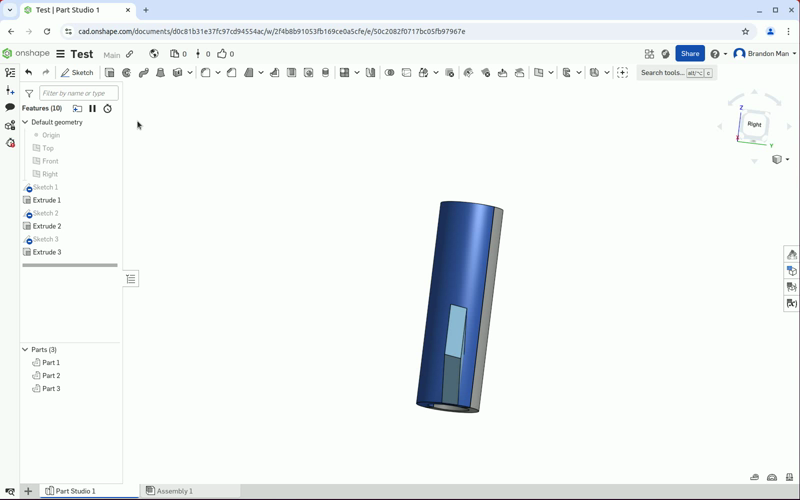
key(right, 3)
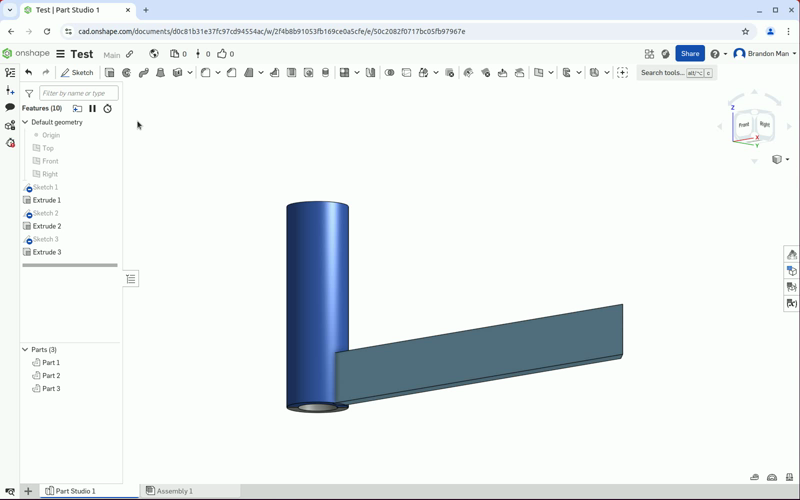
key(down, 3)
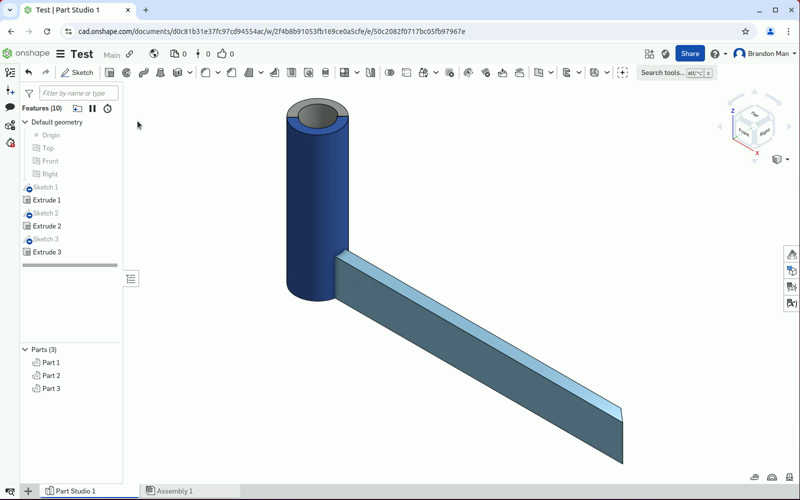
mouse_move(73, 189)
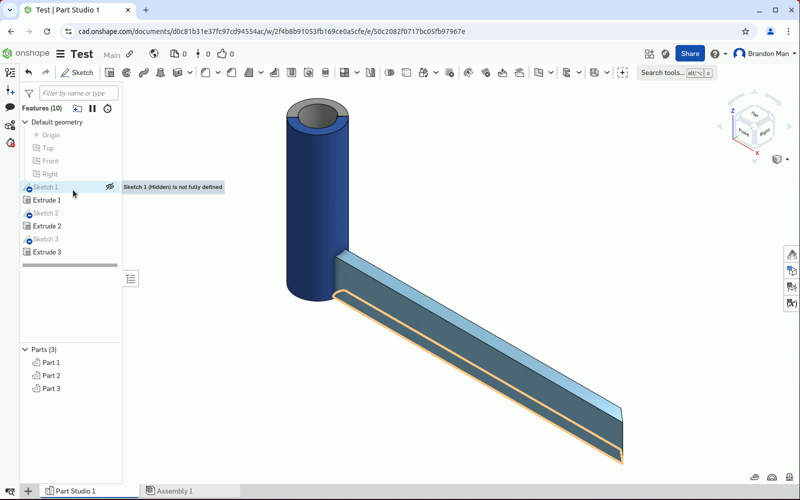
click(73, 189)